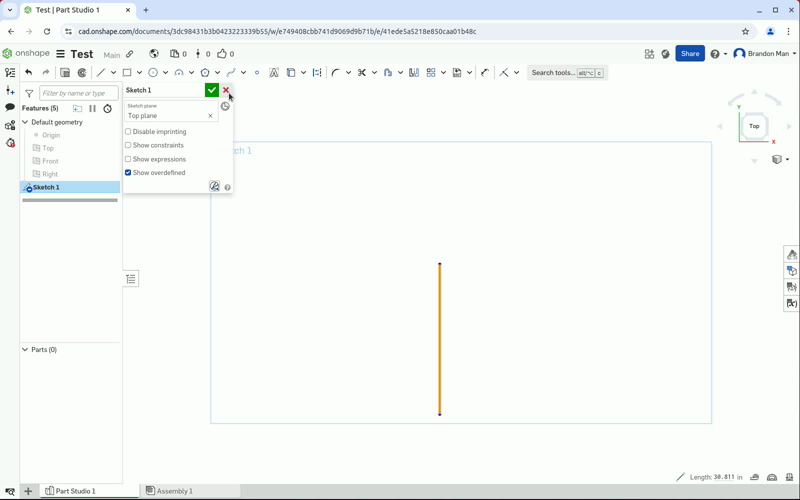
key(shift+h)
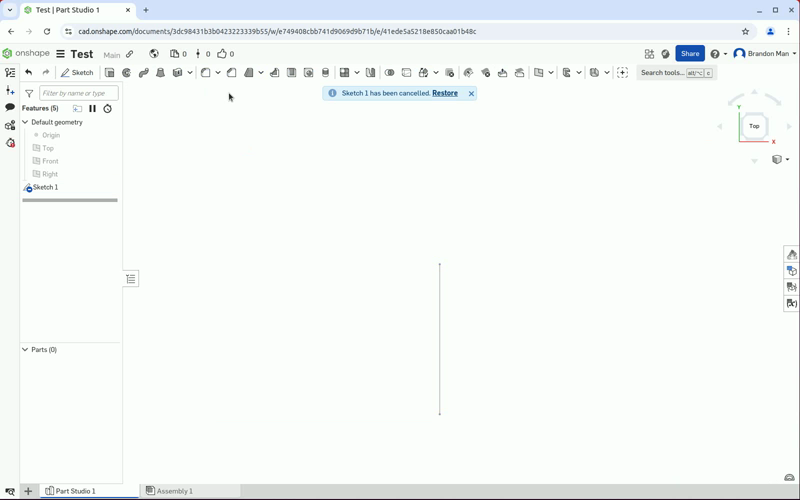
key(shift+s)
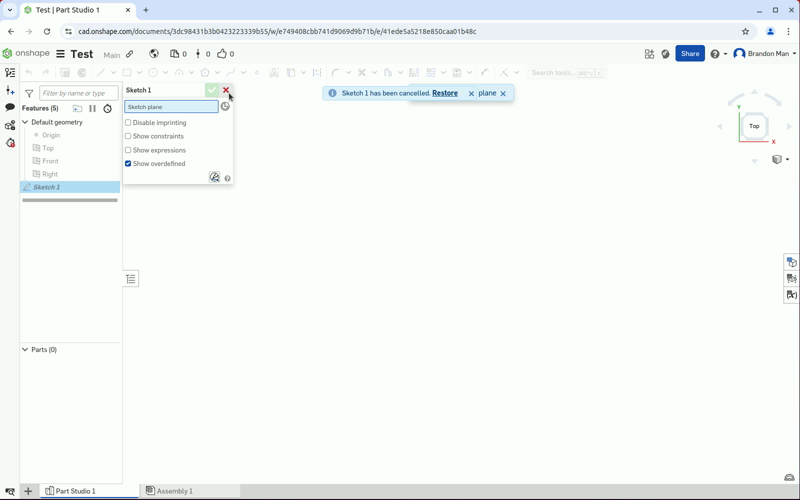
mouse_move(73, 150)
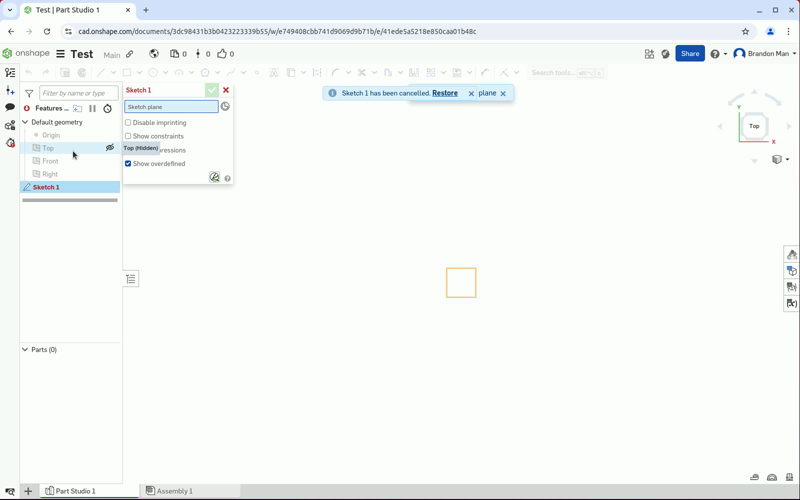
click(73, 150)
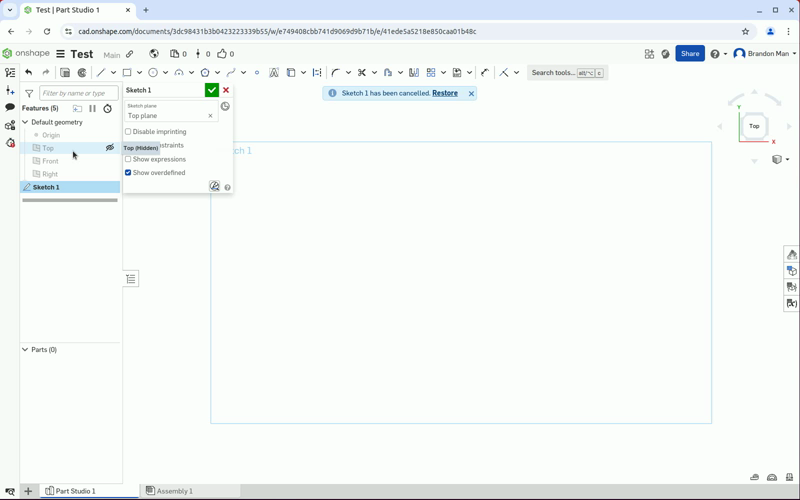
mouse_move(73, 352)
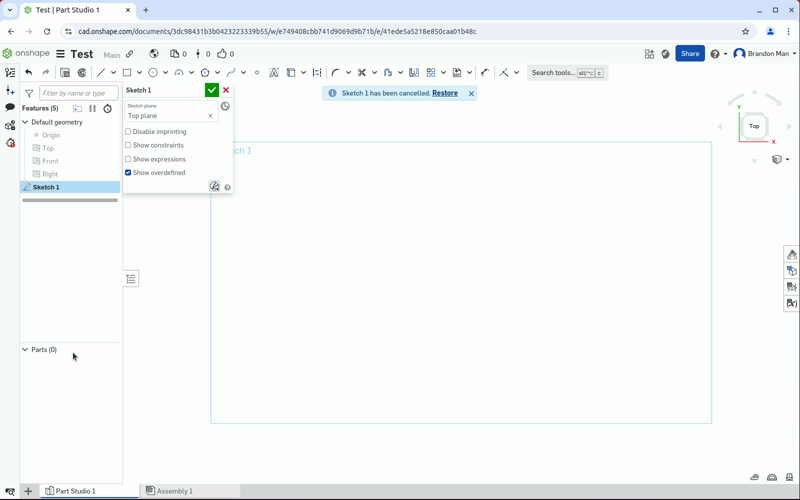
key(y)
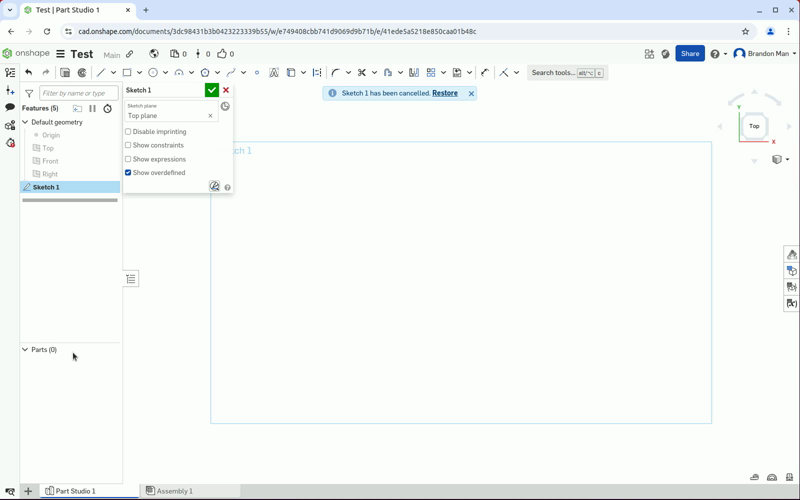
key(l)
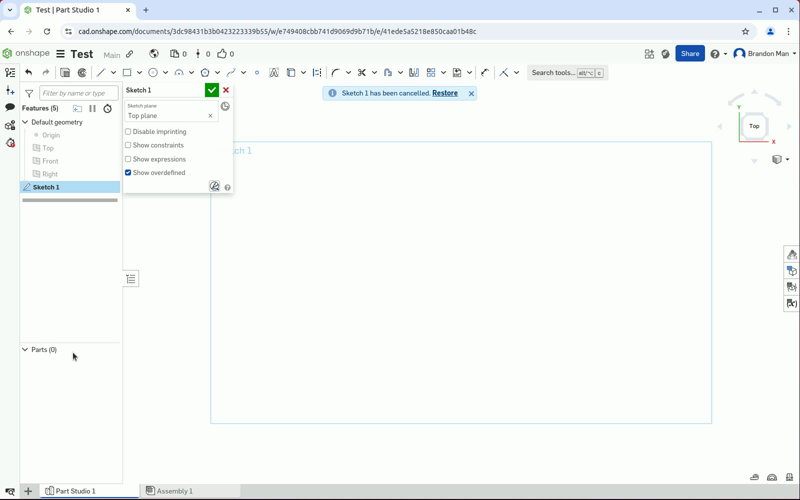
key_down(shift)
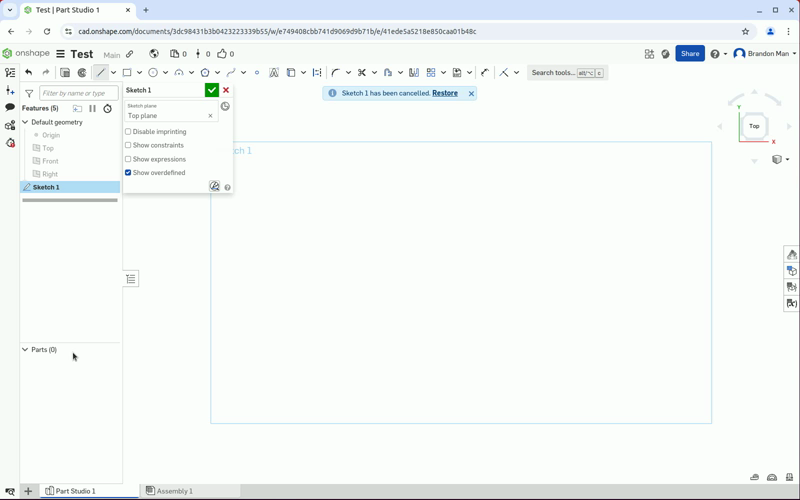
mouse_move(376, 198)
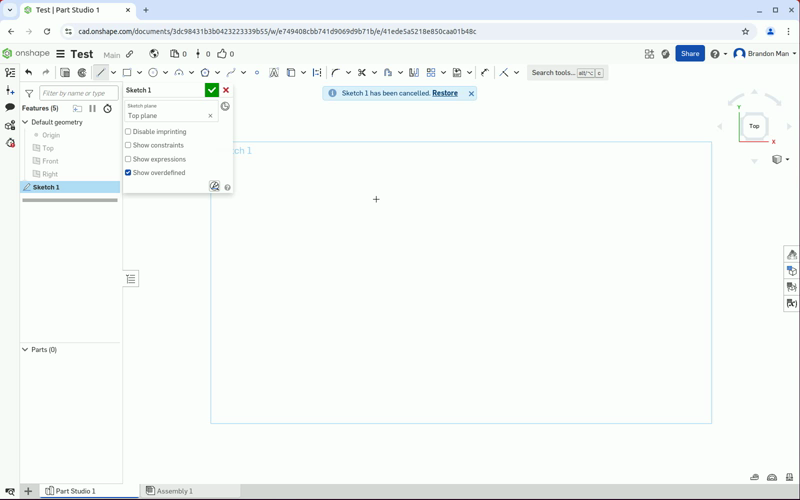
click(376, 198)
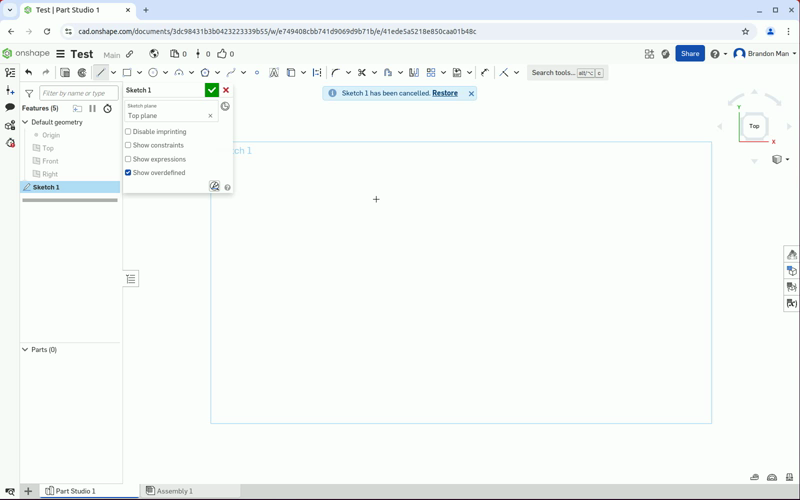
key_up(shift)
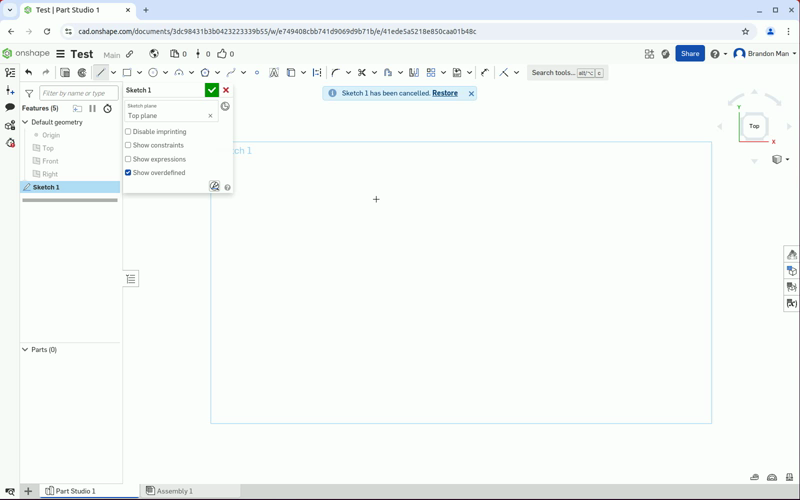
key_down(shift)
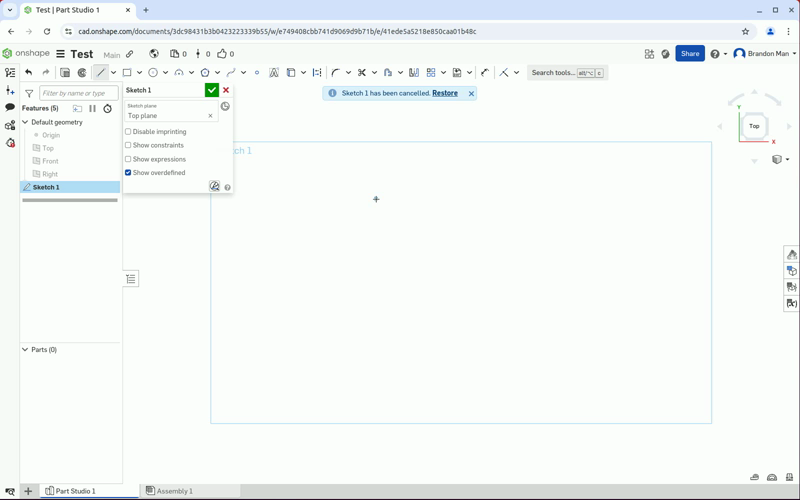
mouse_move(409, 283)
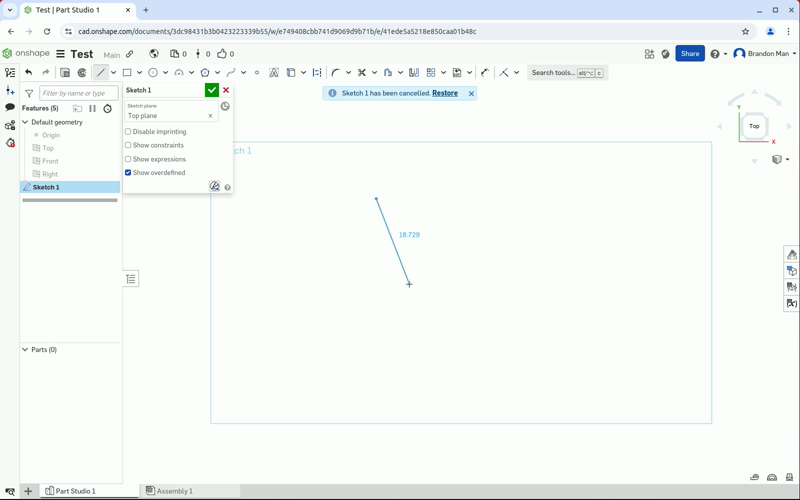
click(409, 283)
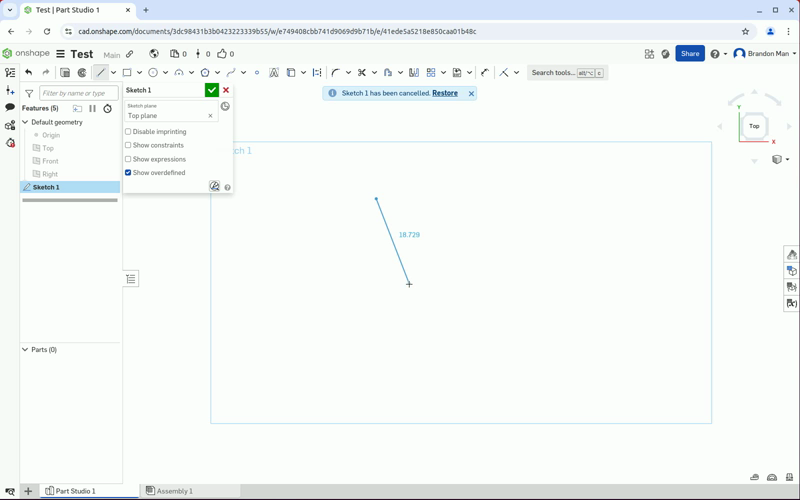
key_up(shift)
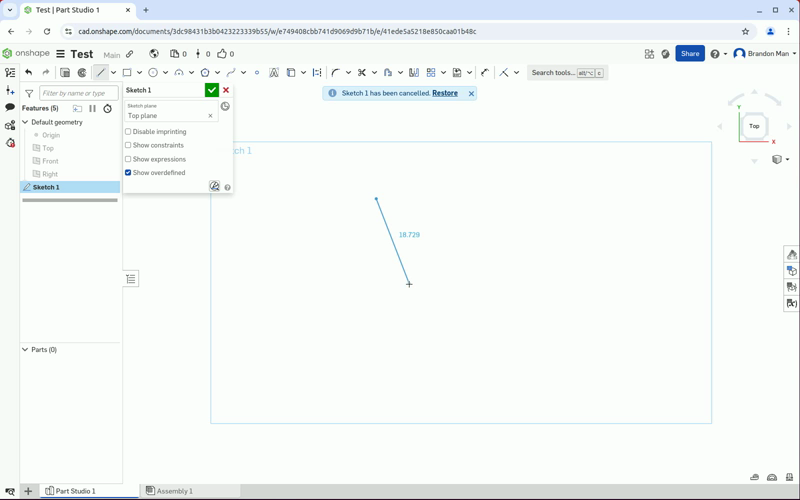
key_down(shift)
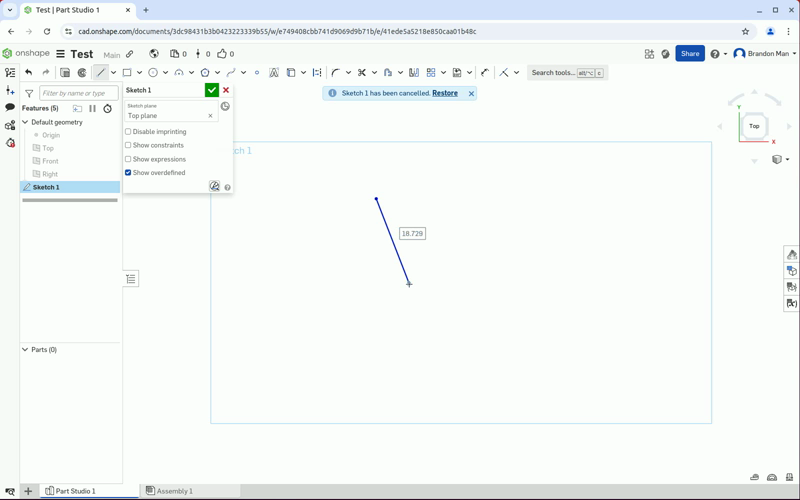
mouse_move(439, 283)
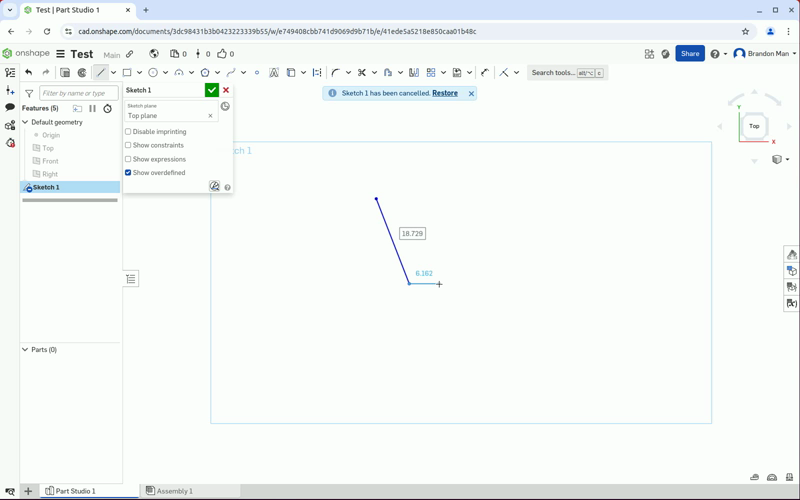
mouse_move(461, 283)
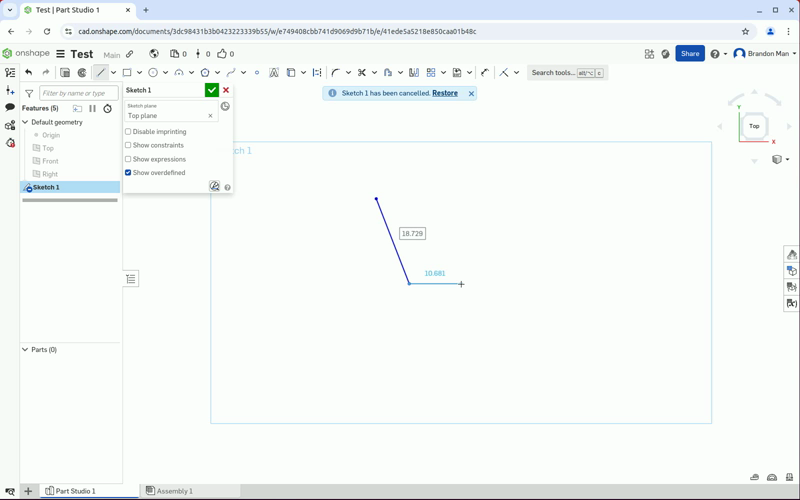
click(461, 283)
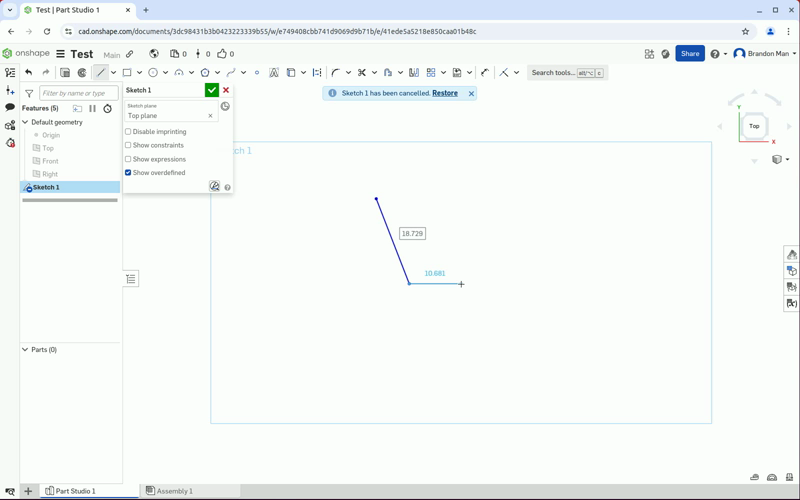
key_up(shift)
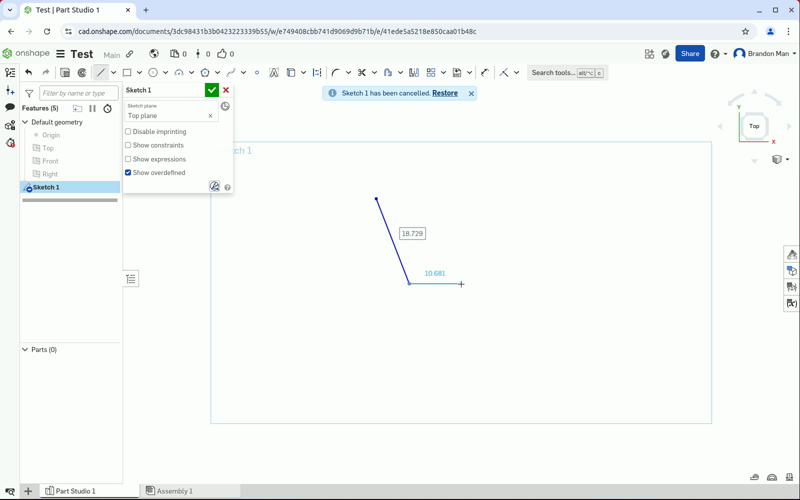
key_down(shift)
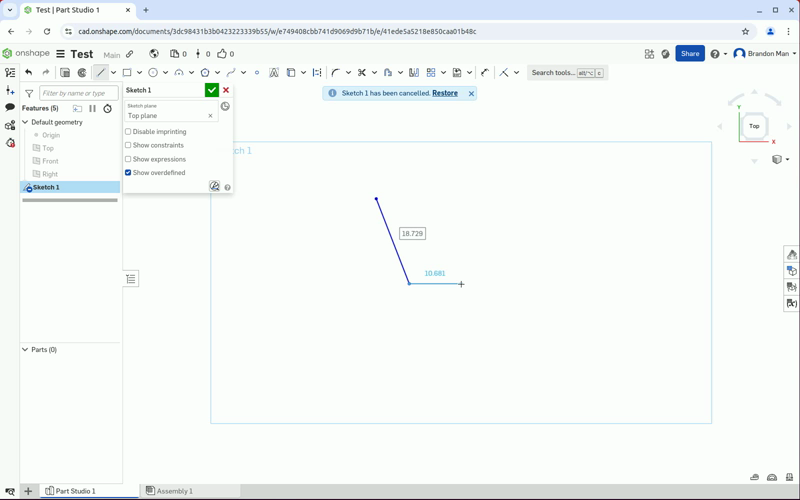
mouse_move(506, 198)
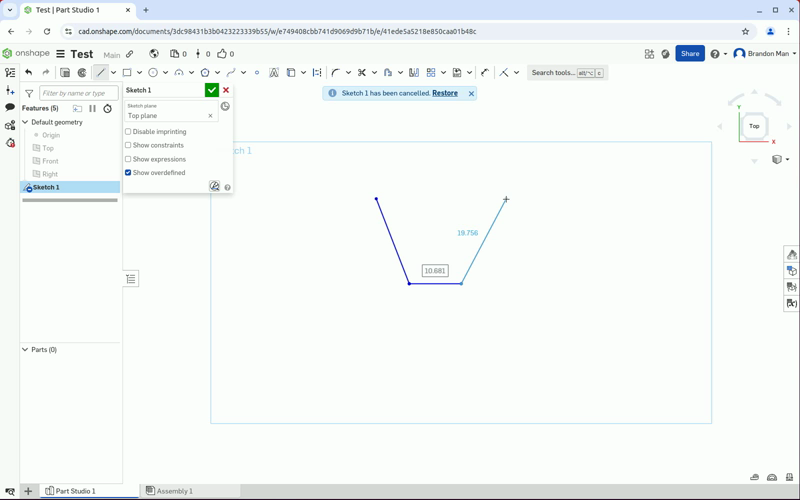
click(506, 198)
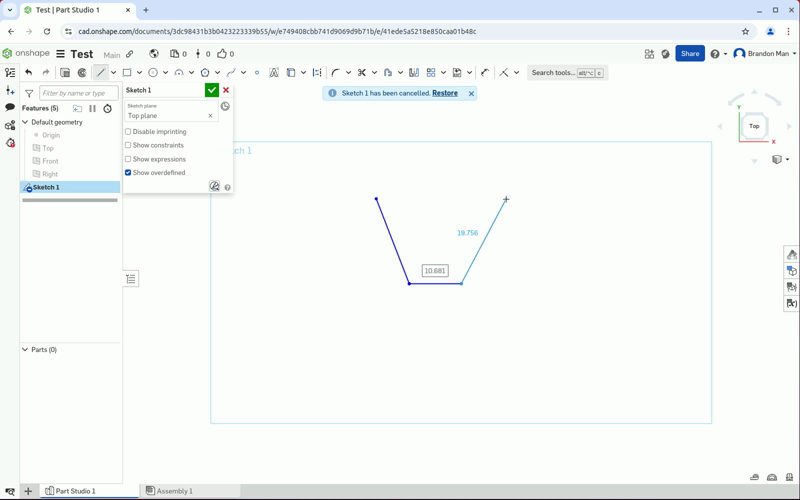
key_up(shift)
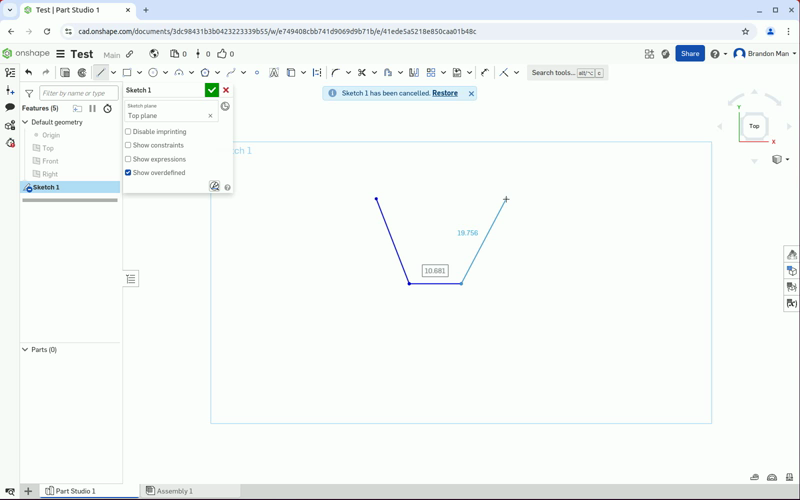
key_down(shift)
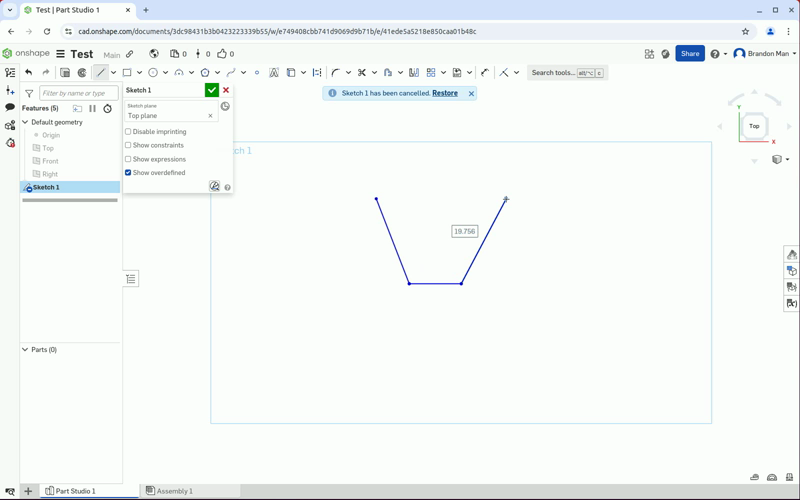
mouse_move(536, 198)
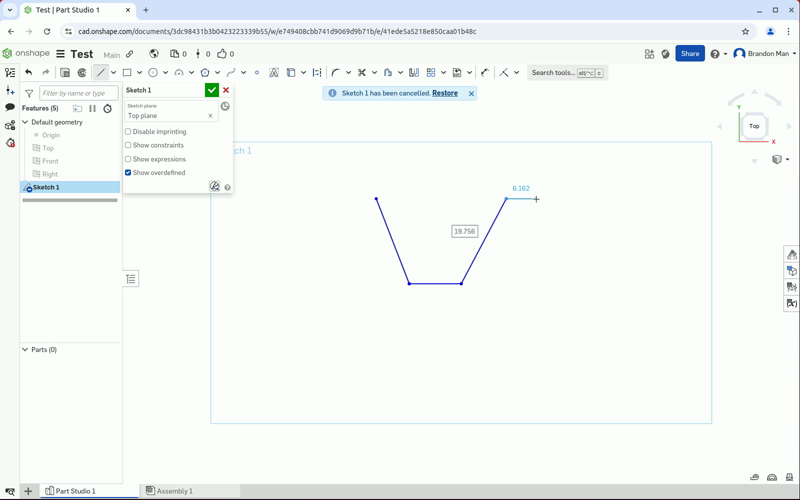
mouse_move(506, 169)
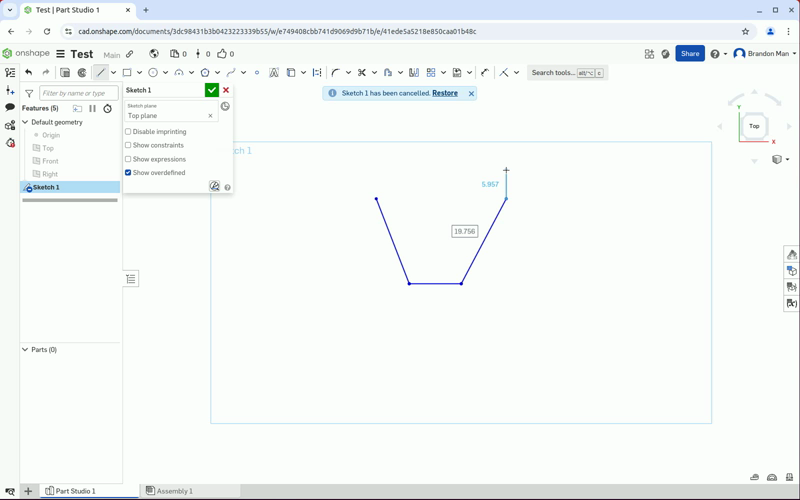
click(506, 169)
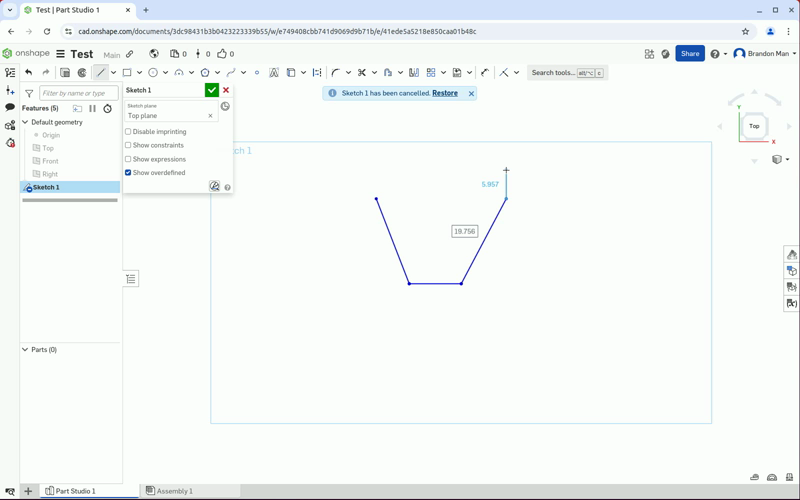
key_up(shift)
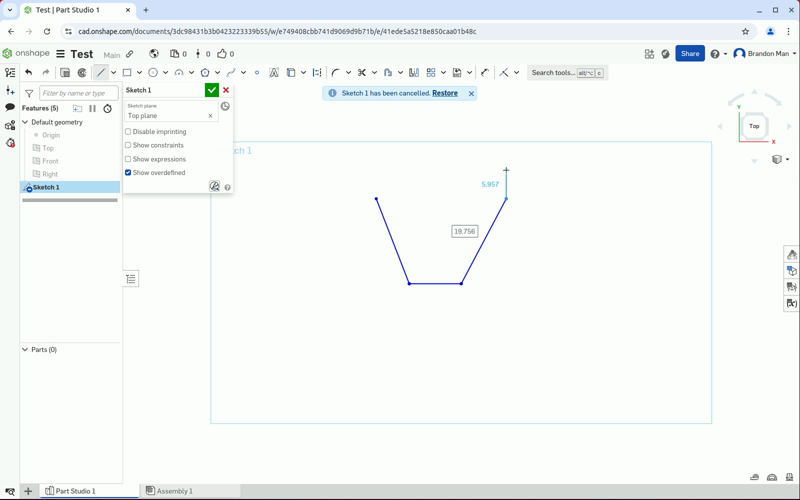
key_down(shift)
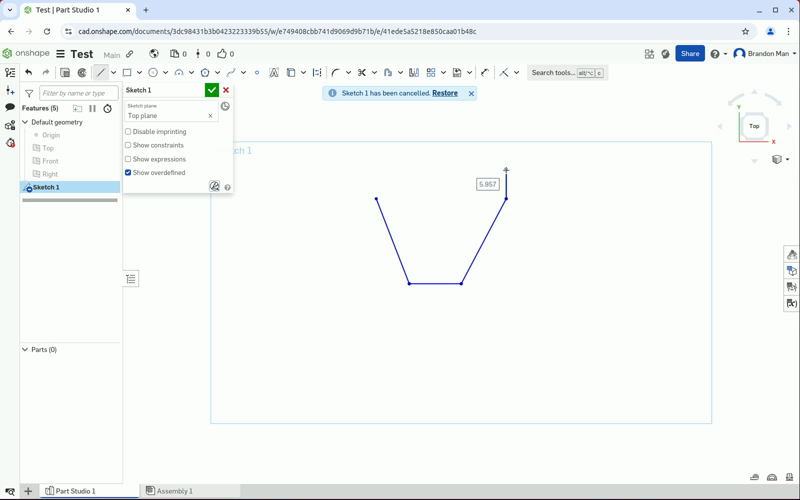
mouse_move(376, 169)
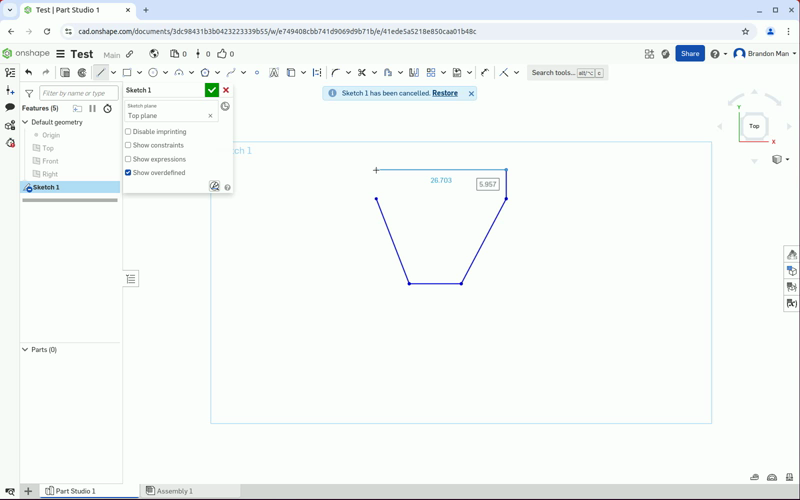
click(376, 169)
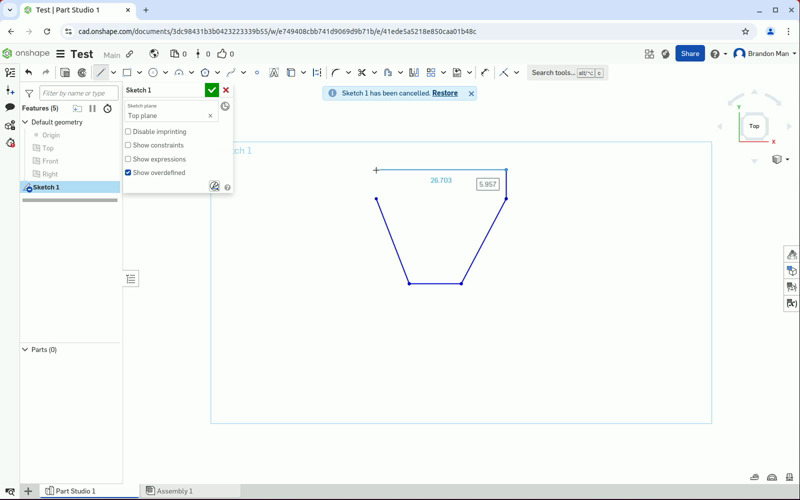
key_up(shift)
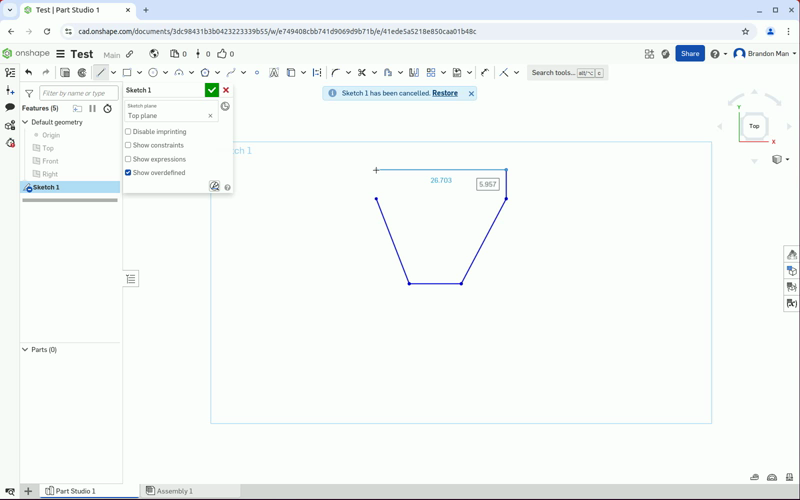
mouse_move(406, 169)
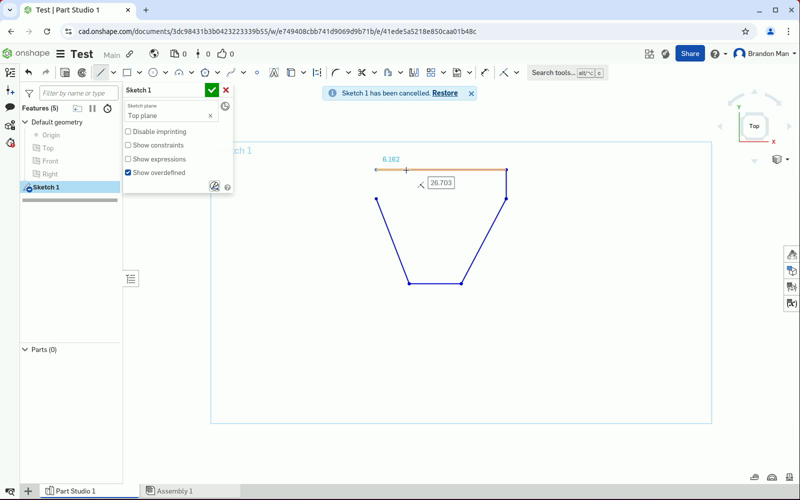
key_down(shift)
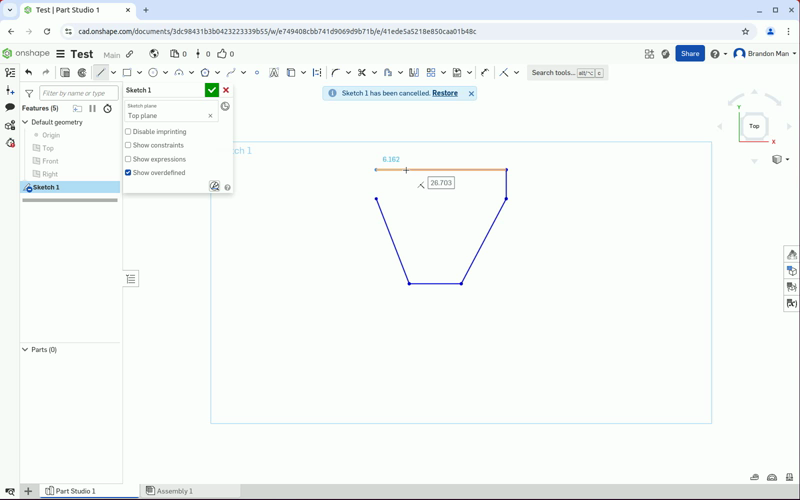
mouse_move(376, 198)
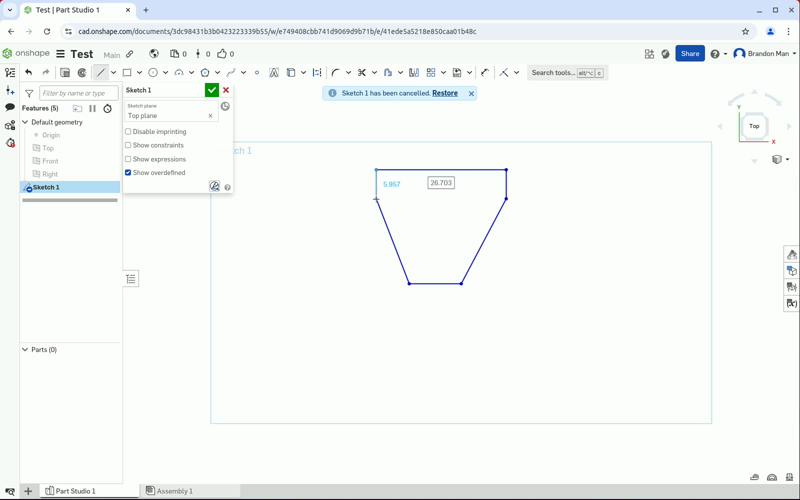
key_up(shift)
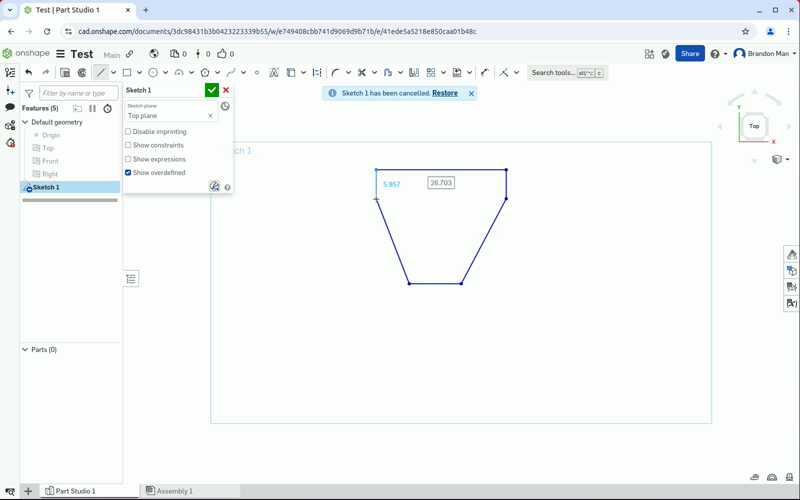
click(376, 198)
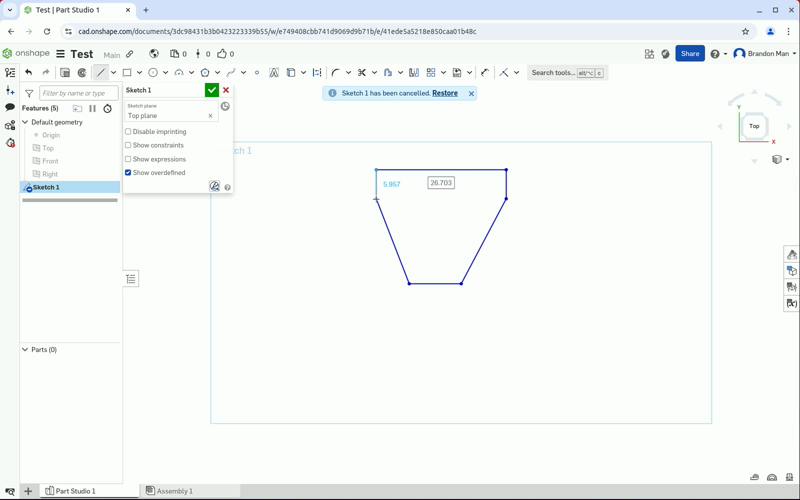
key(esc)
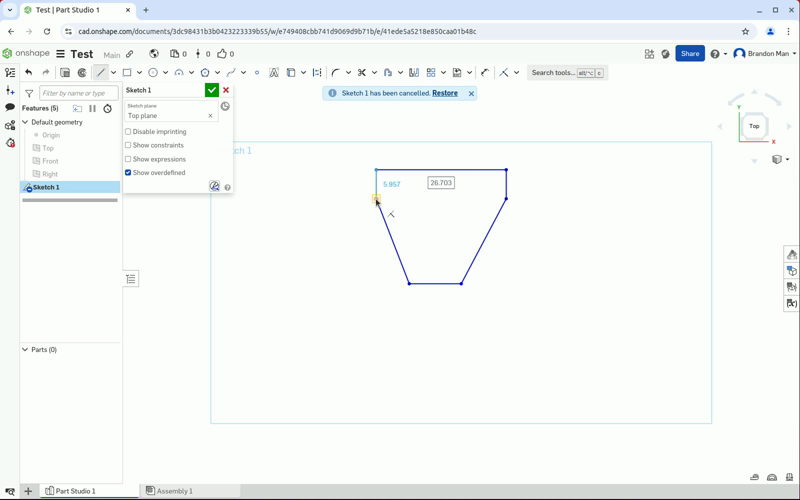
mouse_move(400, 229)
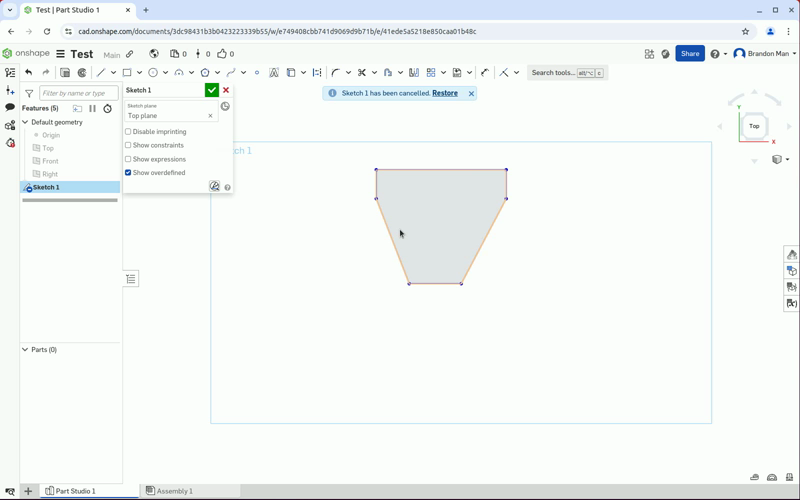
click(400, 229)
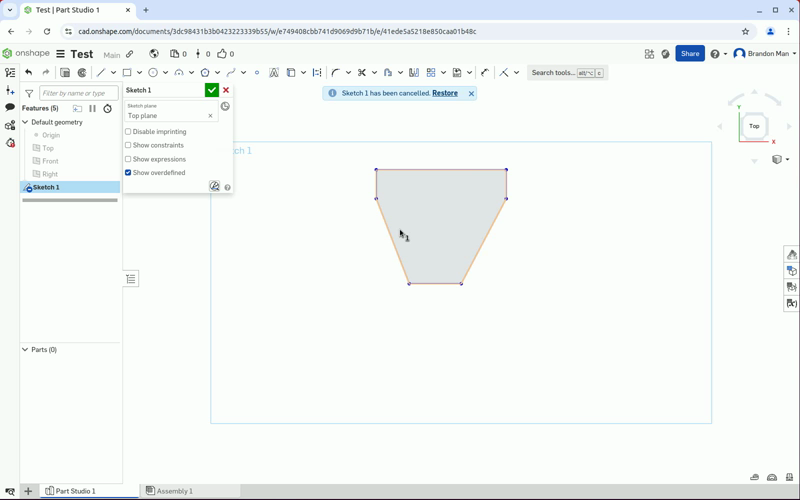
mouse_move(73, 352)
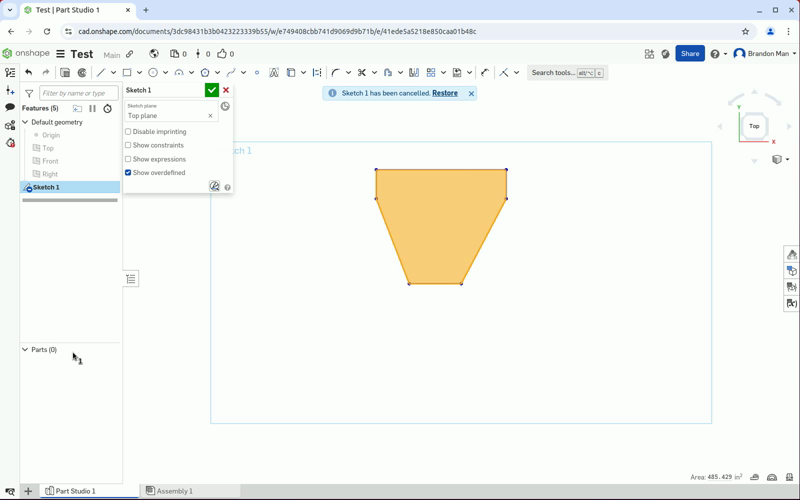
key(shift+y)
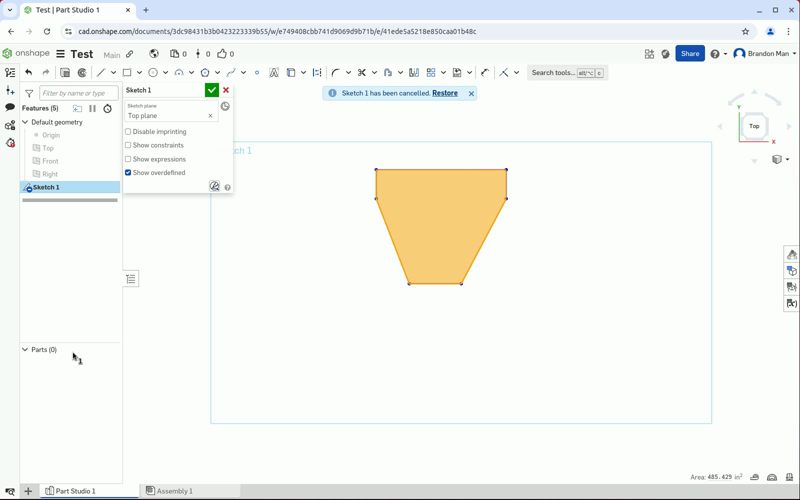
key(shift+e)
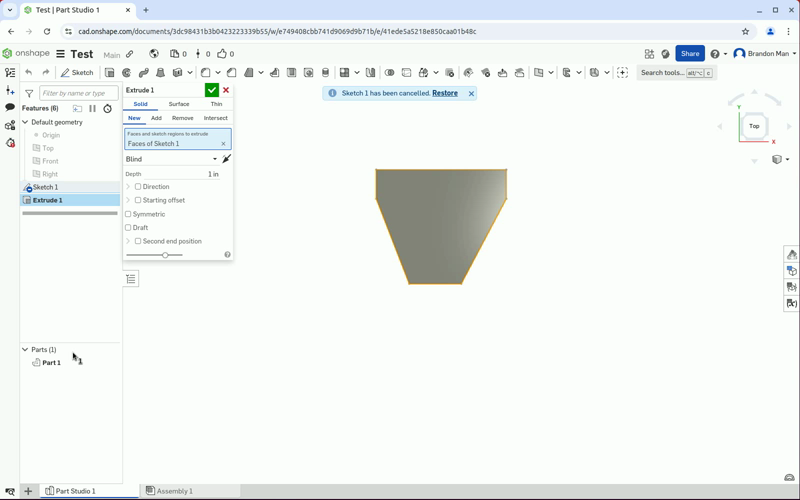
mouse_move(143, 106)
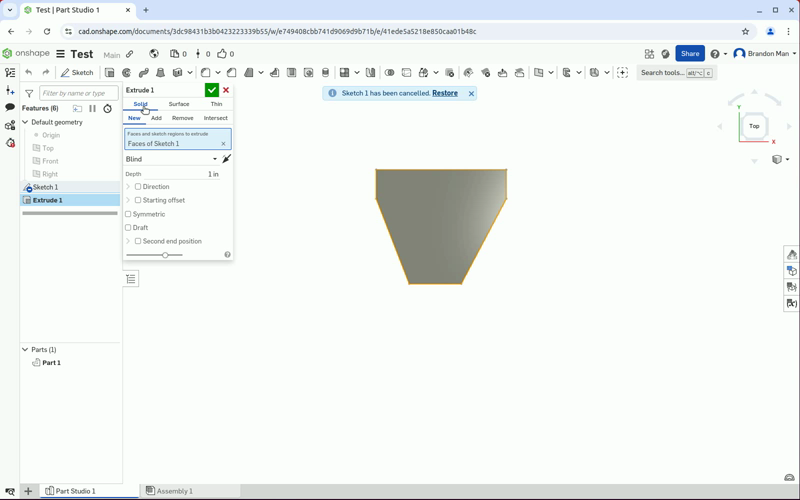
click(143, 106)
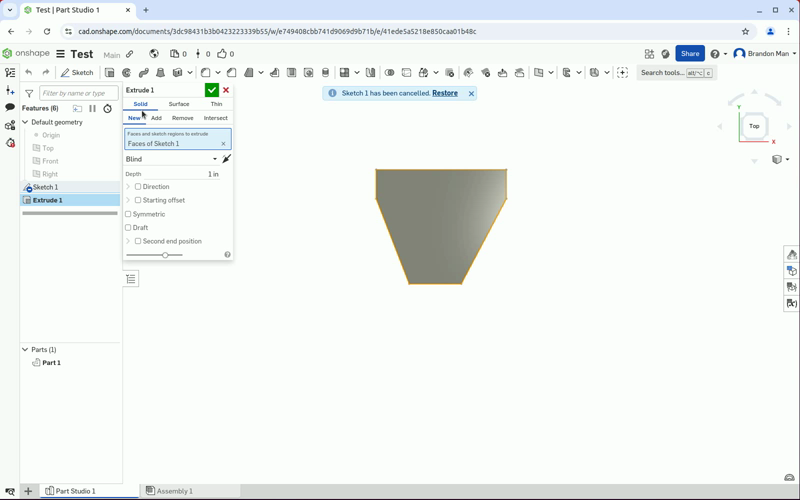
mouse_move(137, 120)
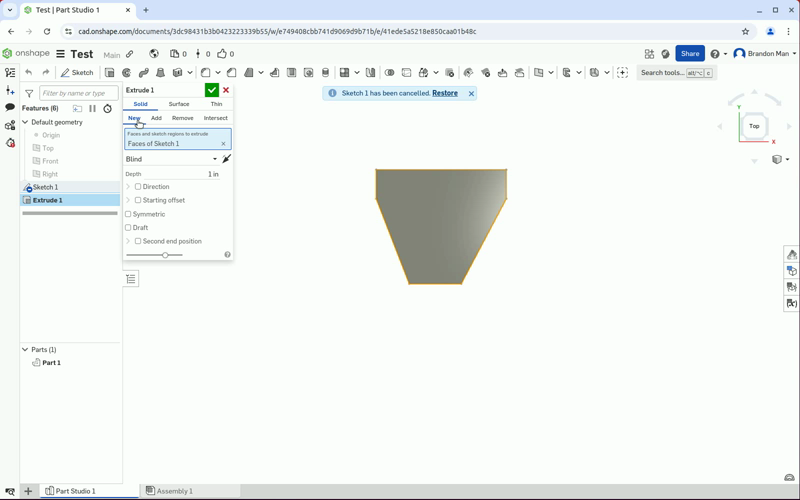
click(137, 120)
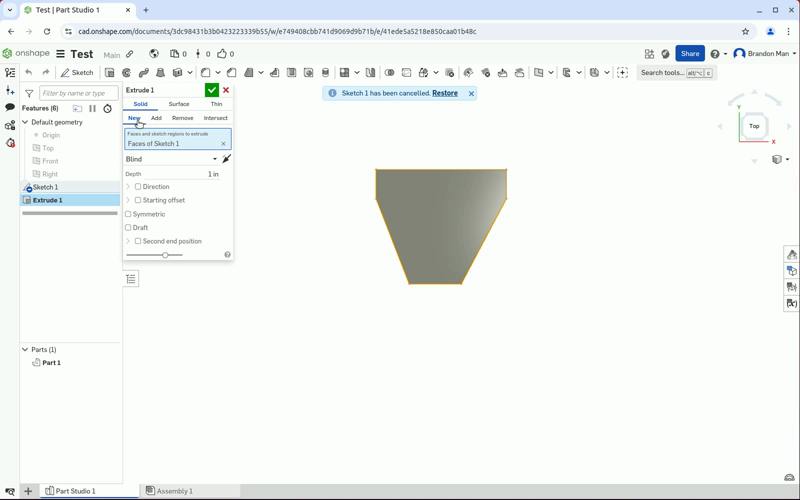
key(tab, 4)
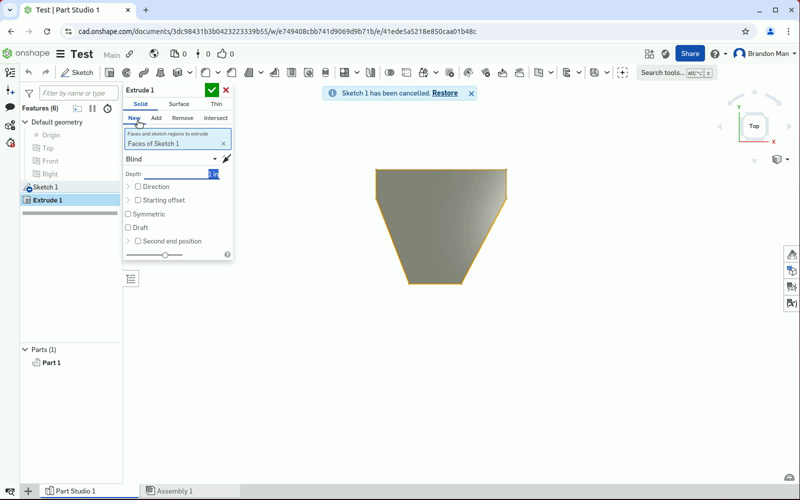
text(1.444)
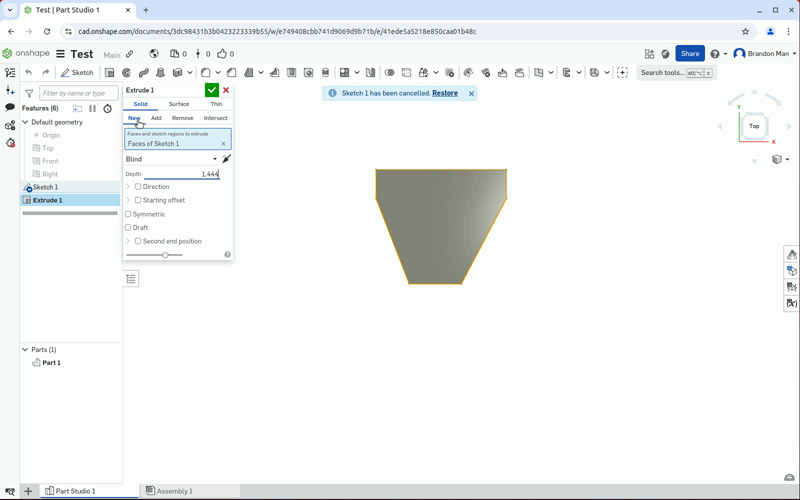
key(enter)
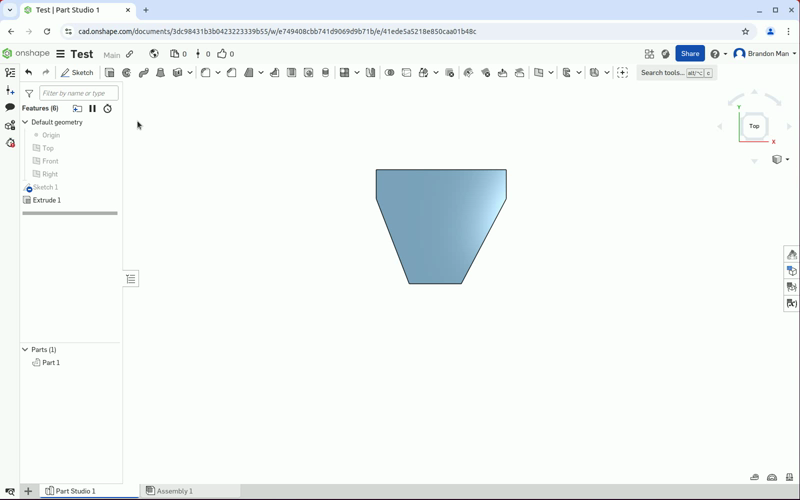
key(shift+h)
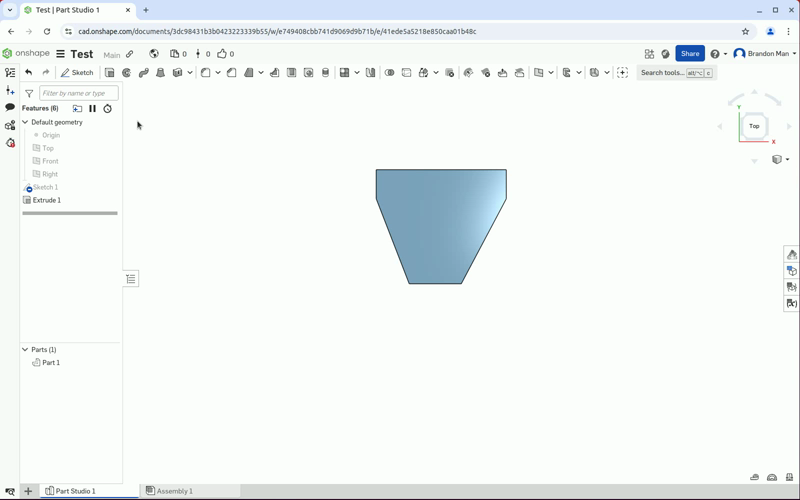
key(shift+h)
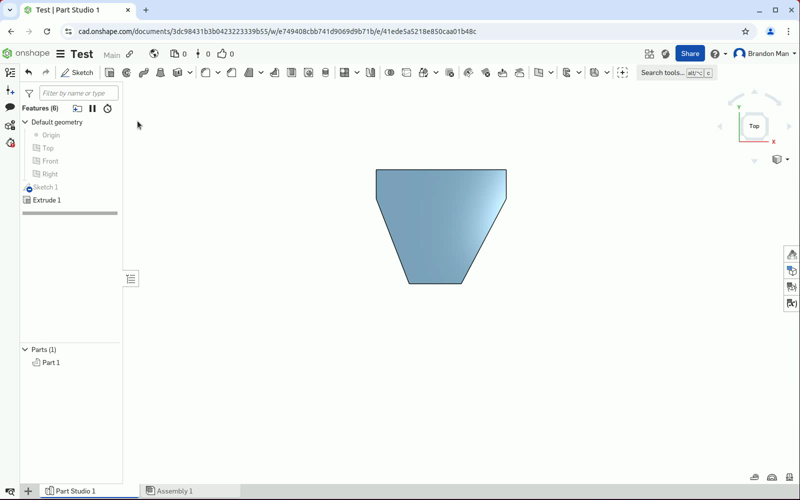
mouse_move(73, 189)
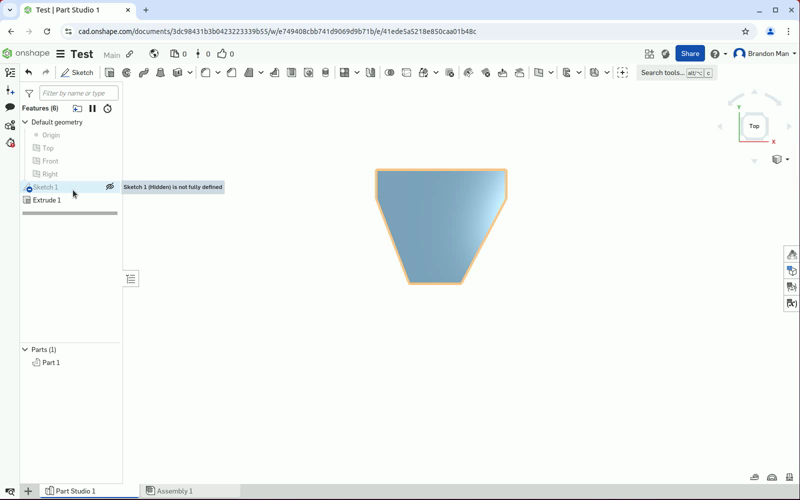
click(73, 189)
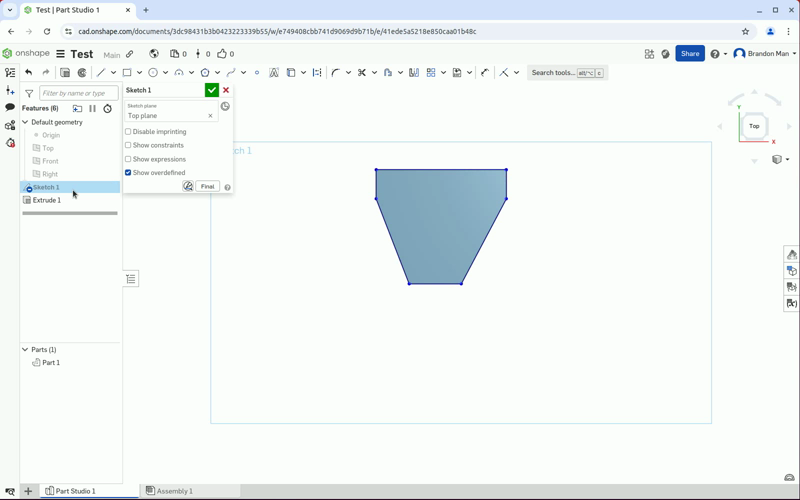
mouse_move(229, 92)
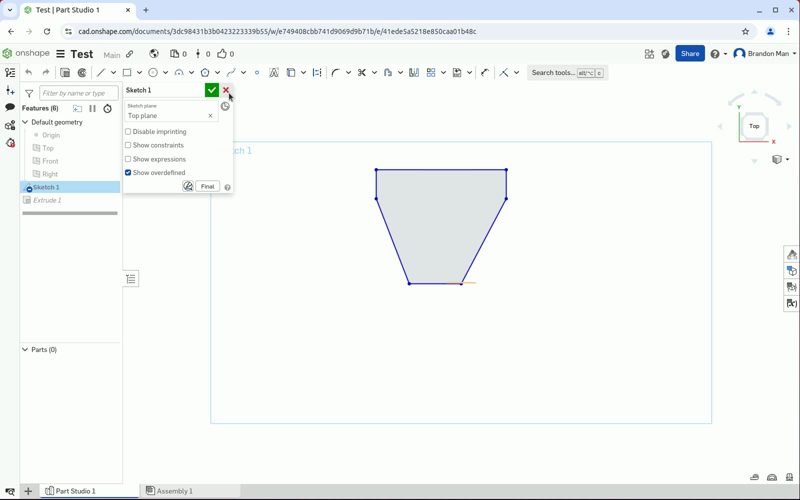
click(229, 92)
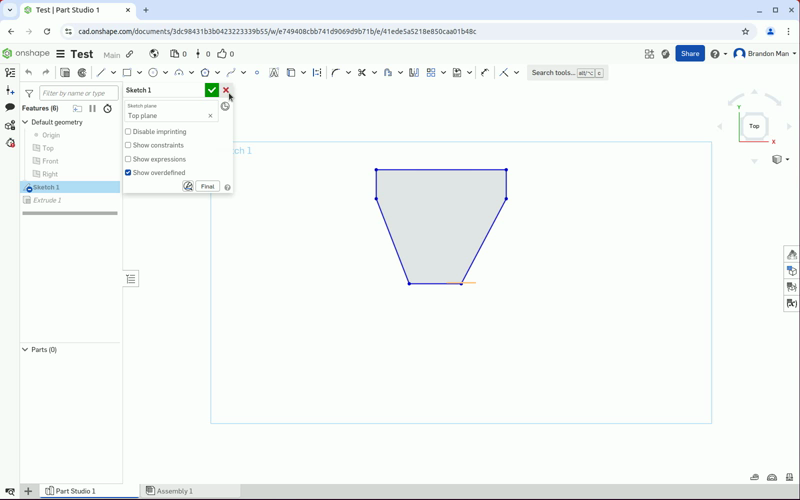
key(shift+s)
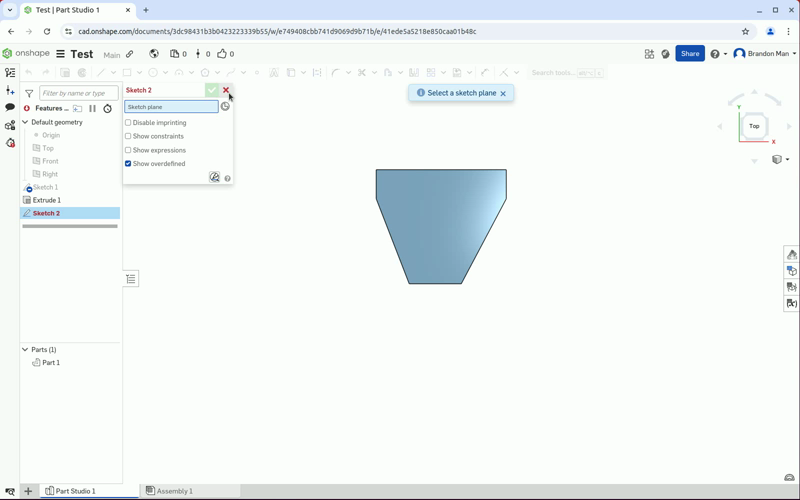
mouse_move(73, 150)
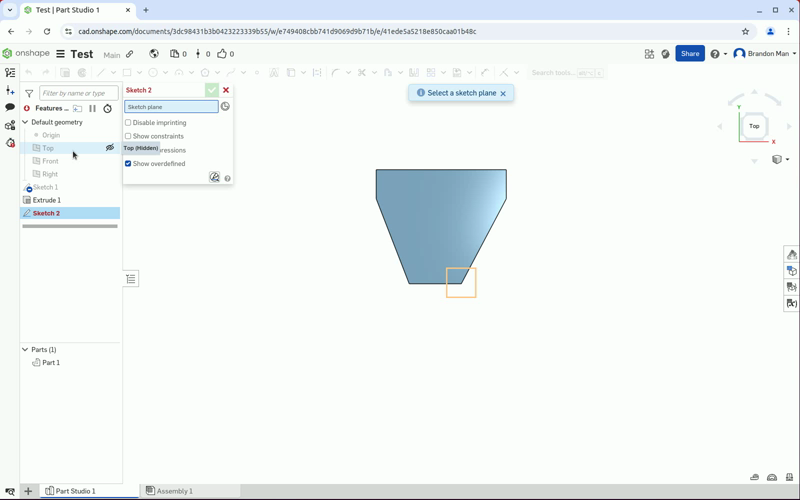
click(73, 150)
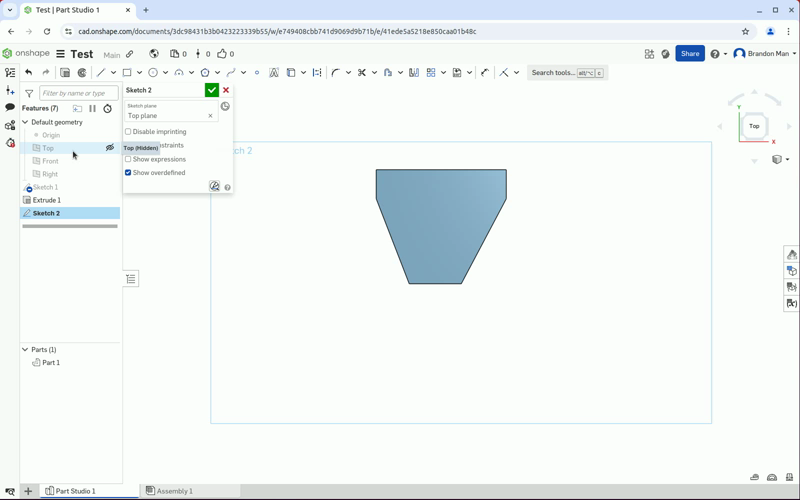
mouse_move(73, 352)
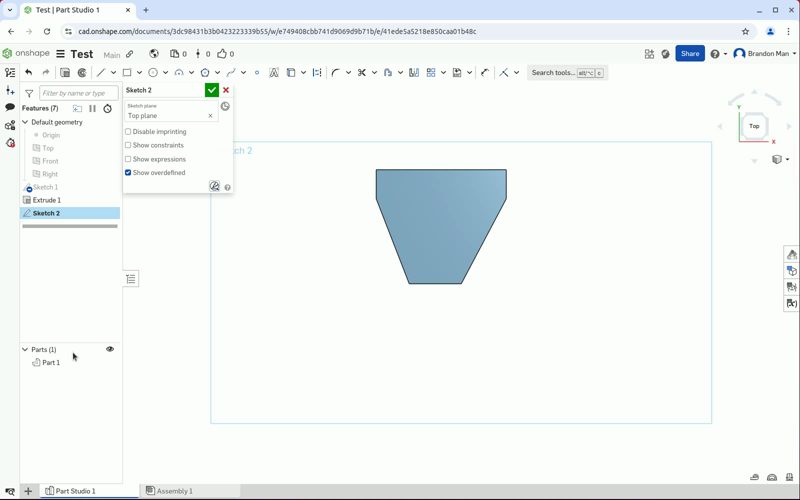
key(y)
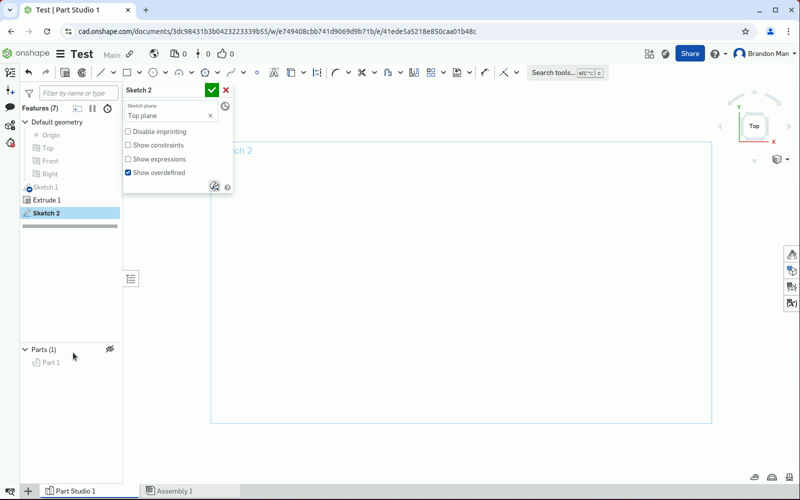
key(c)
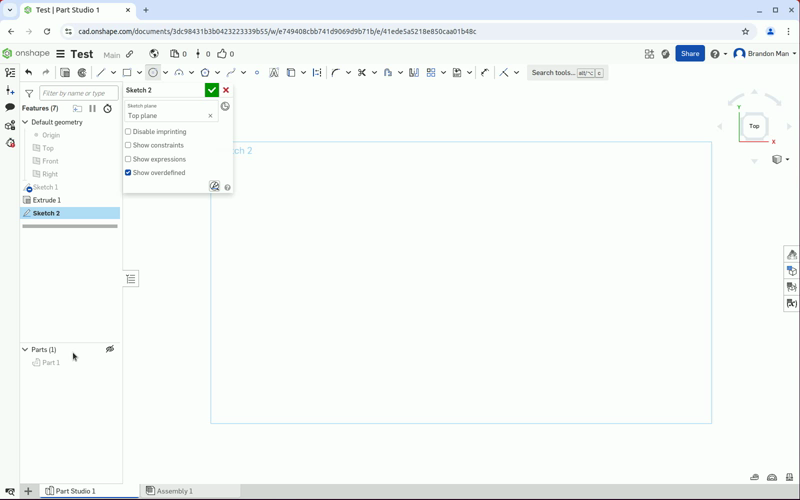
key_down(shift)
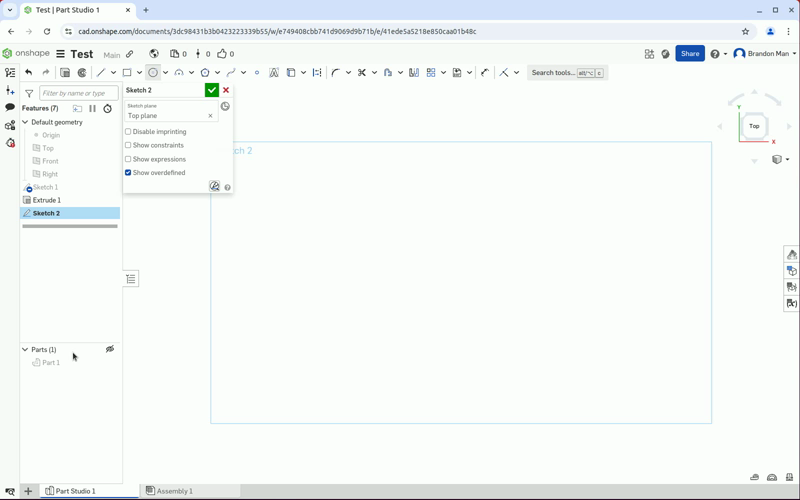
mouse_move(393, 182)
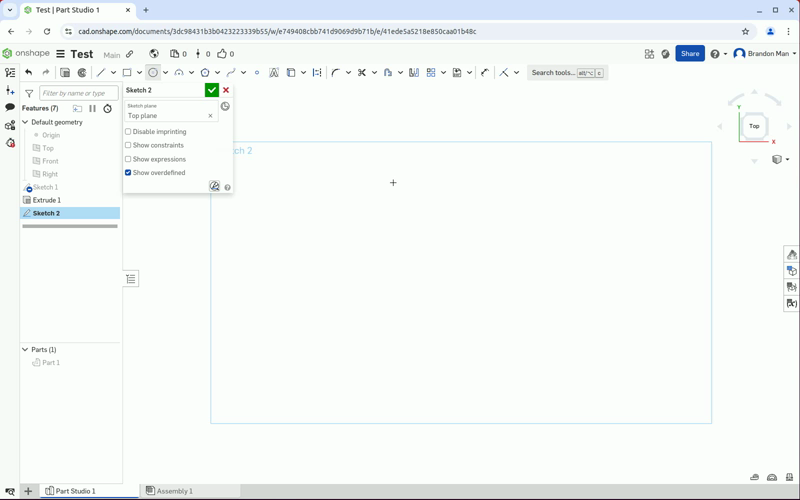
click(393, 182)
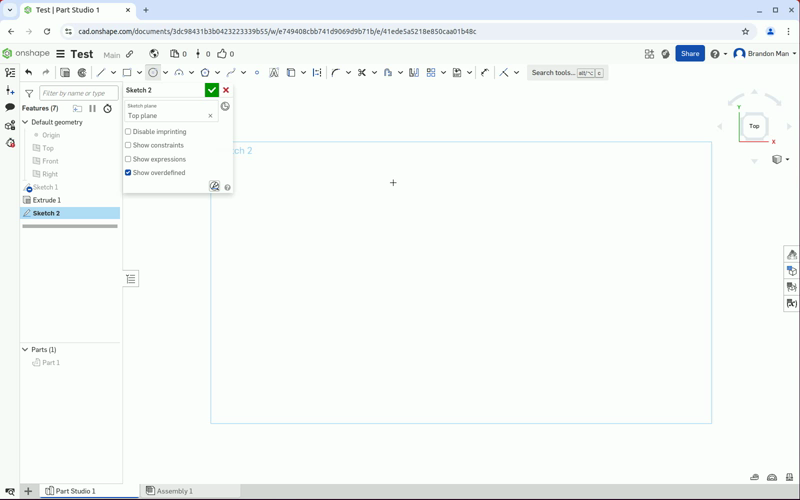
key_up(shift)
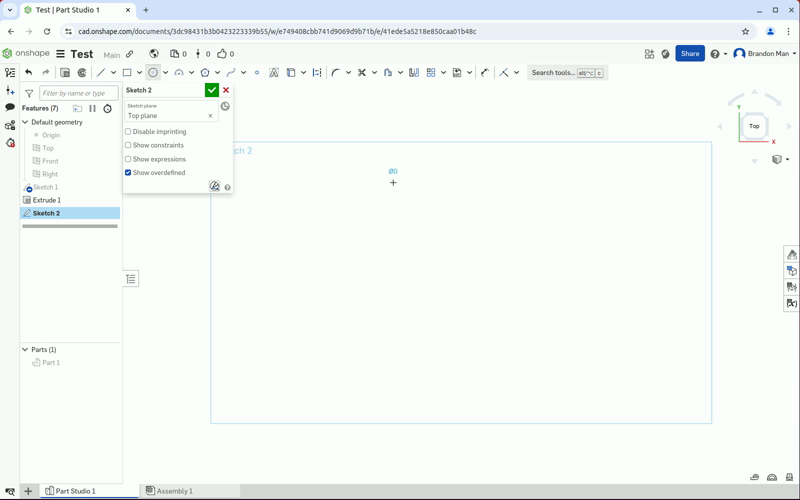
mouse_move(397, 182)
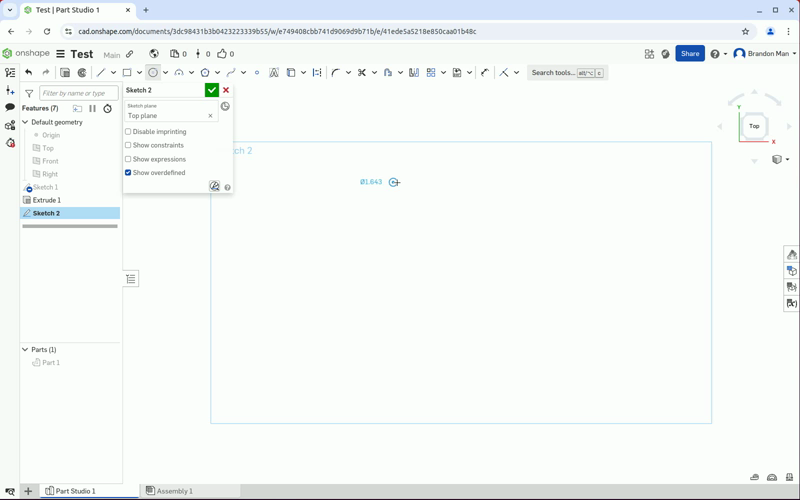
click(397, 182)
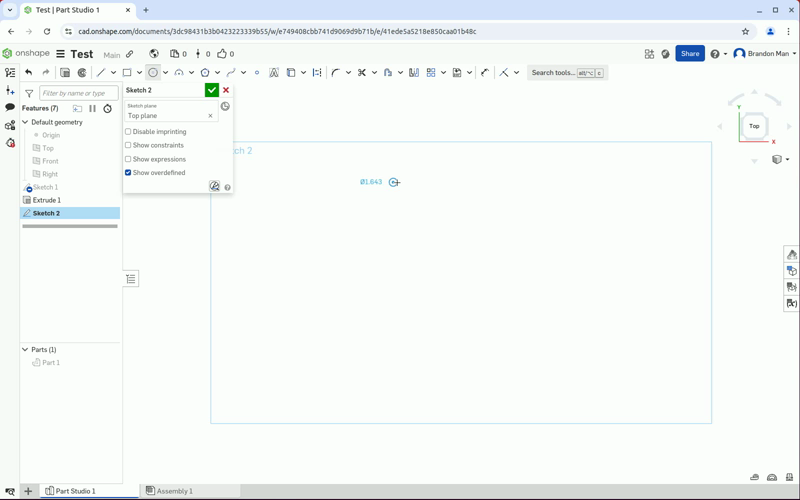
key(esc)
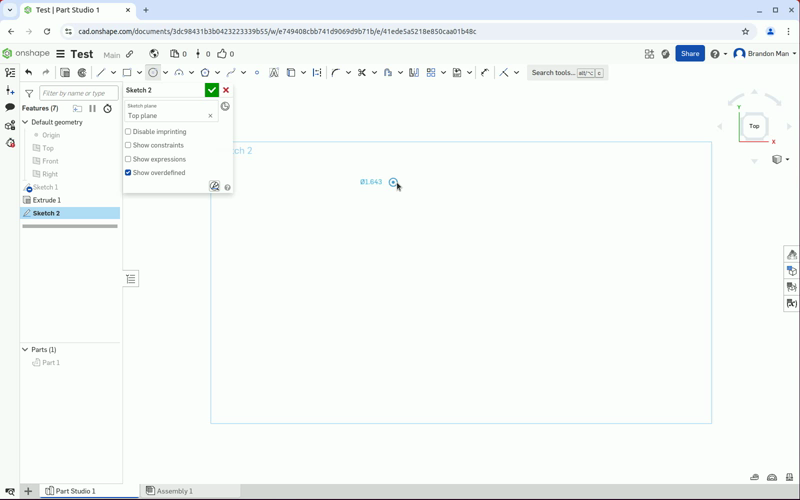
mouse_move(389, 183)
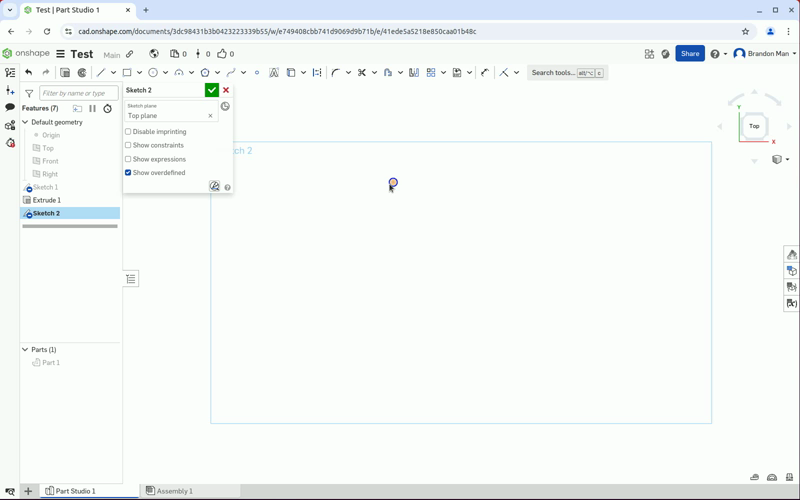
scroll(6)
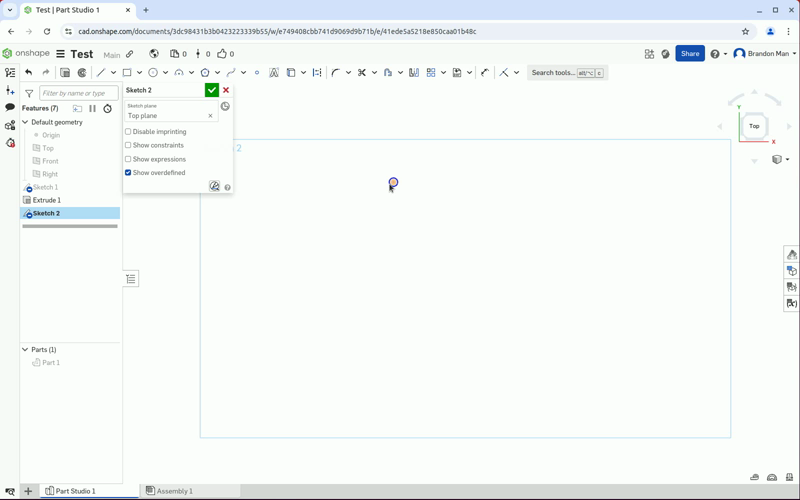
scroll(6)
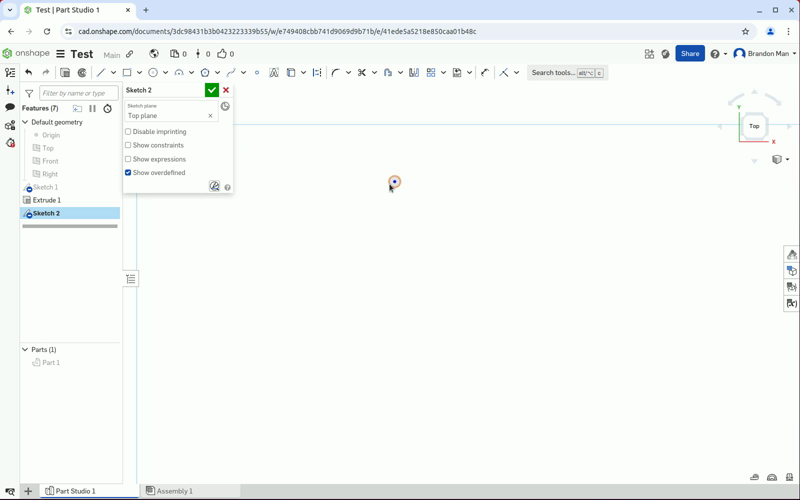
scroll(6)
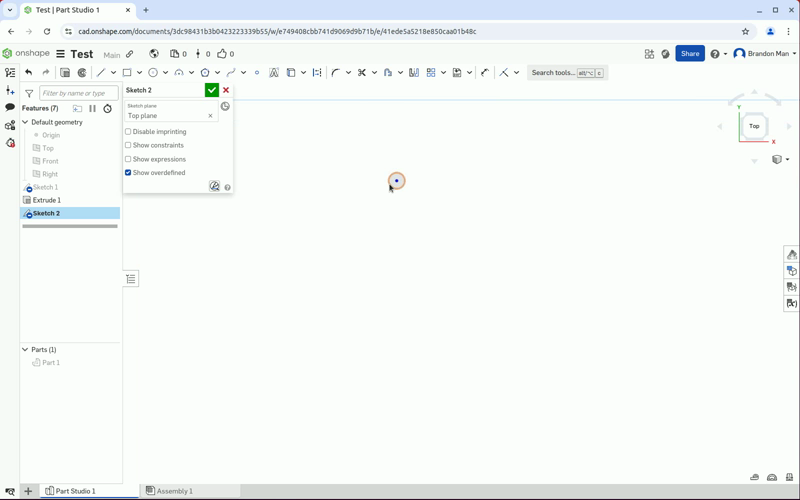
scroll(6)
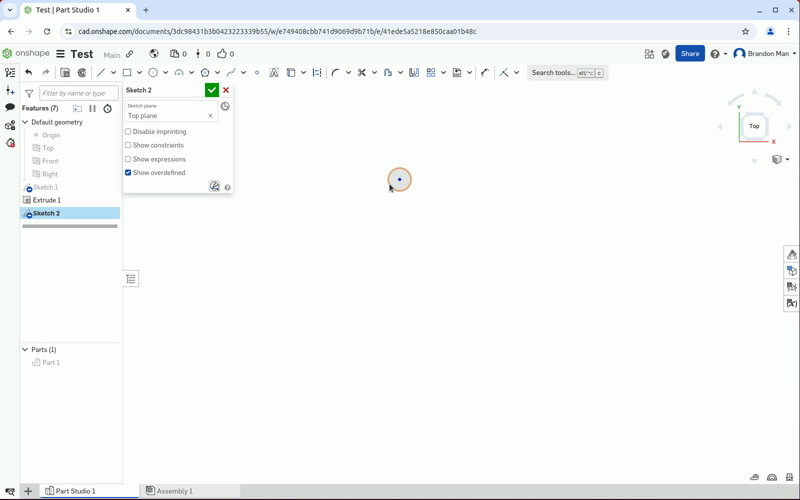
scroll(6)
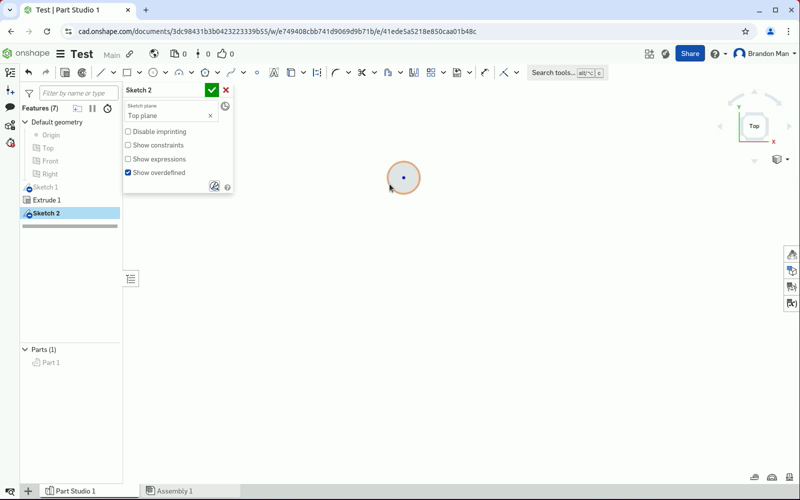
scroll(6)
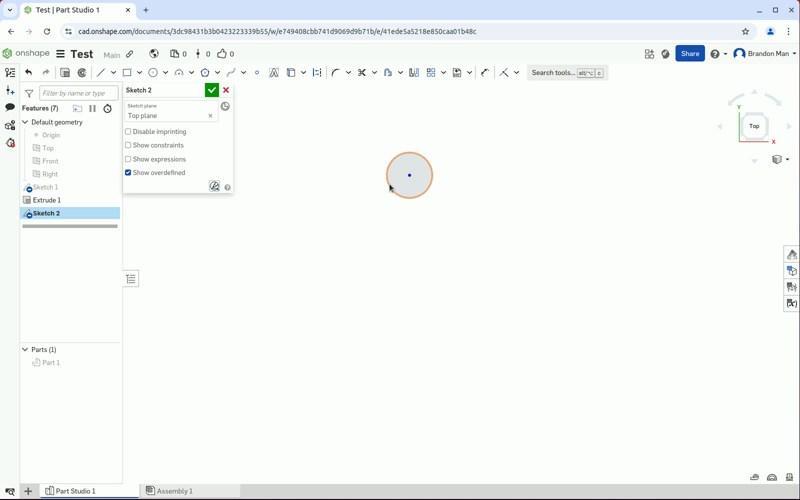
scroll(6)
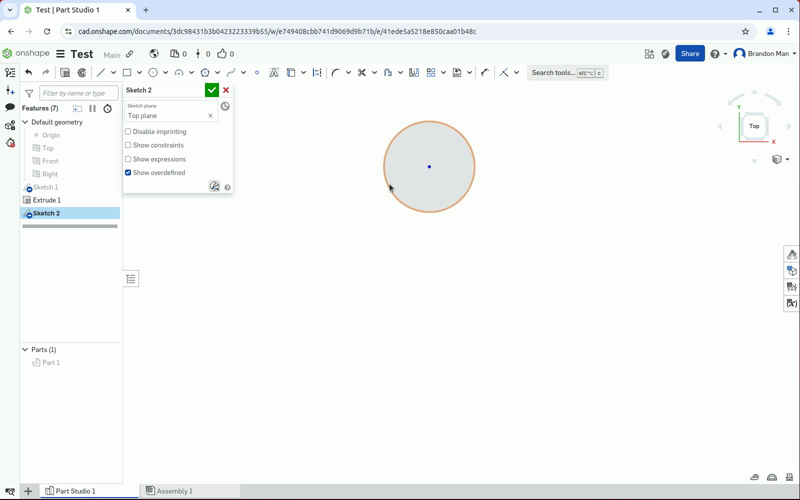
click(389, 183)
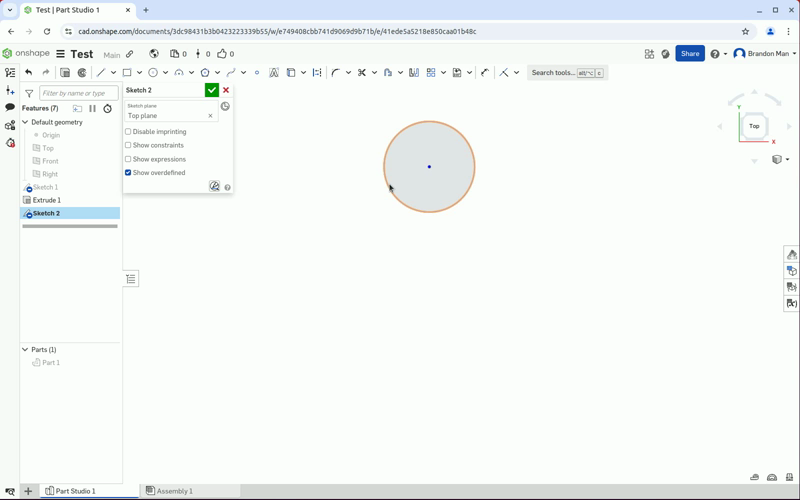
scroll(-6)
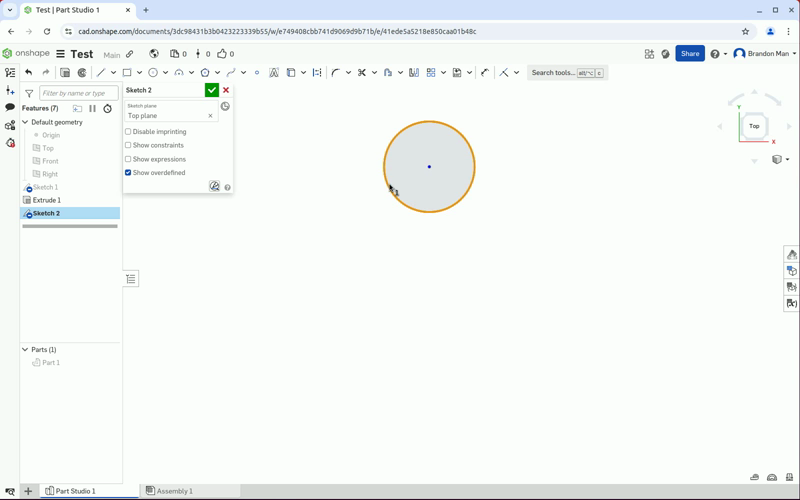
scroll(-6)
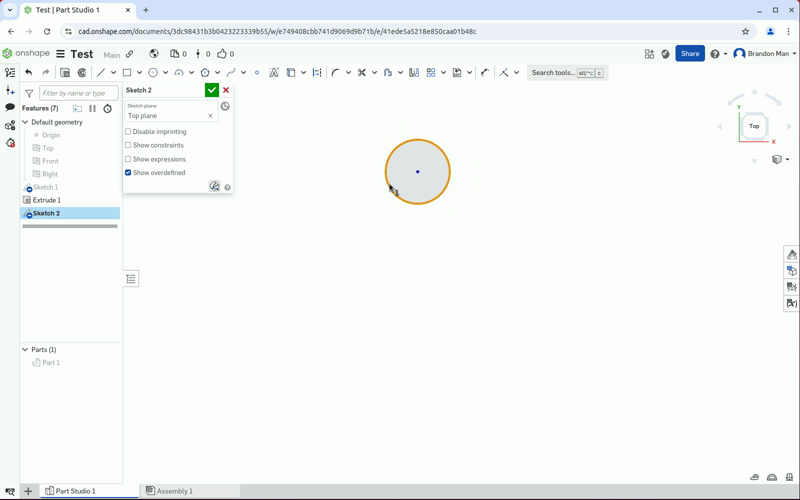
scroll(-6)
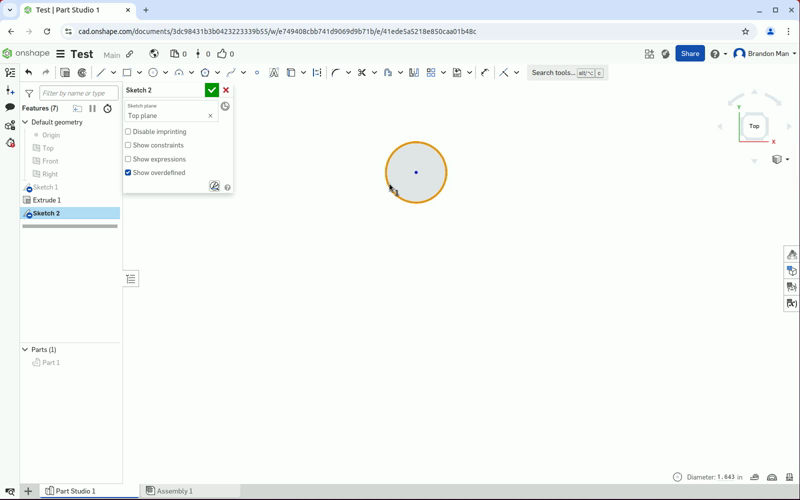
scroll(-6)
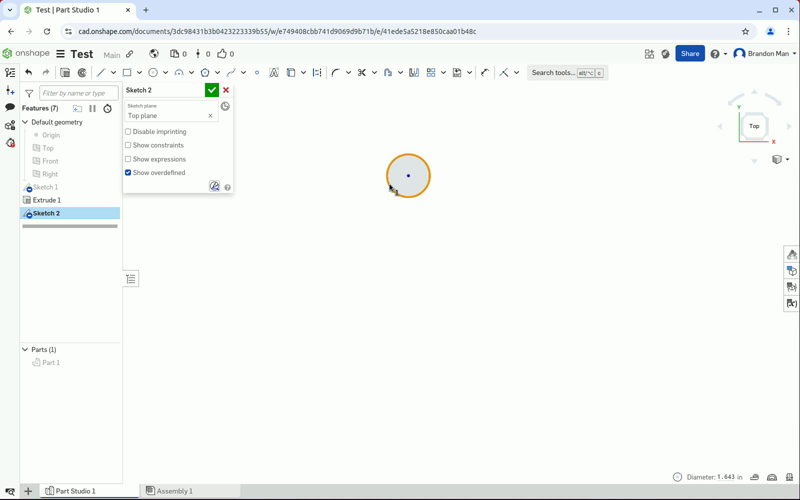
scroll(-6)
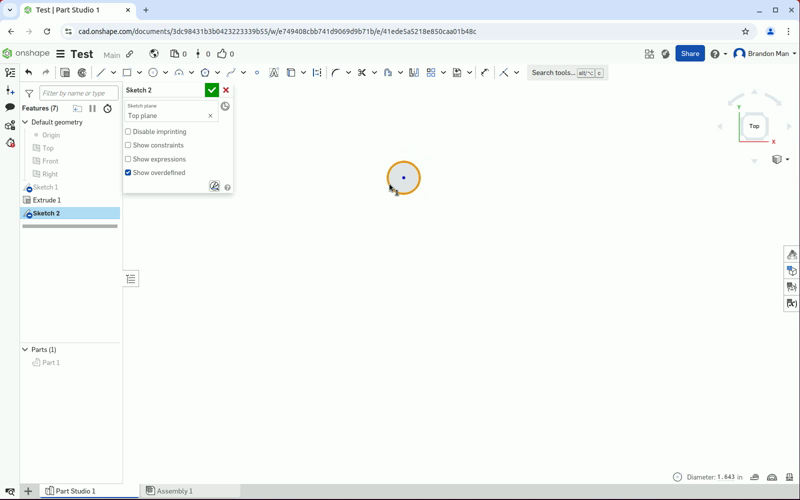
scroll(-6)
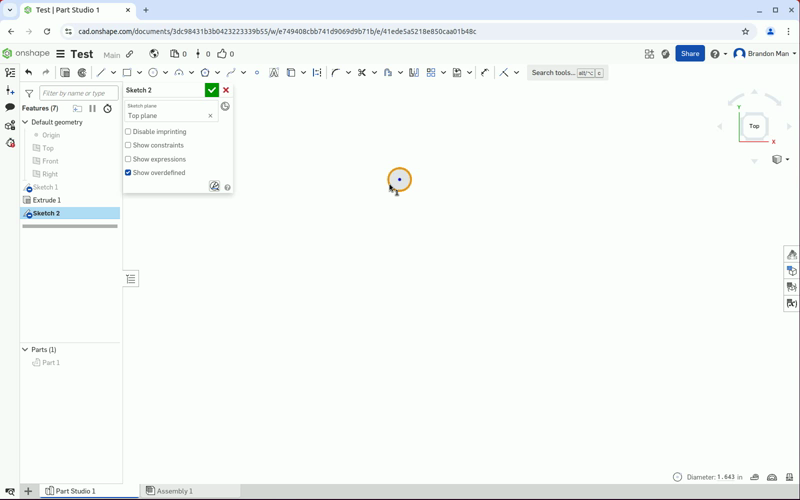
scroll(-6)
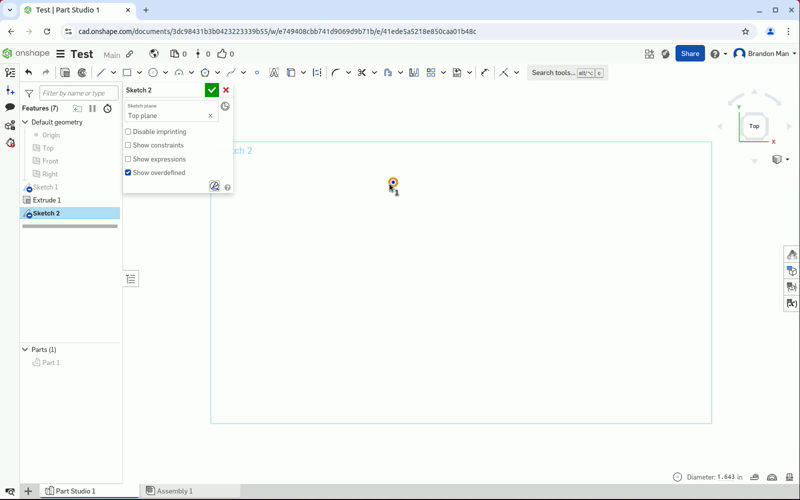
mouse_move(73, 352)
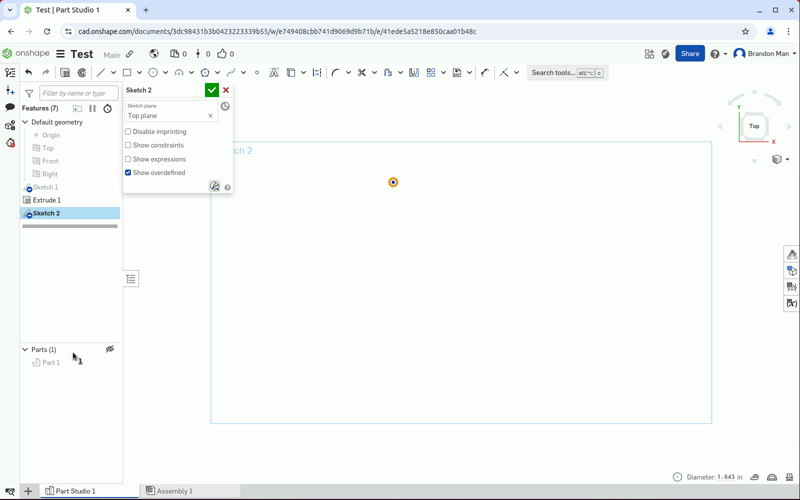
key(shift+y)
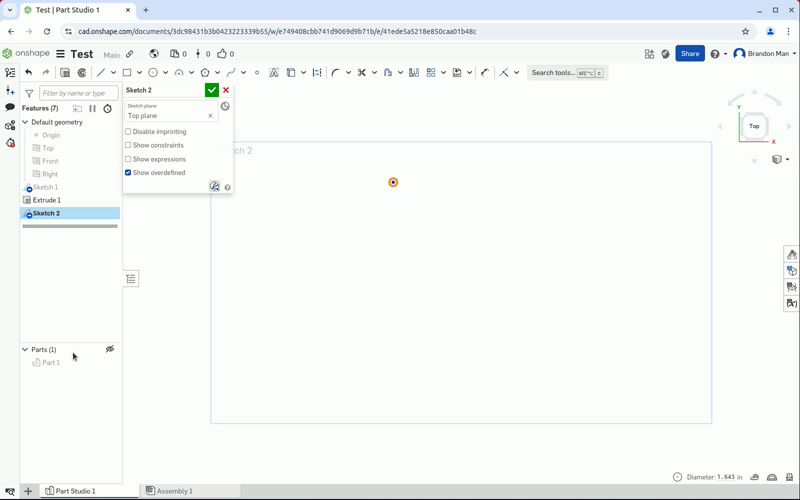
key(shift+e)
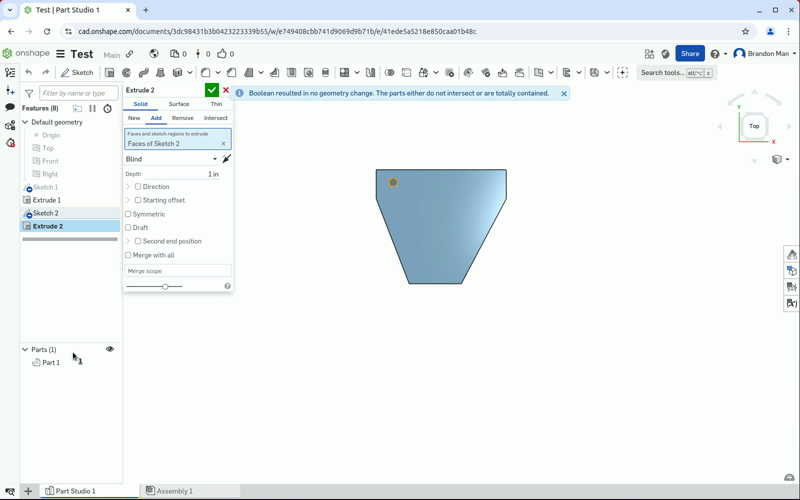
mouse_move(143, 106)
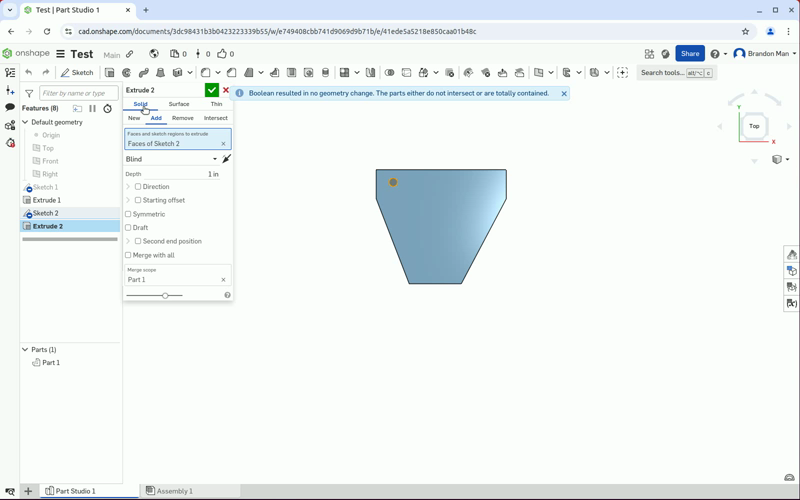
click(143, 106)
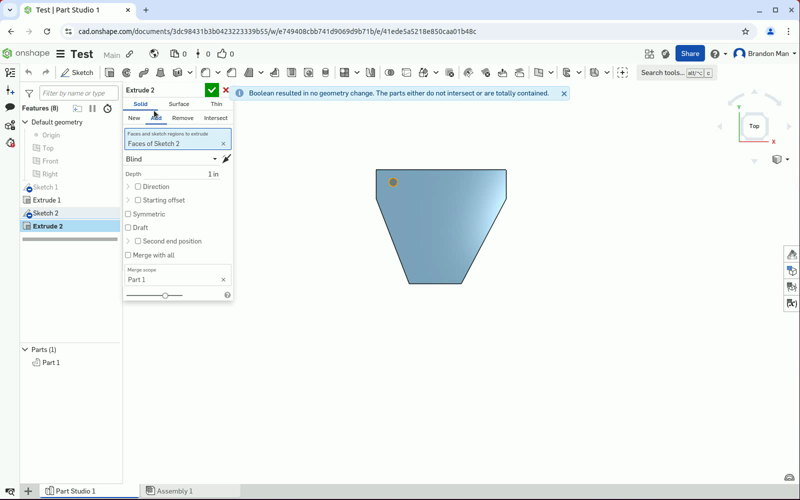
mouse_move(186, 120)
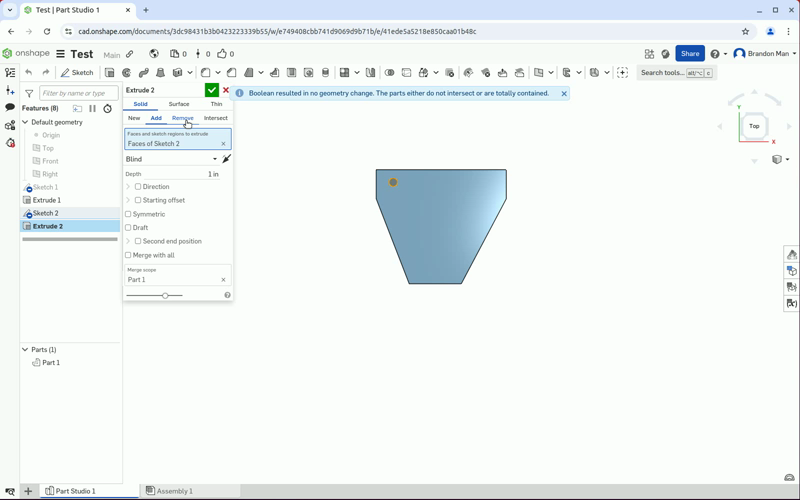
click(186, 120)
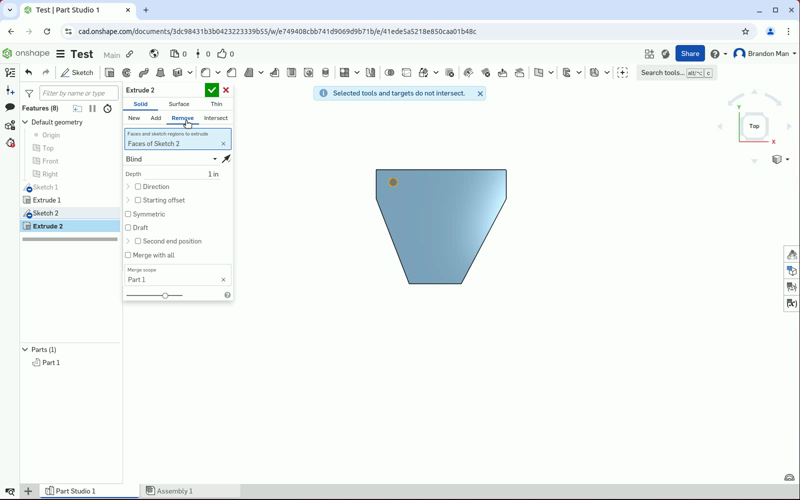
key(tab, 4)
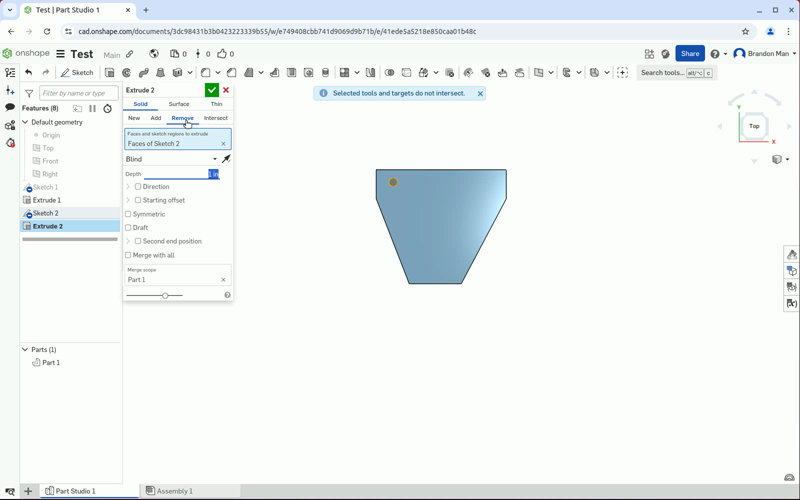
text(-11.073)
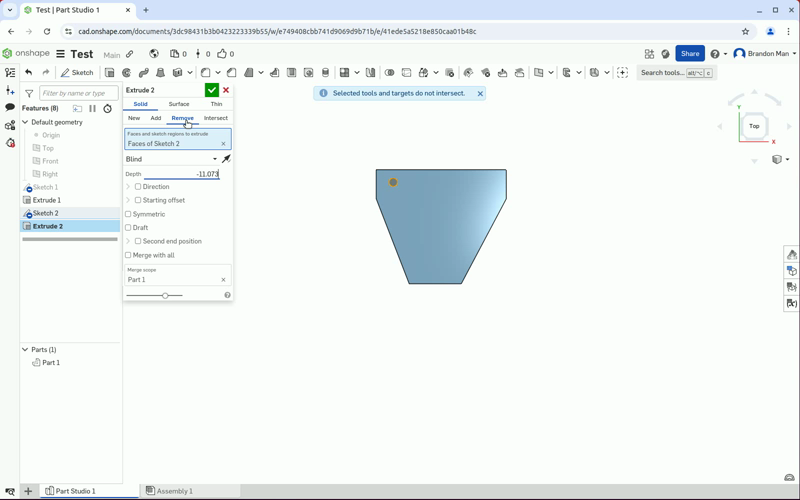
key(tab, 6)
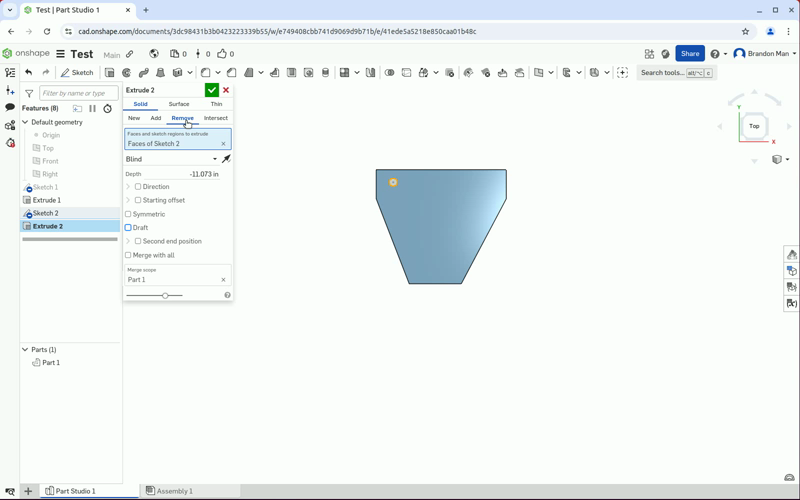
key(space)
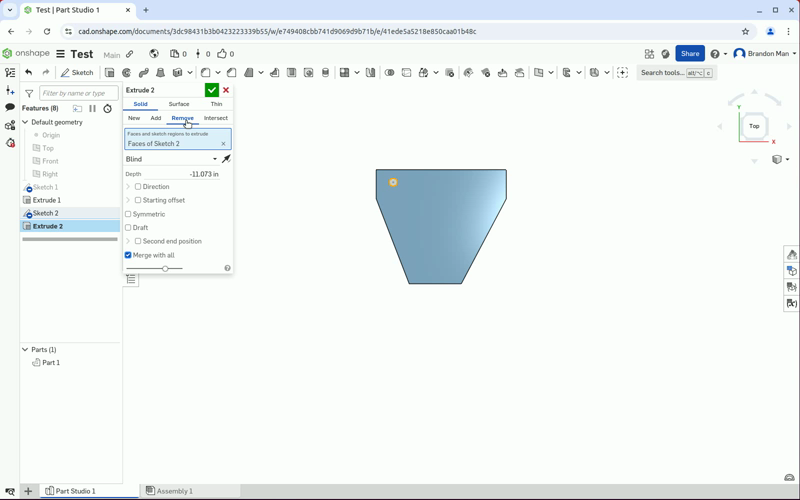
key(enter)
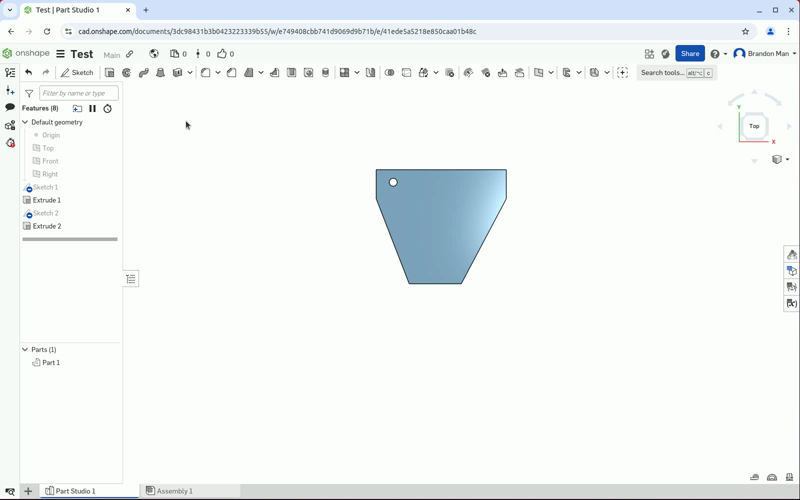
key(shift+h)
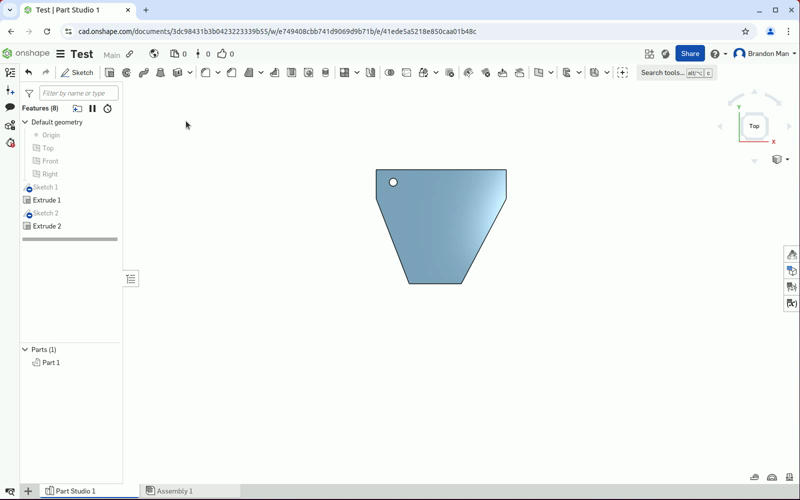
key(shift+h)
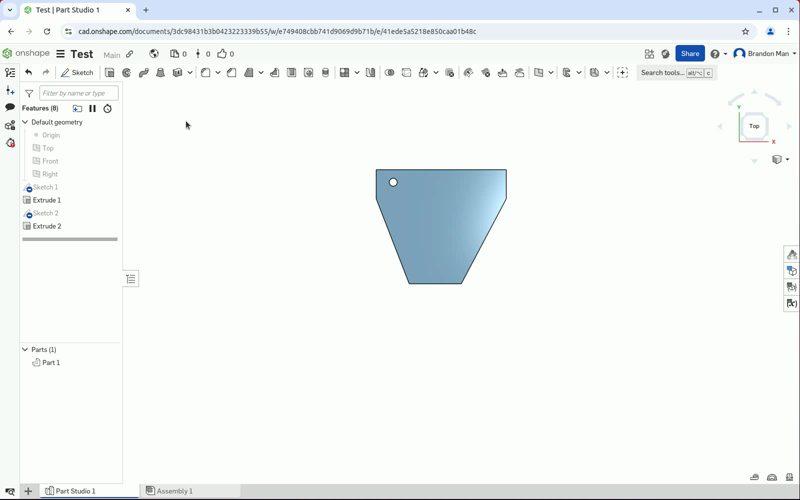
mouse_move(73, 189)
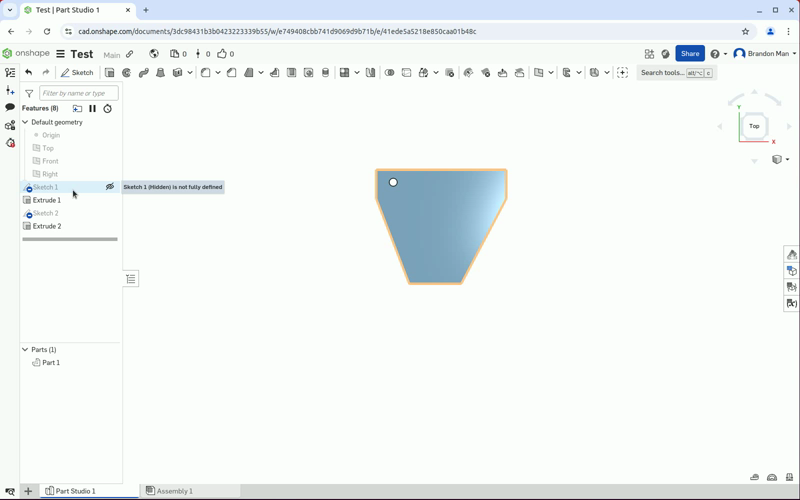
click(73, 189)
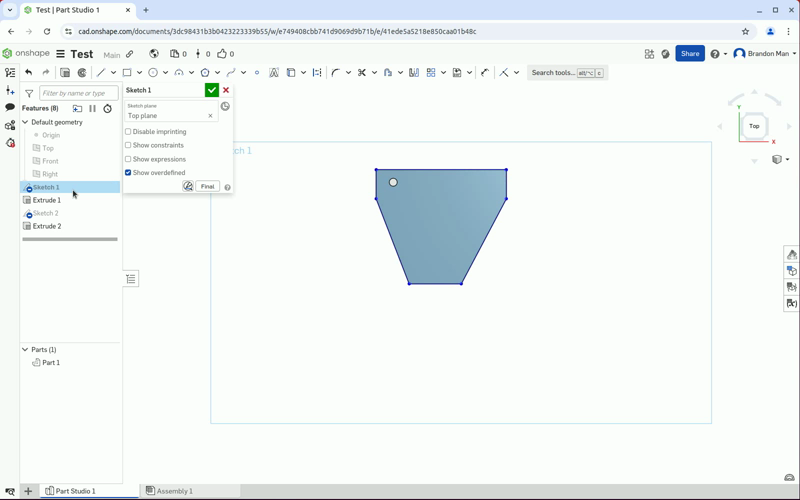
mouse_move(229, 92)
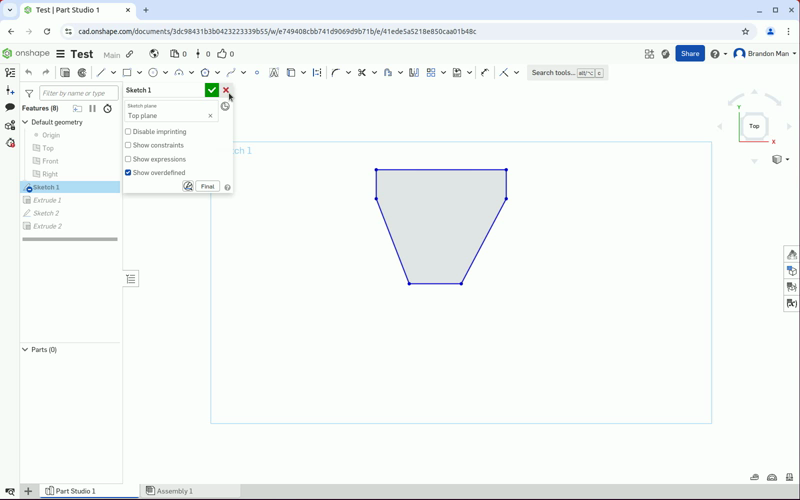
click(229, 92)
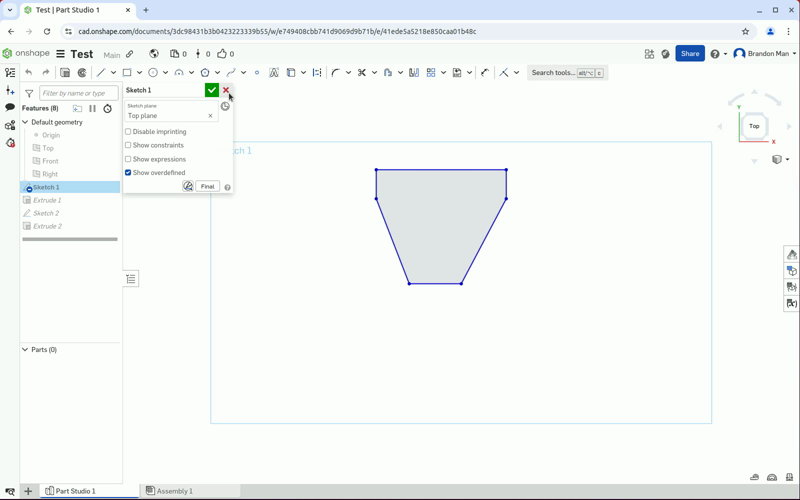
key(shift+s)
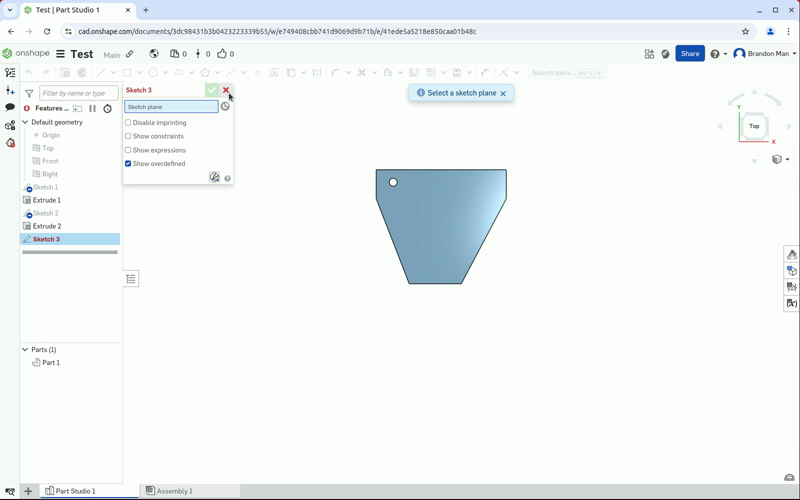
mouse_move(73, 150)
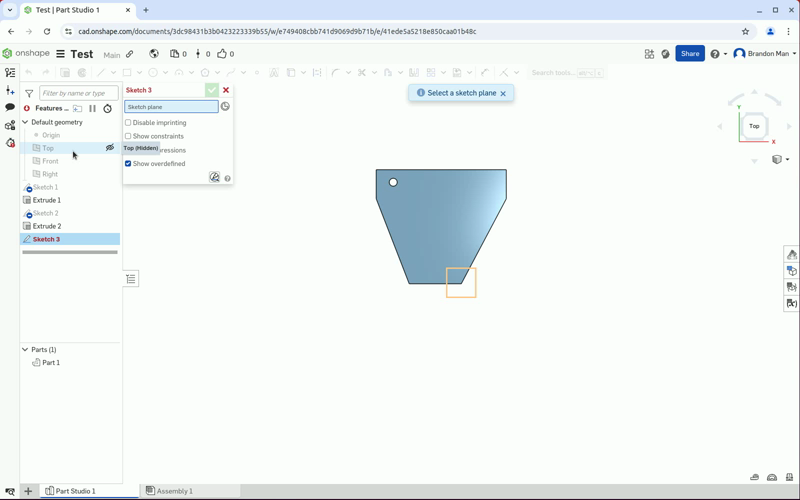
click(73, 150)
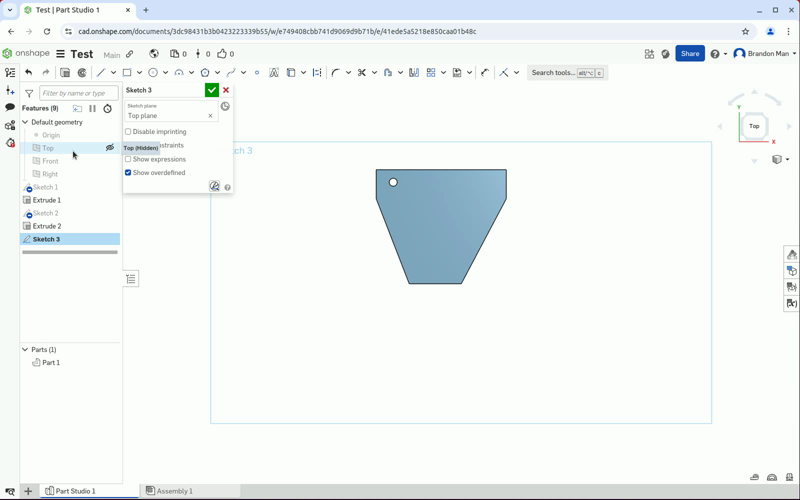
mouse_move(73, 352)
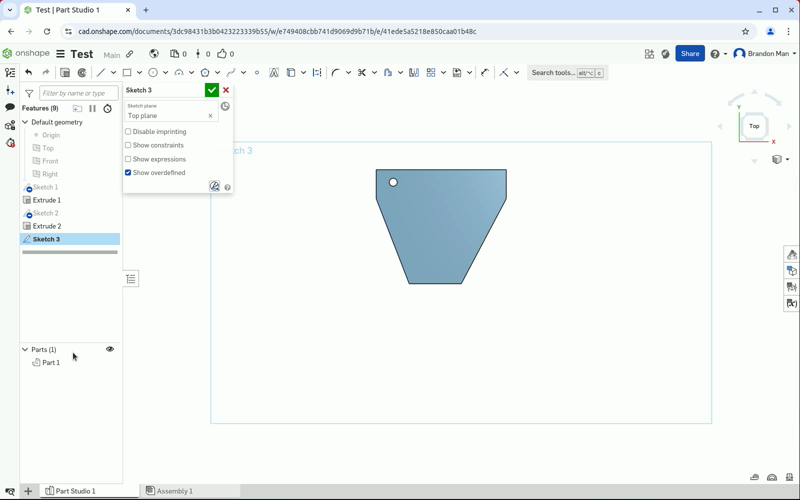
key(y)
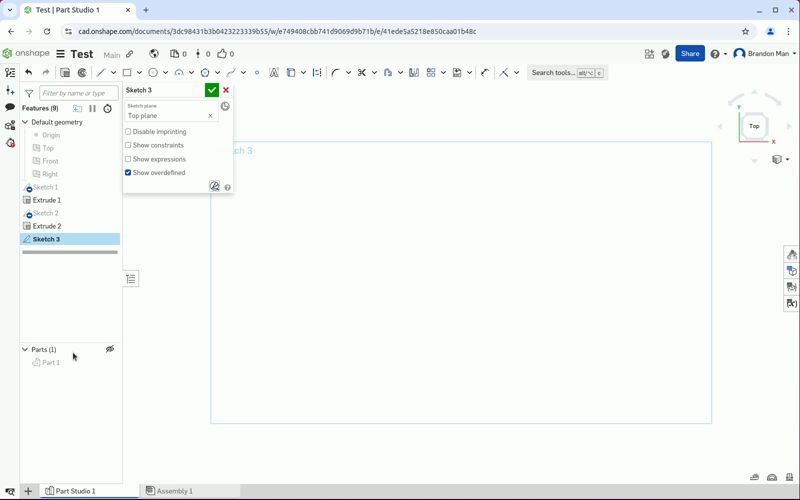
key(c)
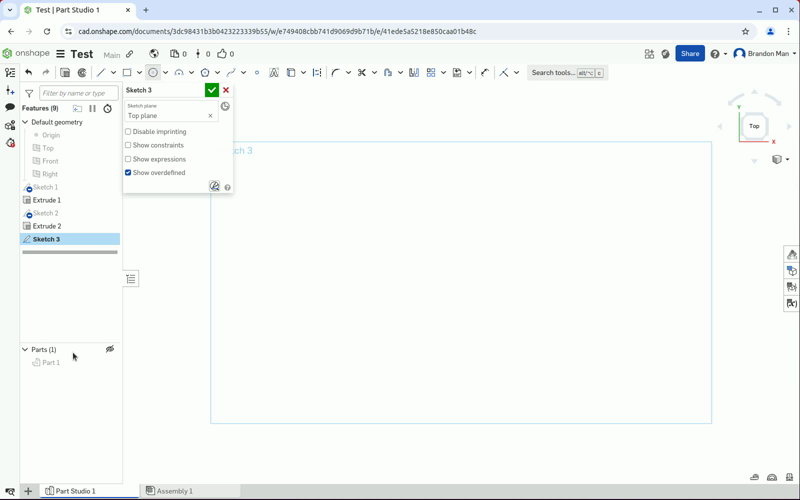
key_down(shift)
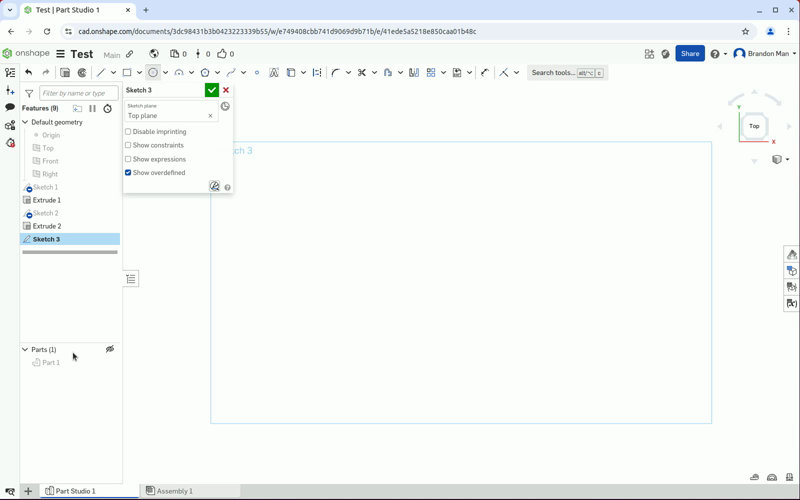
mouse_move(486, 182)
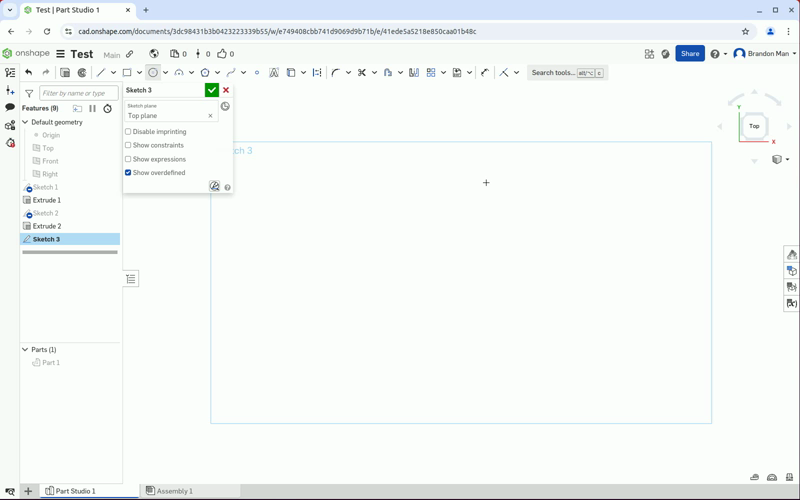
click(486, 182)
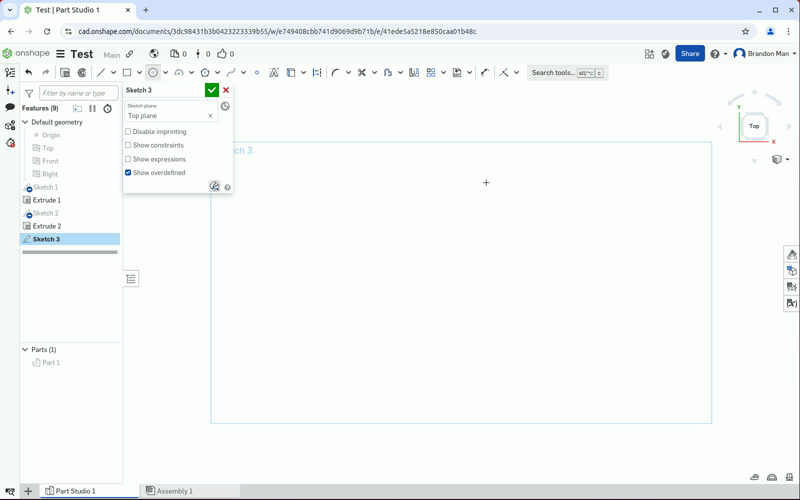
key_up(shift)
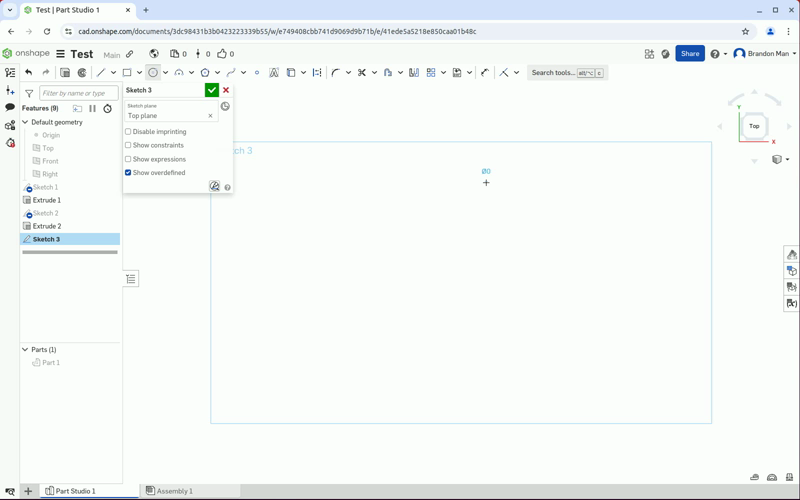
mouse_move(490, 182)
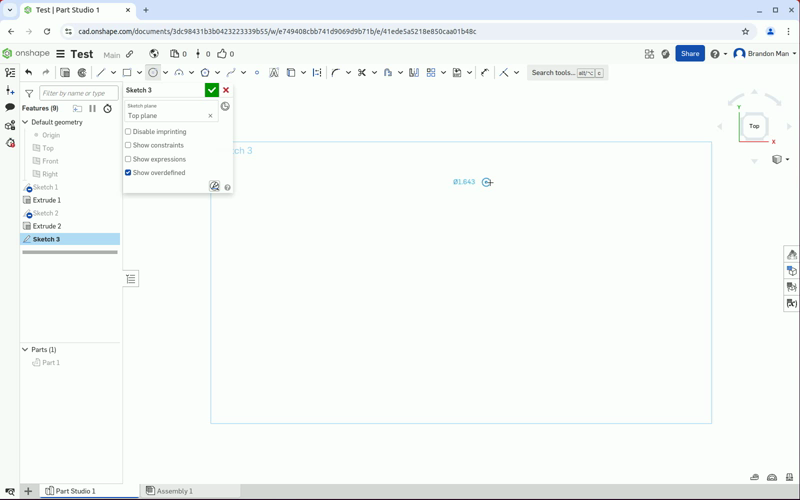
click(490, 182)
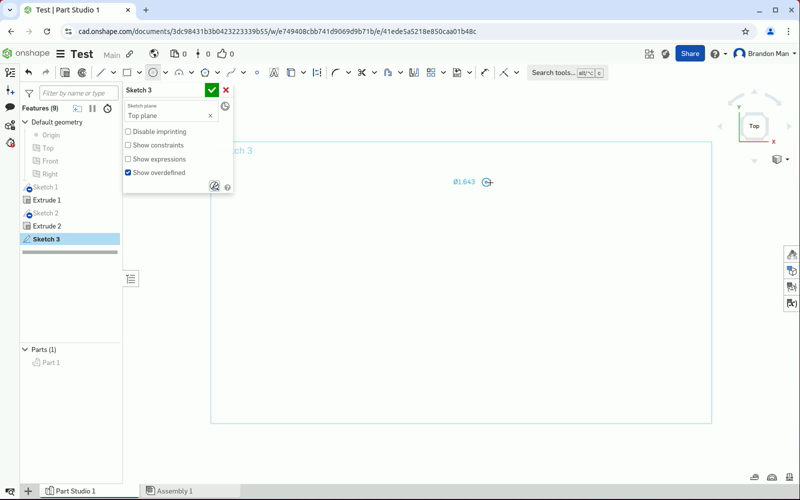
key(esc)
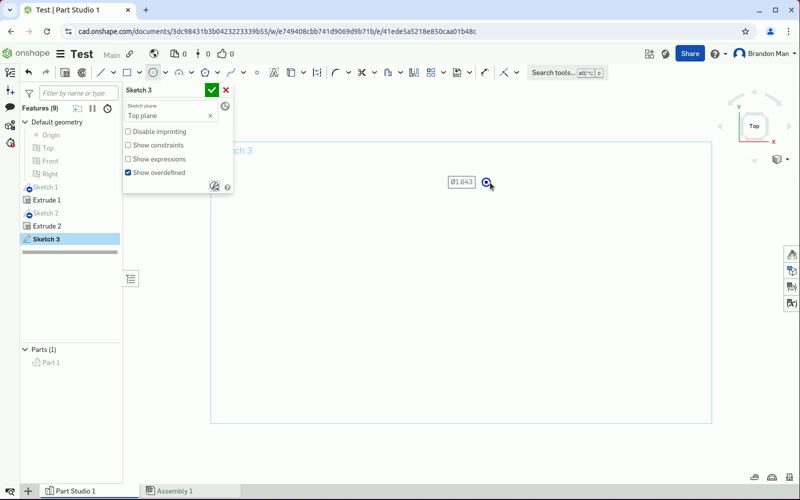
mouse_move(487, 184)
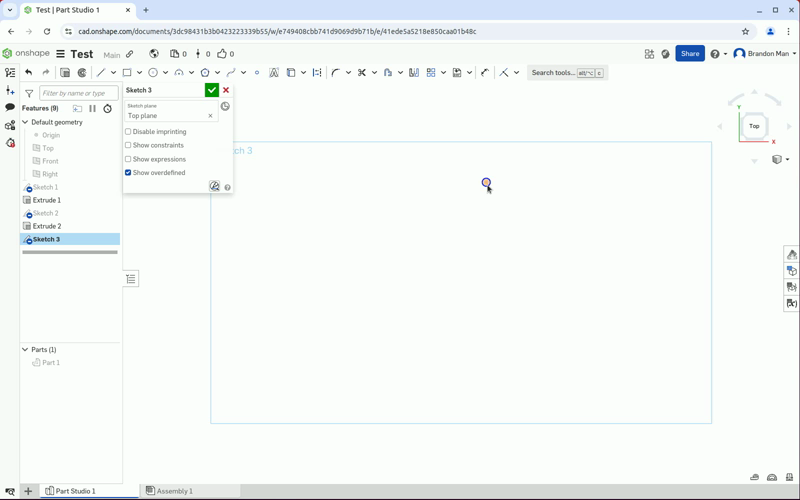
scroll(6)
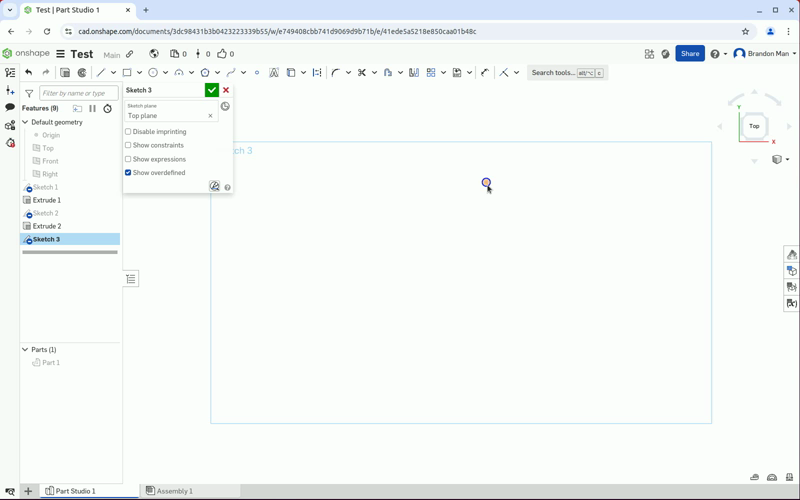
scroll(6)
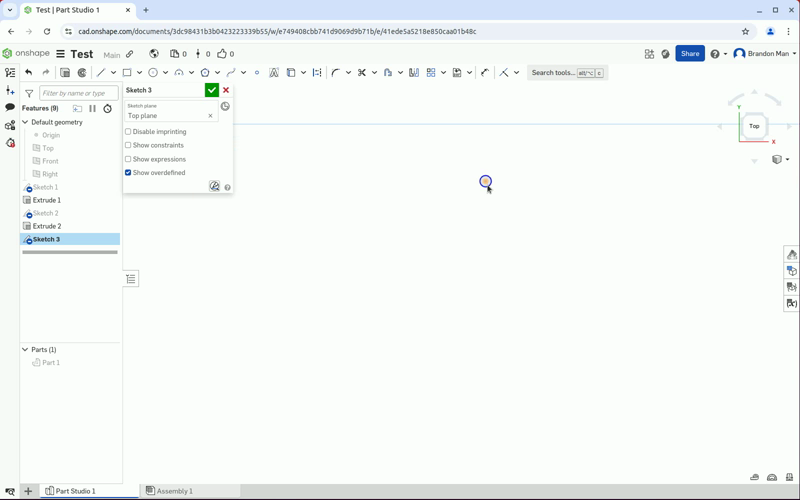
scroll(6)
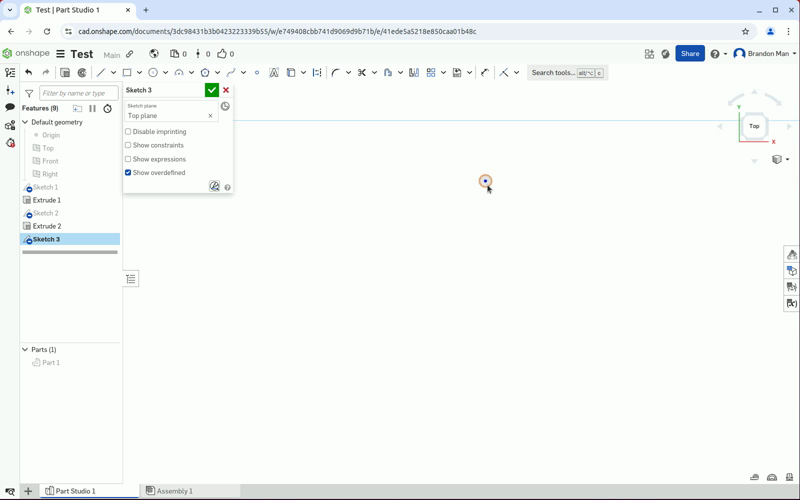
scroll(6)
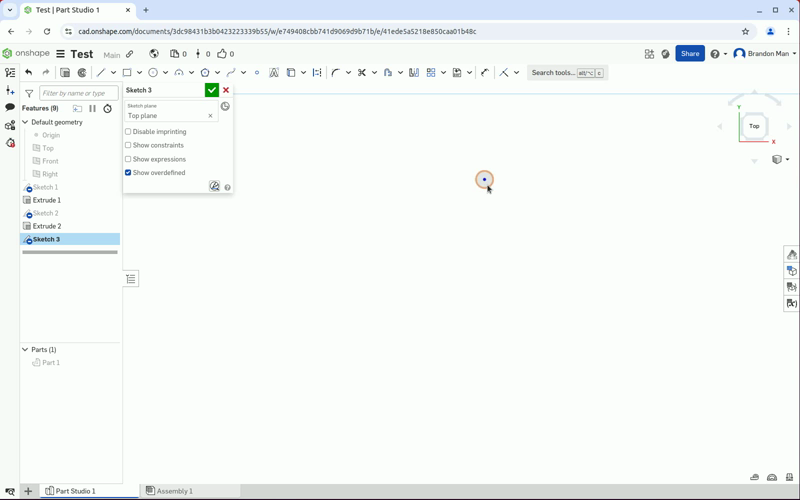
scroll(6)
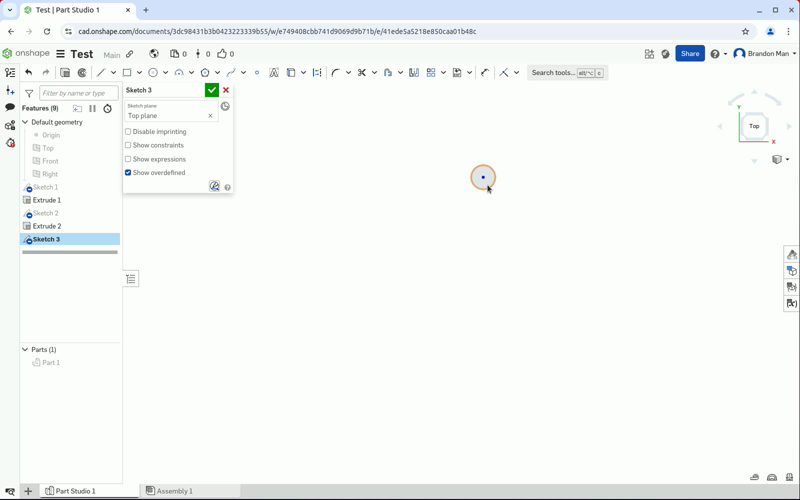
scroll(6)
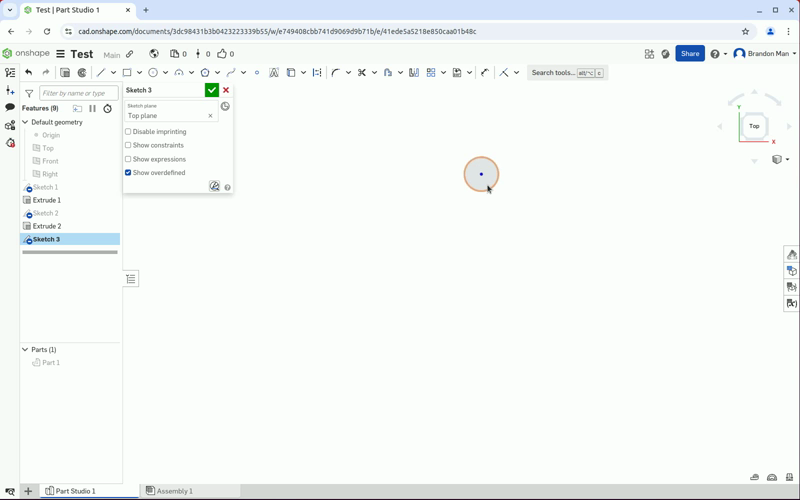
scroll(6)
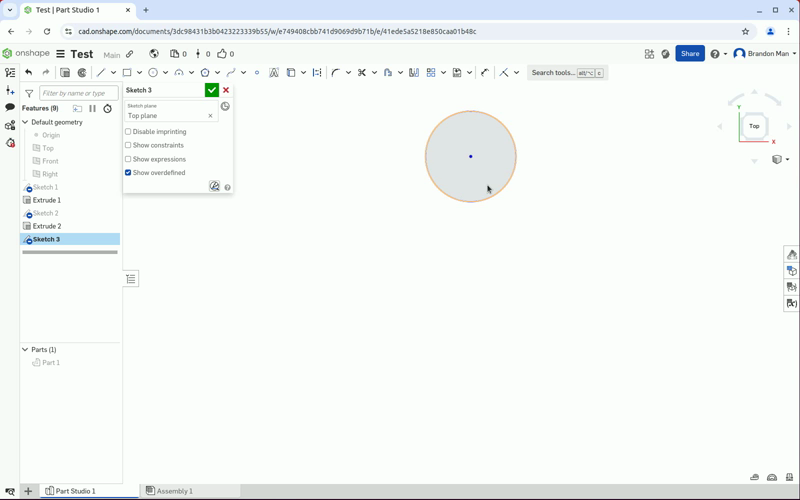
click(487, 184)
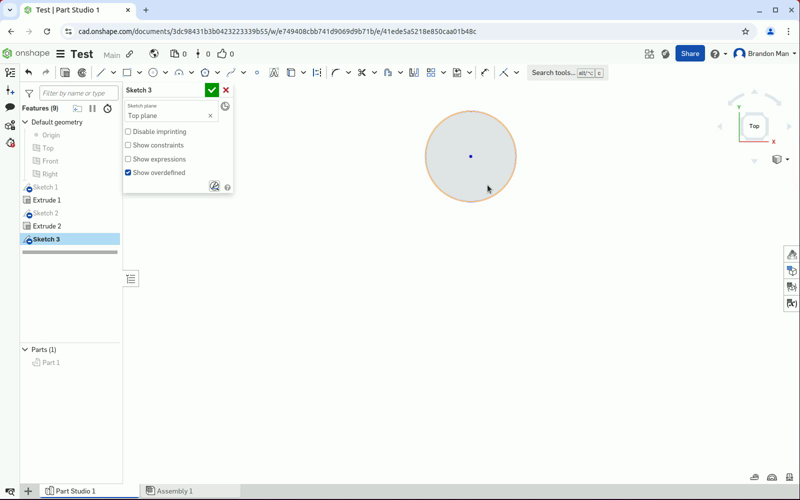
scroll(-6)
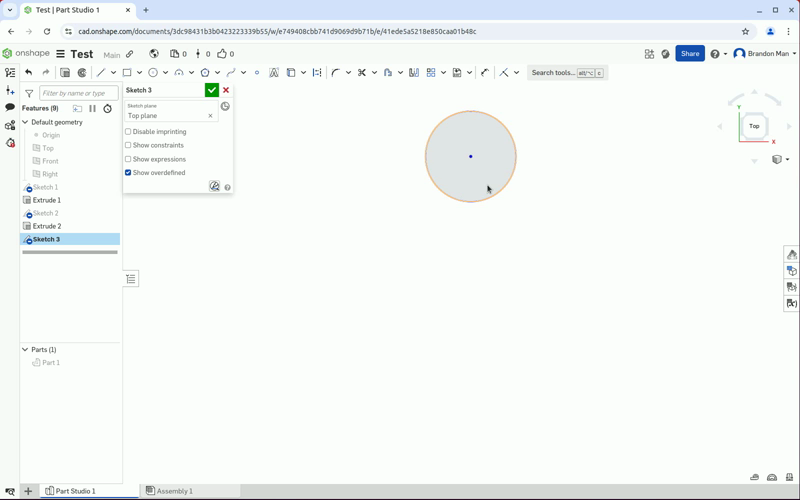
scroll(-6)
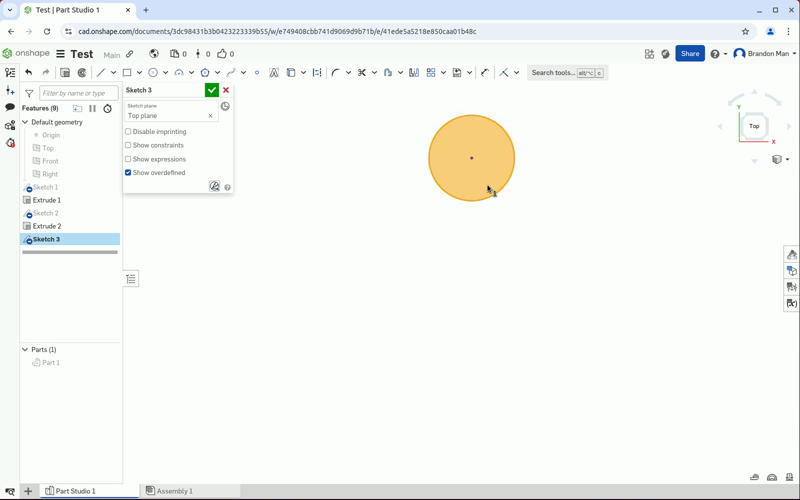
scroll(-6)
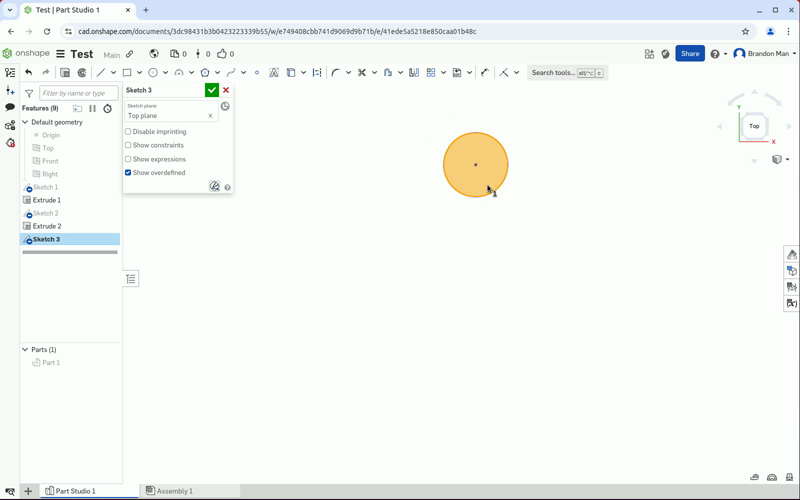
scroll(-6)
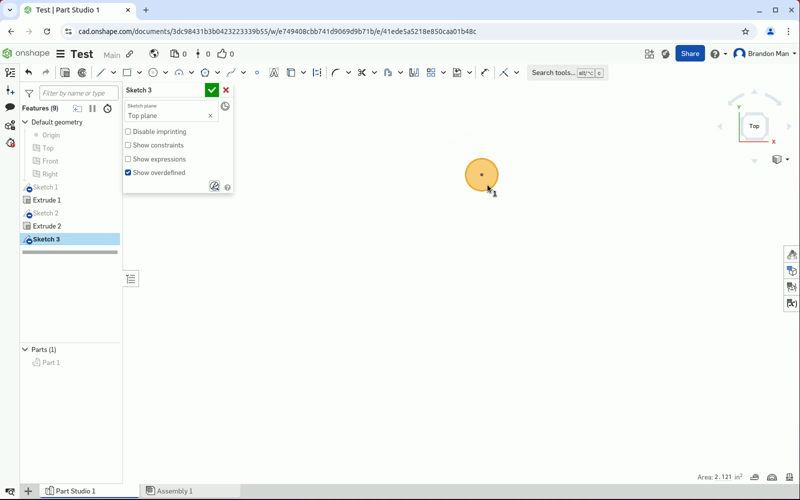
scroll(-6)
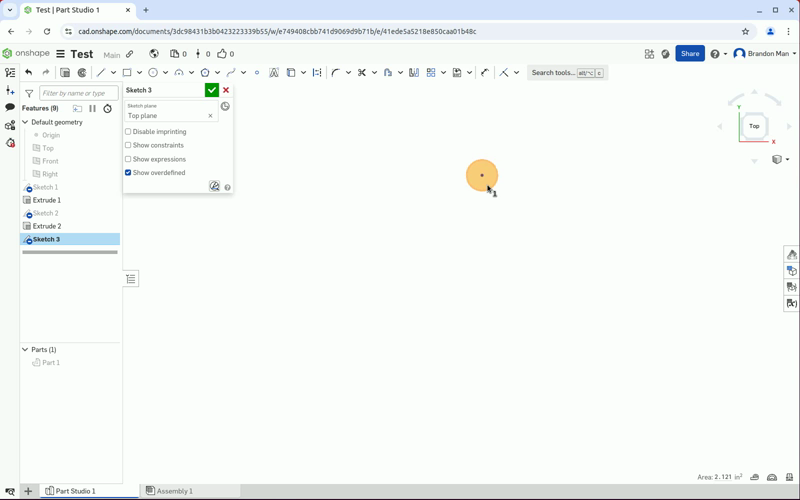
scroll(-6)
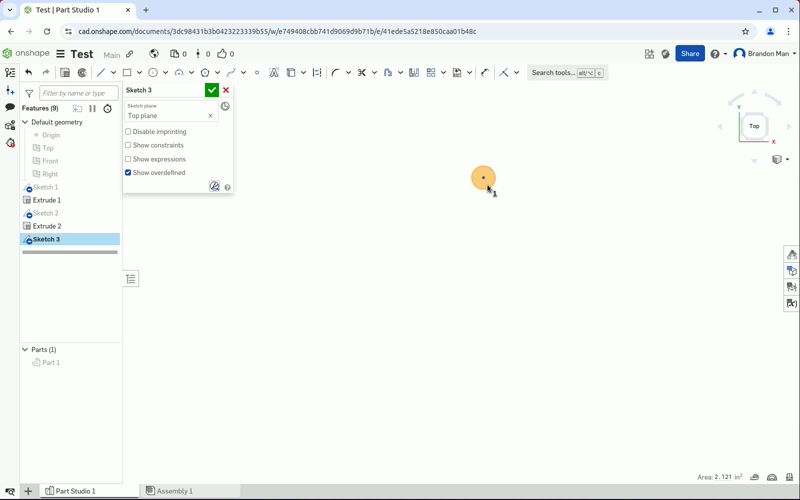
scroll(-6)
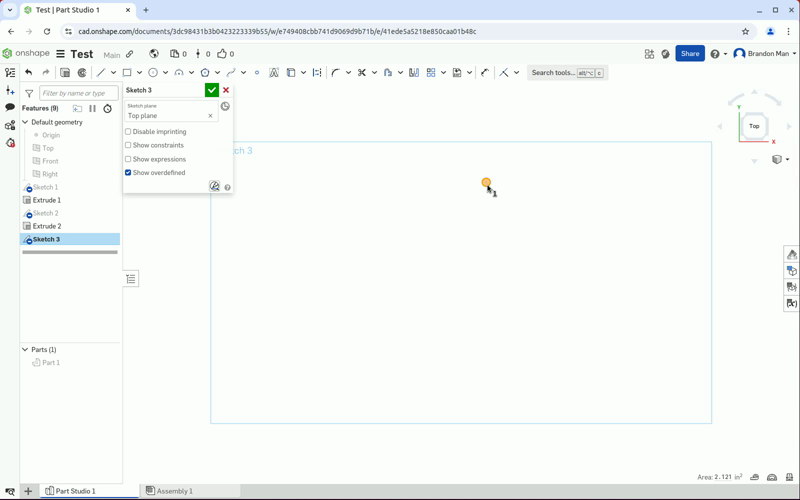
mouse_move(73, 352)
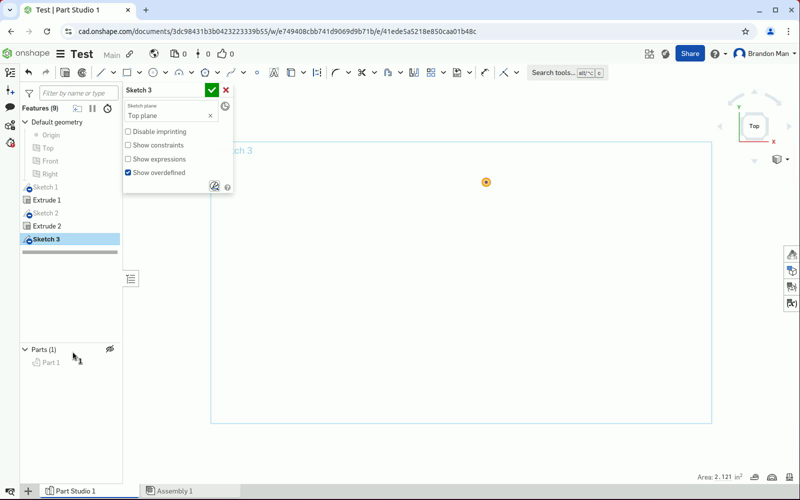
key(shift+y)
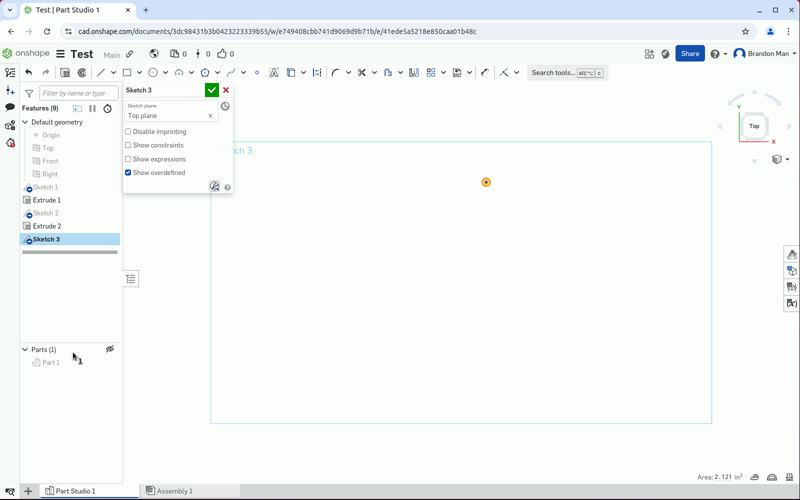
key(shift+e)
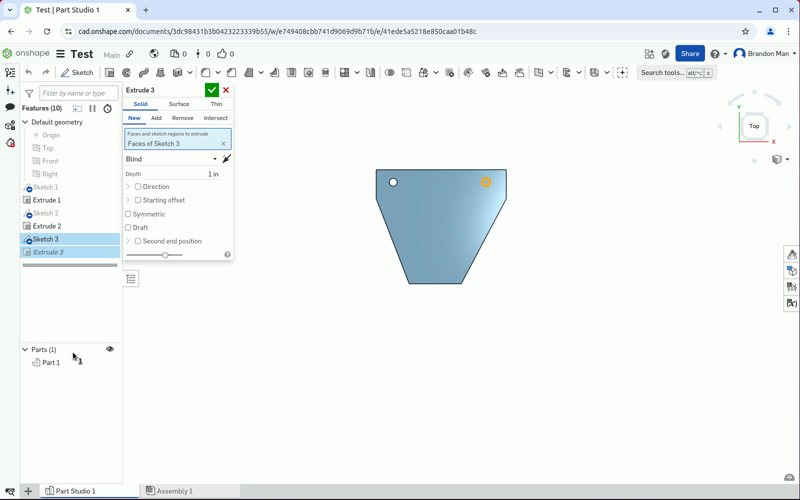
mouse_move(143, 106)
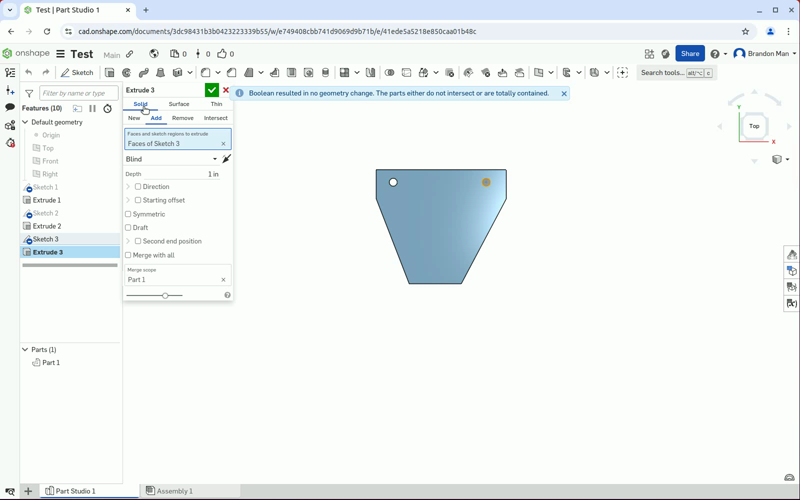
click(143, 106)
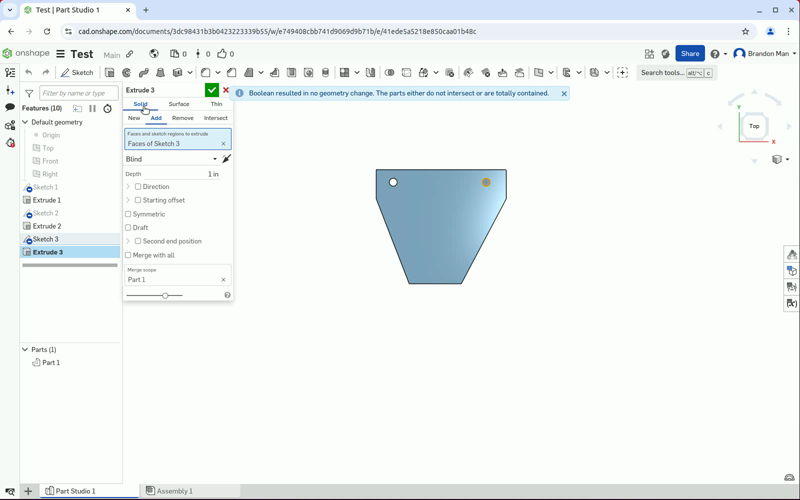
mouse_move(186, 120)
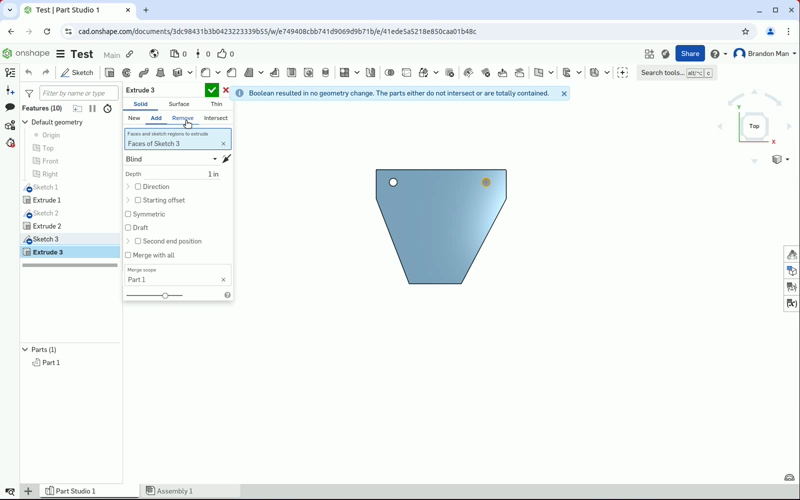
click(186, 120)
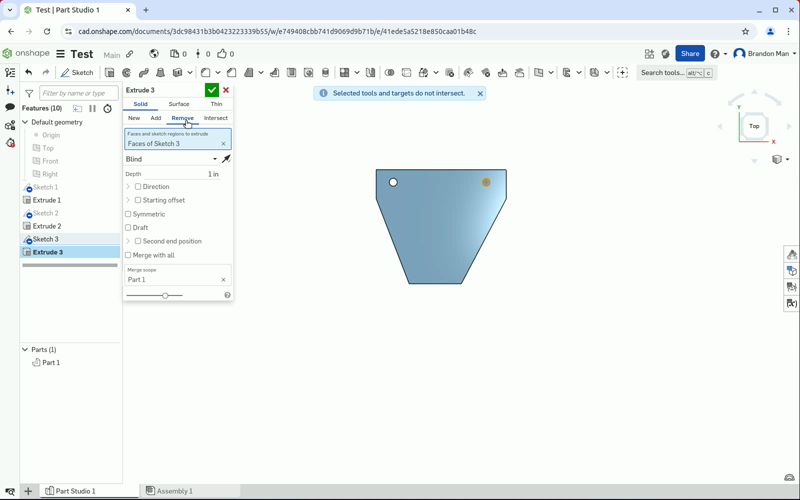
key(tab, 4)
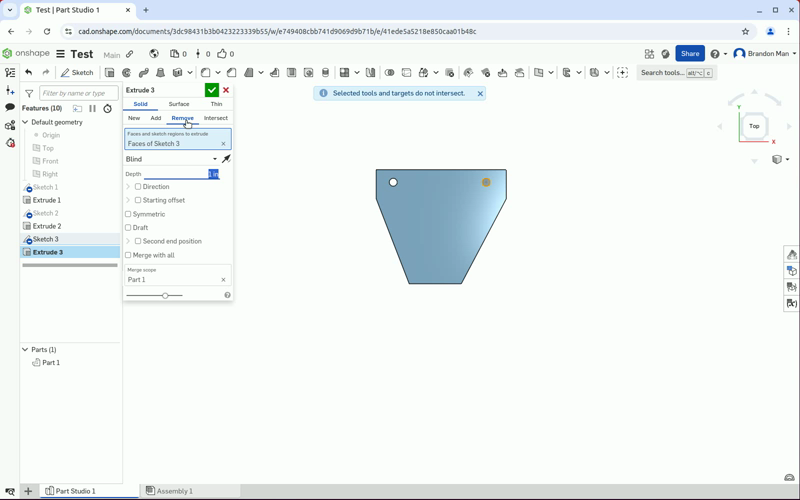
text(-11.073)
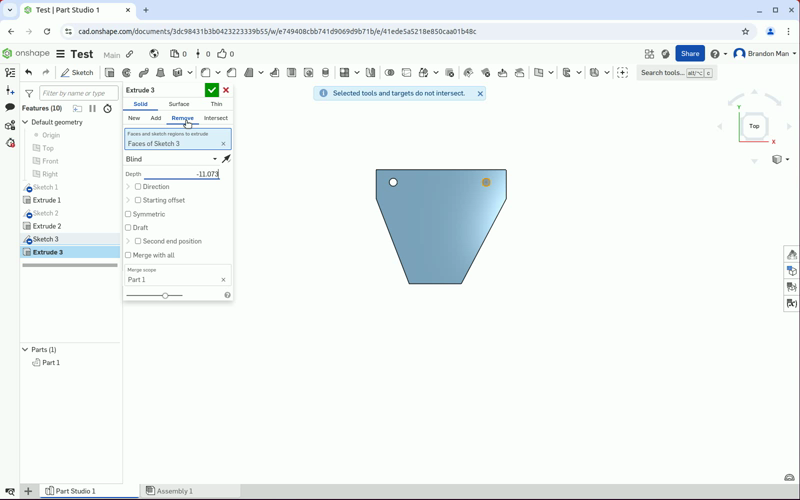
key(tab, 6)
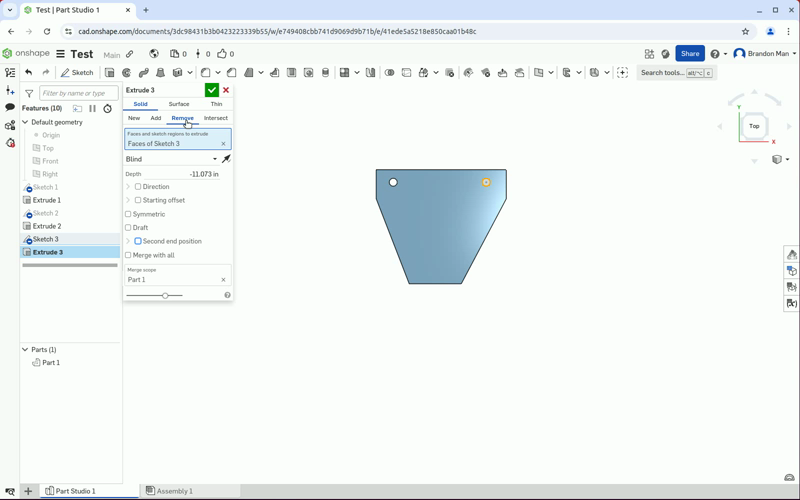
key(space)
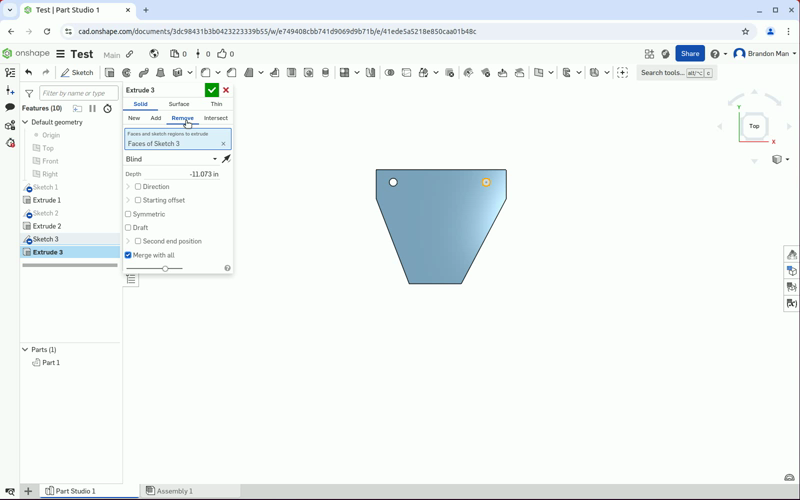
key(enter)
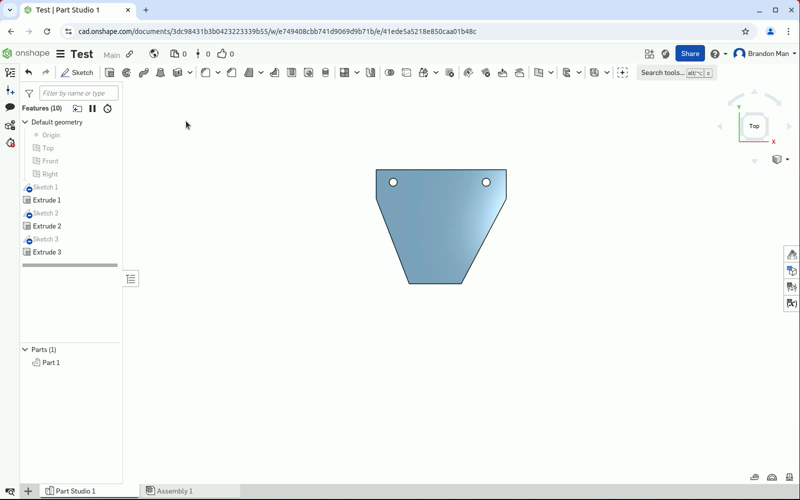
key(shift+h)
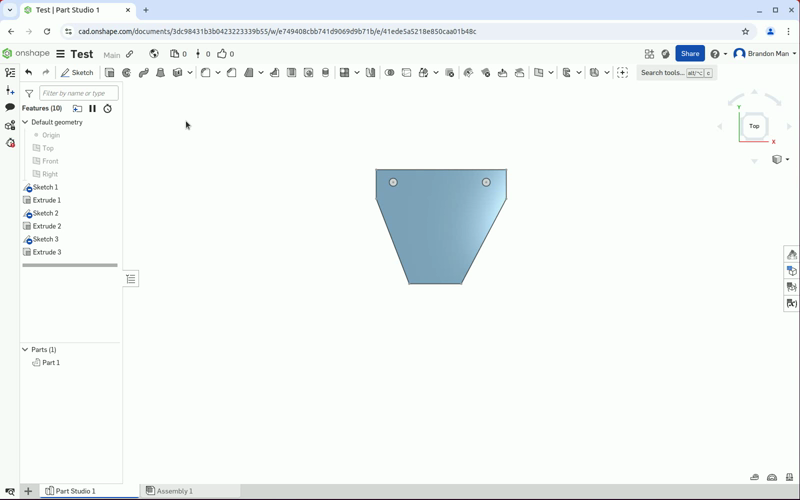
key(shift+h)
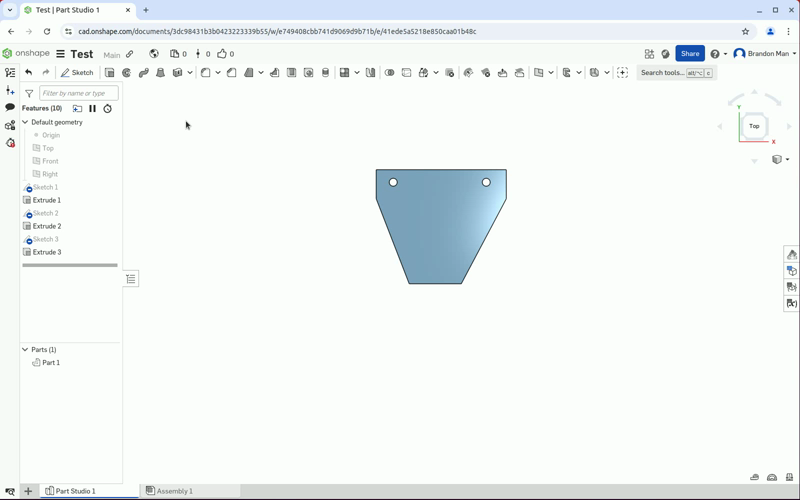
mouse_move(73, 189)
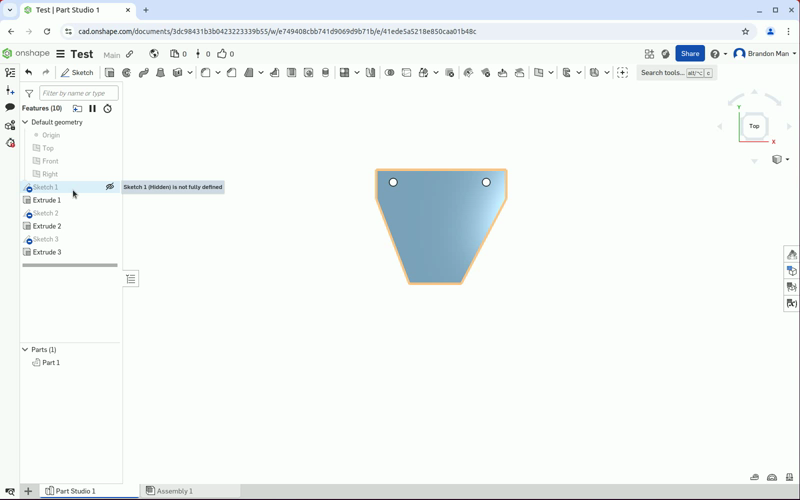
click(73, 189)
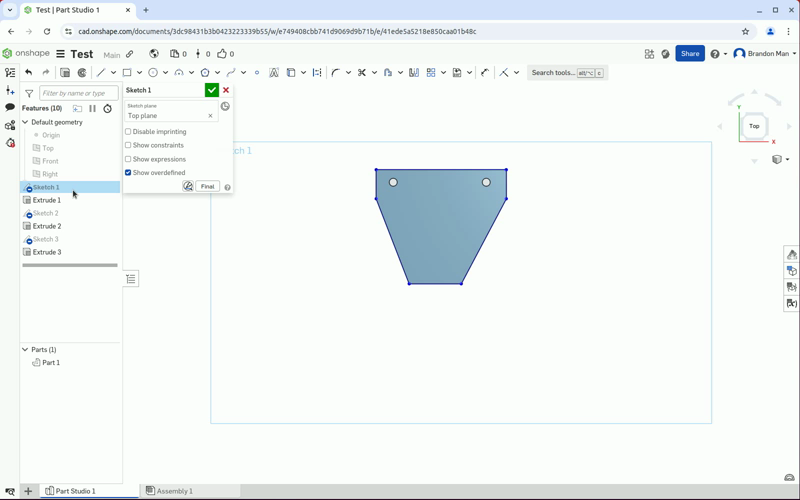
mouse_move(229, 92)
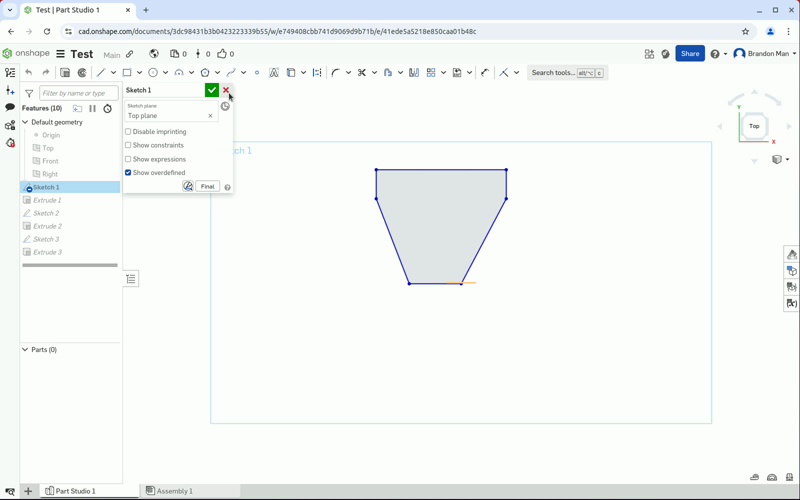
click(229, 92)
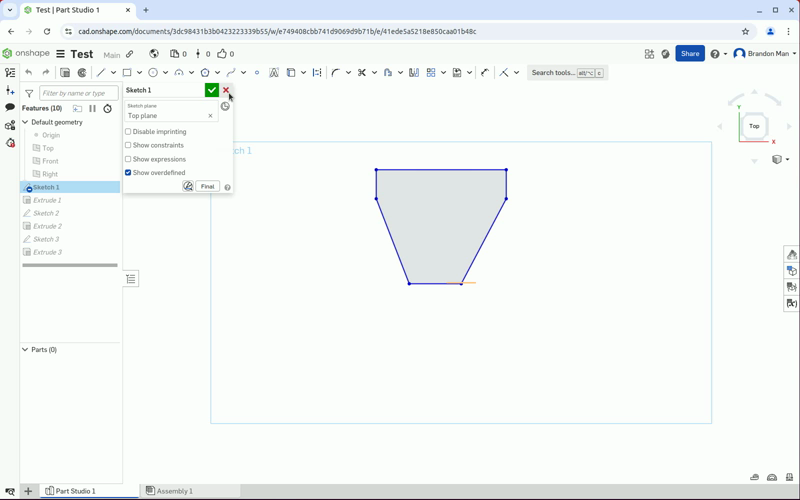
key(shift+s)
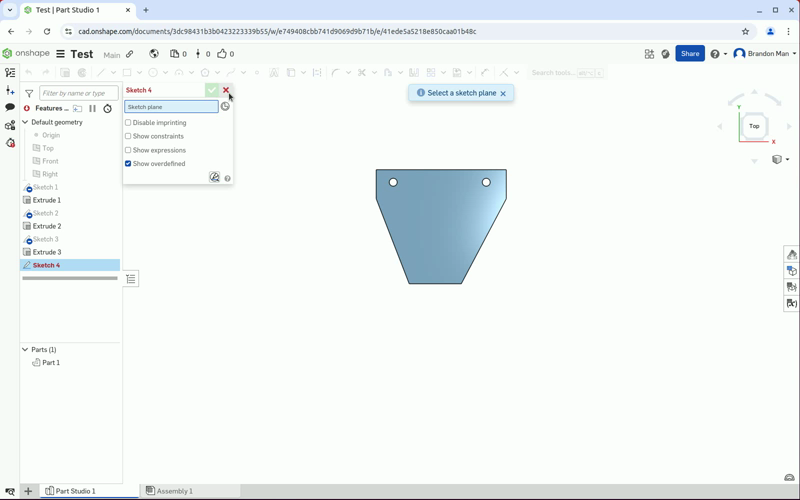
mouse_move(73, 150)
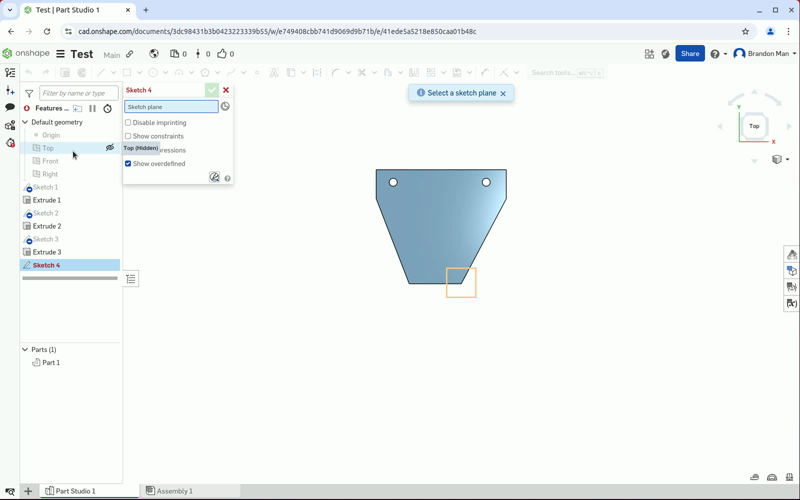
click(73, 150)
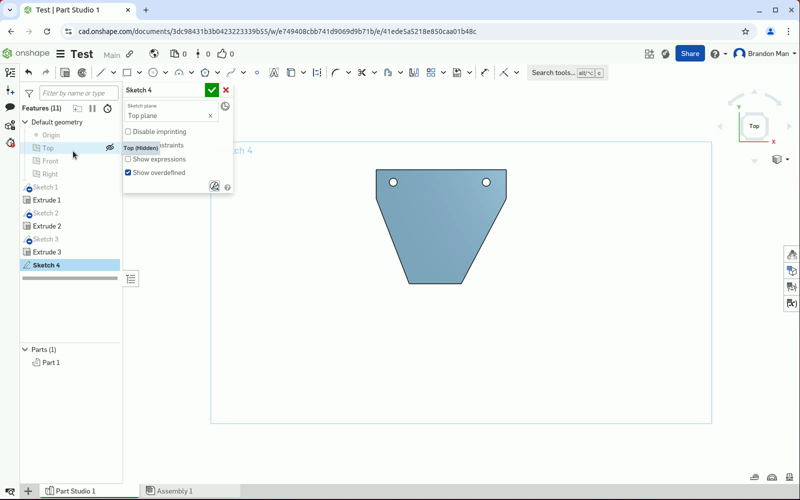
mouse_move(73, 352)
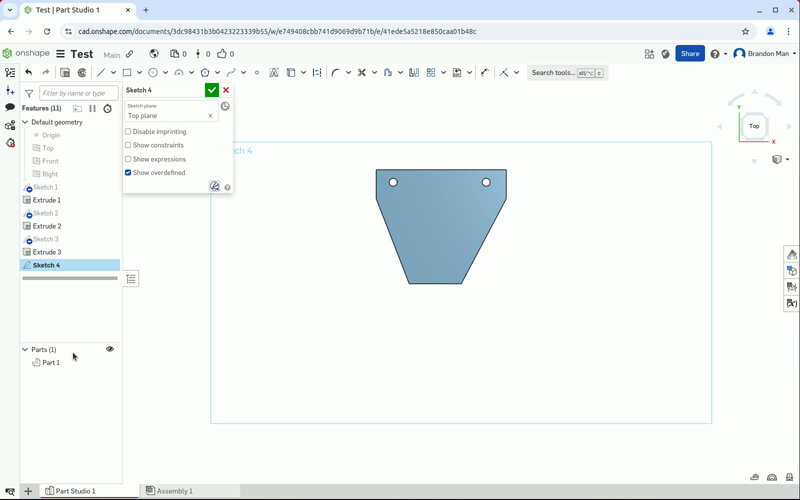
key(y)
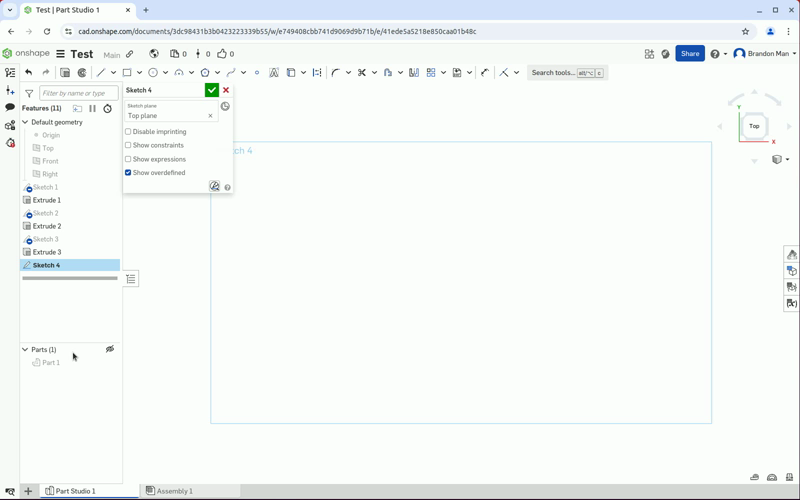
key(l)
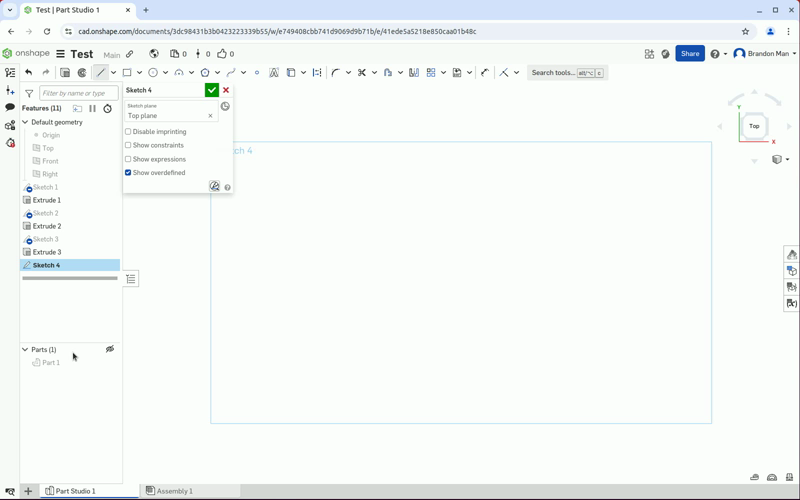
key_down(shift)
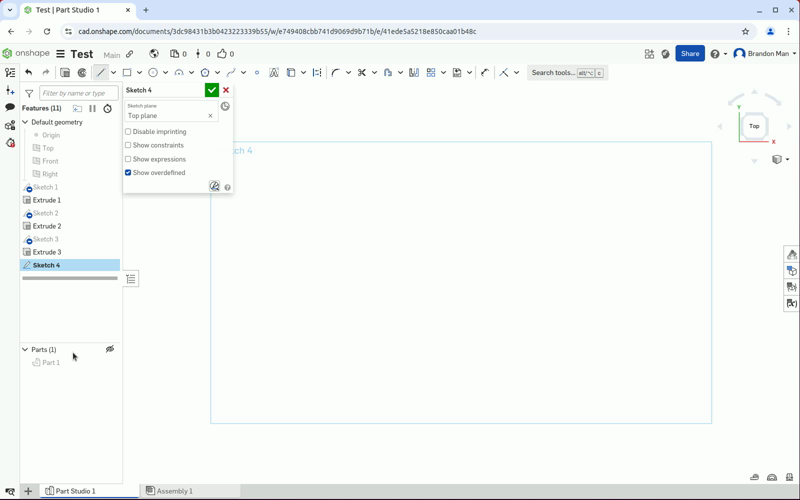
mouse_move(412, 282)
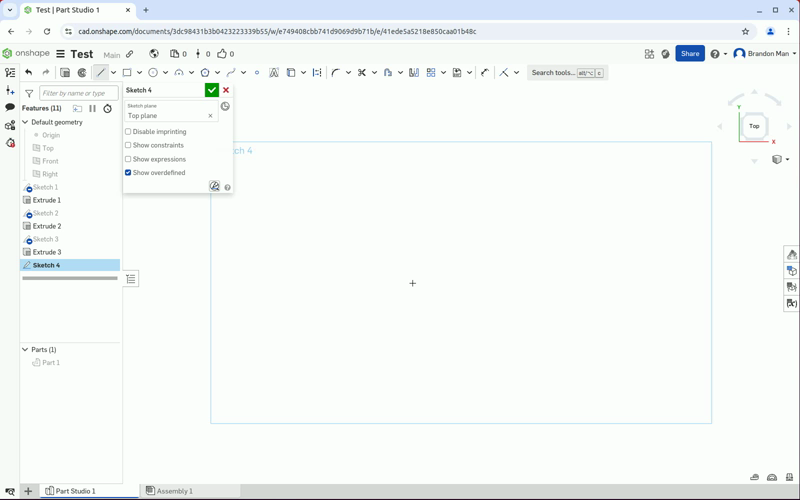
click(412, 282)
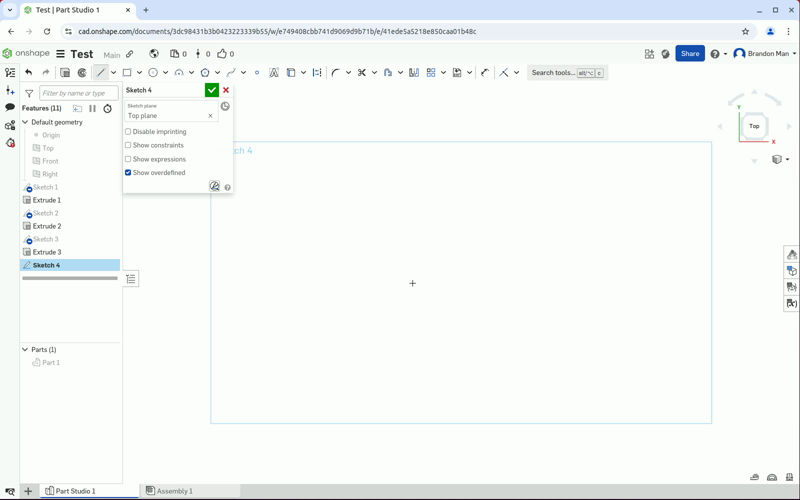
key_up(shift)
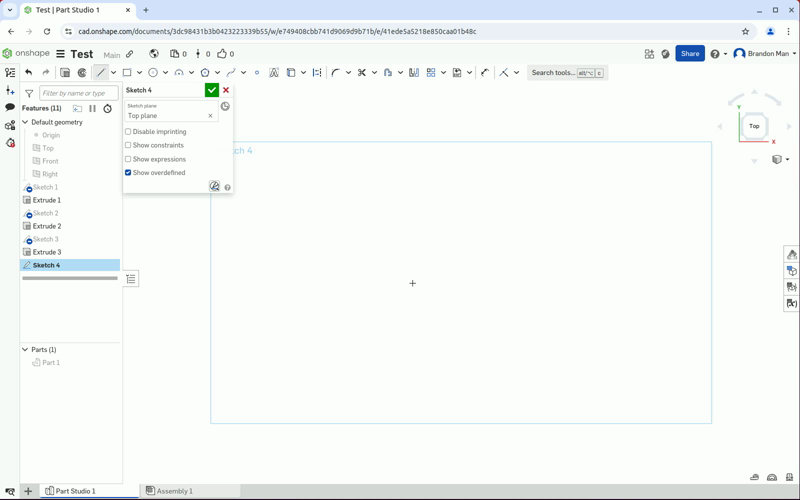
key_down(shift)
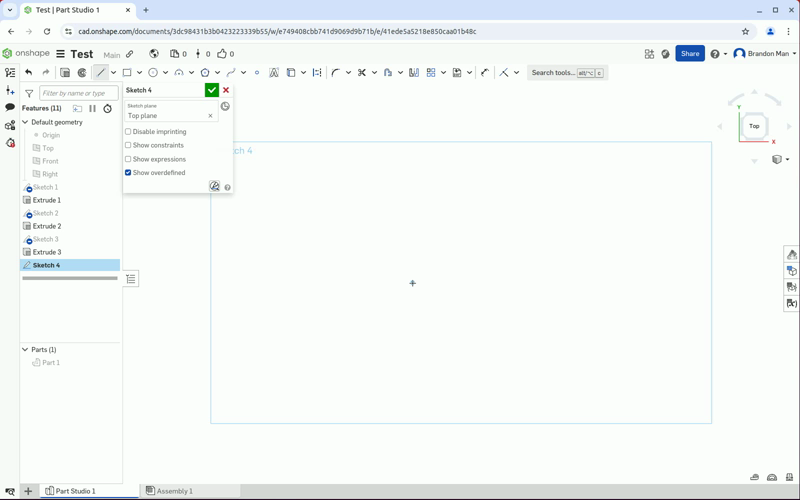
mouse_move(442, 282)
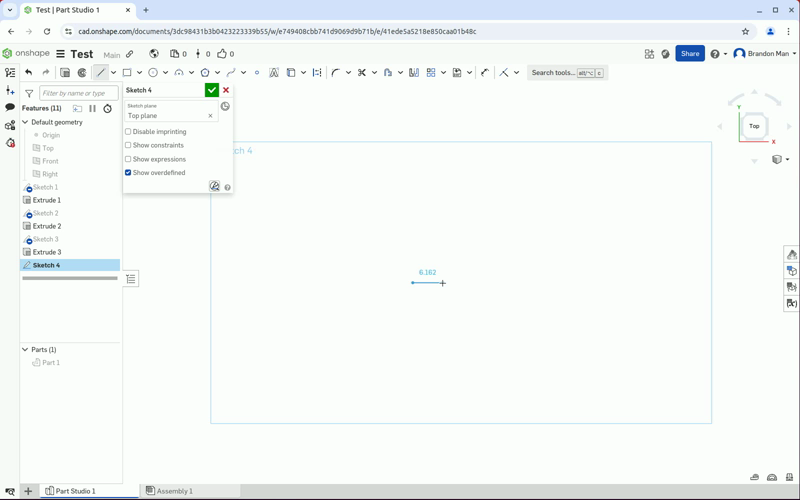
mouse_move(415, 282)
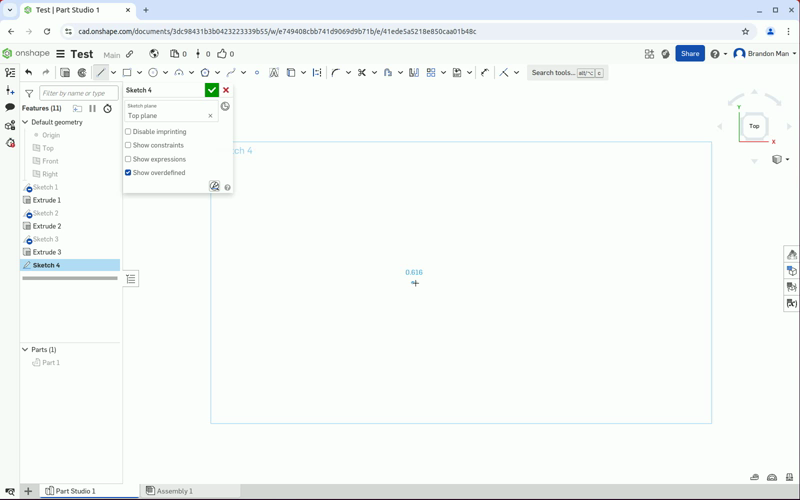
scroll(6)
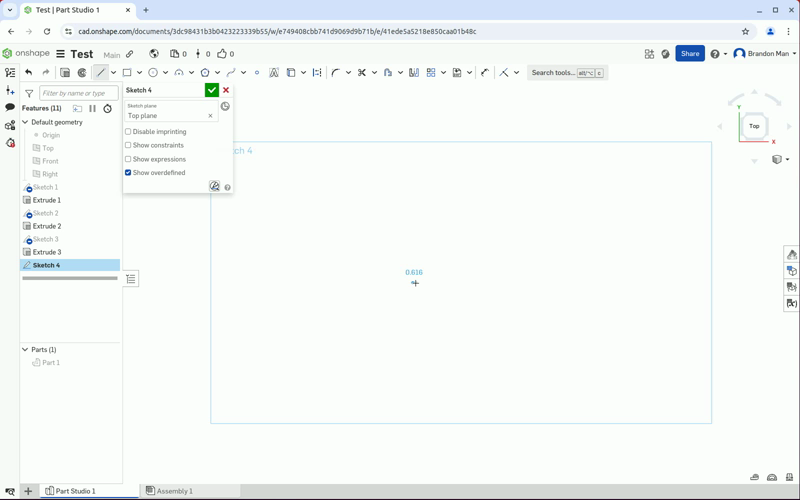
scroll(6)
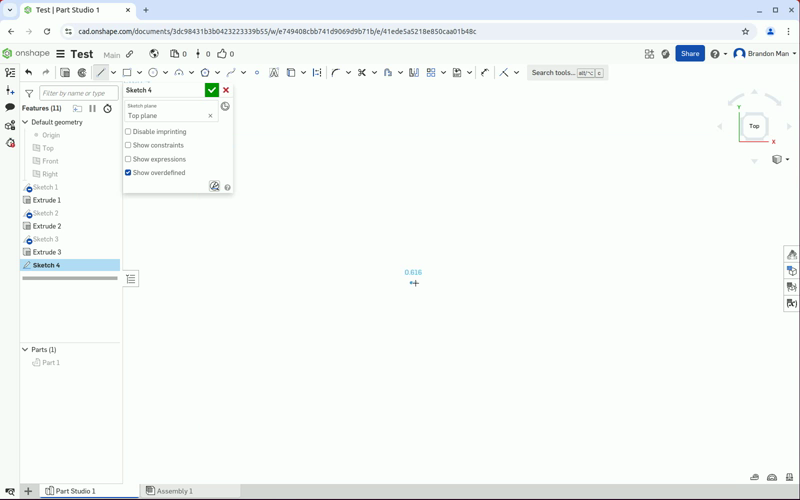
scroll(6)
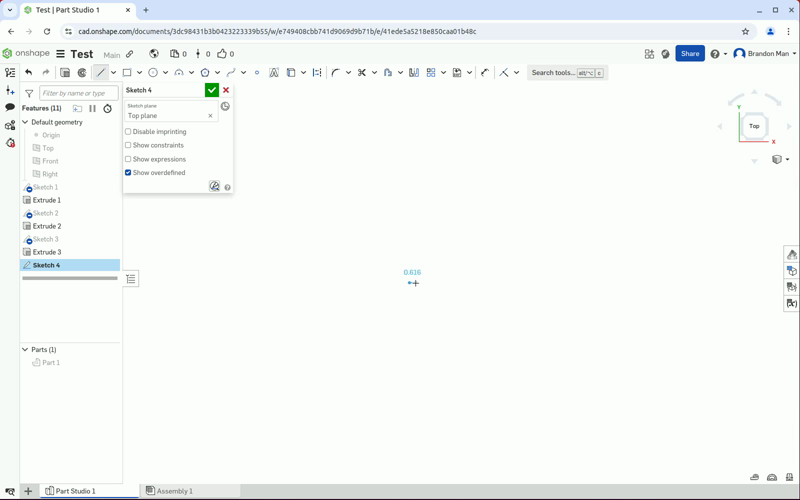
scroll(6)
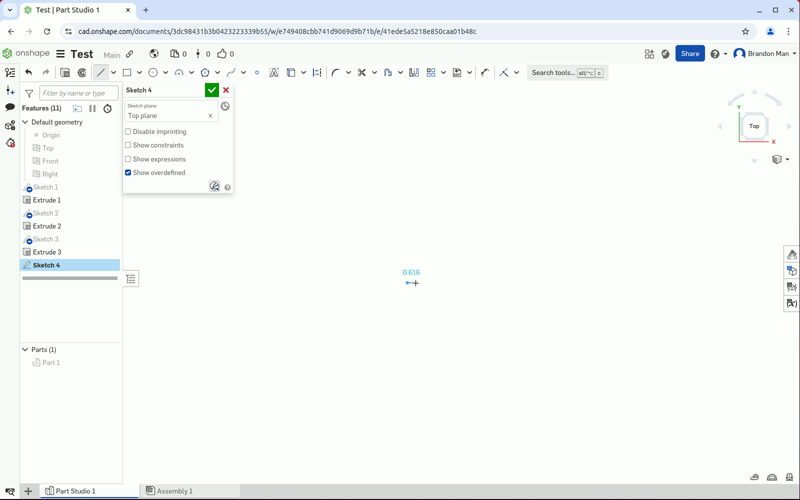
scroll(6)
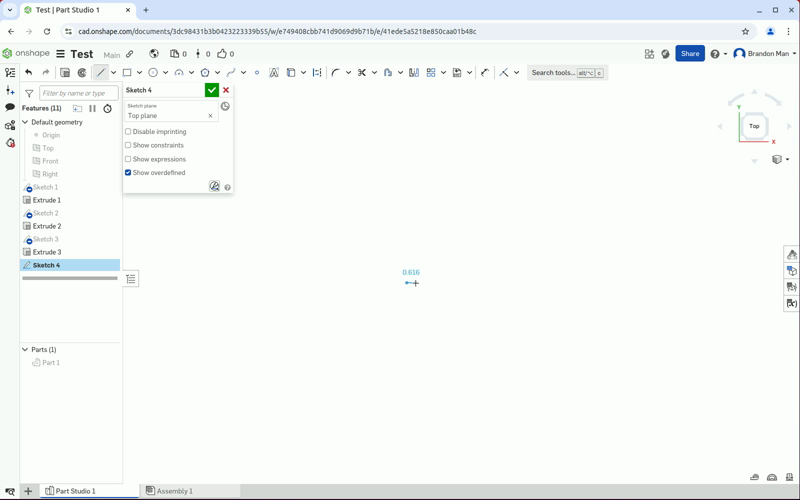
scroll(6)
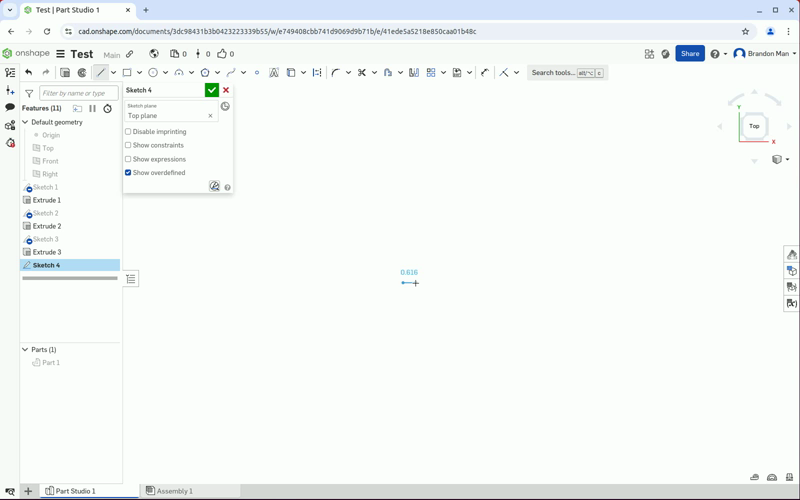
scroll(6)
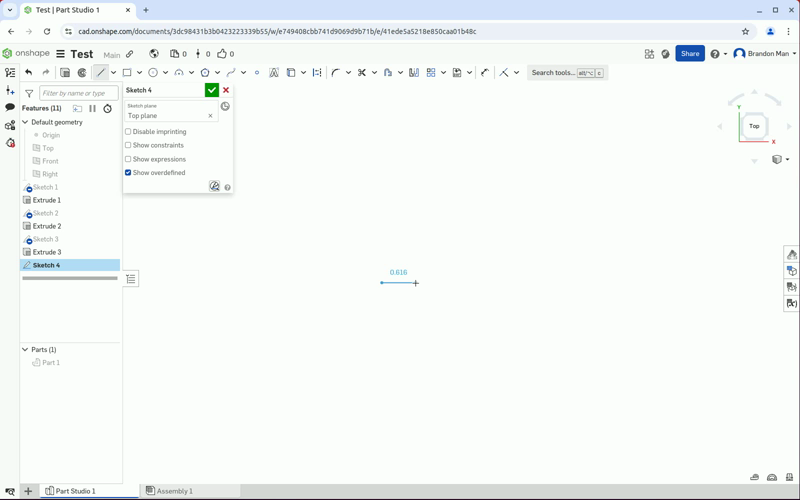
click(415, 282)
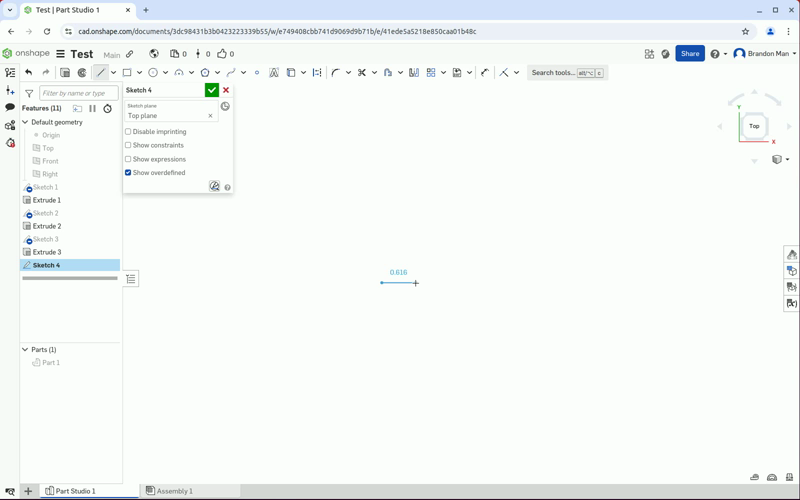
scroll(-6)
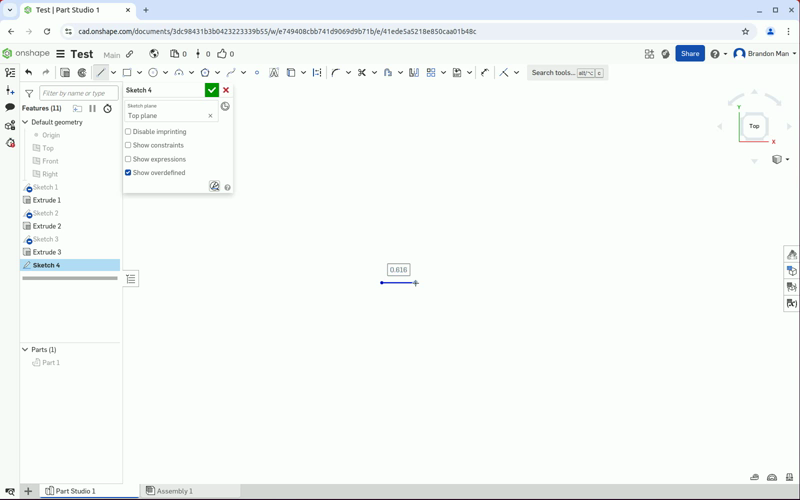
scroll(-6)
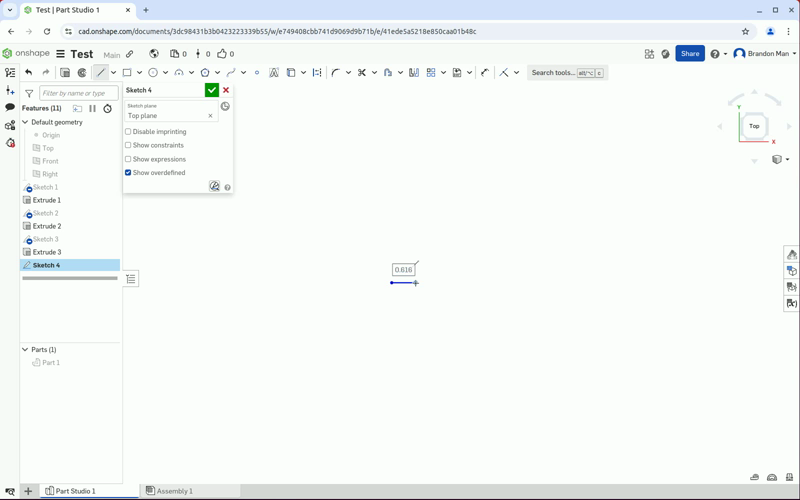
scroll(-6)
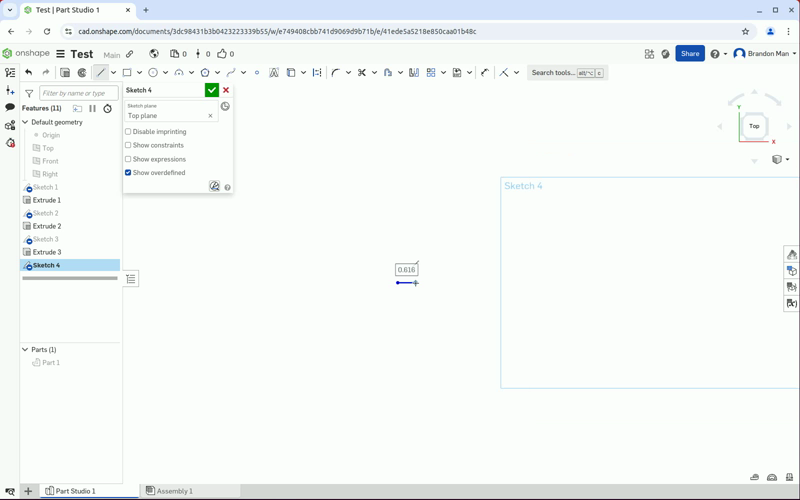
scroll(-6)
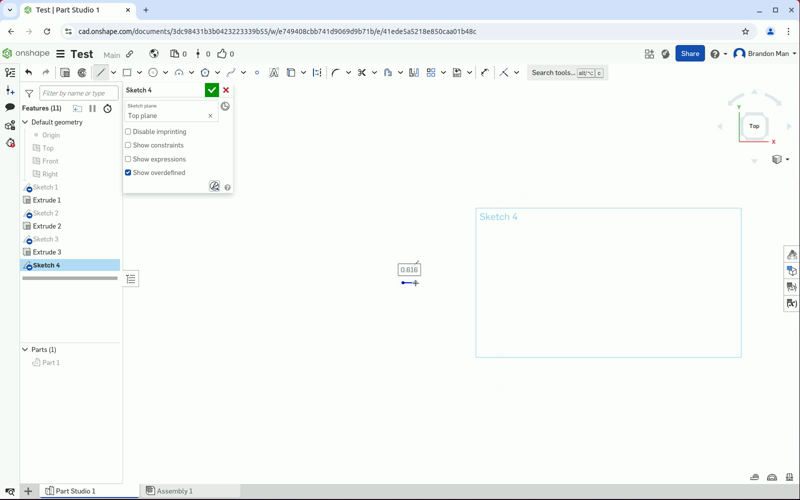
scroll(-6)
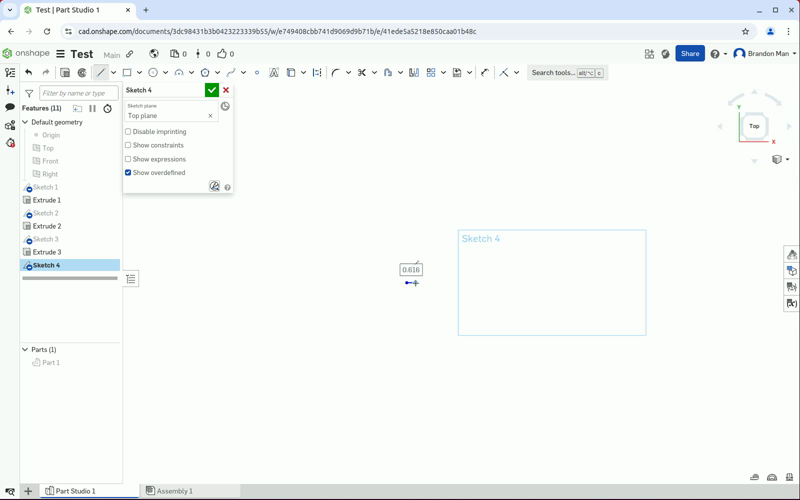
scroll(-6)
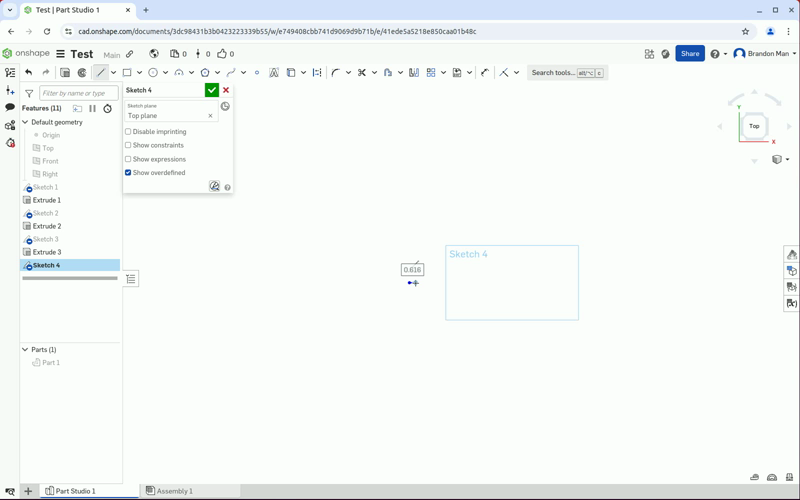
scroll(-6)
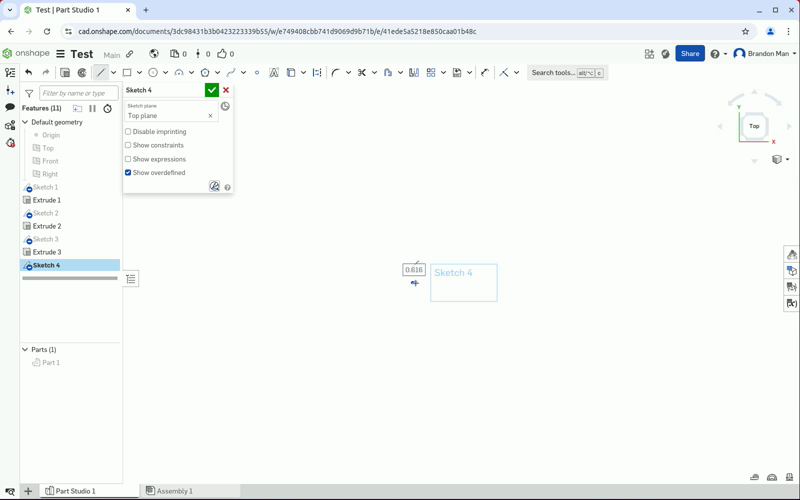
key_up(shift)
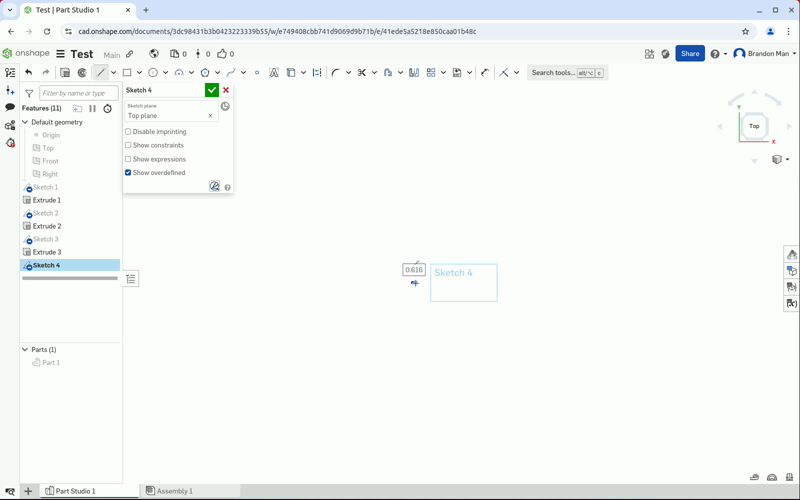
key_down(shift)
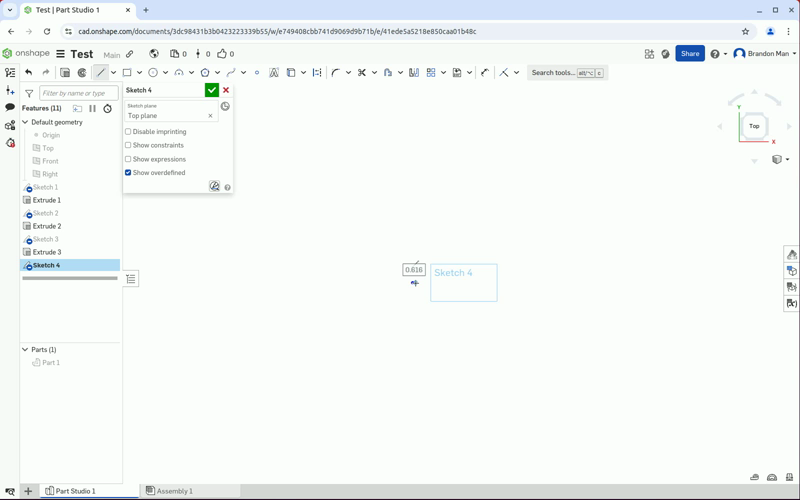
mouse_move(445, 282)
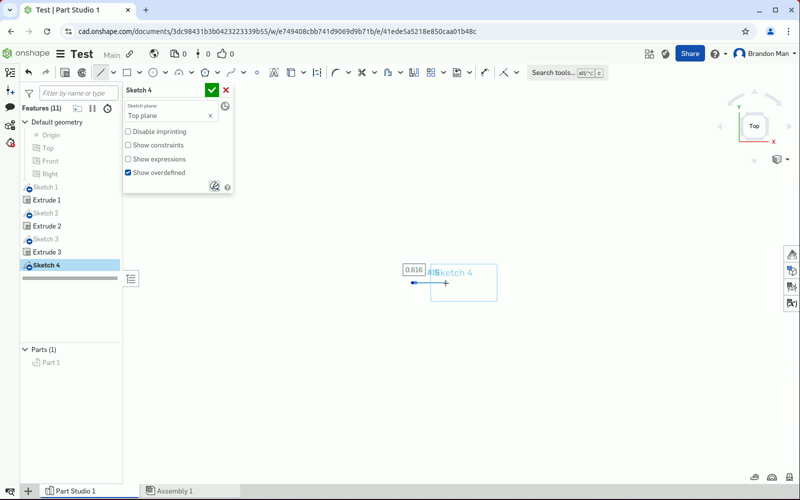
mouse_move(418, 282)
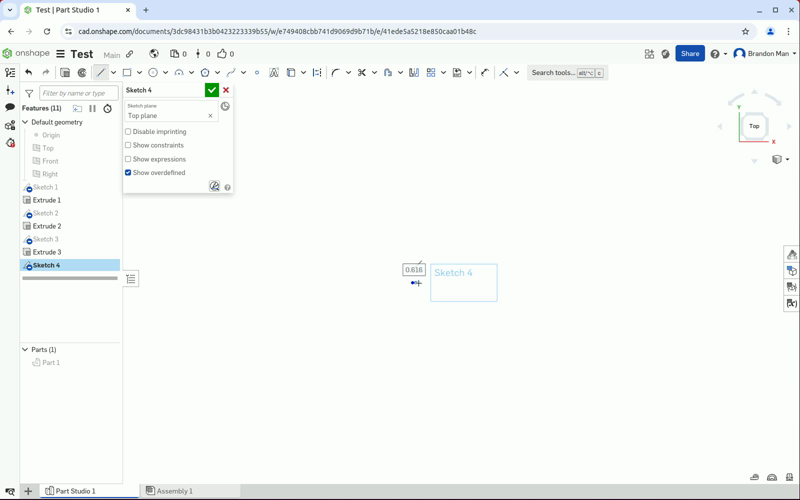
scroll(6)
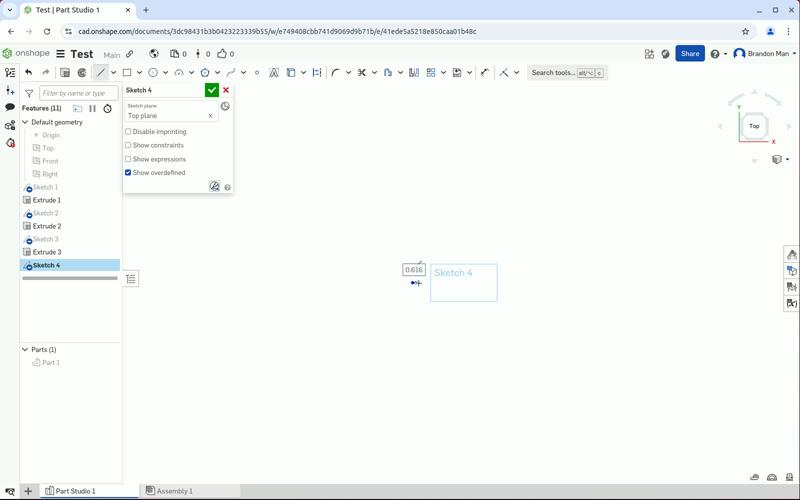
scroll(6)
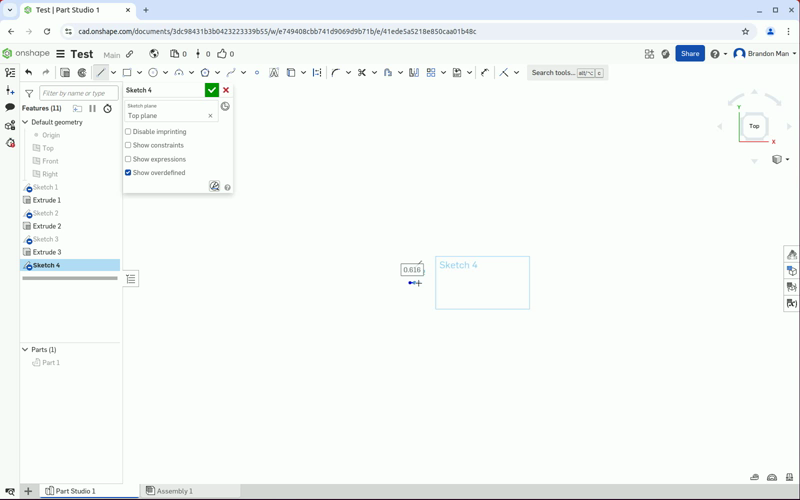
scroll(6)
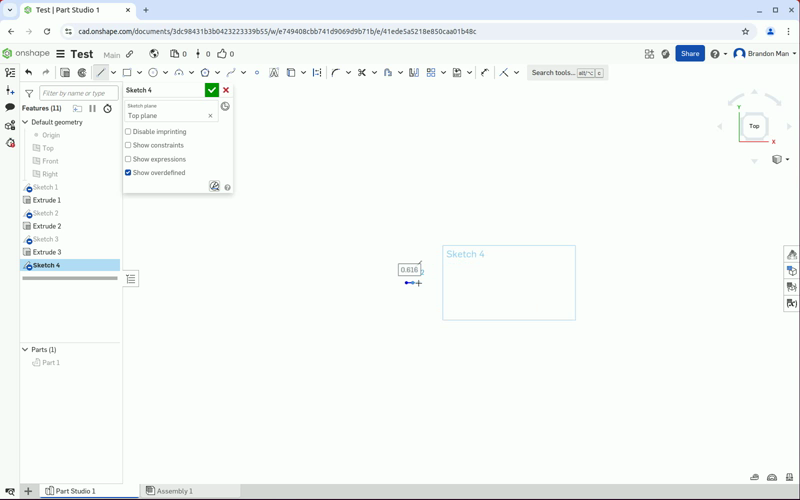
scroll(6)
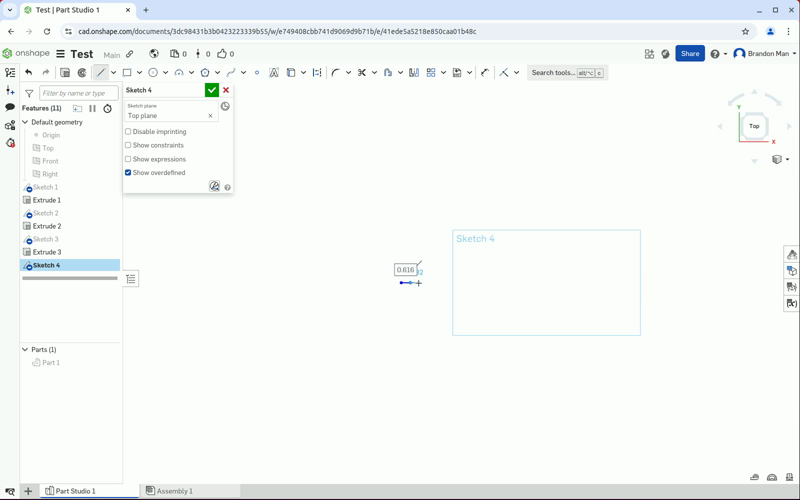
scroll(6)
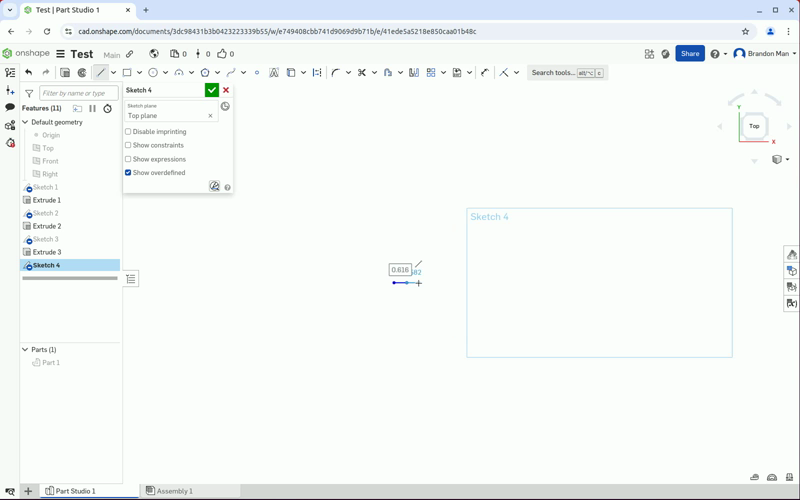
scroll(6)
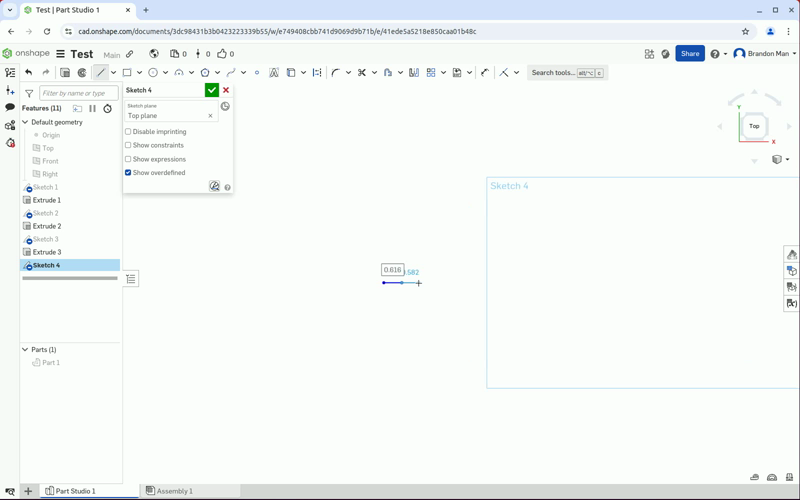
scroll(6)
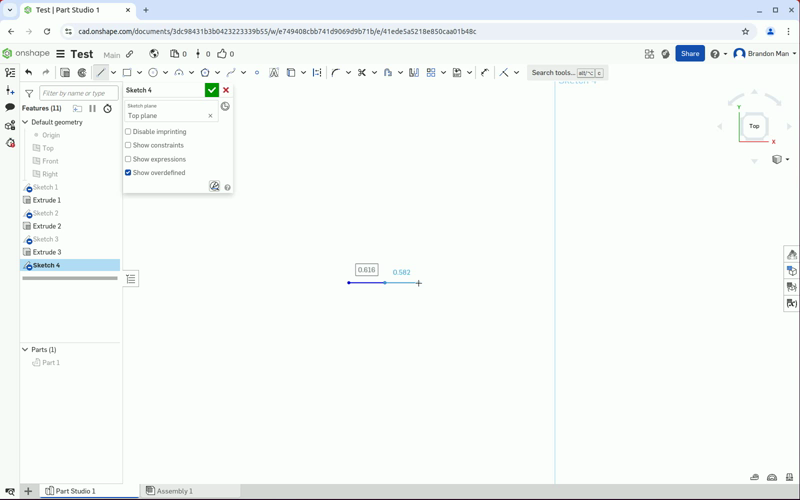
click(418, 282)
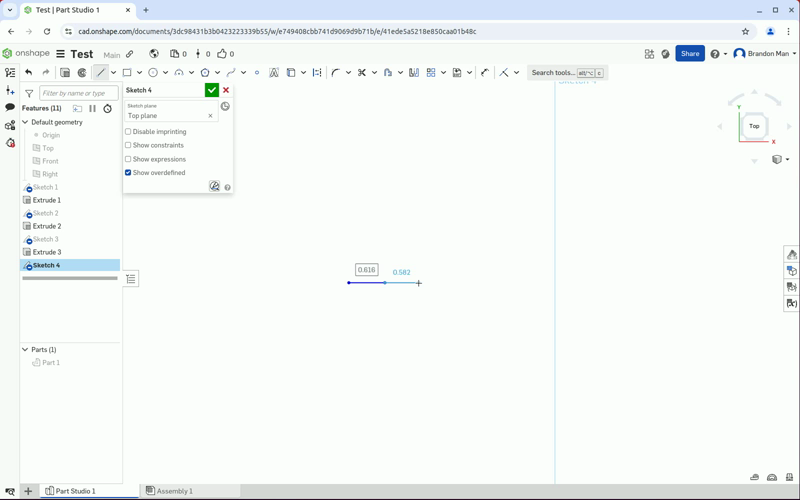
scroll(-6)
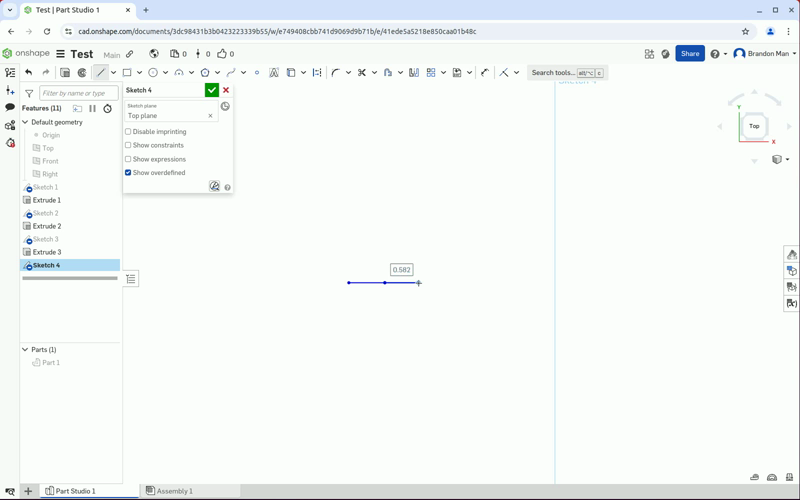
scroll(-6)
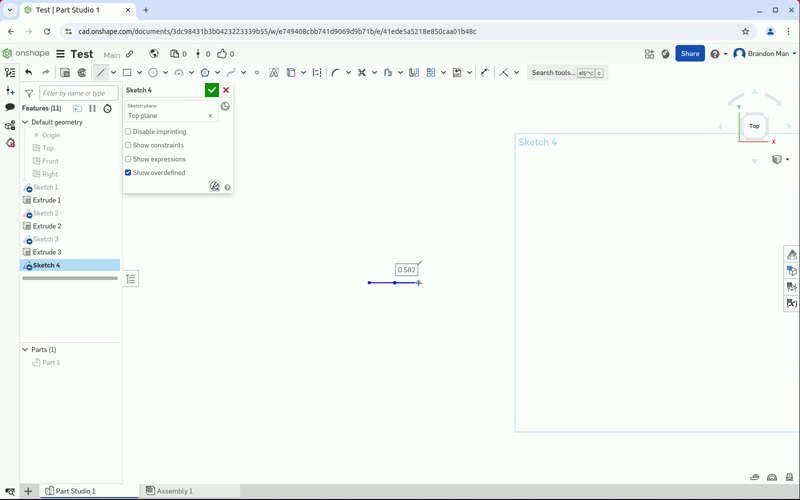
scroll(-6)
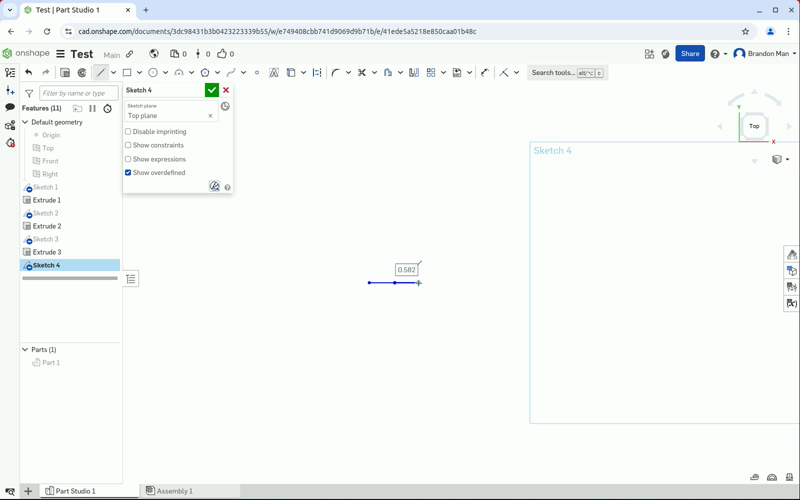
scroll(-6)
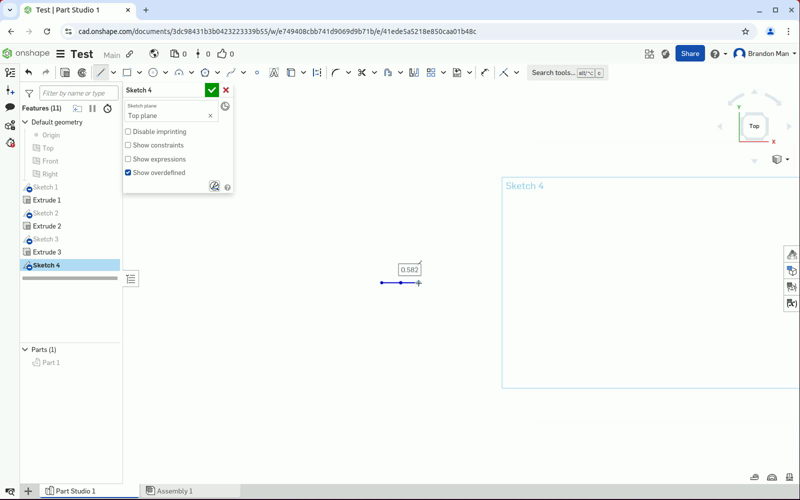
scroll(-6)
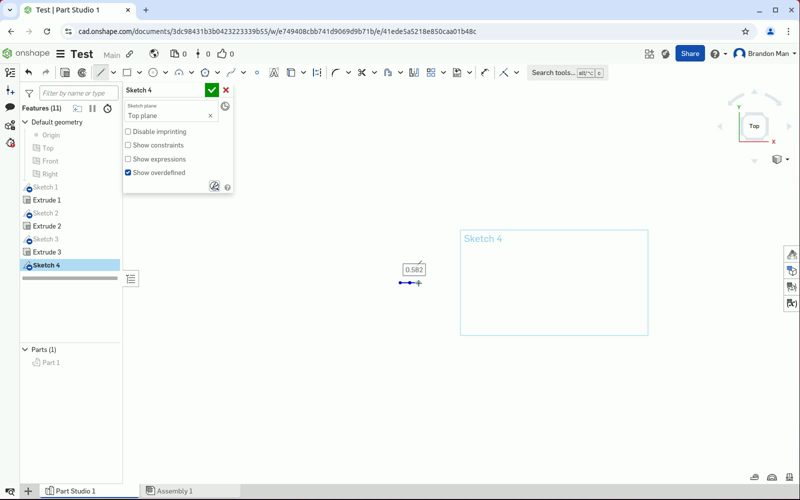
scroll(-6)
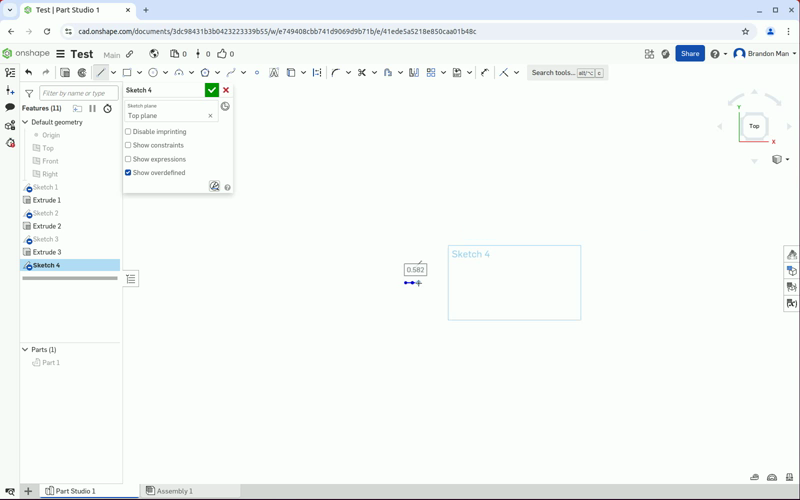
scroll(-6)
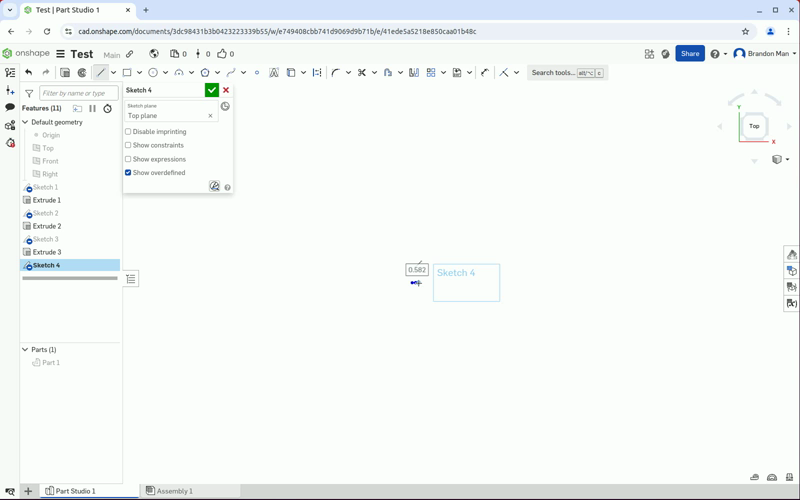
key_up(shift)
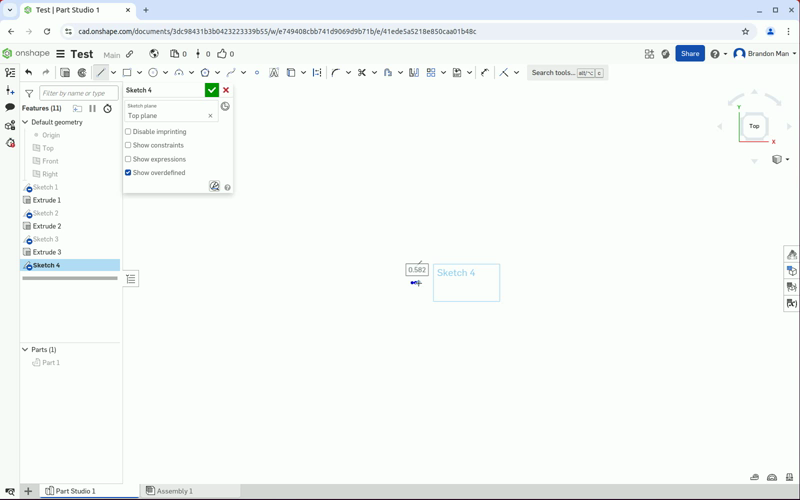
key_down(shift)
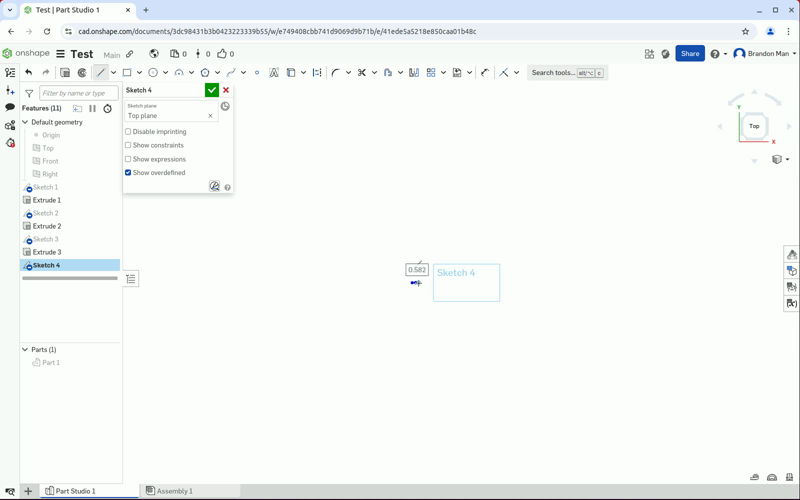
mouse_move(448, 282)
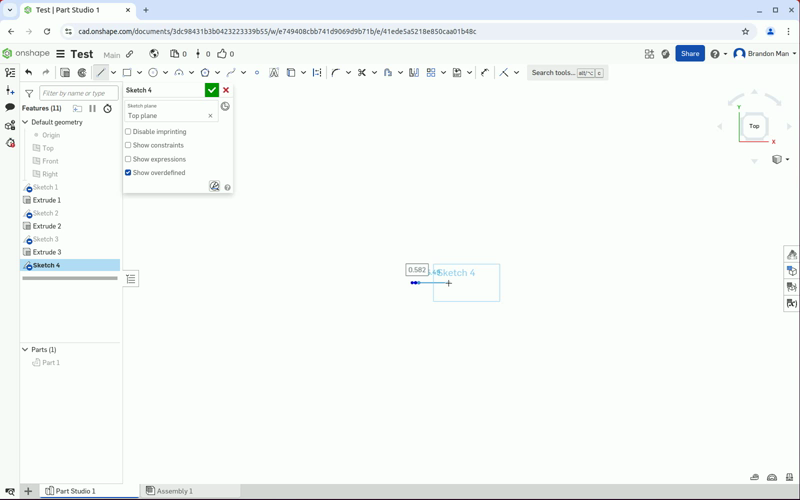
mouse_move(418, 249)
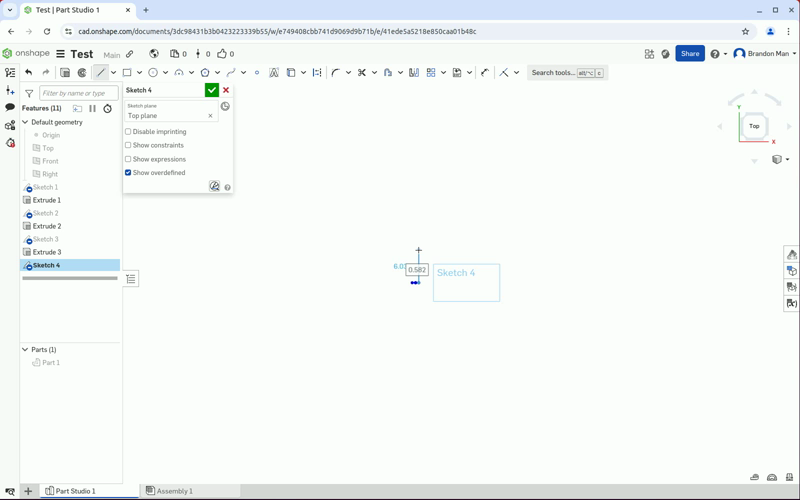
click(418, 249)
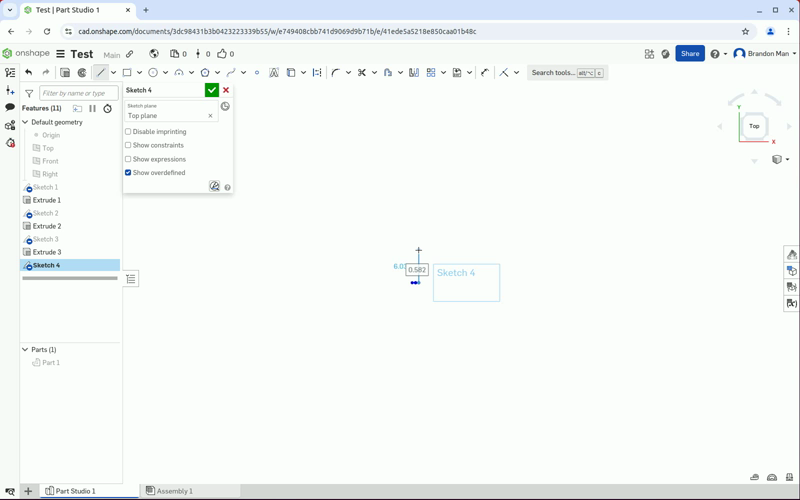
key_up(shift)
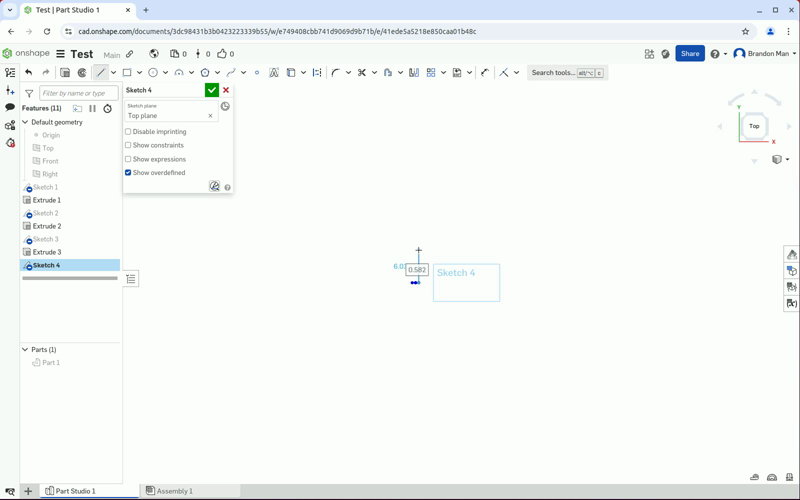
key(esc)
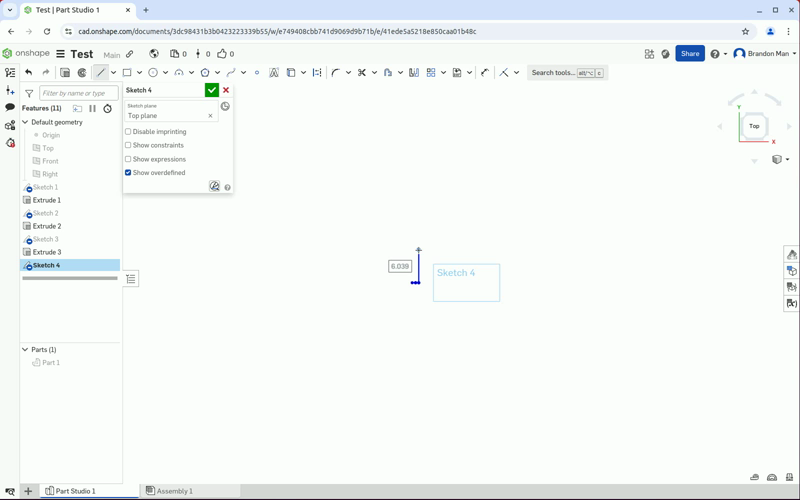
key(a)
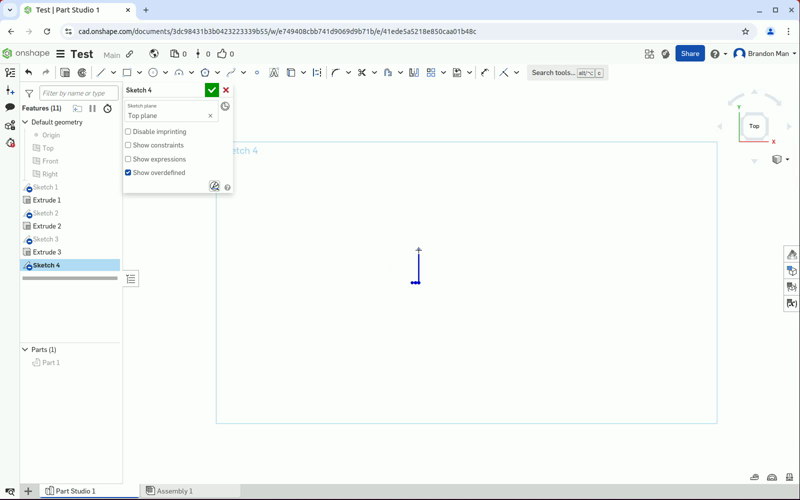
mouse_move(418, 249)
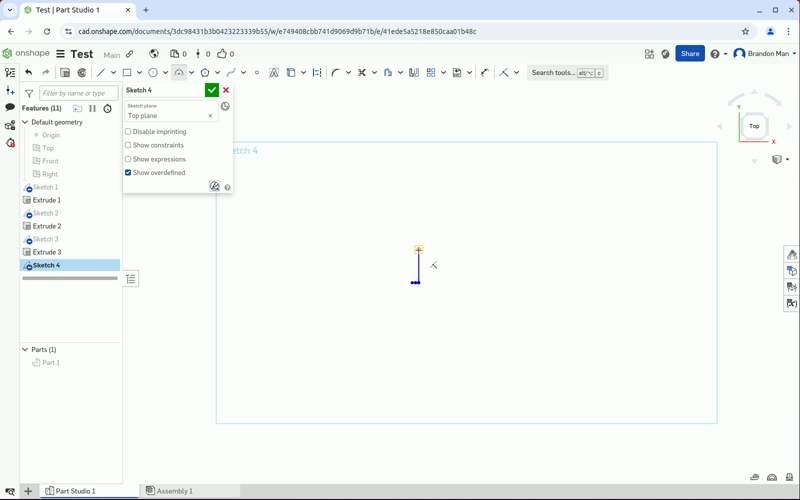
click(418, 249)
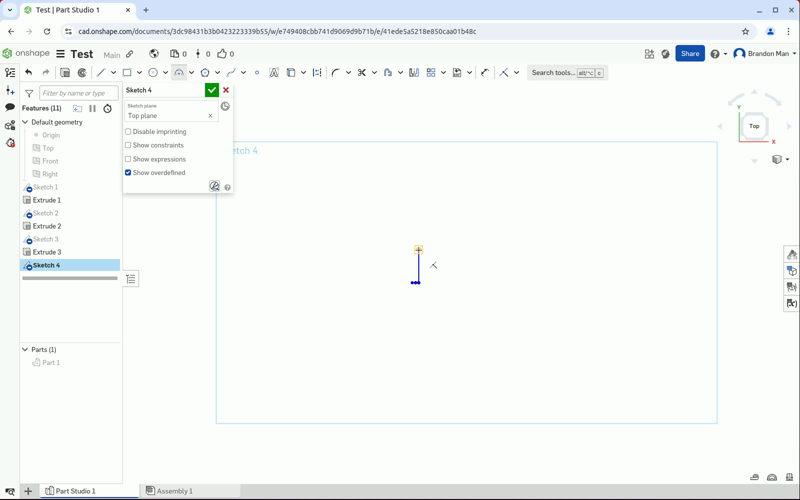
key_down(shift)
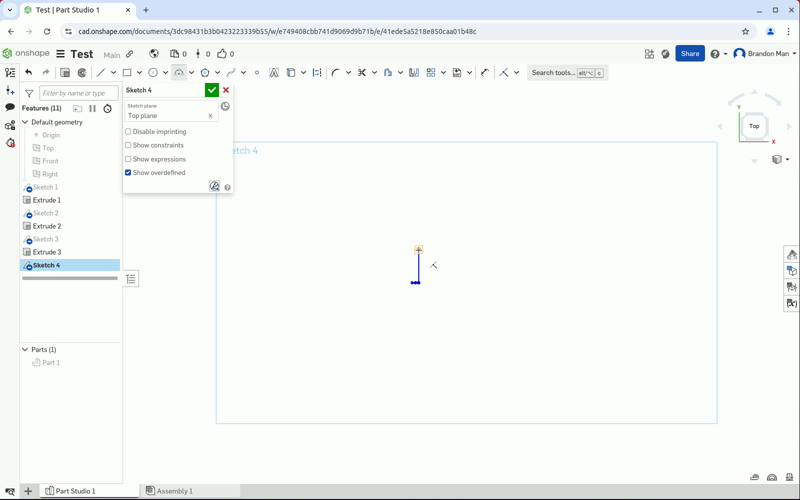
mouse_move(412, 249)
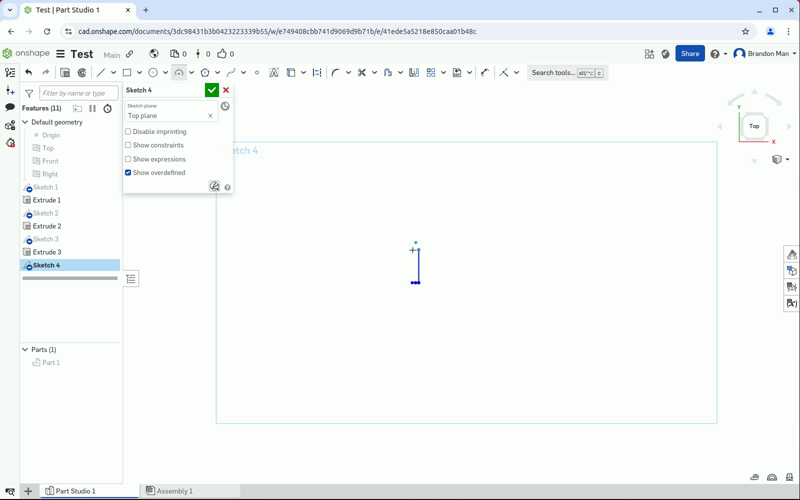
scroll(6)
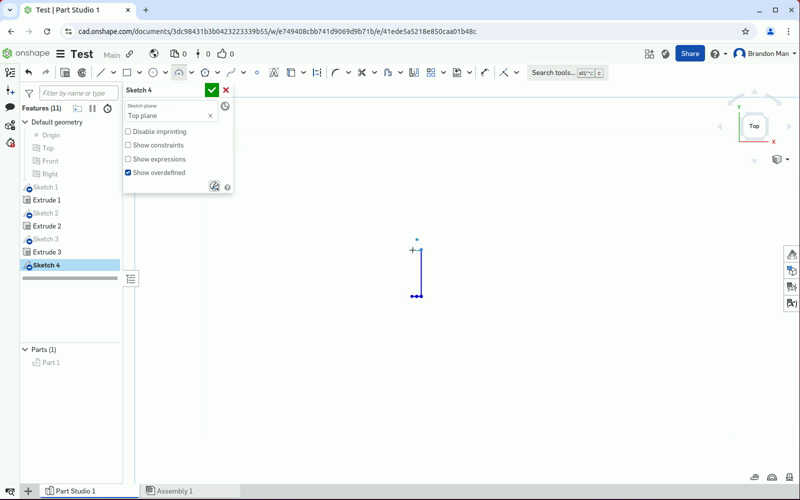
scroll(6)
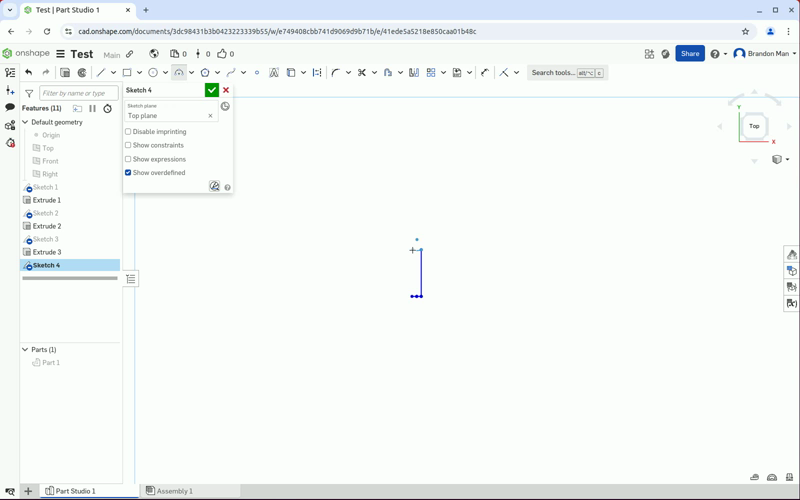
scroll(6)
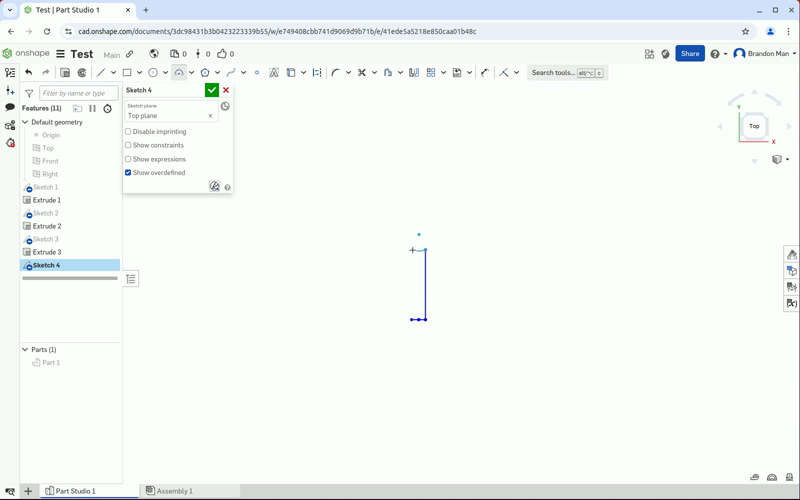
scroll(6)
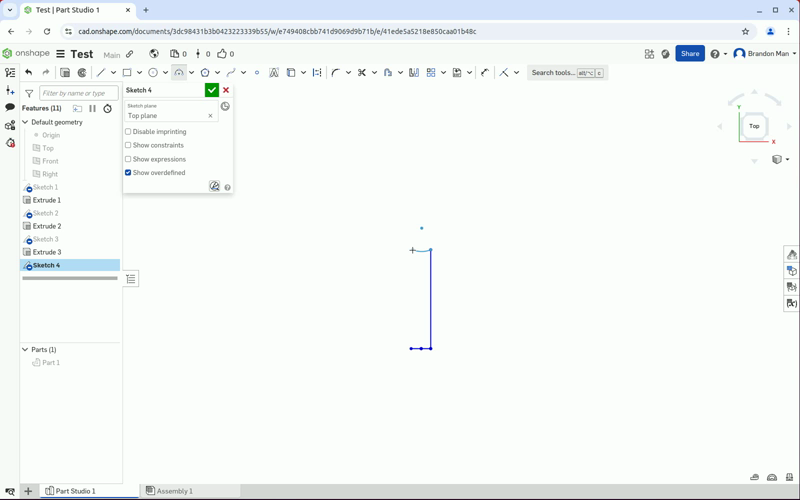
scroll(6)
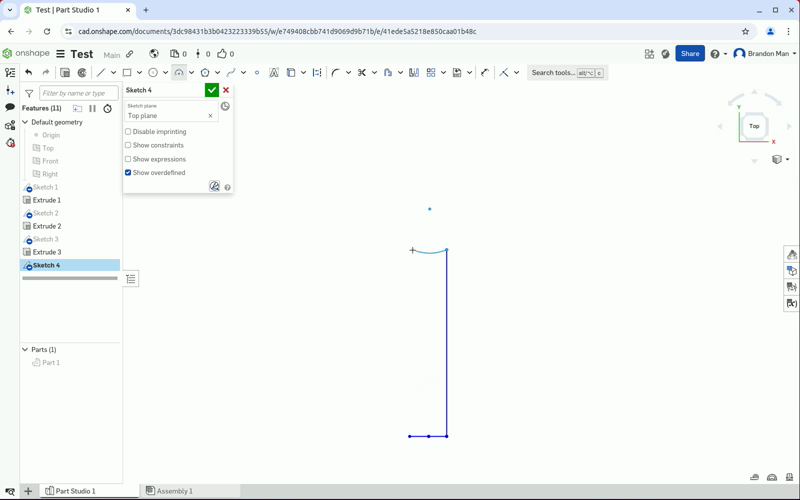
scroll(6)
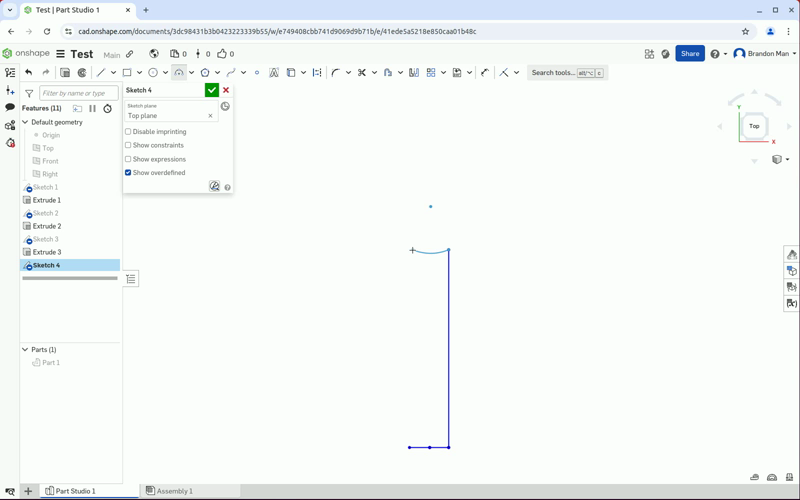
scroll(6)
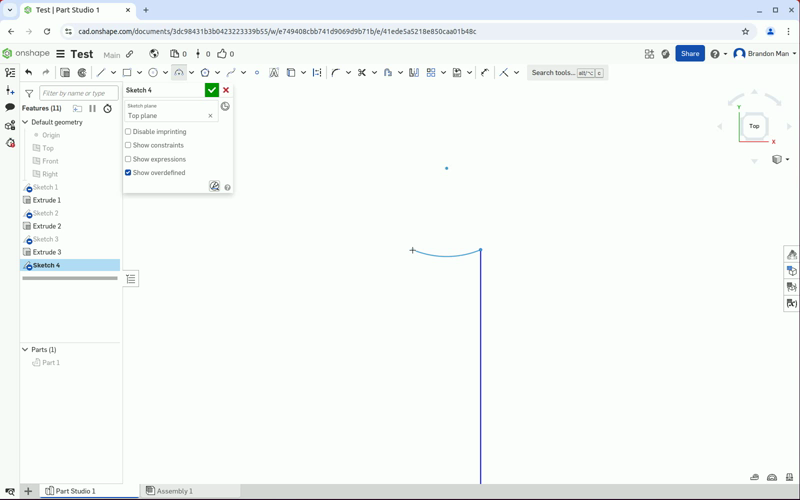
click(412, 249)
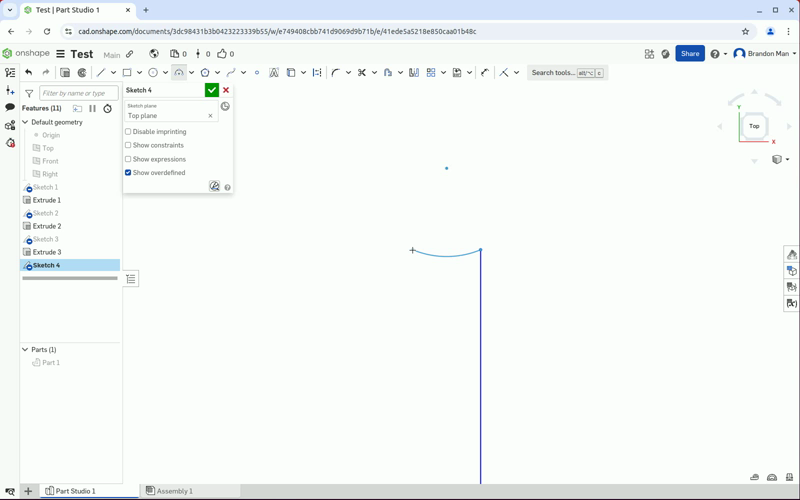
scroll(-6)
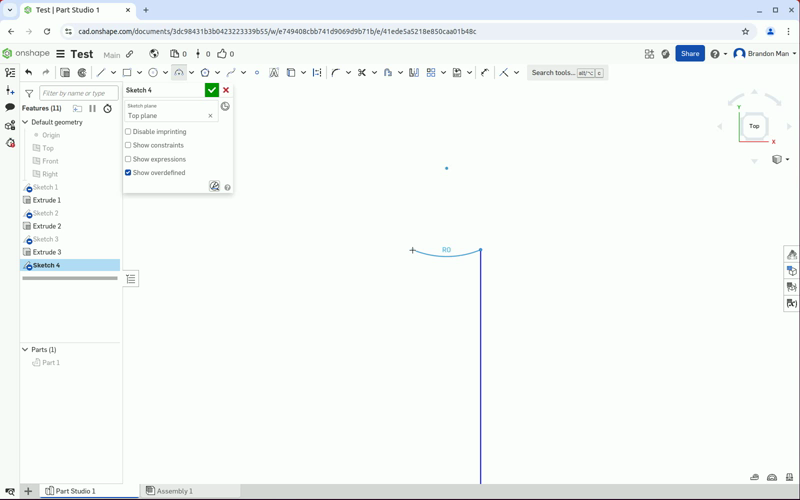
scroll(-6)
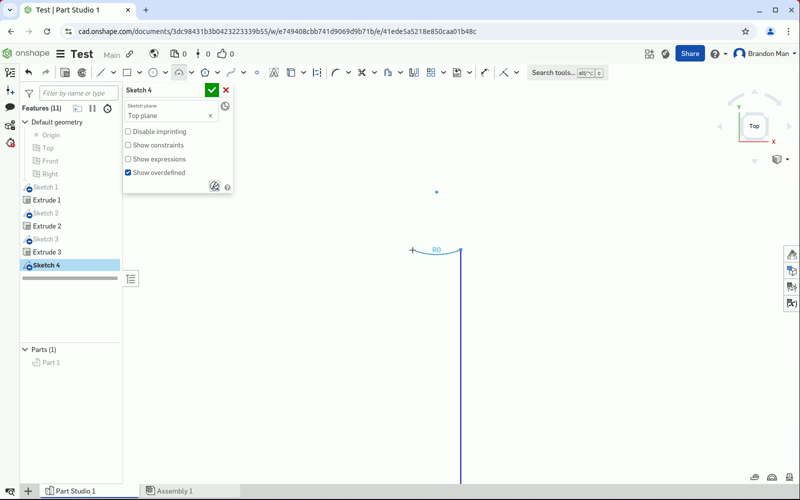
scroll(-6)
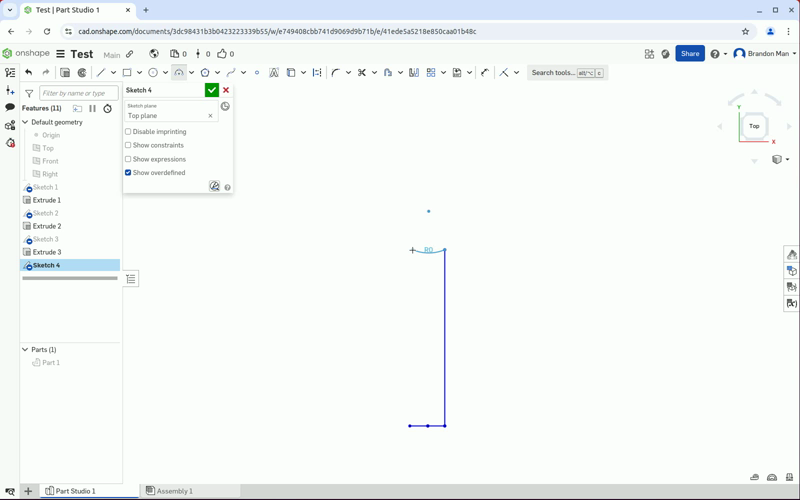
scroll(-6)
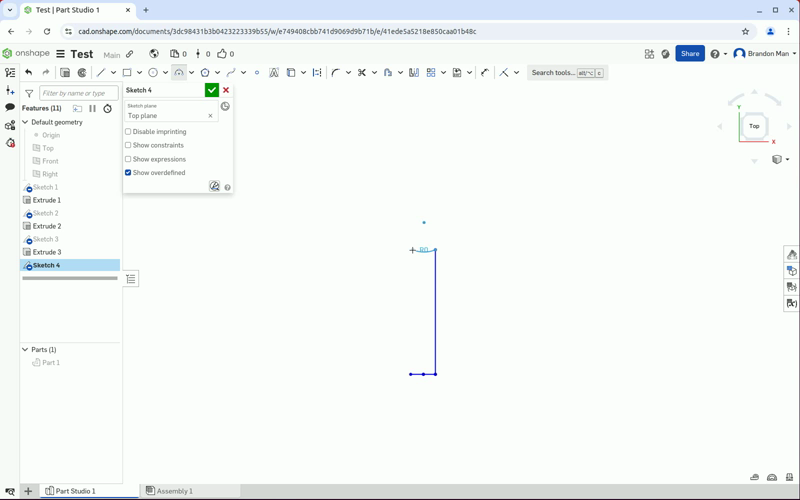
scroll(-6)
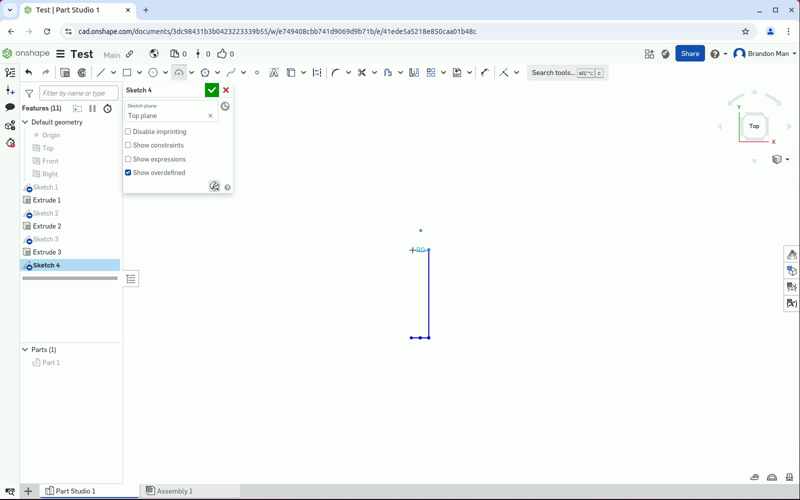
scroll(-6)
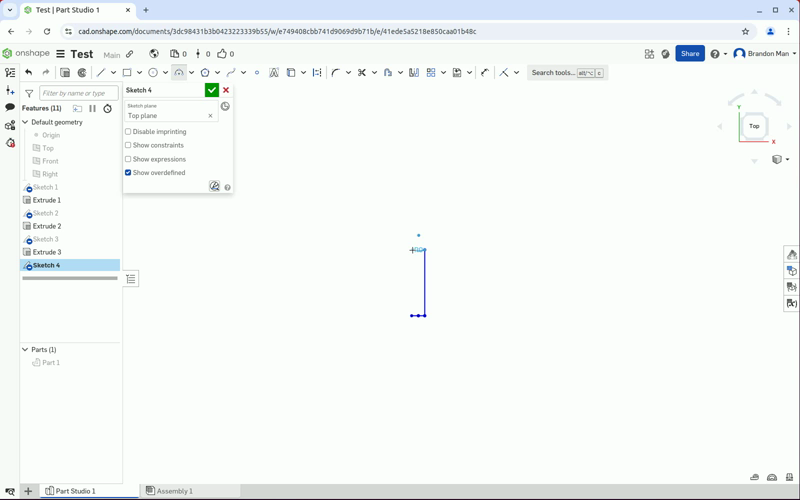
scroll(-6)
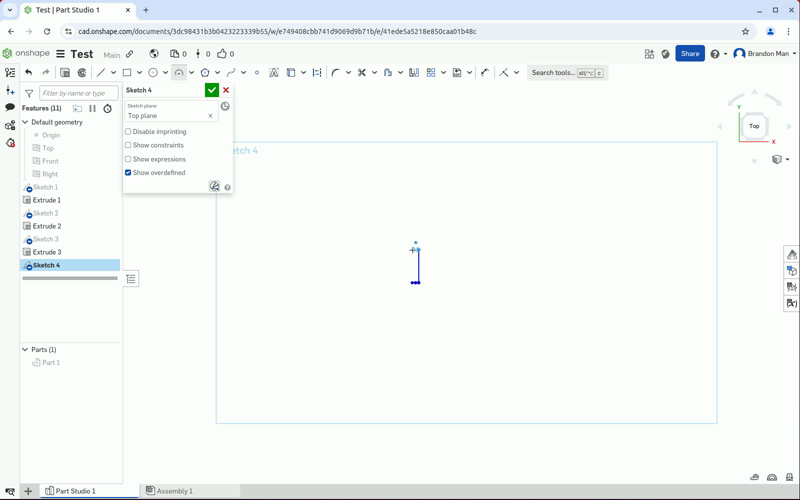
mouse_move(415, 246)
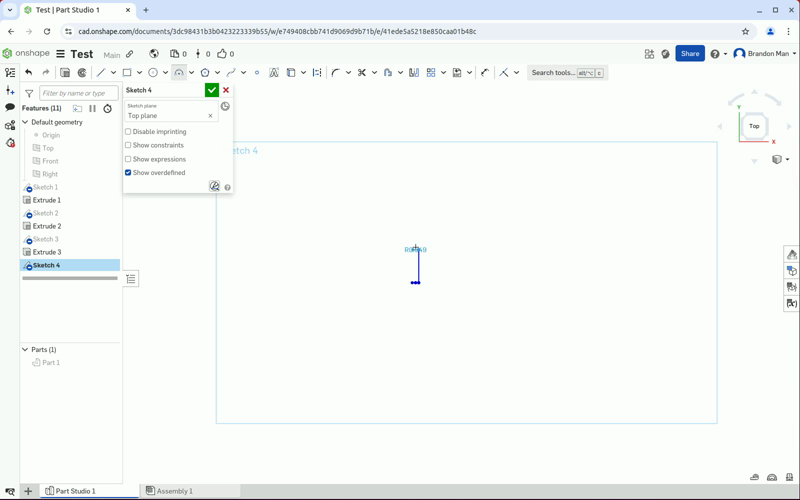
scroll(6)
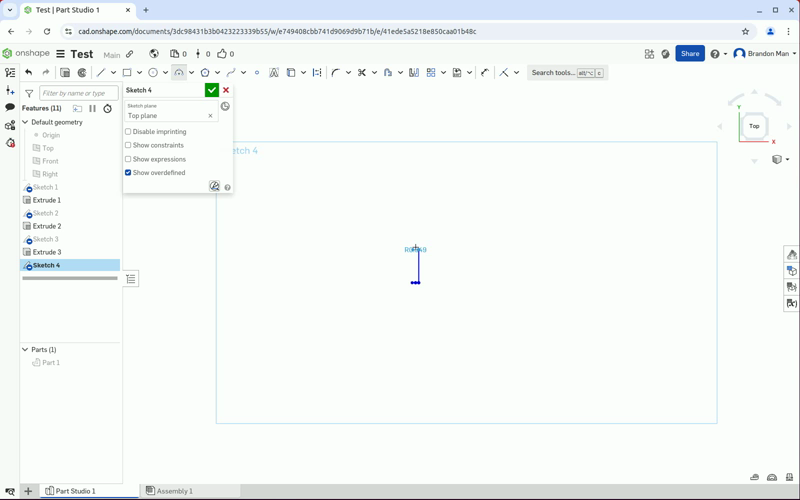
scroll(6)
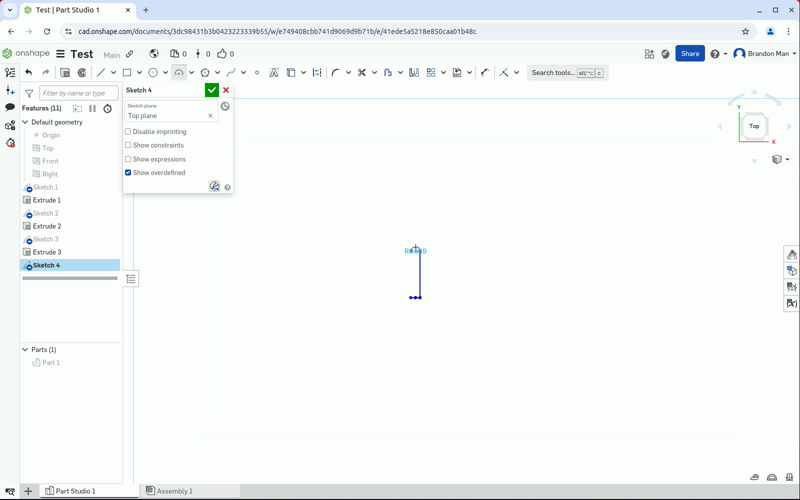
scroll(6)
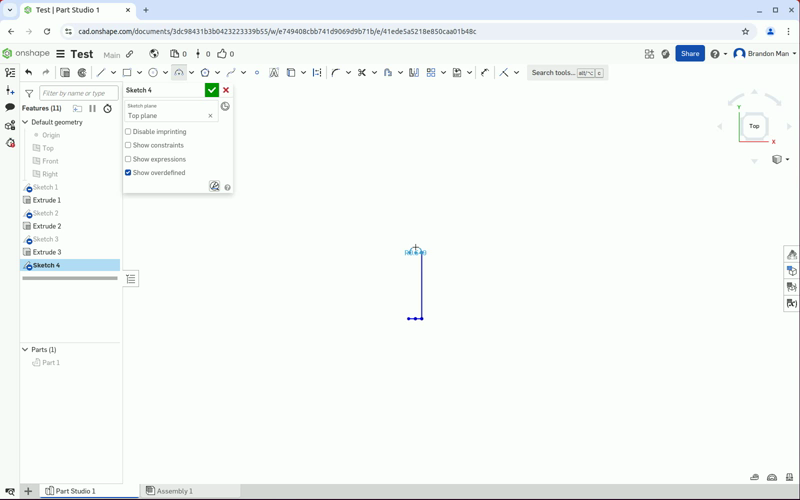
scroll(6)
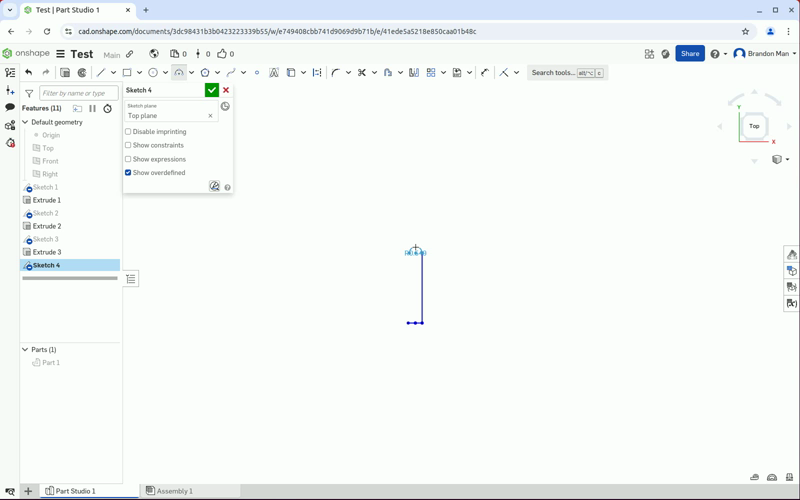
scroll(6)
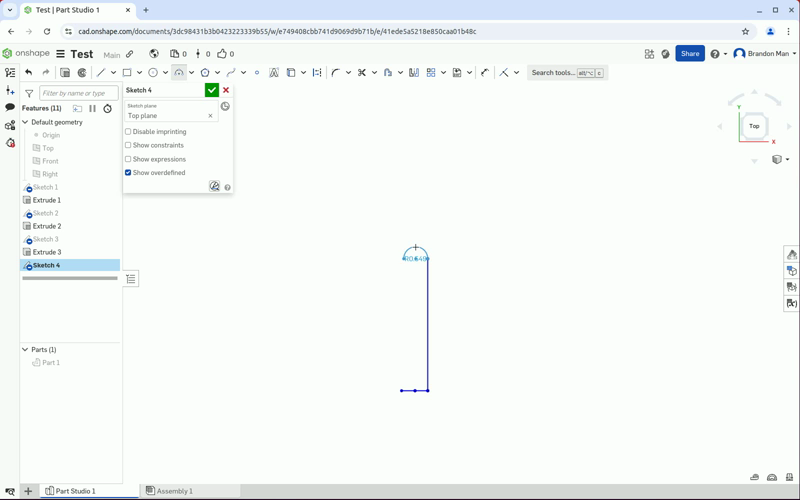
scroll(6)
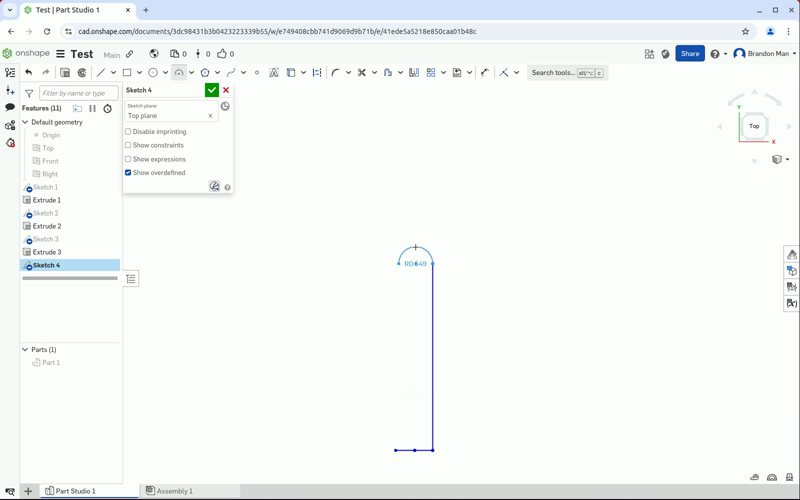
scroll(6)
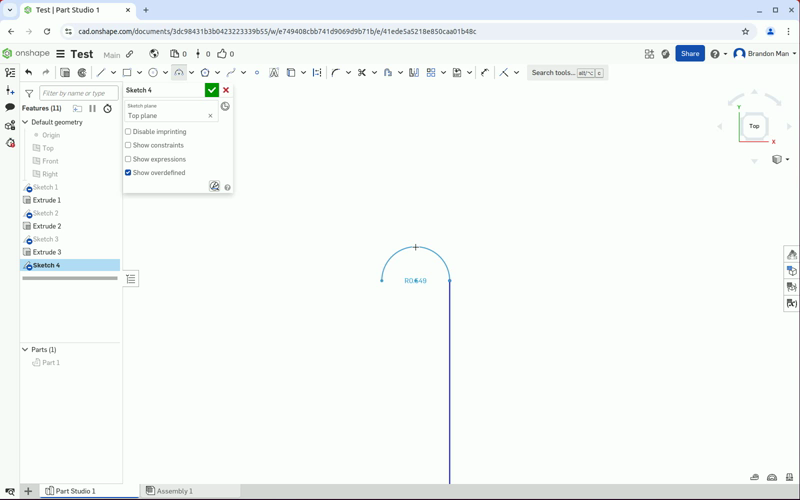
click(415, 246)
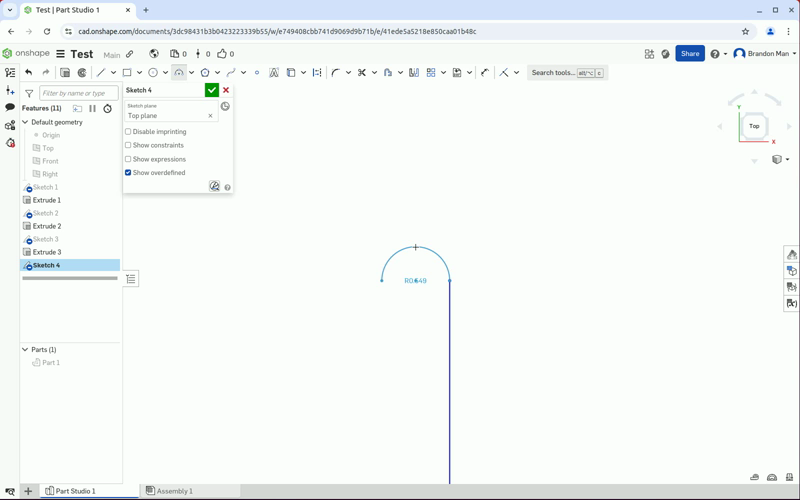
scroll(-6)
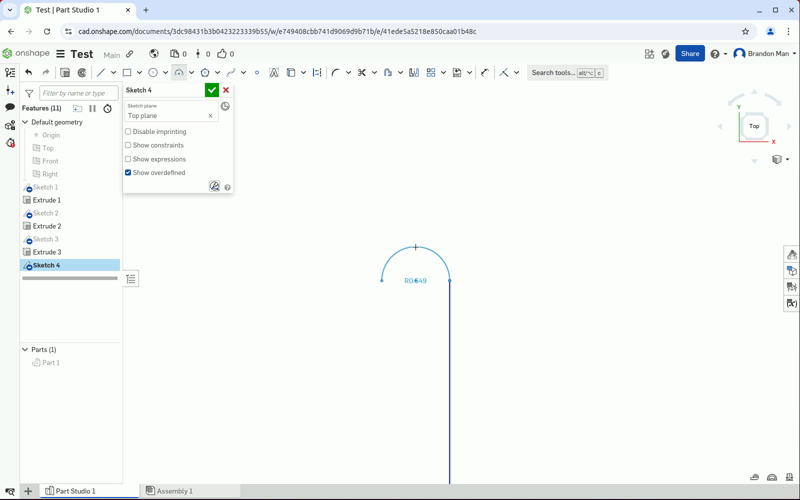
scroll(-6)
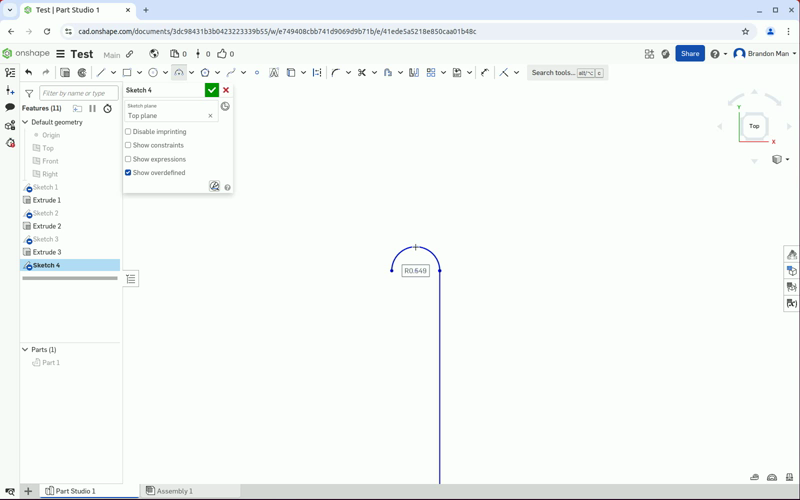
scroll(-6)
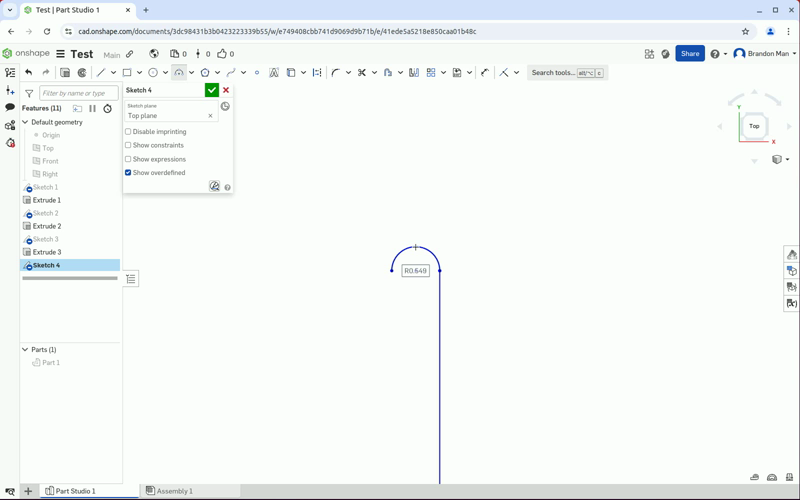
scroll(-6)
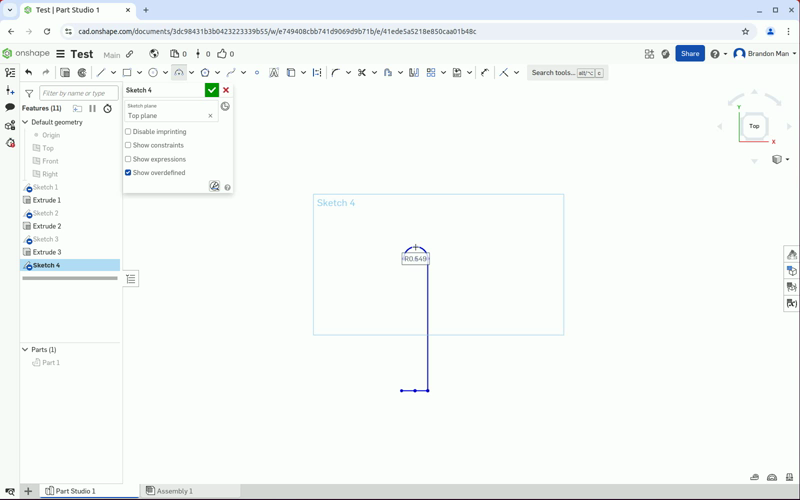
scroll(-6)
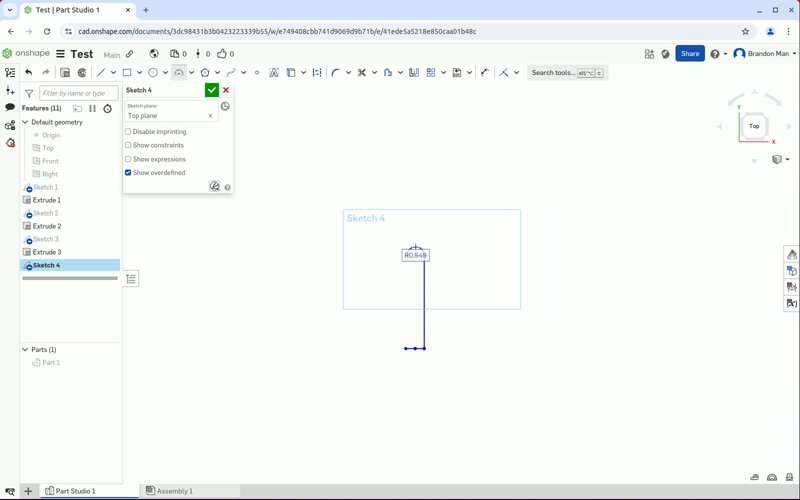
scroll(-6)
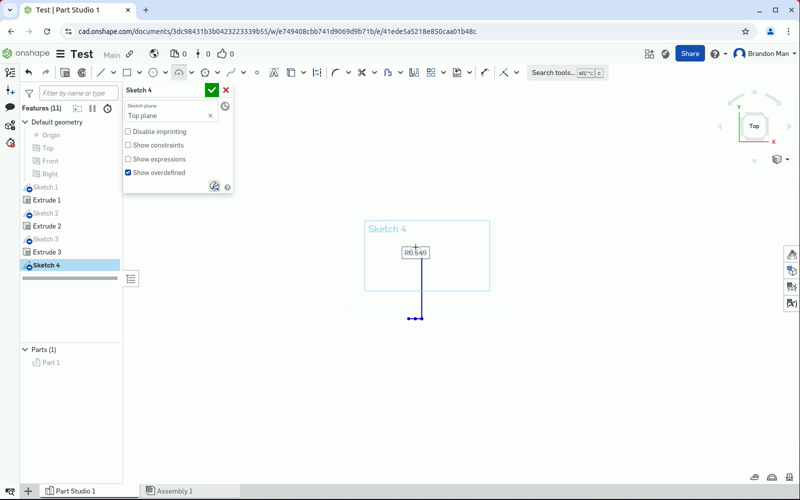
scroll(-6)
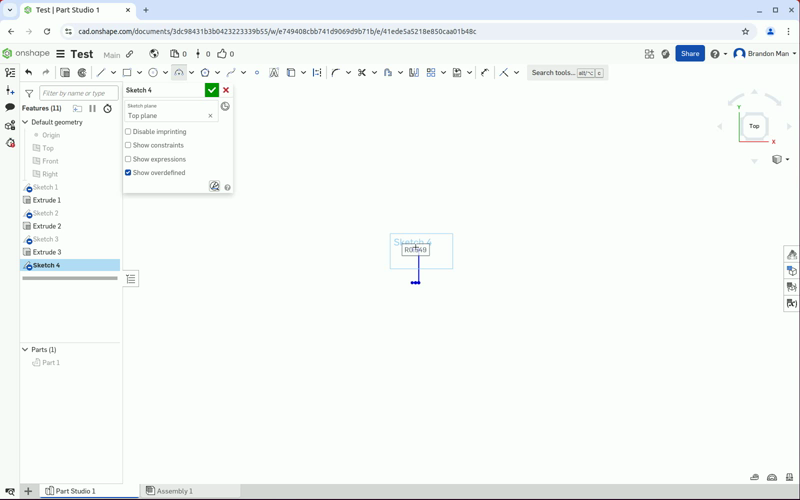
key_up(shift)
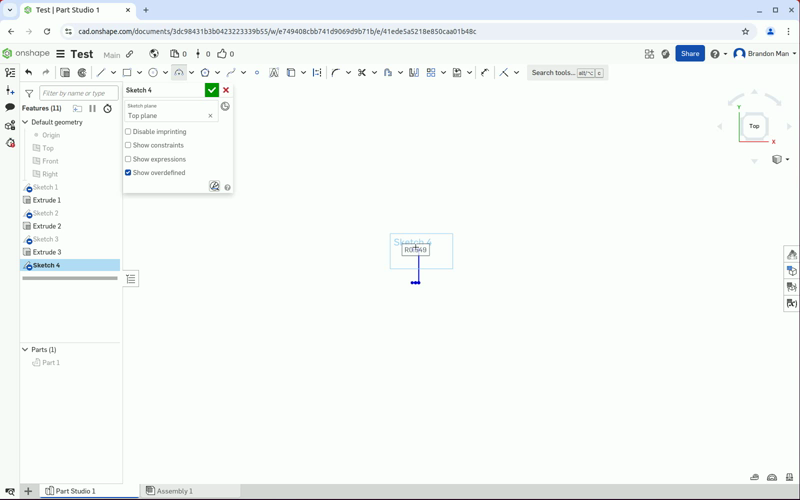
key(esc)
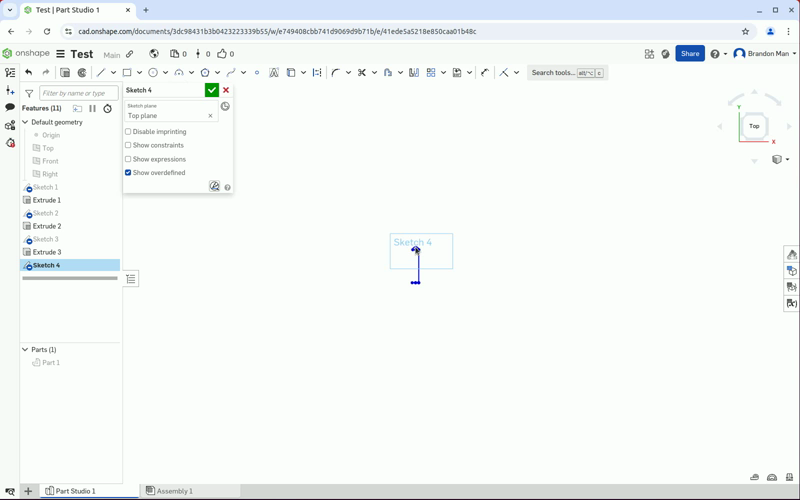
key(l)
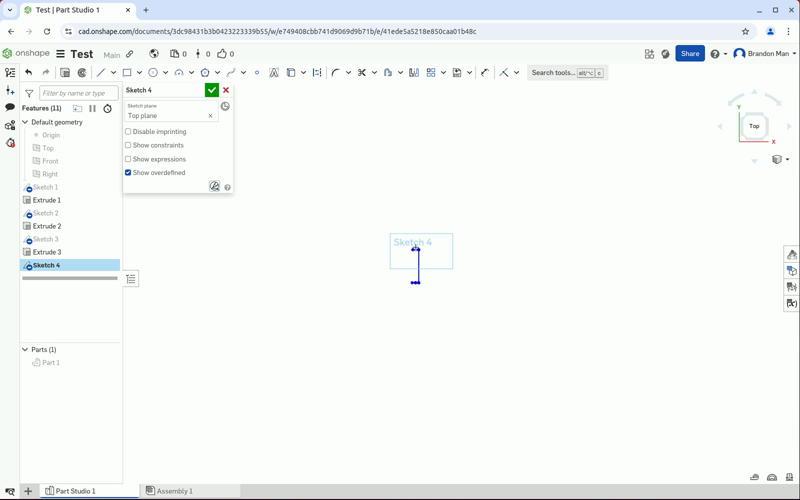
mouse_move(412, 249)
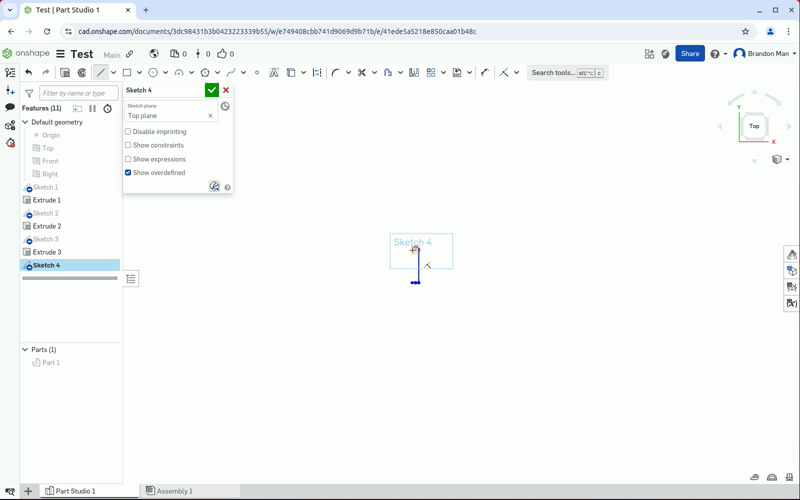
scroll(6)
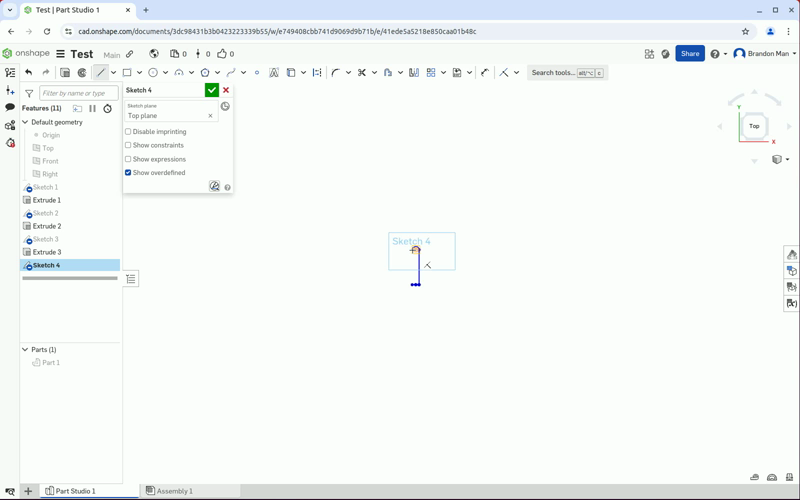
scroll(6)
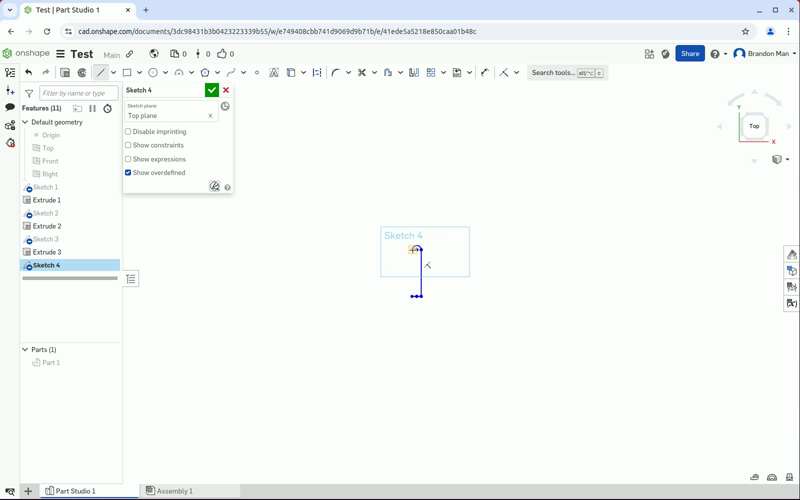
scroll(6)
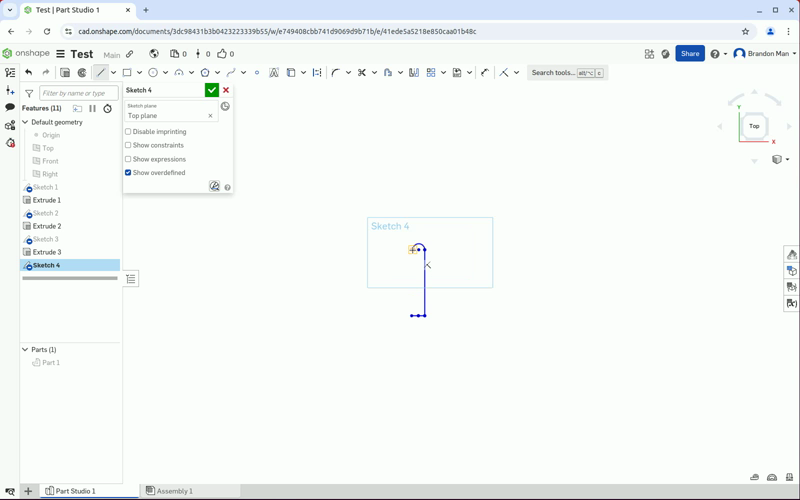
scroll(6)
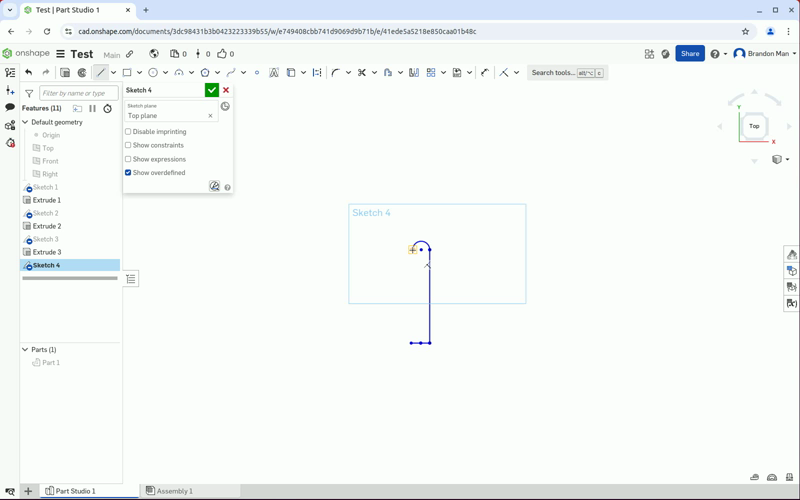
scroll(6)
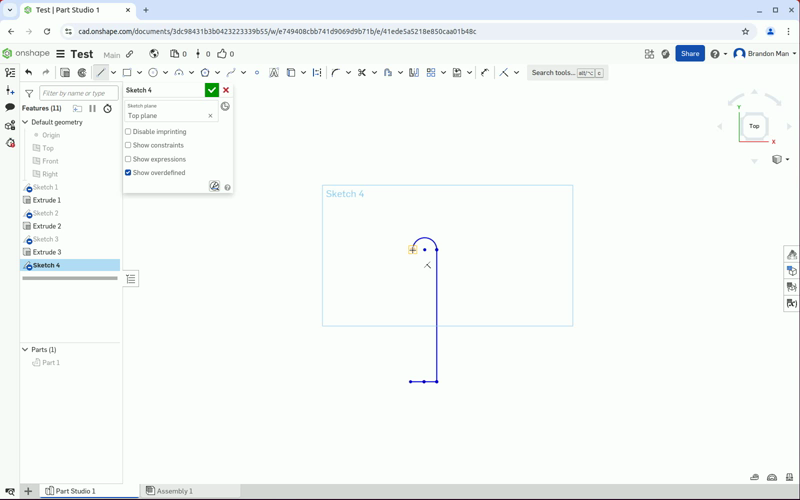
scroll(6)
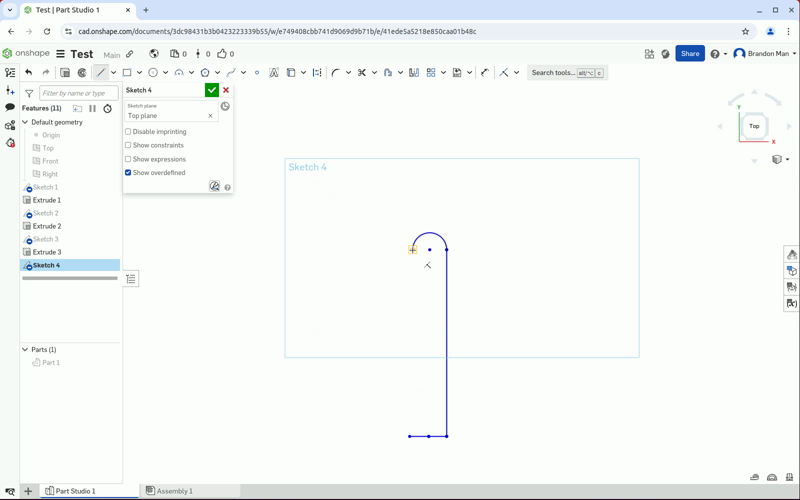
scroll(6)
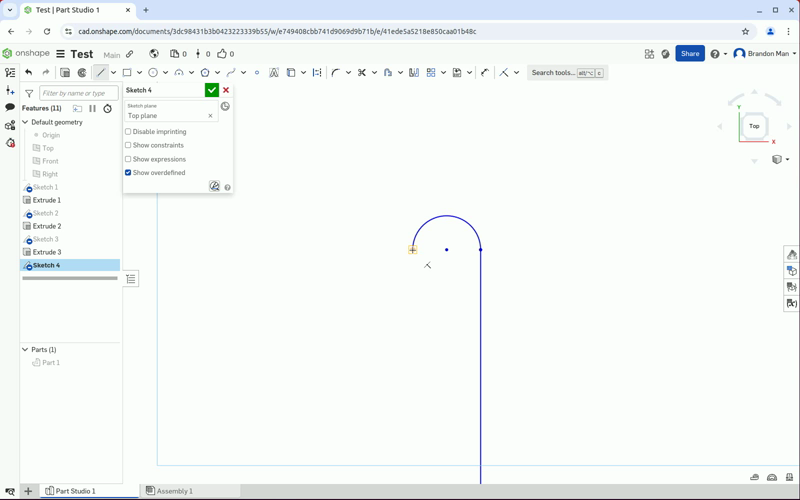
click(412, 249)
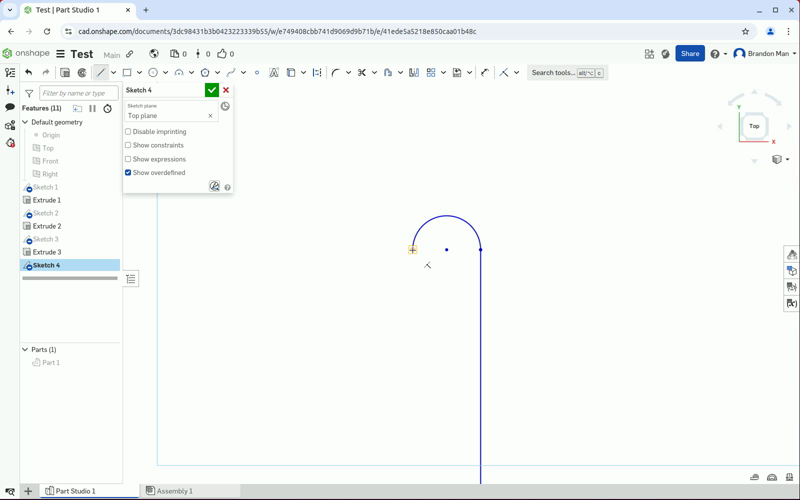
scroll(-6)
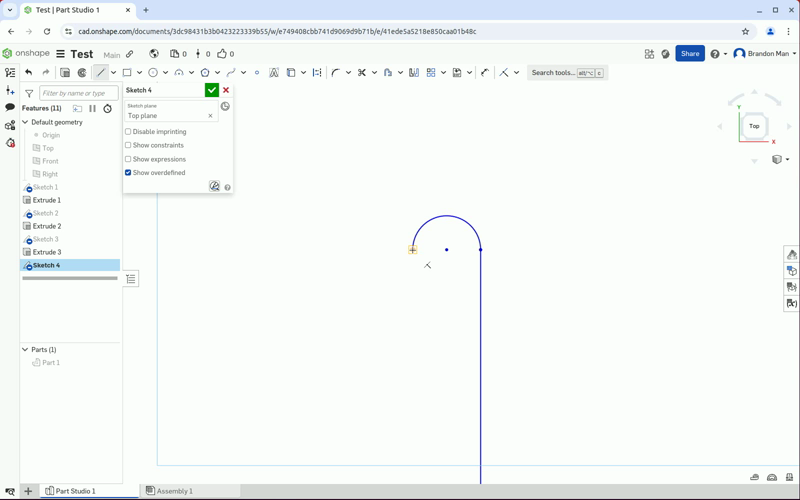
scroll(-6)
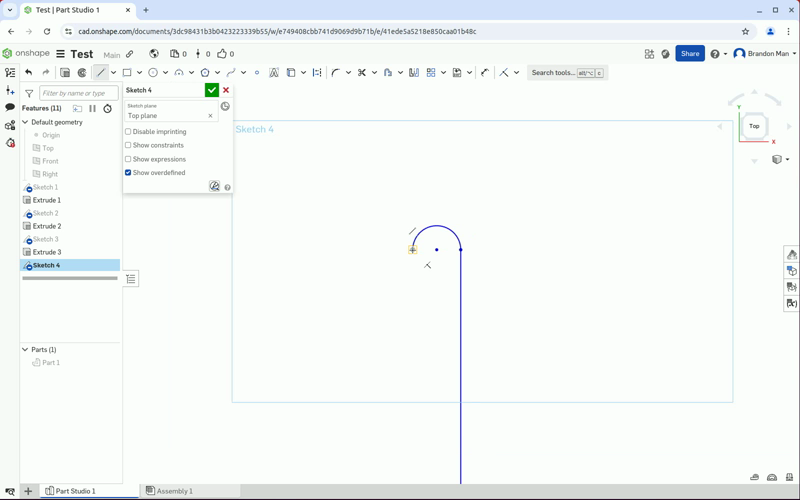
scroll(-6)
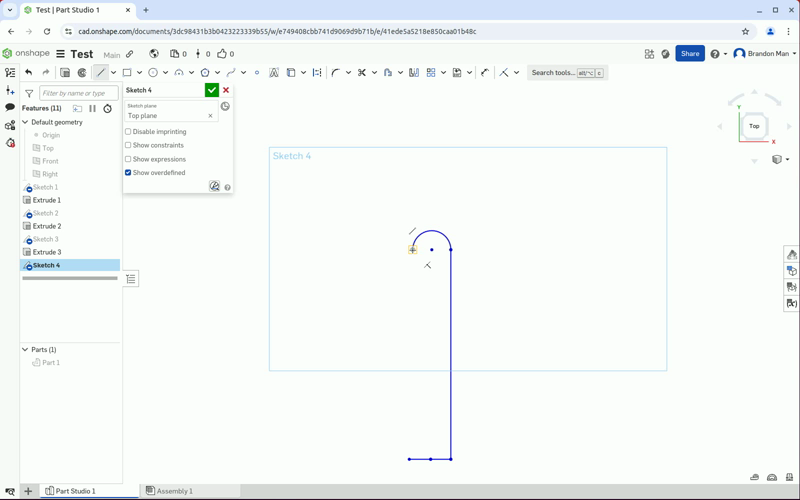
scroll(-6)
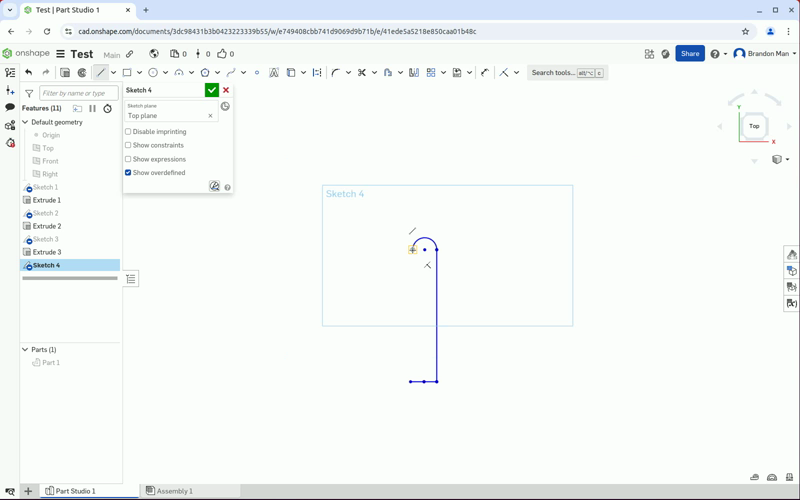
scroll(-6)
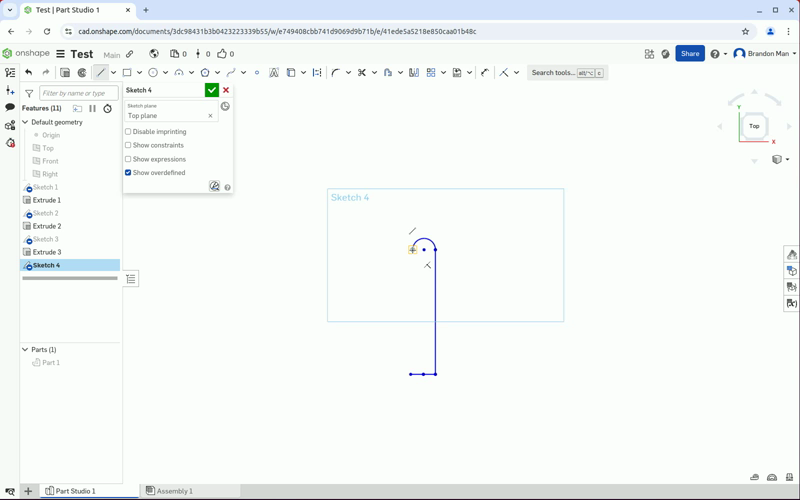
scroll(-6)
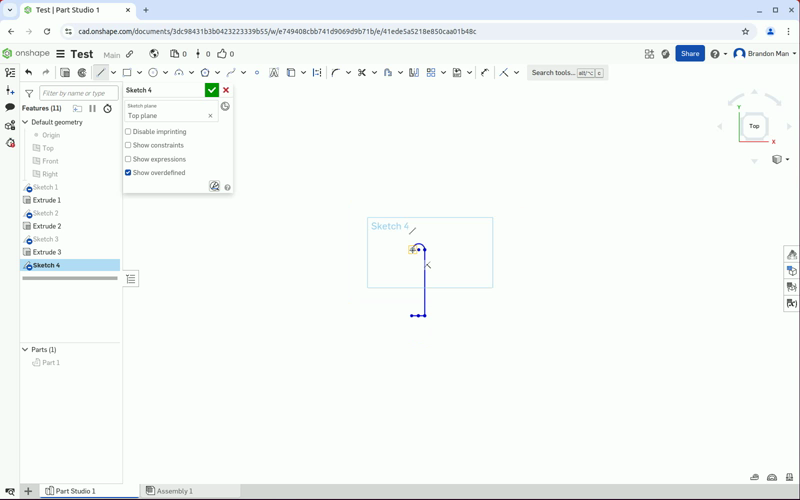
scroll(-6)
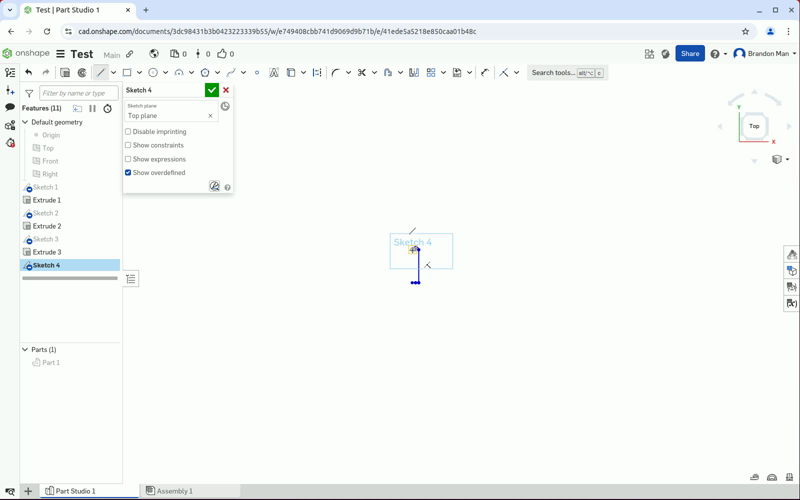
mouse_move(442, 249)
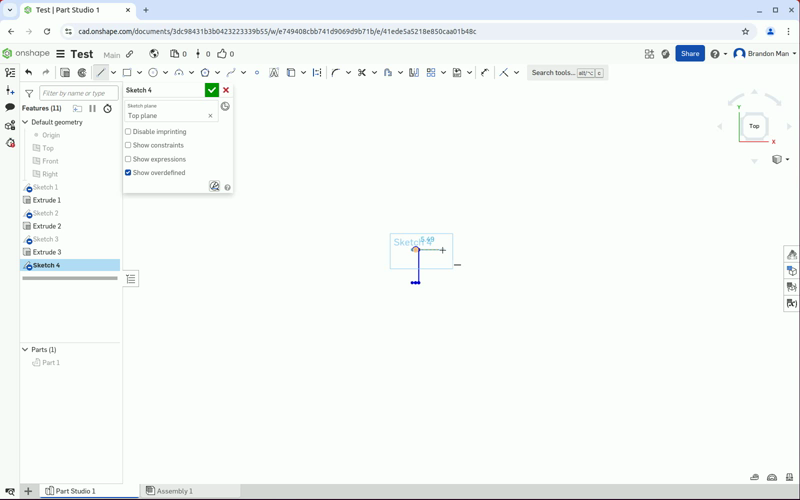
key_down(shift)
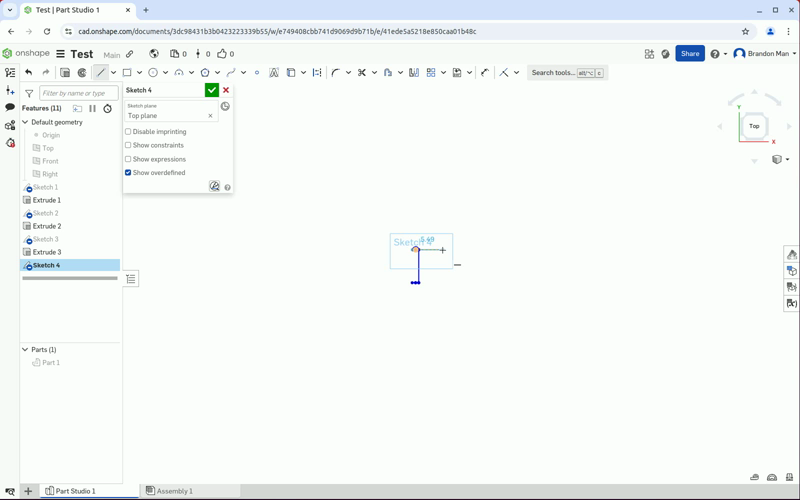
mouse_move(412, 282)
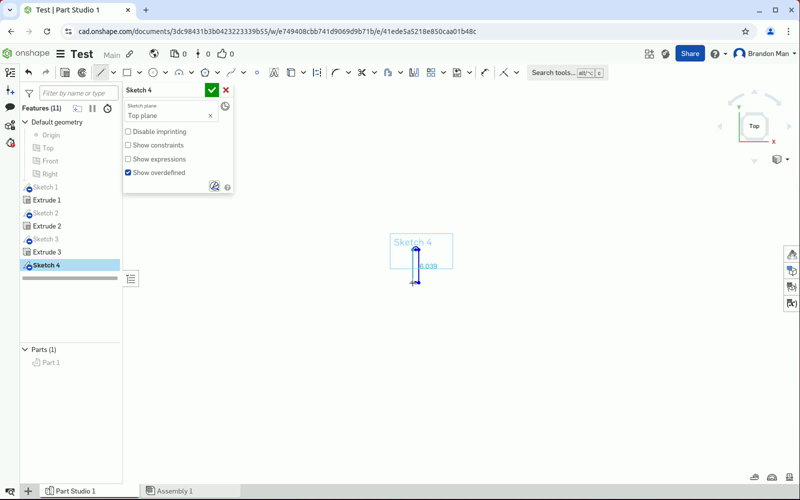
scroll(6)
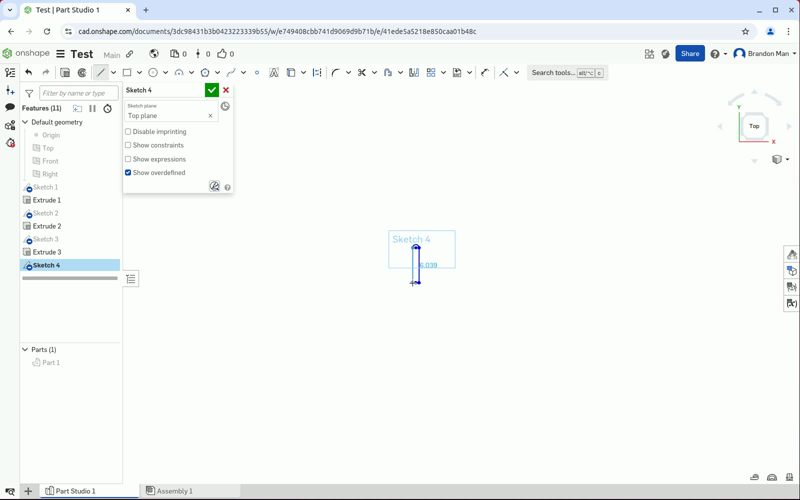
scroll(6)
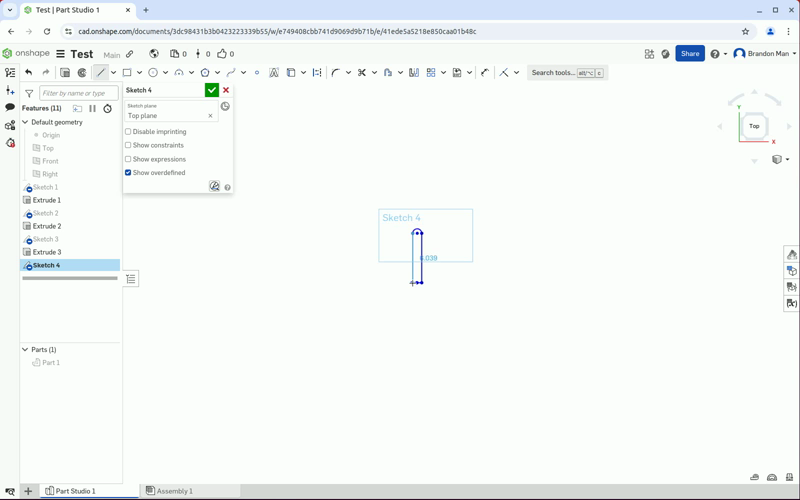
scroll(6)
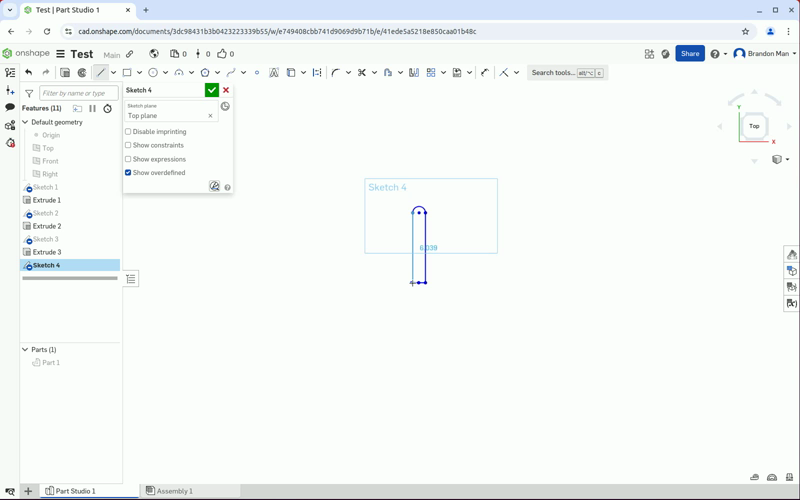
scroll(6)
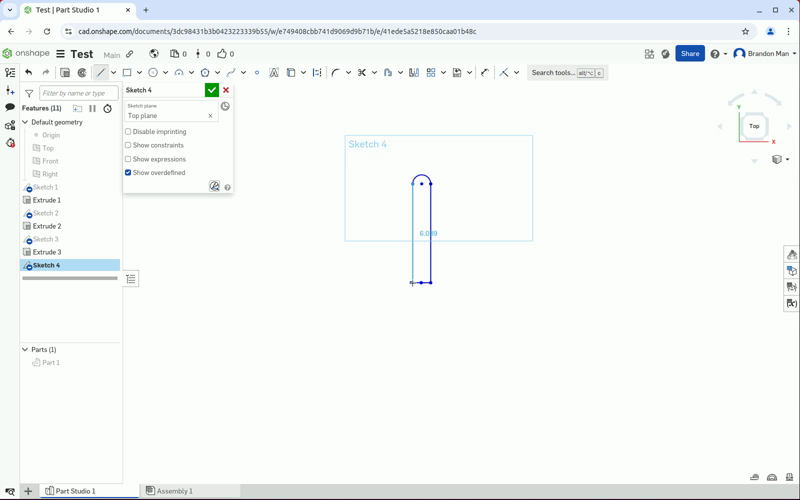
scroll(6)
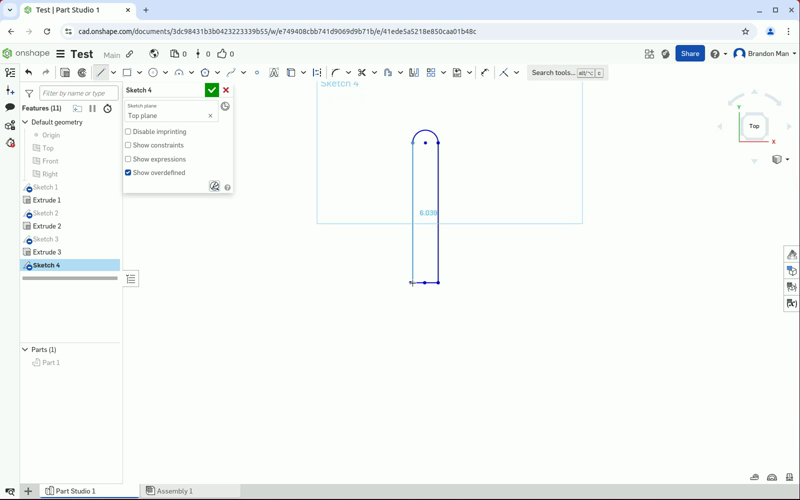
scroll(6)
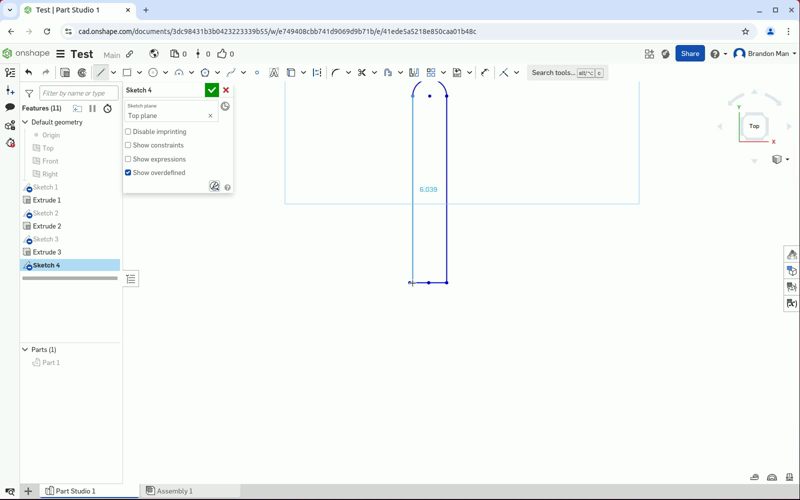
scroll(6)
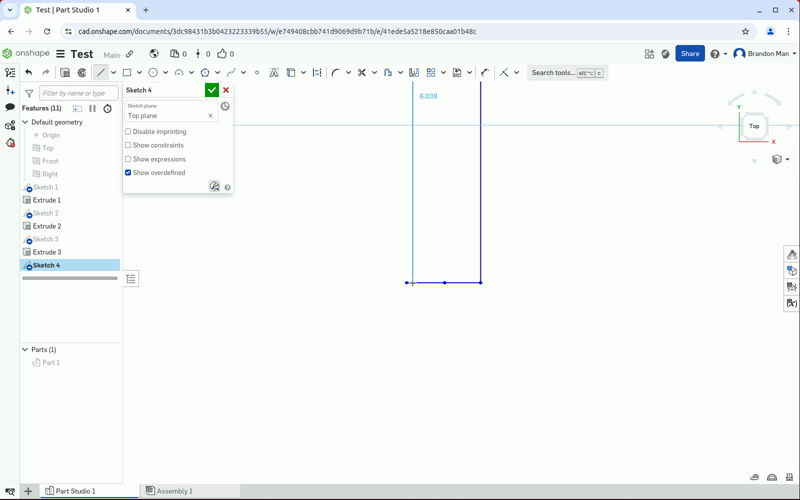
key_up(shift)
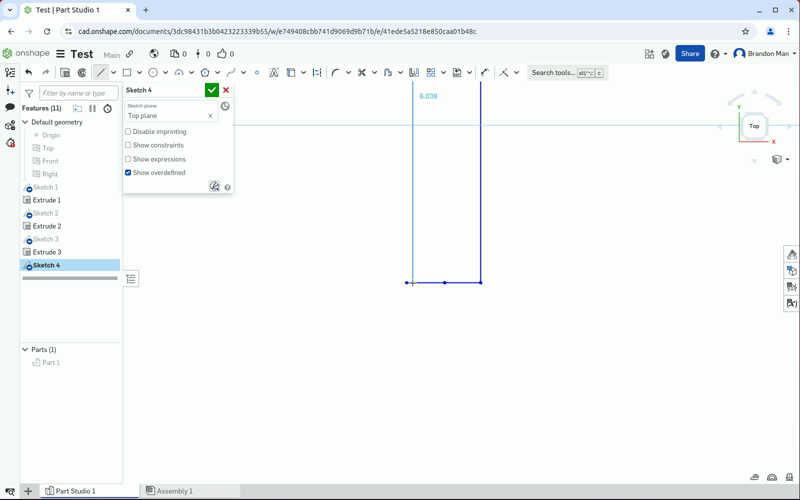
click(412, 282)
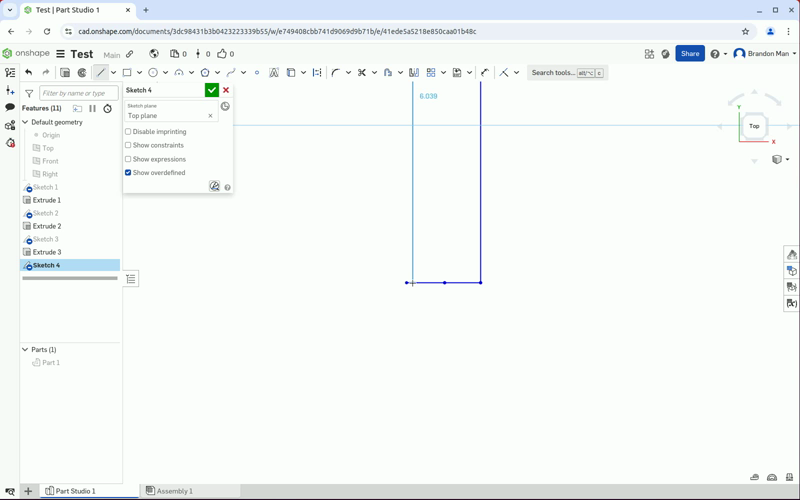
scroll(-6)
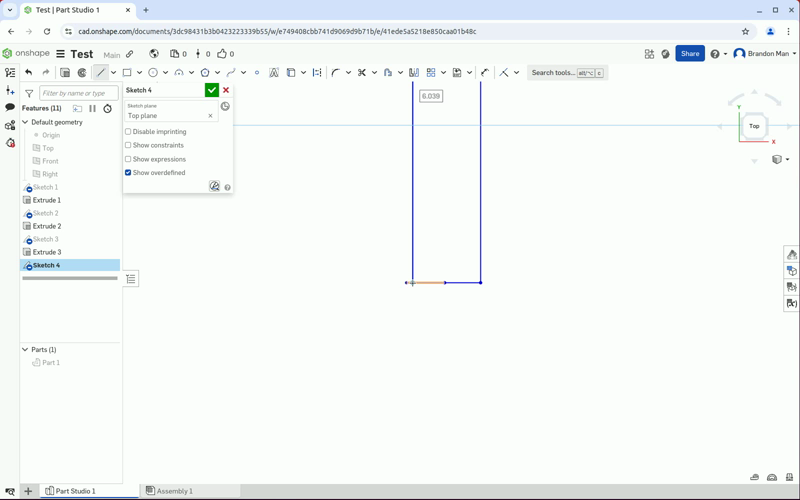
scroll(-6)
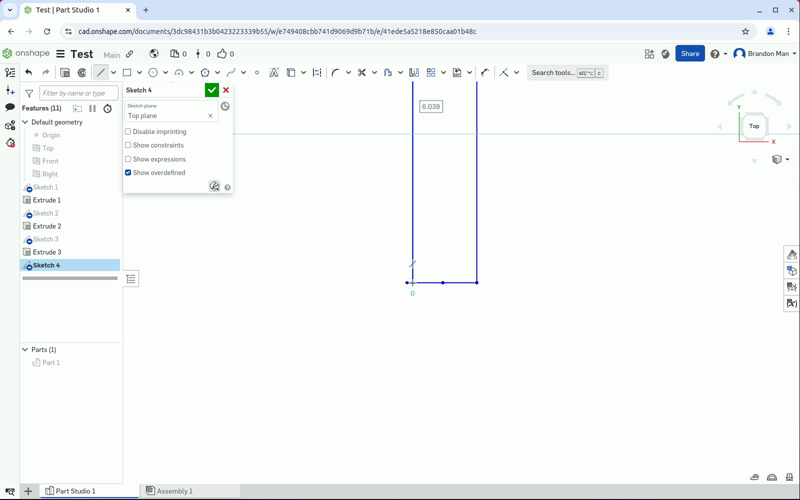
scroll(-6)
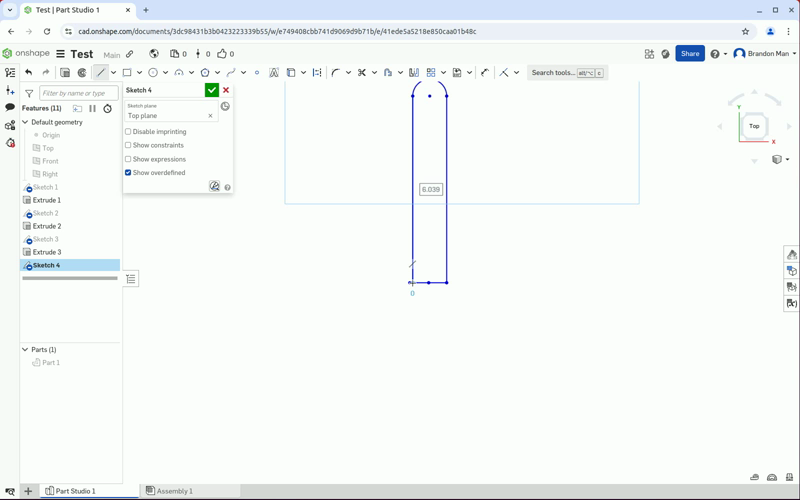
scroll(-6)
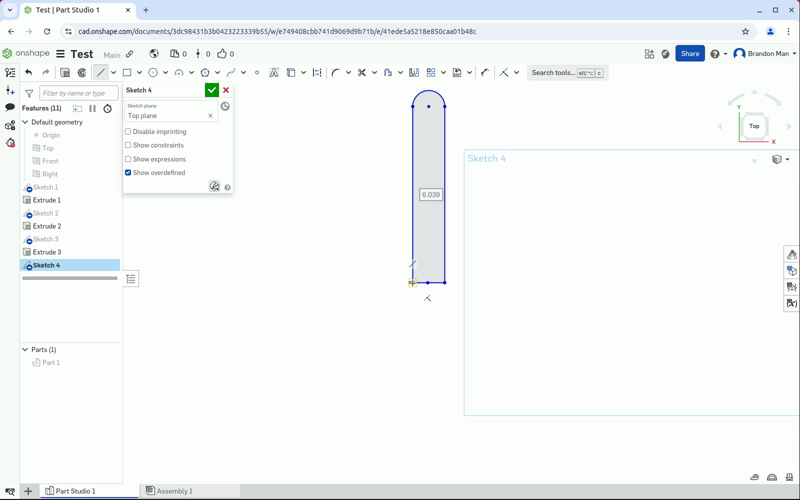
scroll(-6)
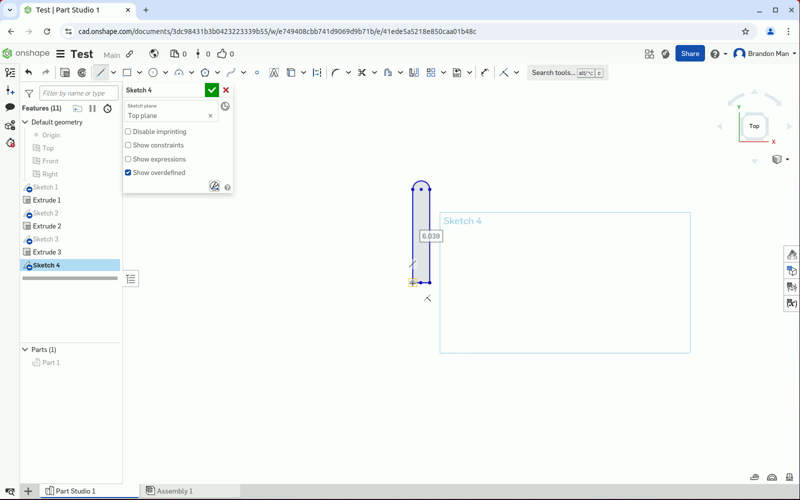
scroll(-6)
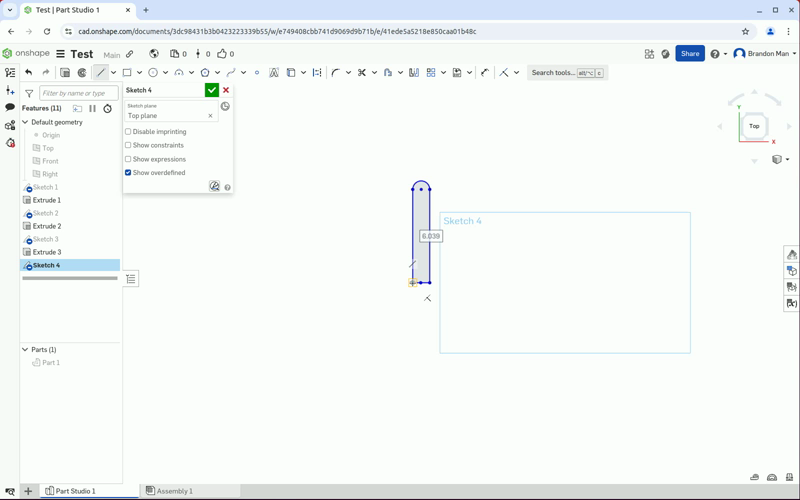
scroll(-6)
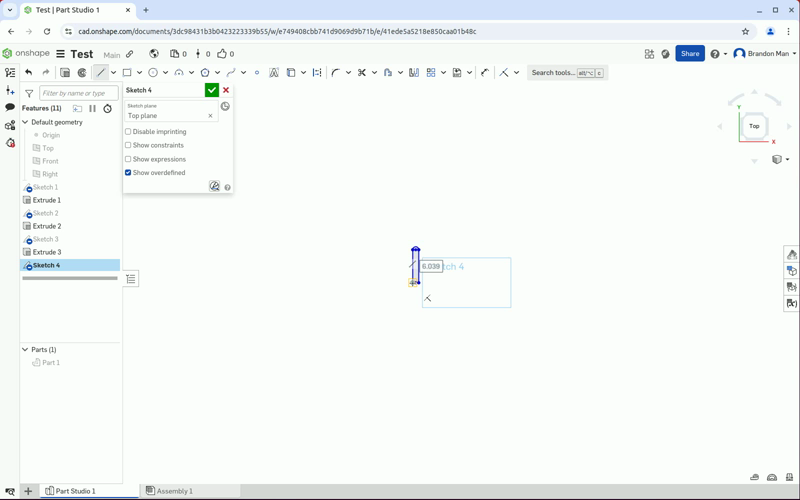
key(esc)
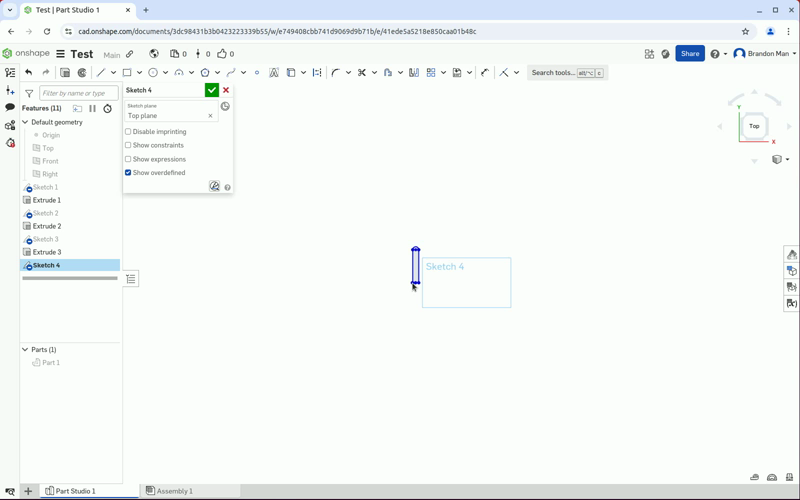
mouse_move(417, 279)
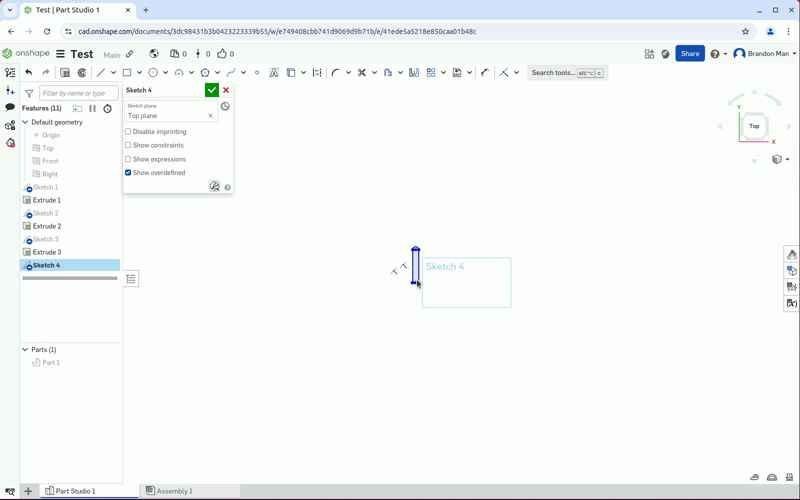
scroll(6)
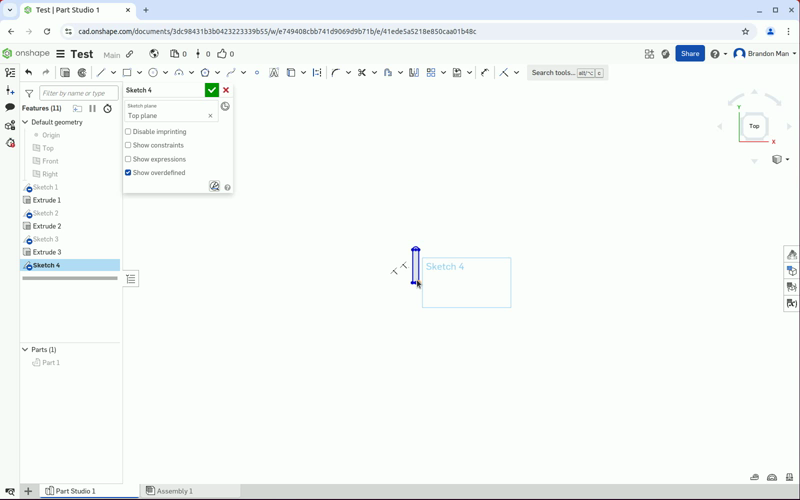
scroll(6)
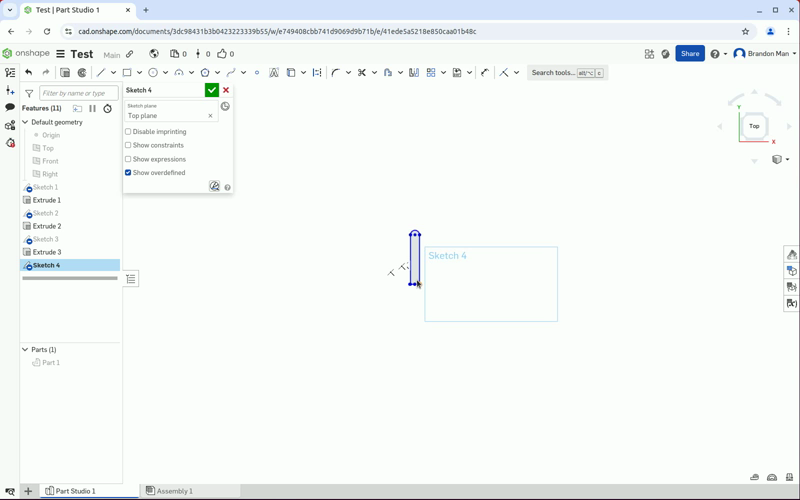
scroll(6)
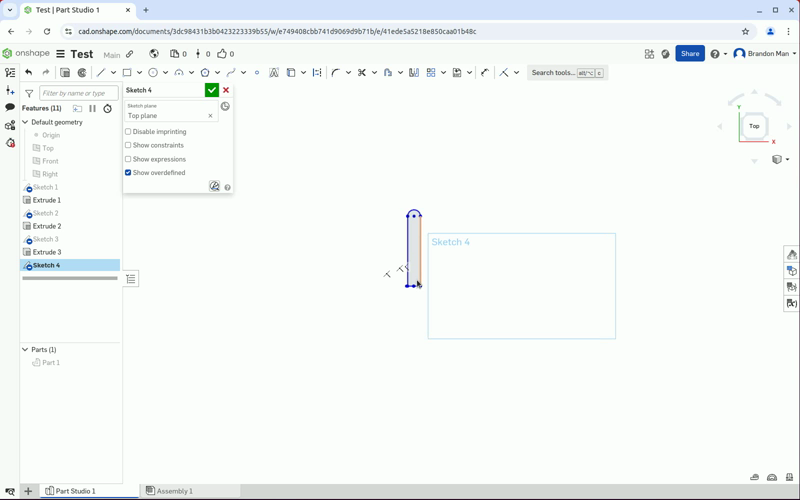
scroll(6)
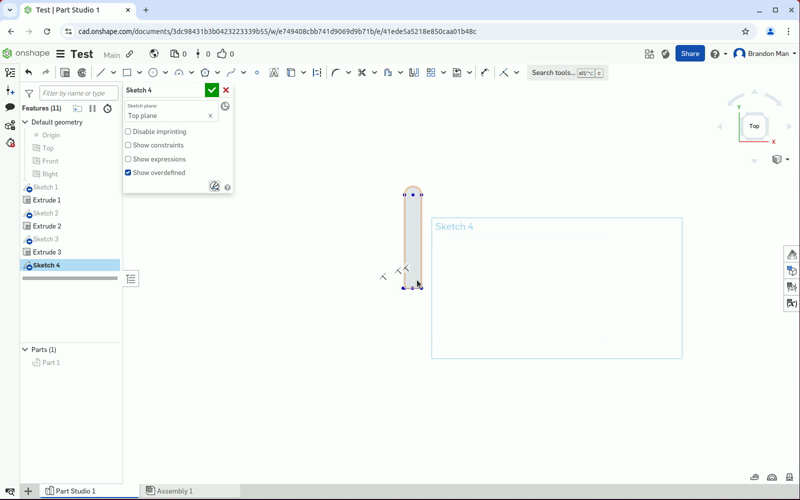
scroll(6)
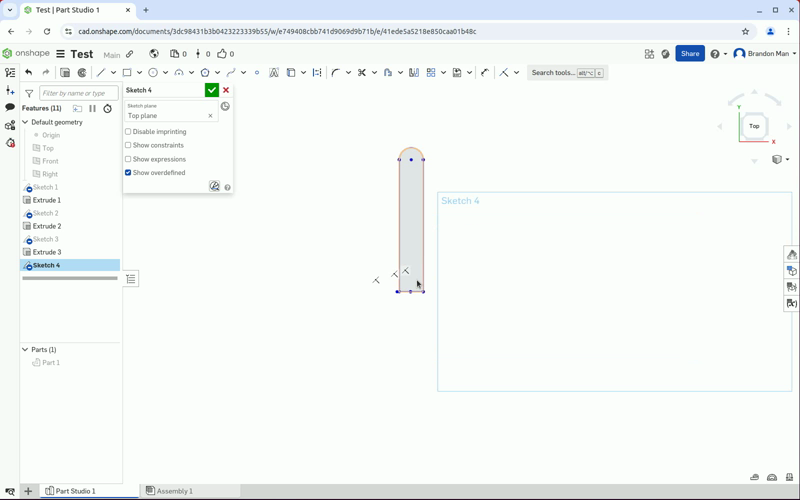
scroll(6)
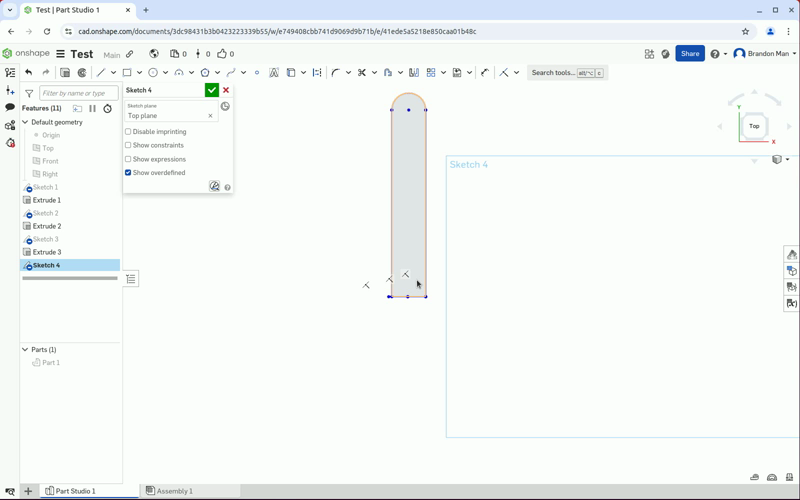
scroll(6)
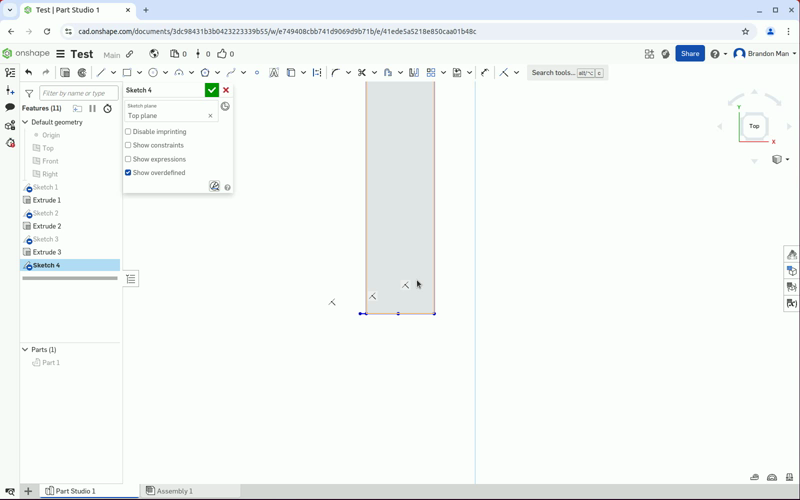
click(417, 279)
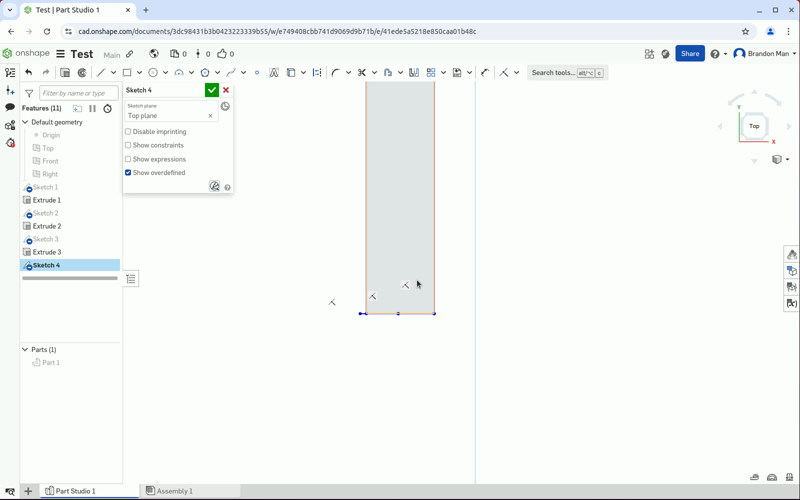
scroll(-6)
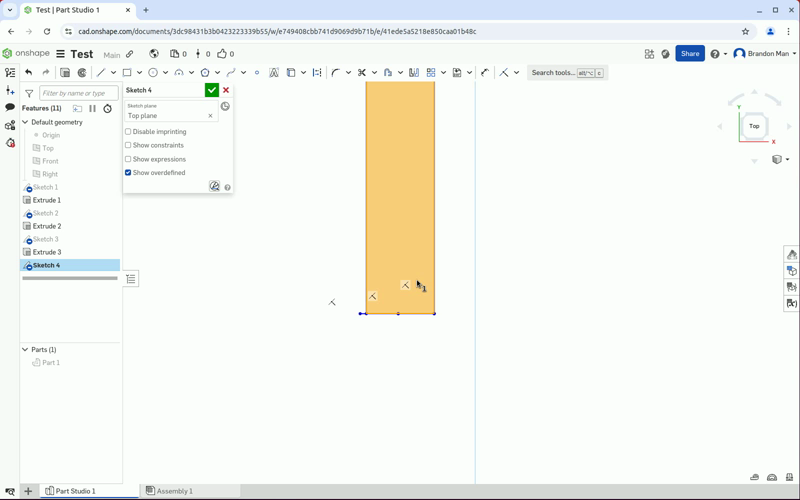
scroll(-6)
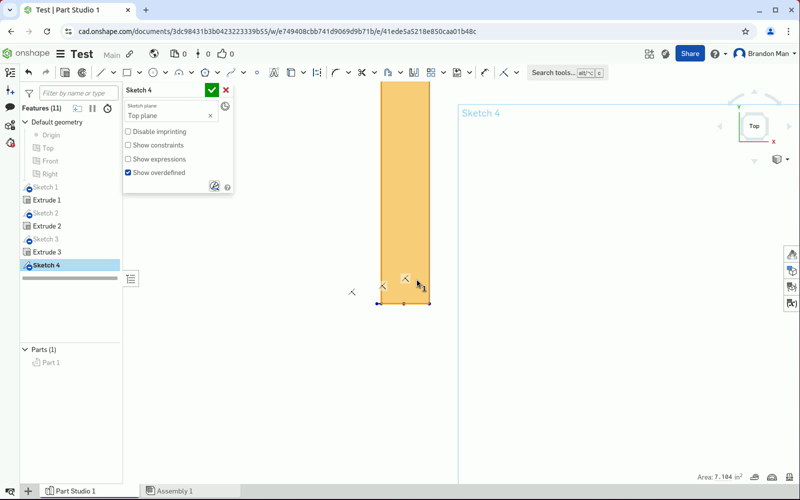
scroll(-6)
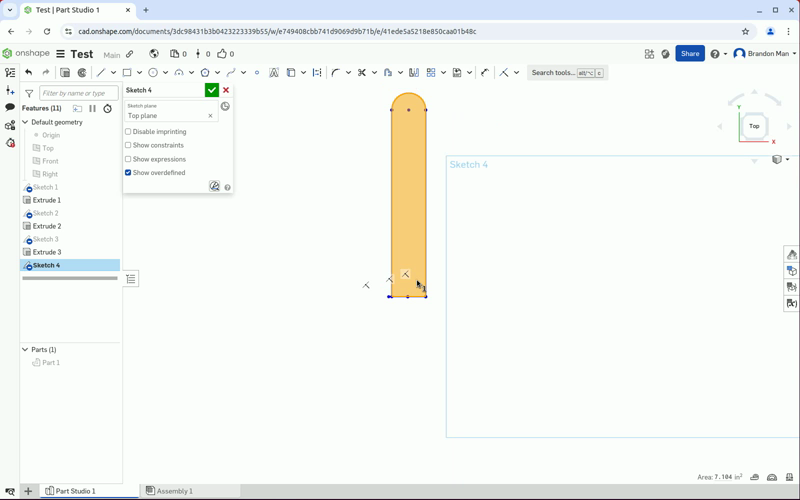
scroll(-6)
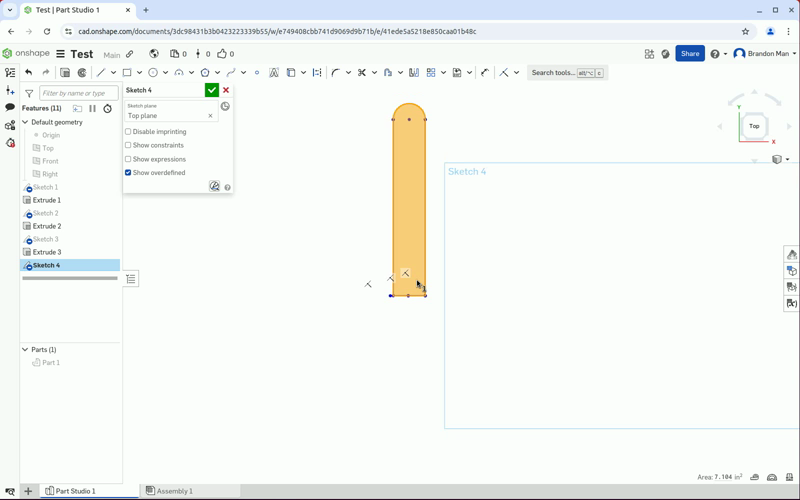
scroll(-6)
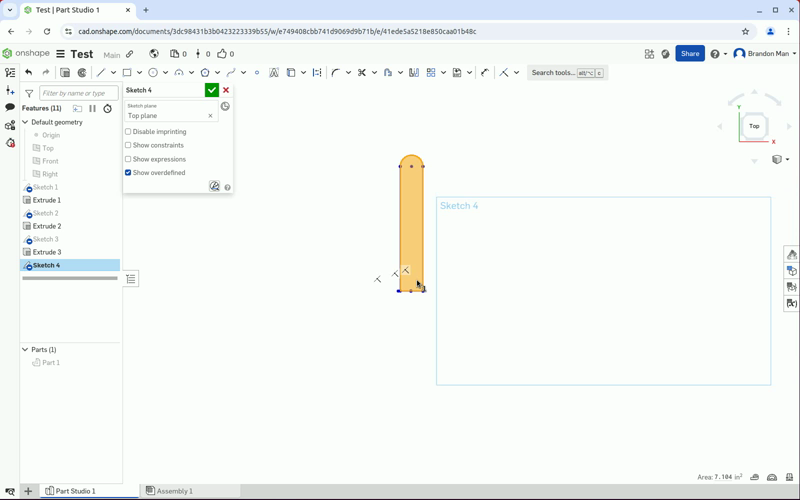
scroll(-6)
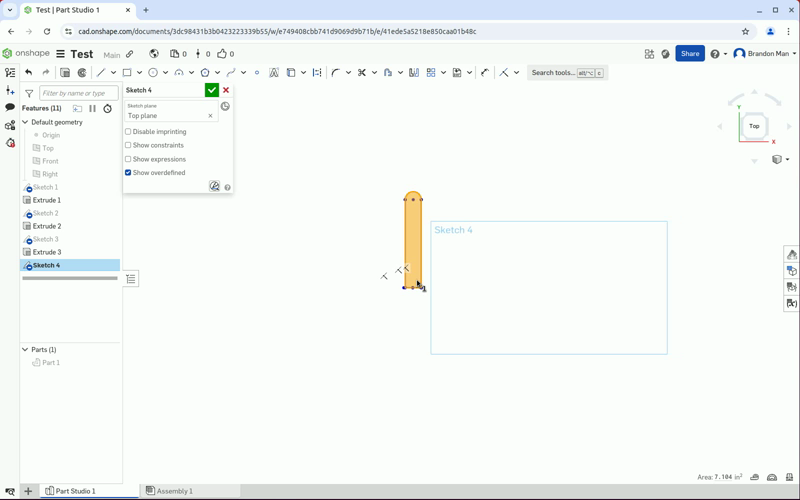
scroll(-6)
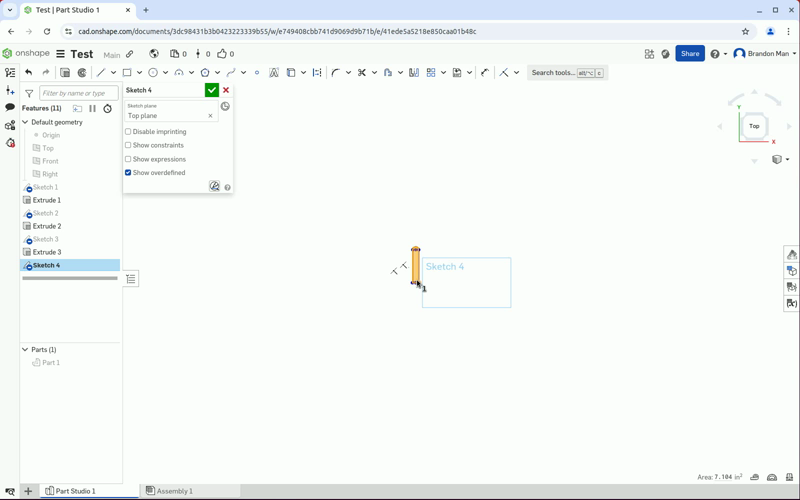
mouse_move(73, 352)
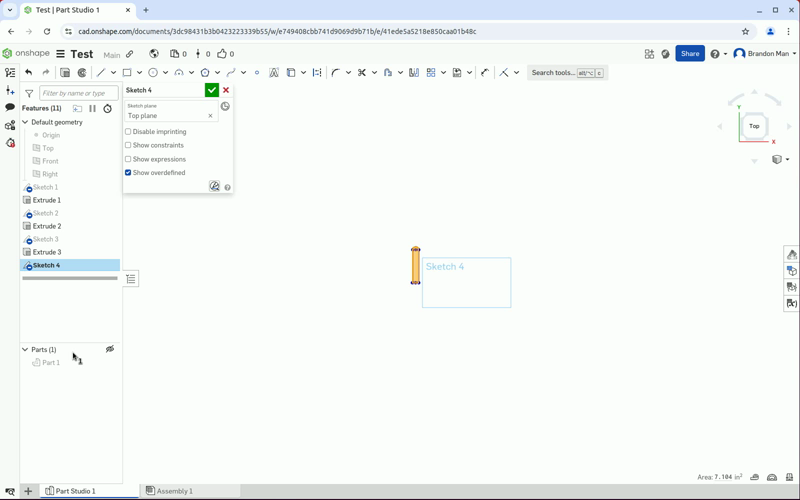
key(shift+y)
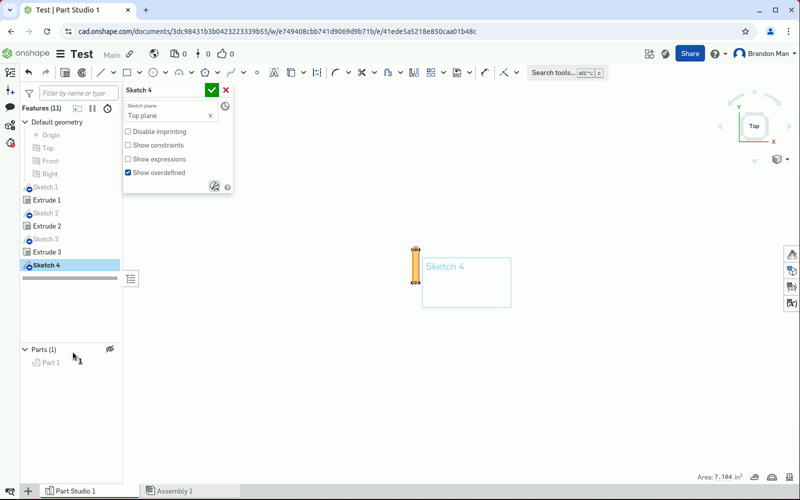
key(shift+e)
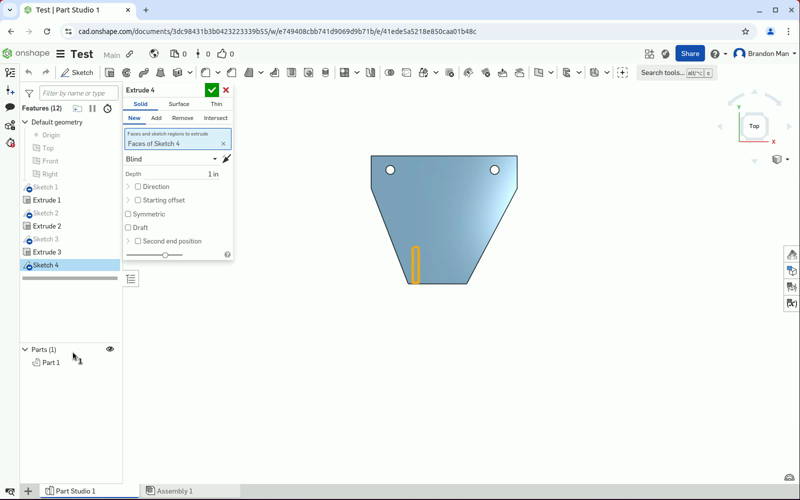
mouse_move(143, 106)
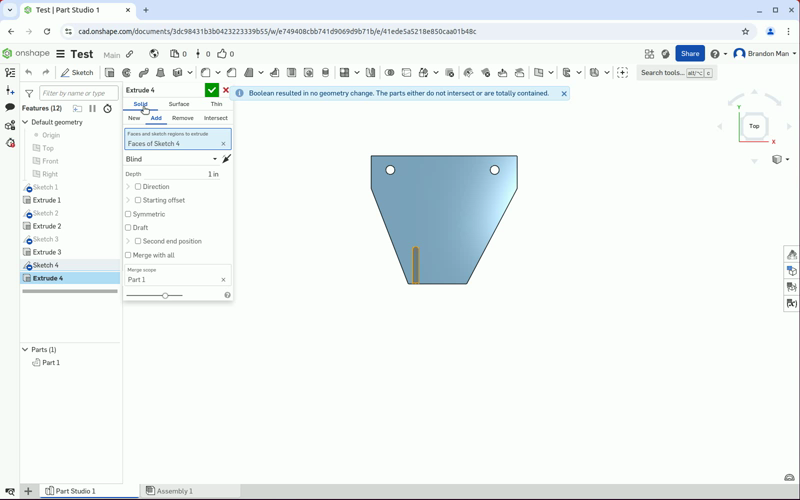
click(143, 106)
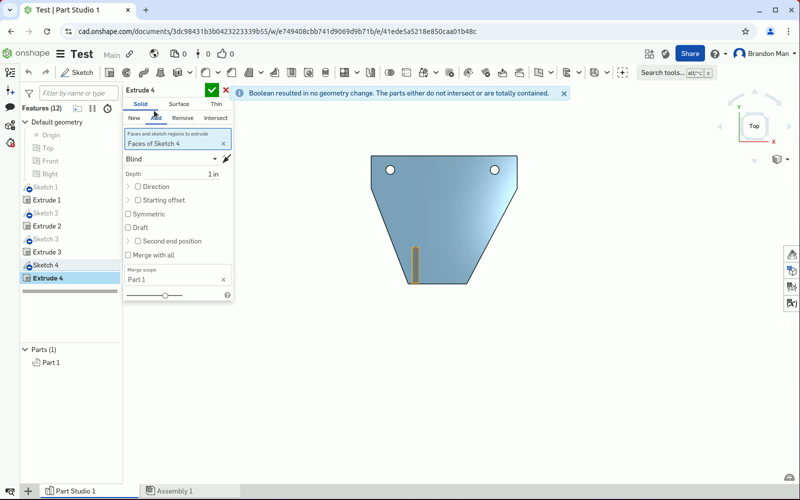
mouse_move(186, 120)
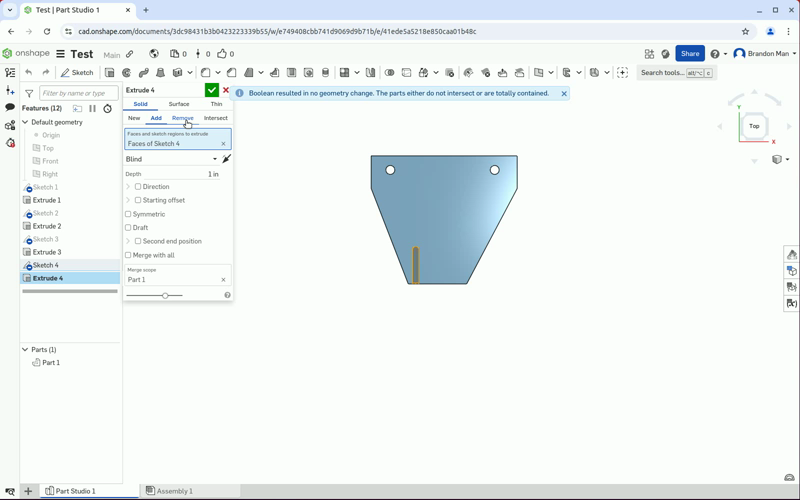
click(186, 120)
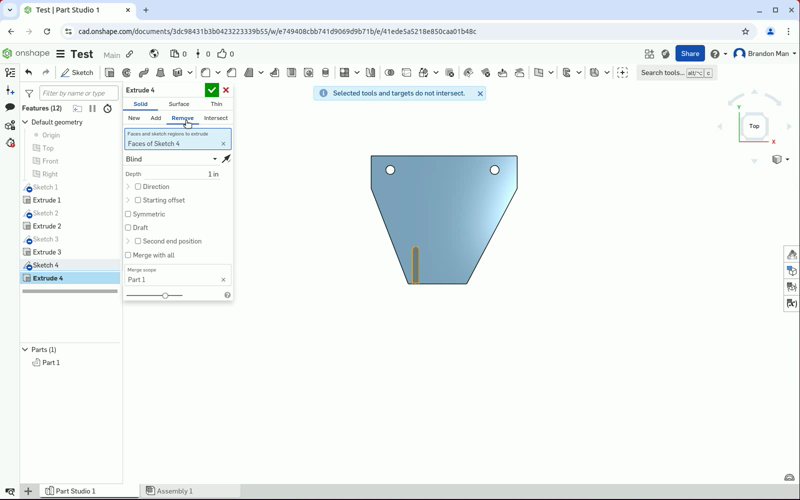
key(tab, 4)
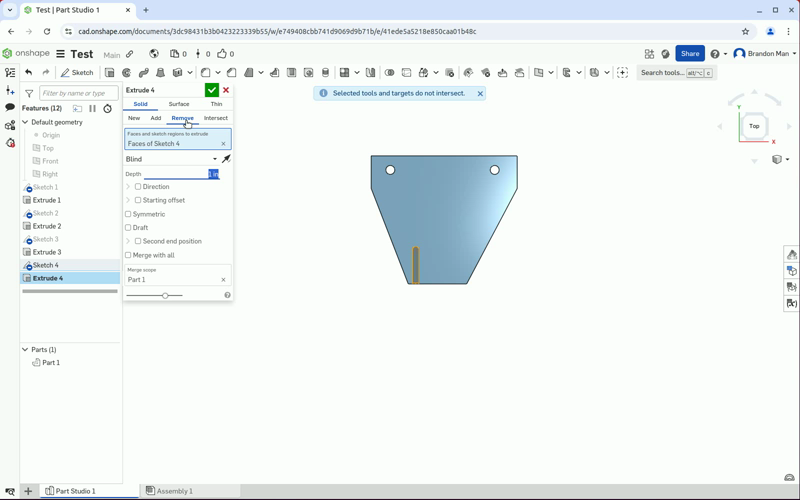
text(-11.073)
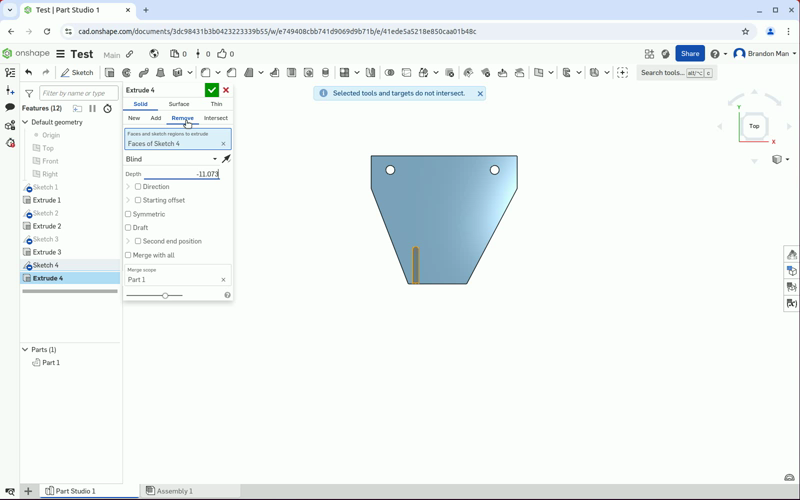
key(tab, 6)
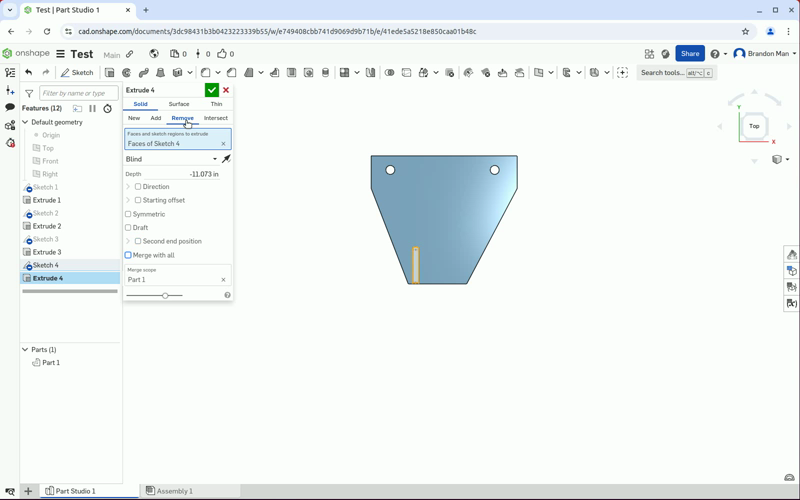
key(space)
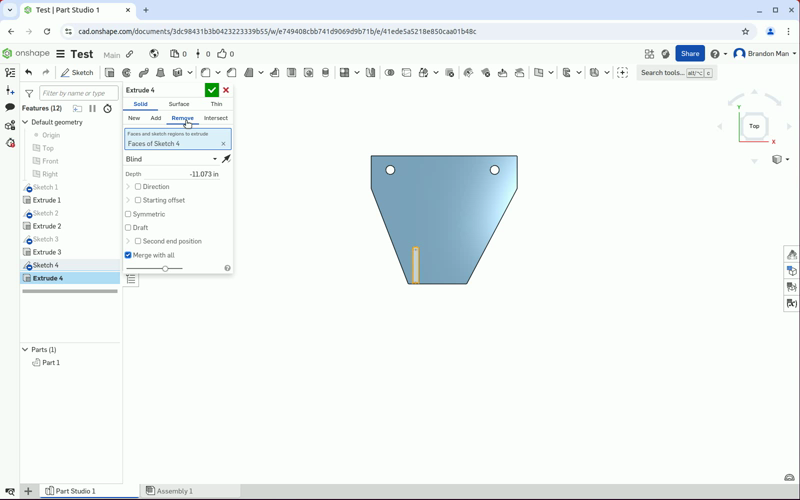
key(enter)
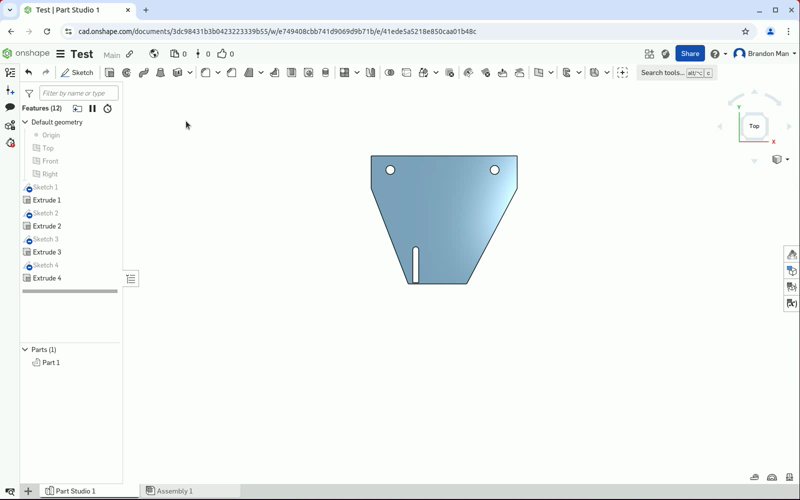
key(shift+h)
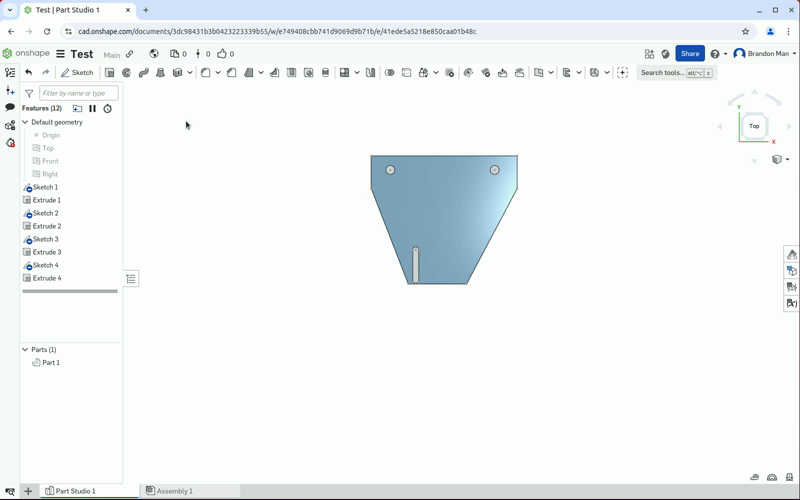
key(shift+h)
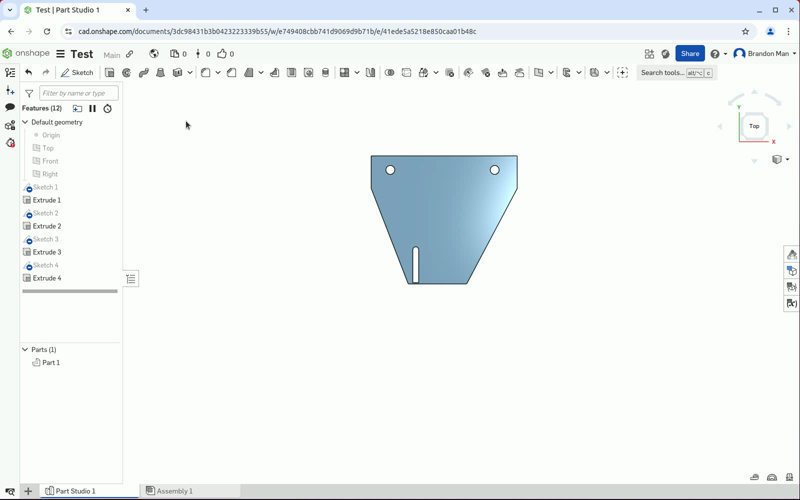
mouse_move(73, 189)
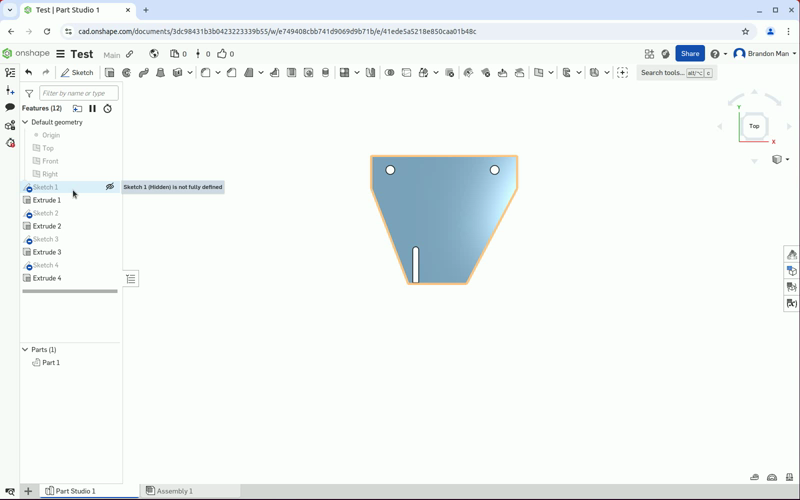
click(73, 189)
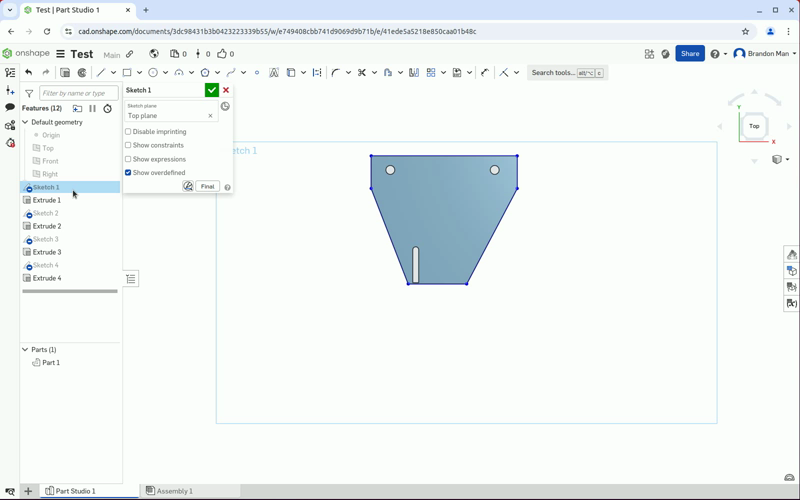
mouse_move(229, 92)
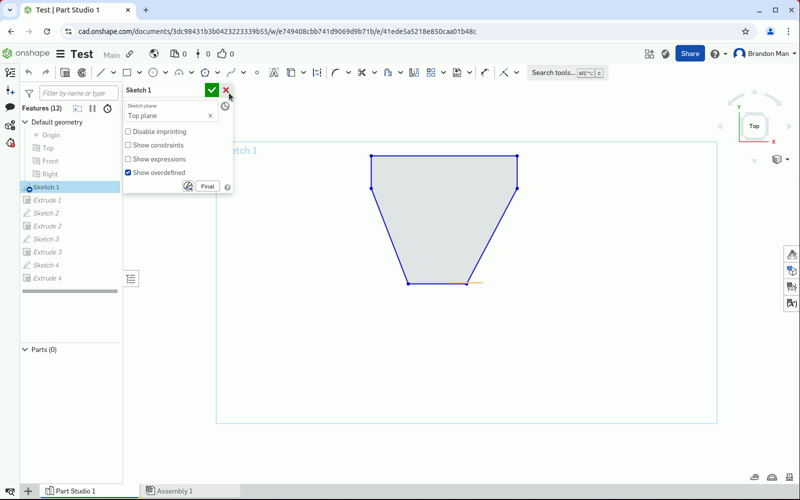
click(229, 92)
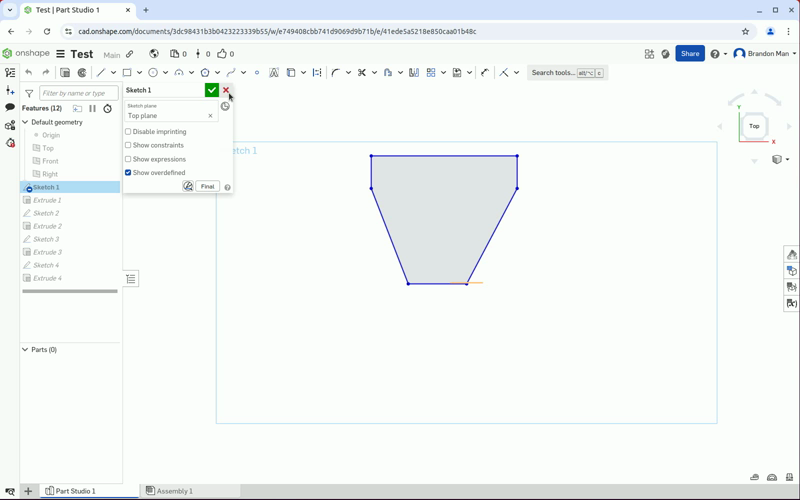
key(shift+s)
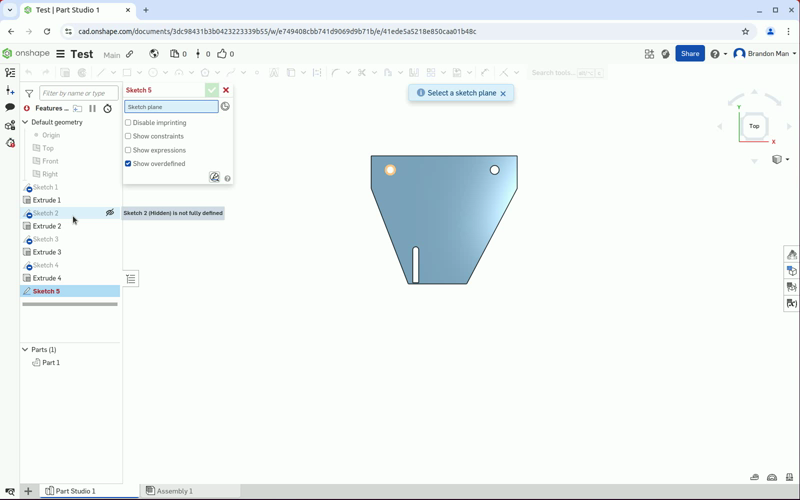
scroll(3)
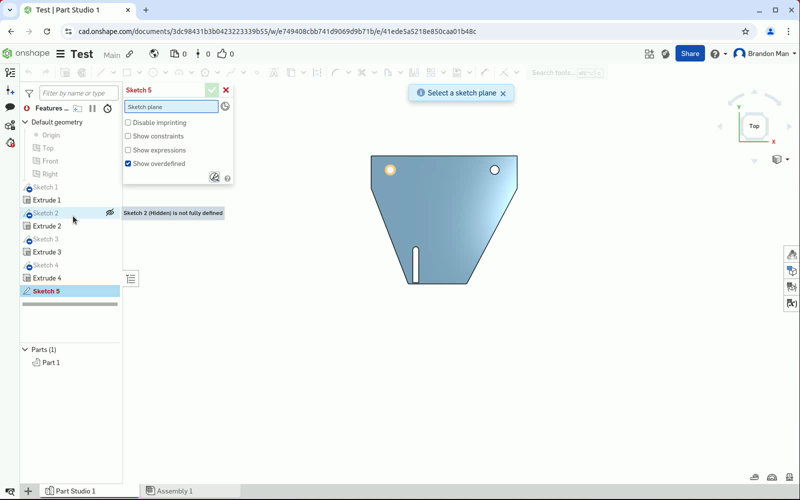
mouse_move(73, 150)
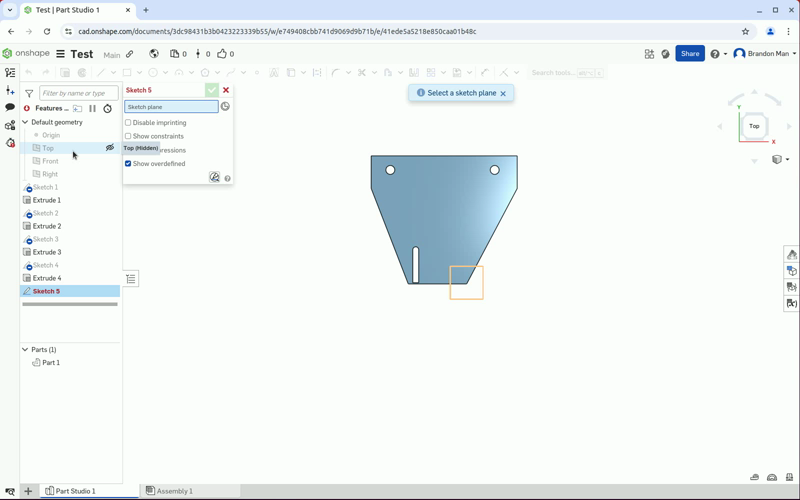
click(73, 150)
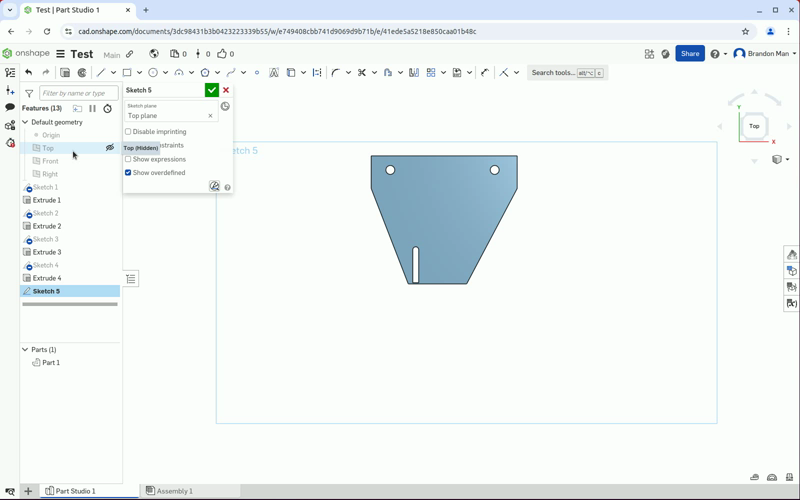
mouse_move(73, 352)
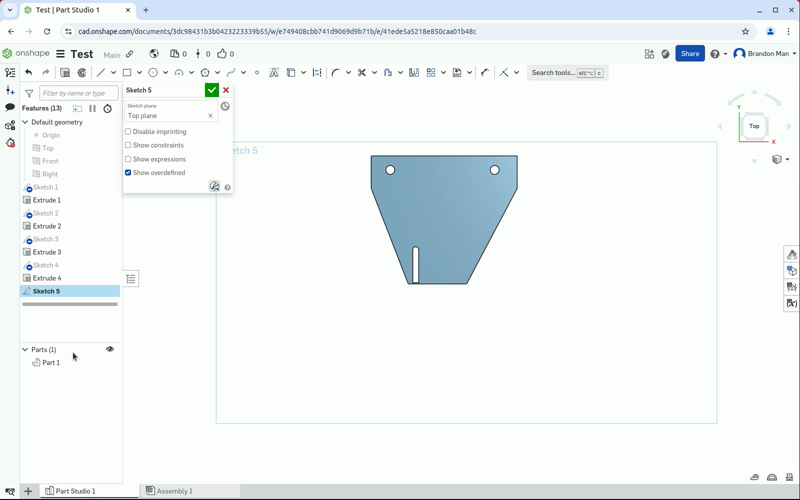
key(y)
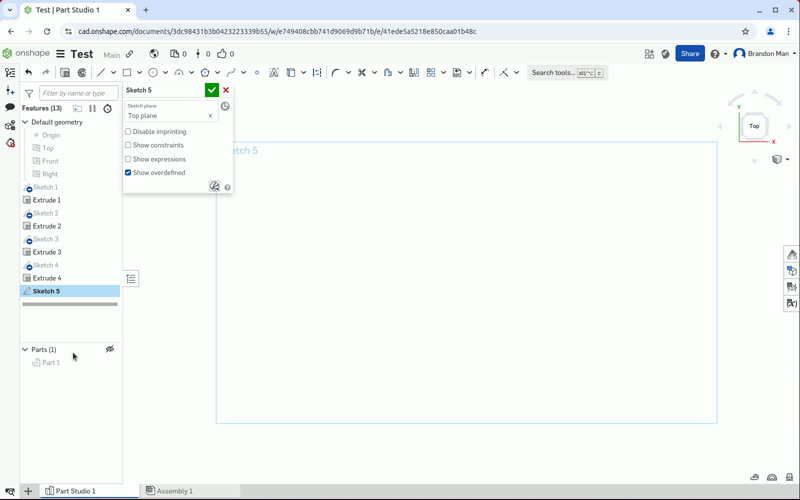
key(l)
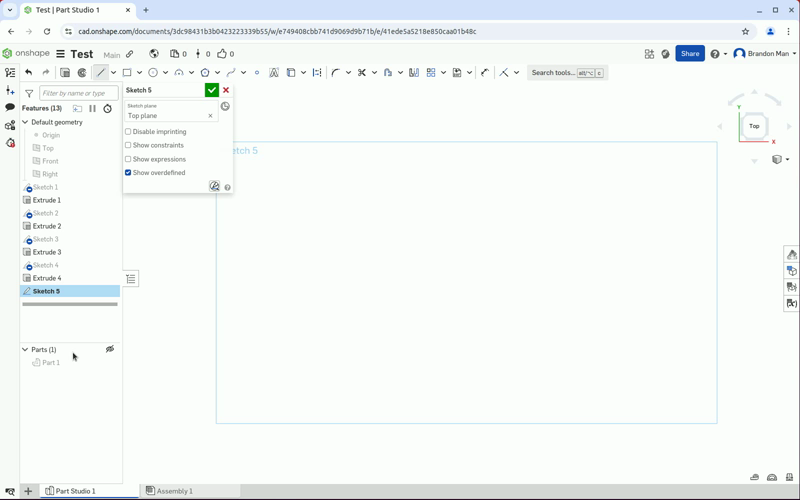
key_down(shift)
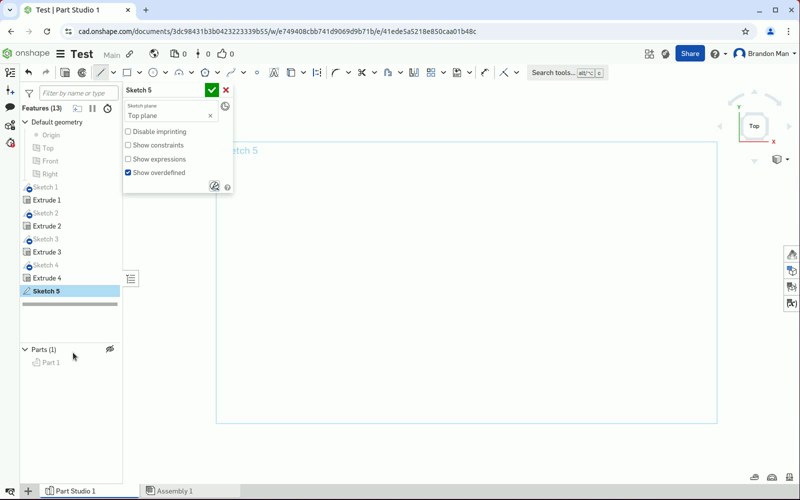
mouse_move(452, 282)
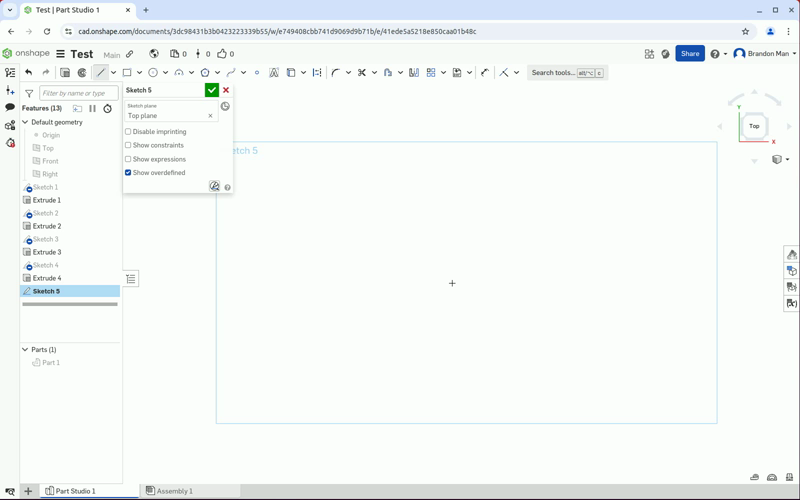
click(452, 282)
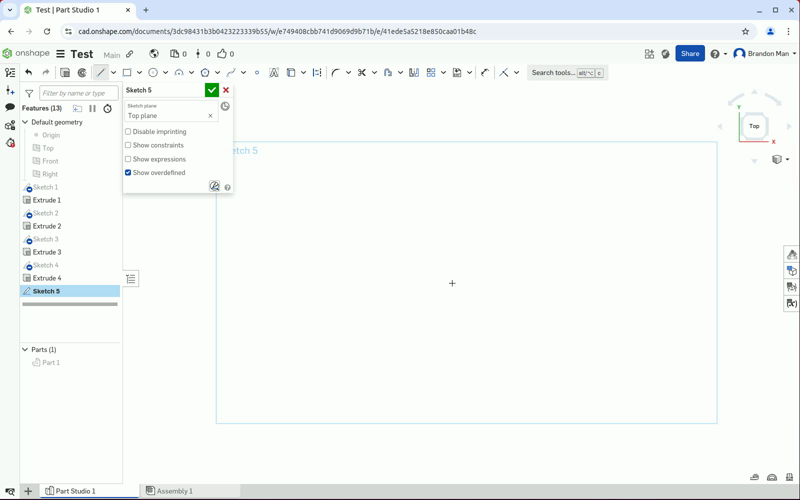
key_up(shift)
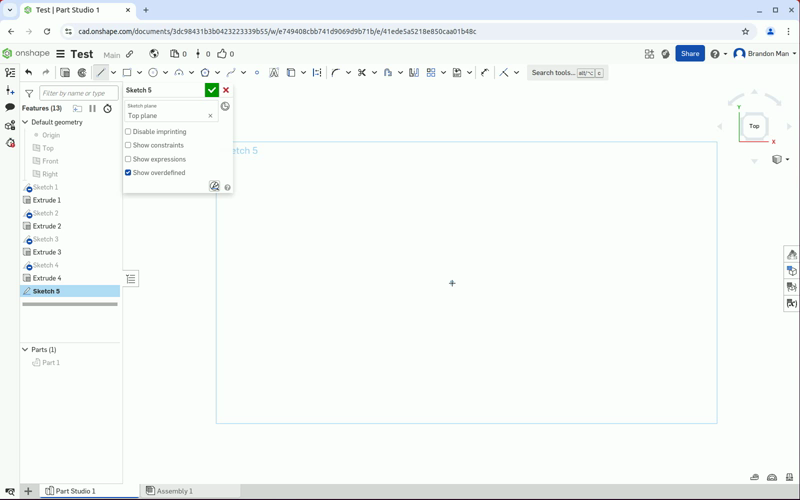
key_down(shift)
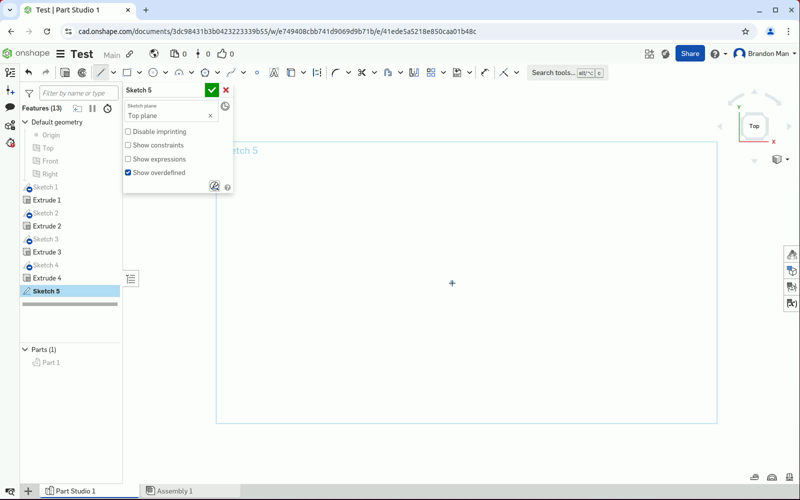
mouse_move(482, 282)
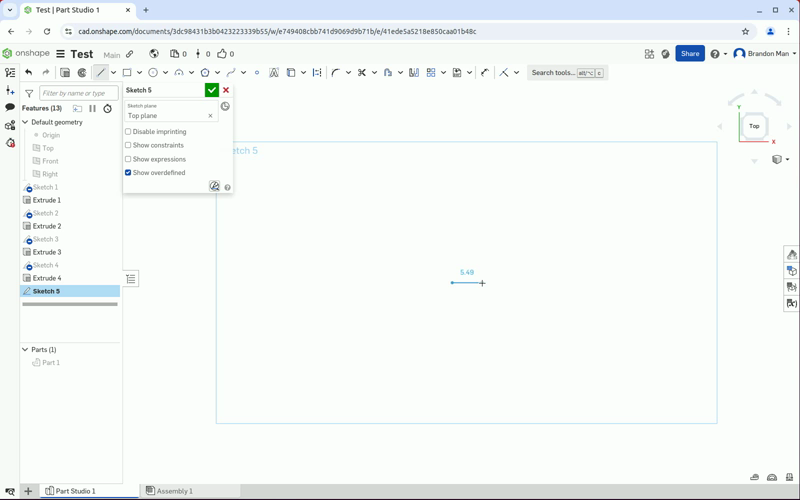
mouse_move(455, 282)
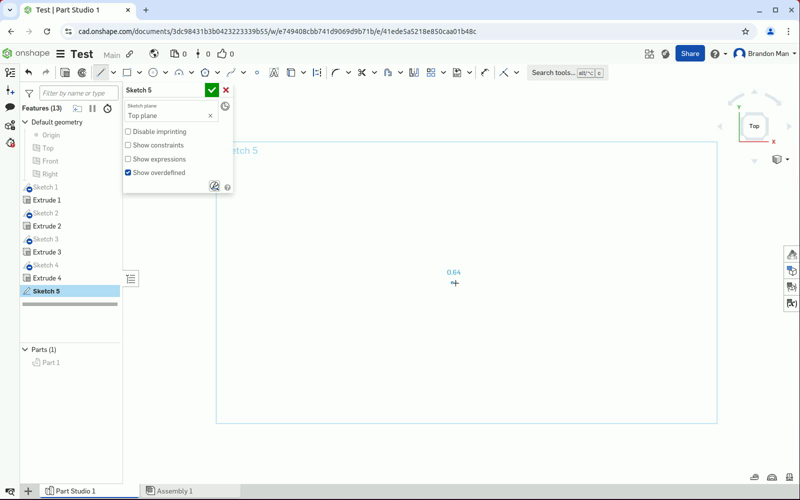
scroll(6)
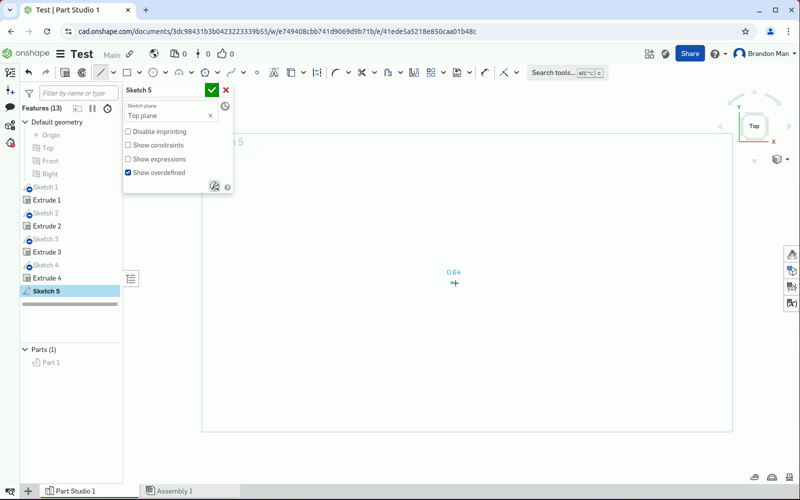
scroll(6)
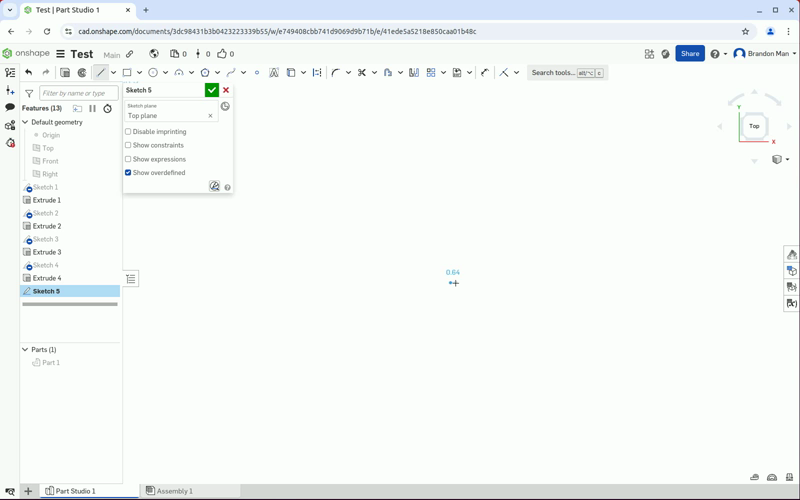
scroll(6)
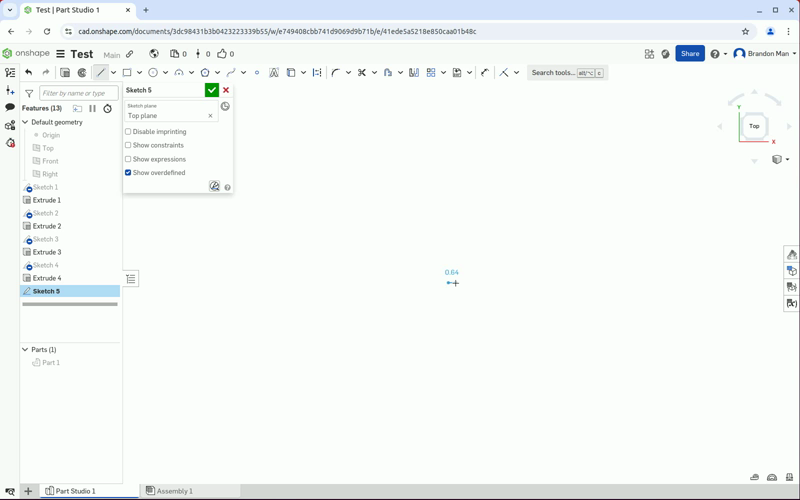
scroll(6)
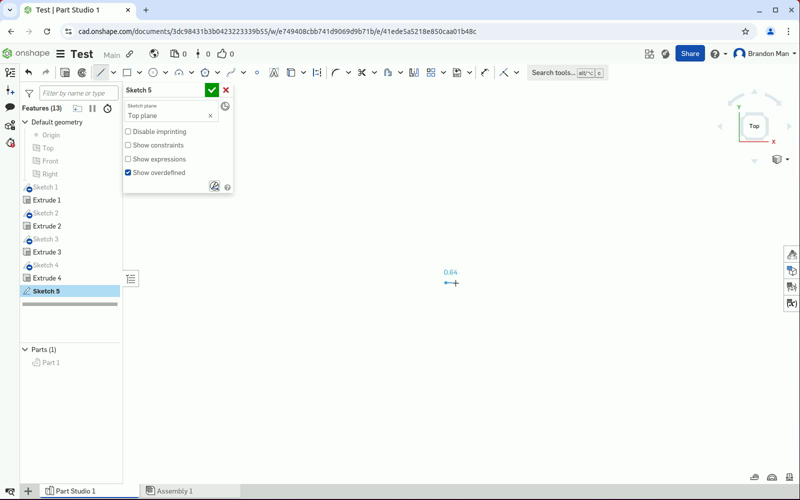
scroll(6)
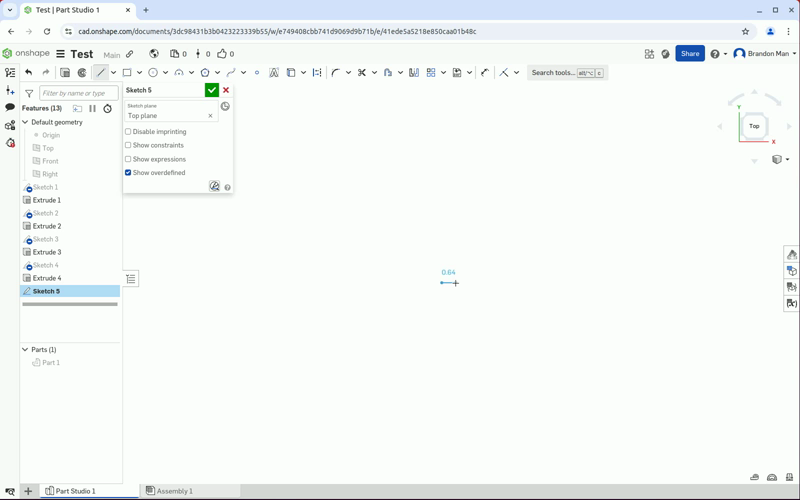
scroll(6)
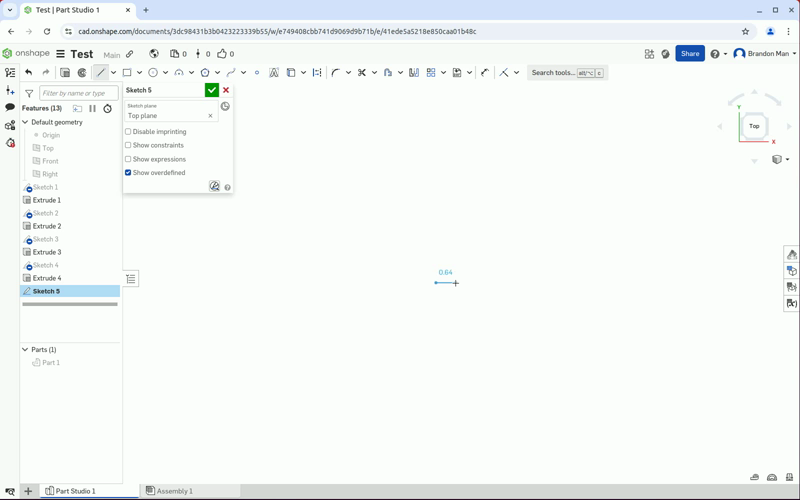
scroll(6)
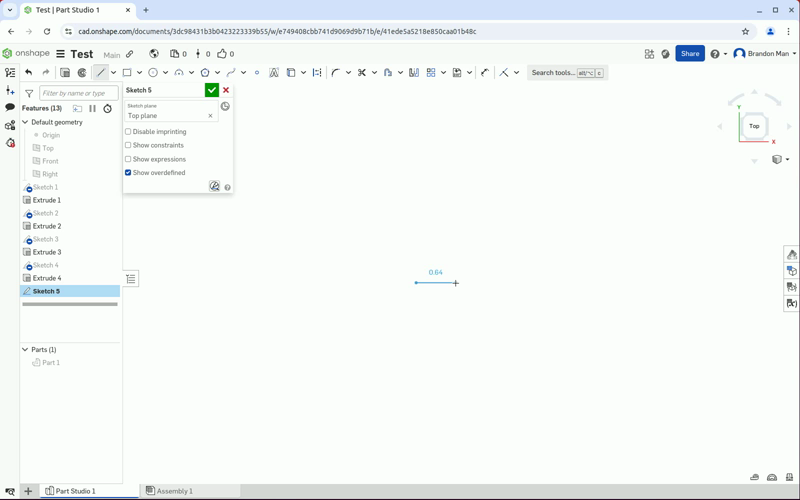
click(455, 282)
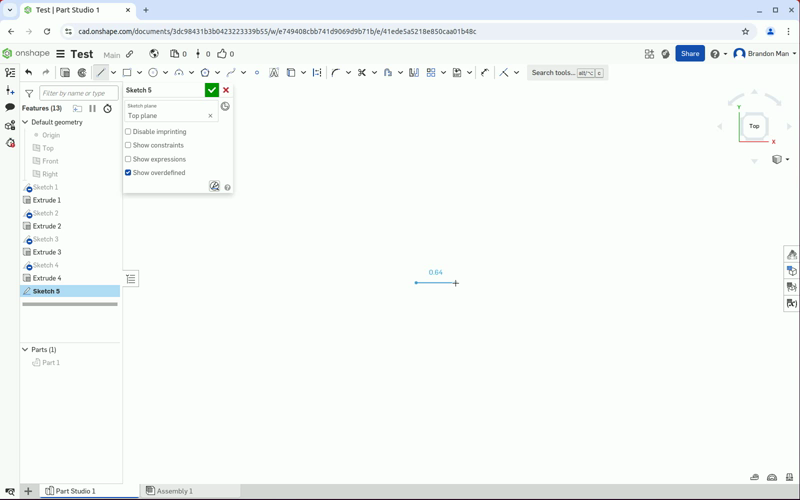
scroll(-6)
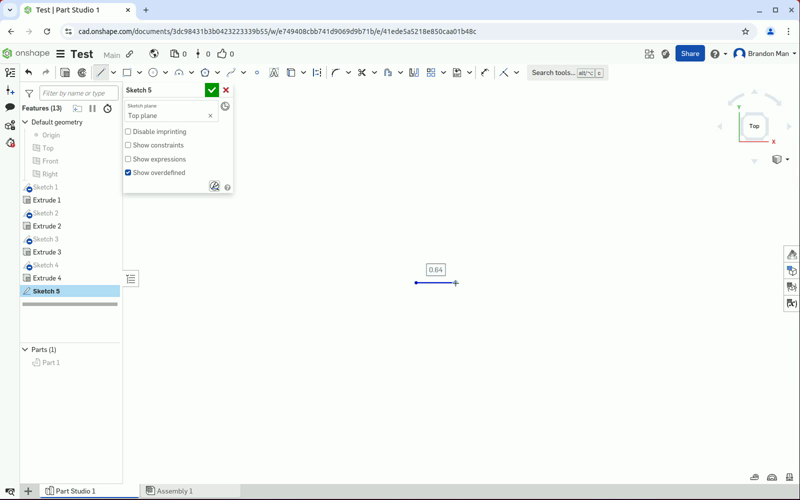
scroll(-6)
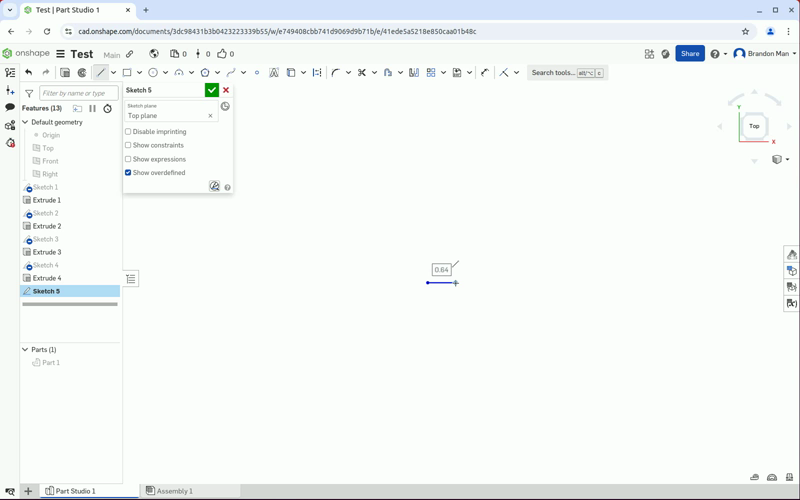
scroll(-6)
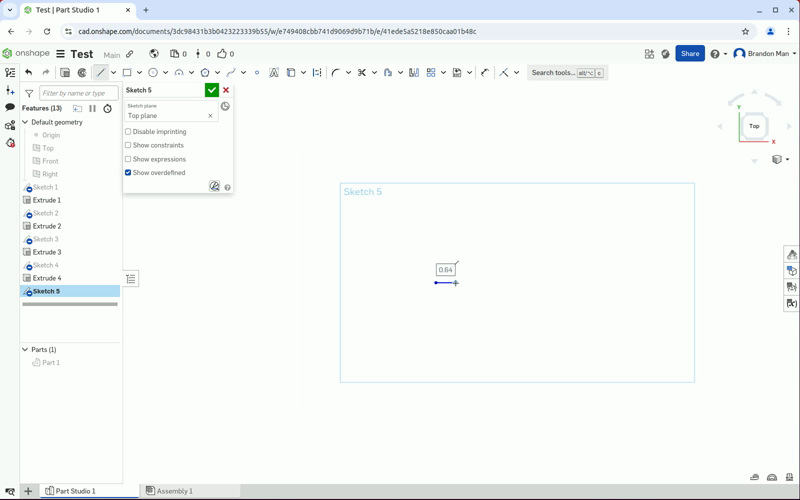
scroll(-6)
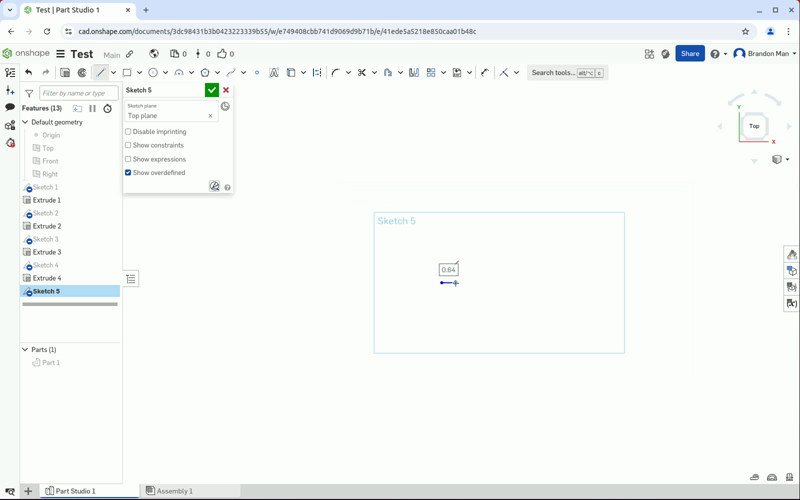
scroll(-6)
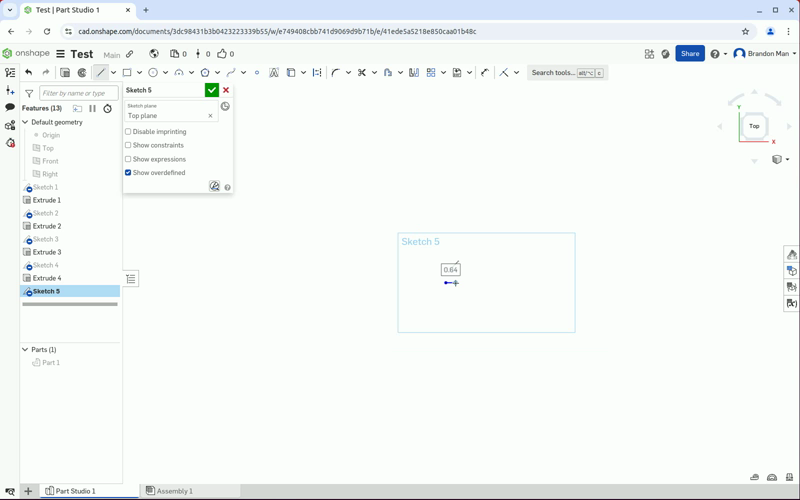
scroll(-6)
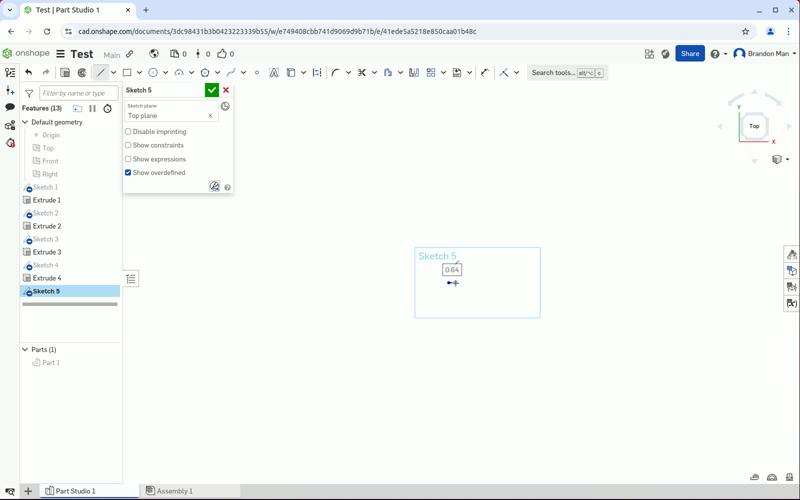
scroll(-6)
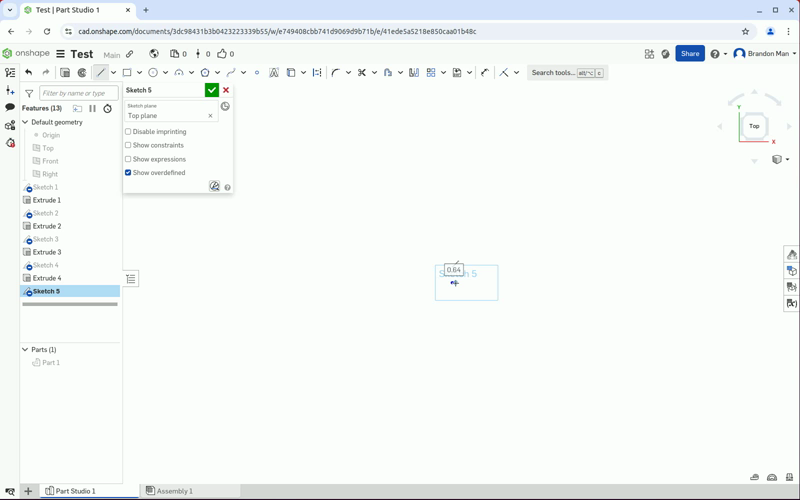
key_up(shift)
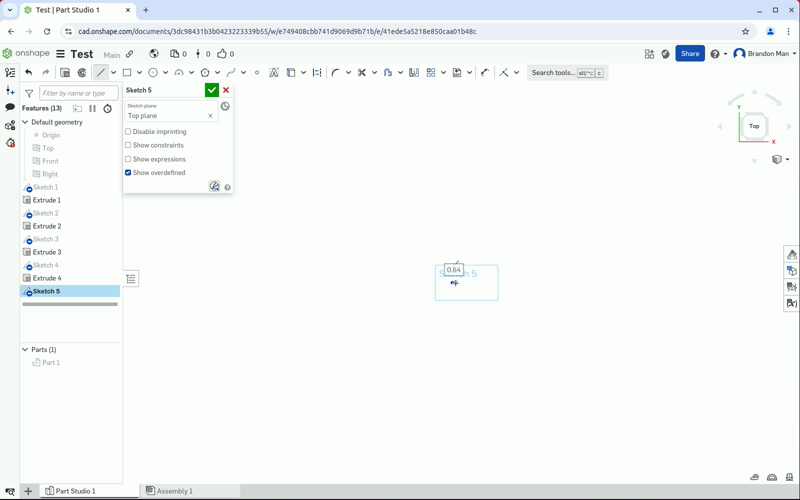
key_down(shift)
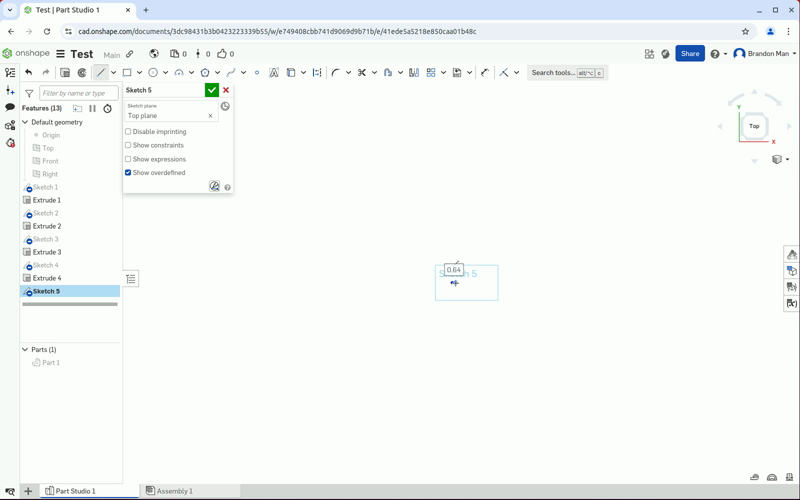
mouse_move(485, 282)
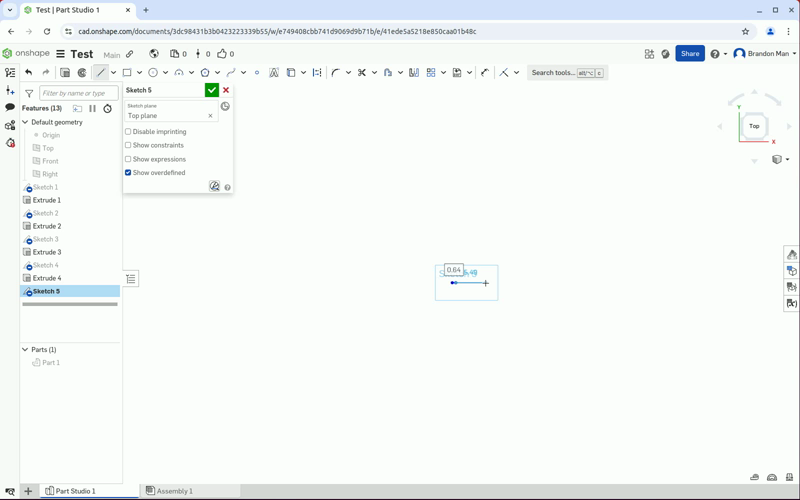
mouse_move(458, 282)
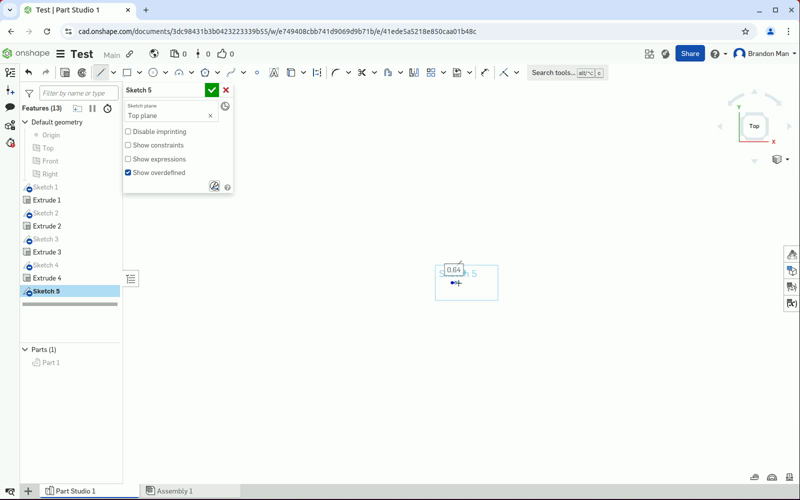
scroll(6)
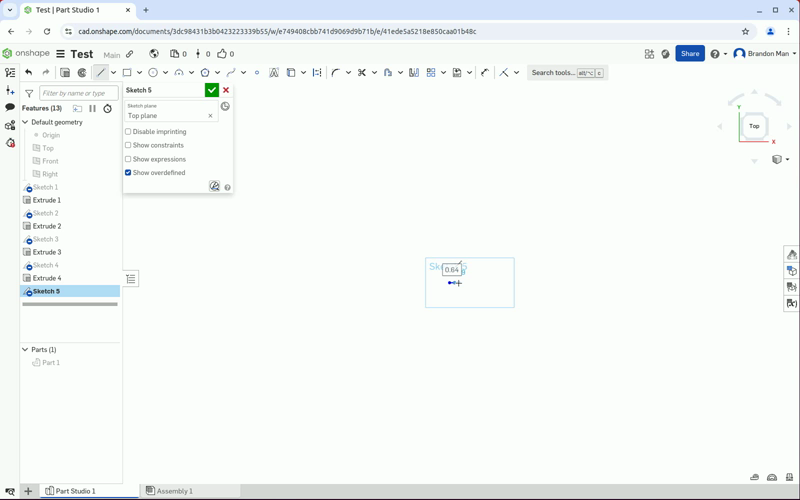
scroll(6)
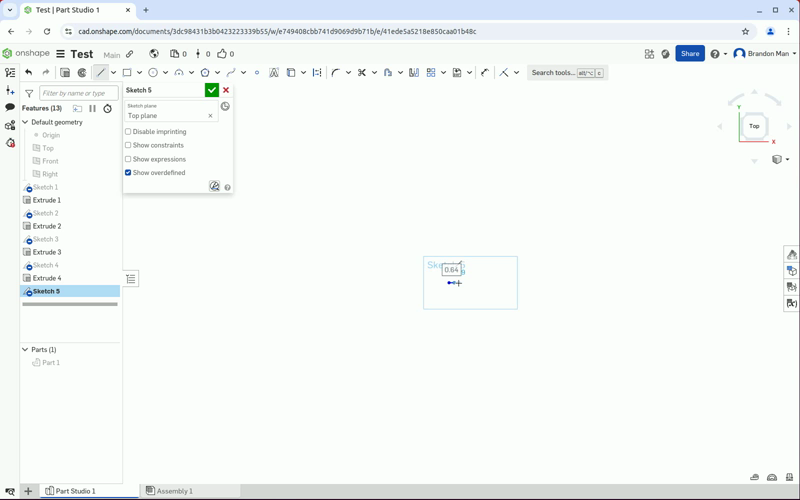
scroll(6)
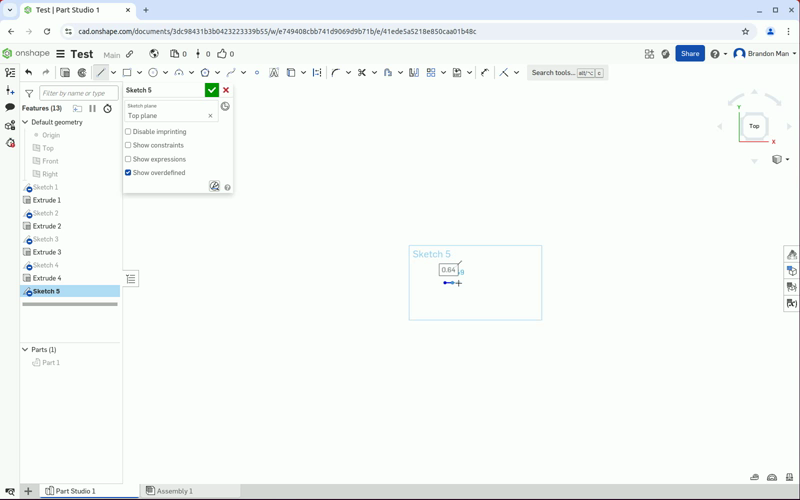
scroll(6)
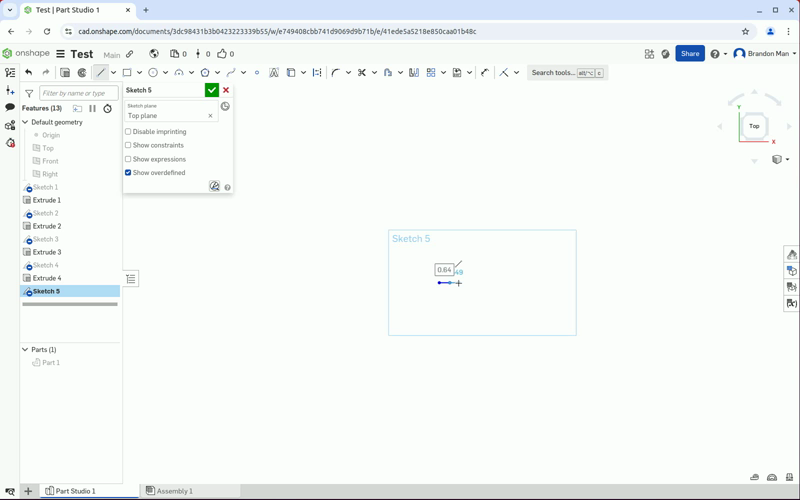
scroll(6)
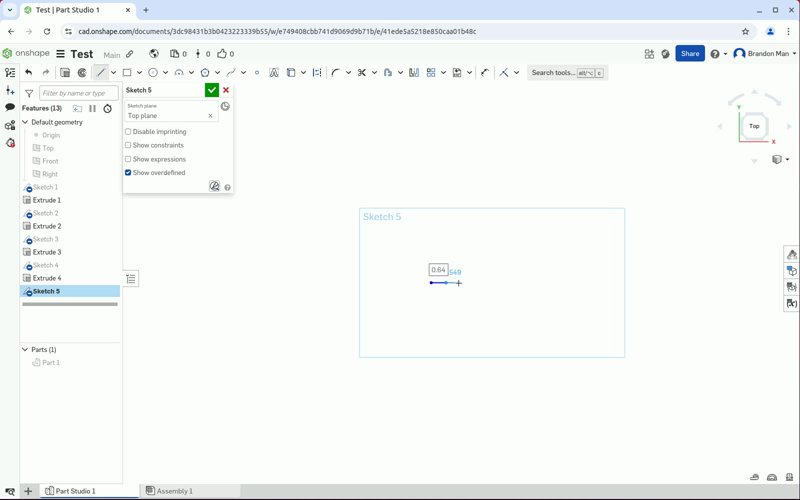
scroll(6)
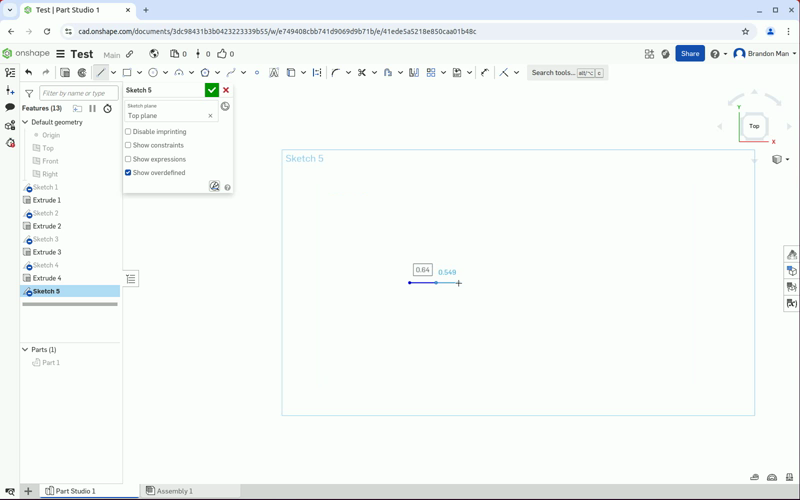
scroll(6)
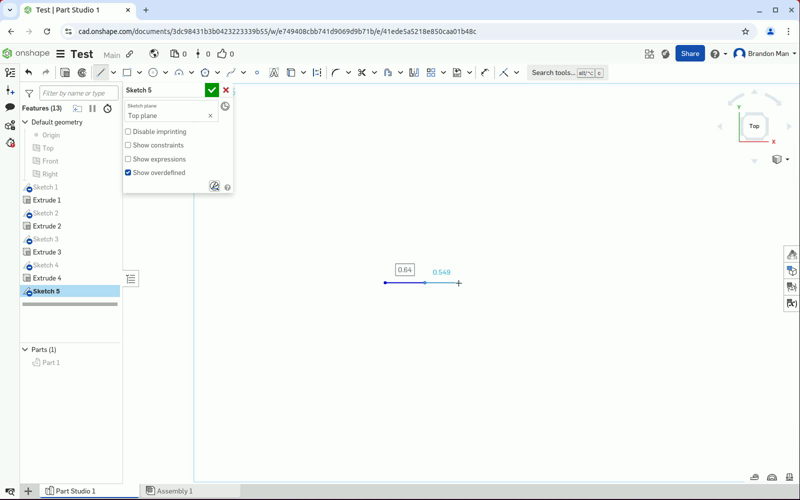
click(458, 282)
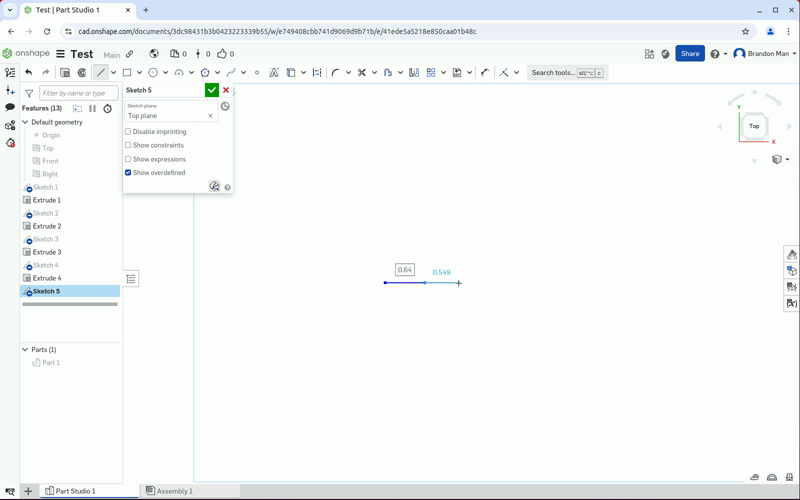
scroll(-6)
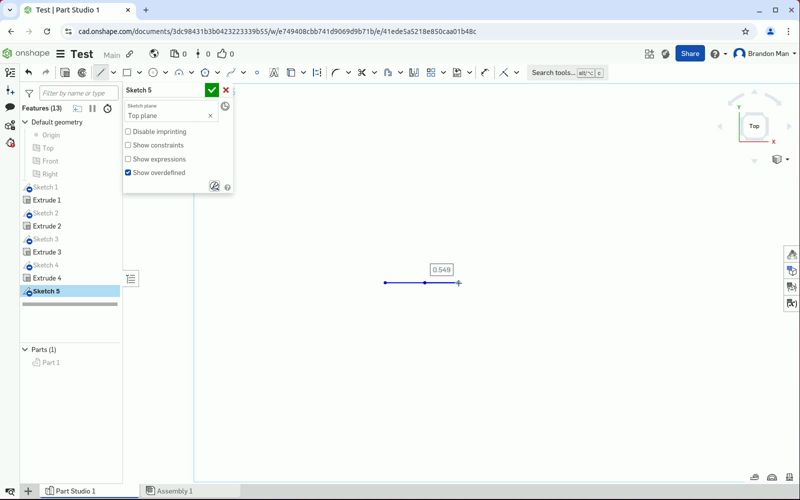
scroll(-6)
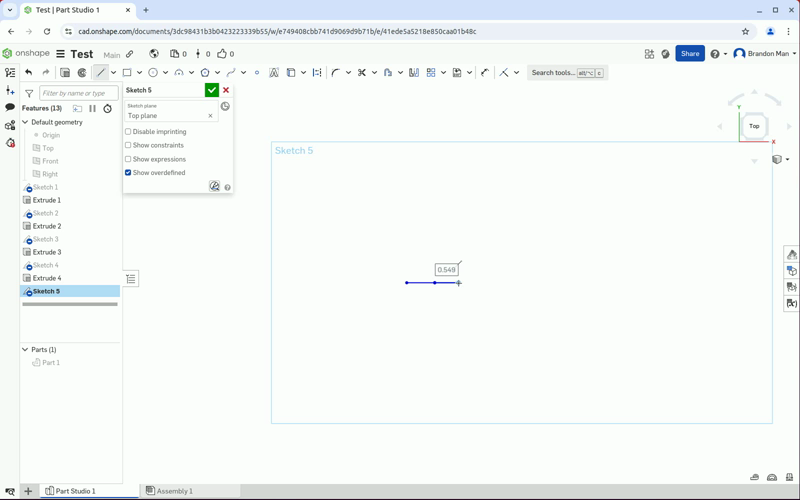
scroll(-6)
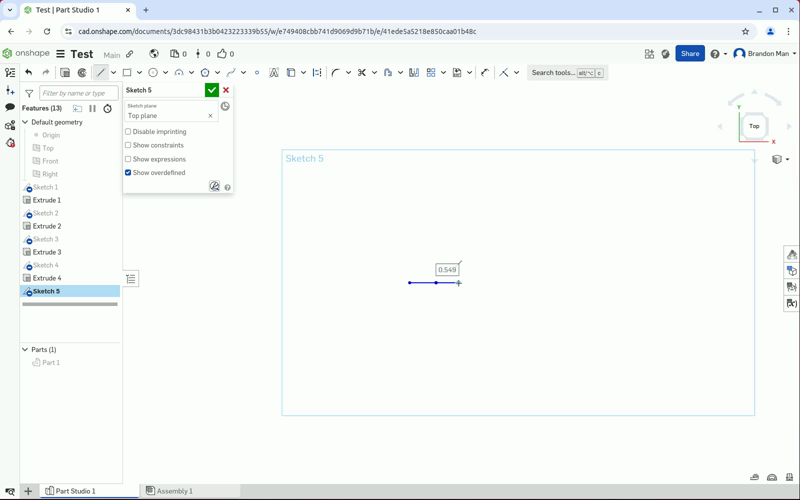
scroll(-6)
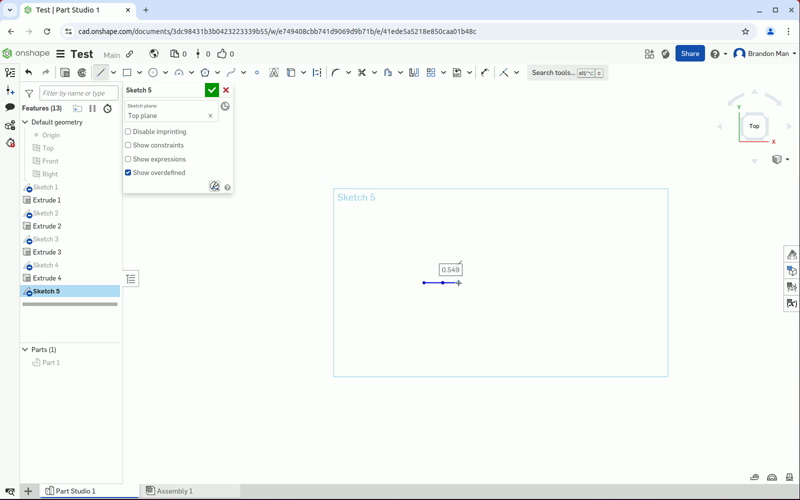
scroll(-6)
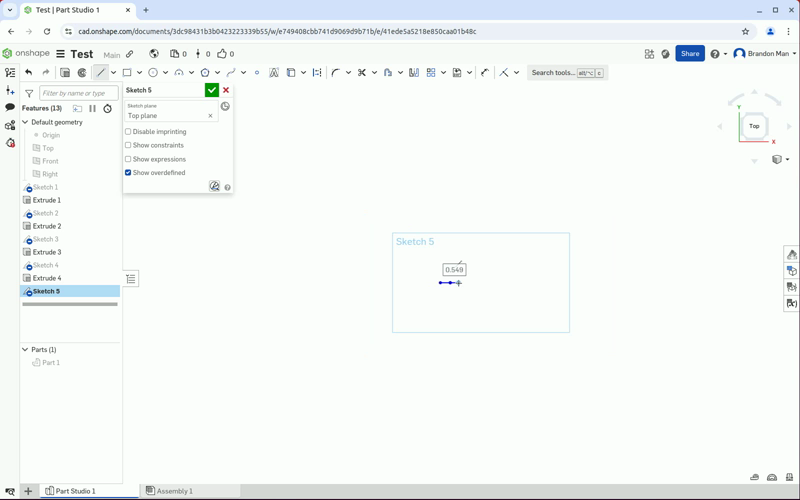
scroll(-6)
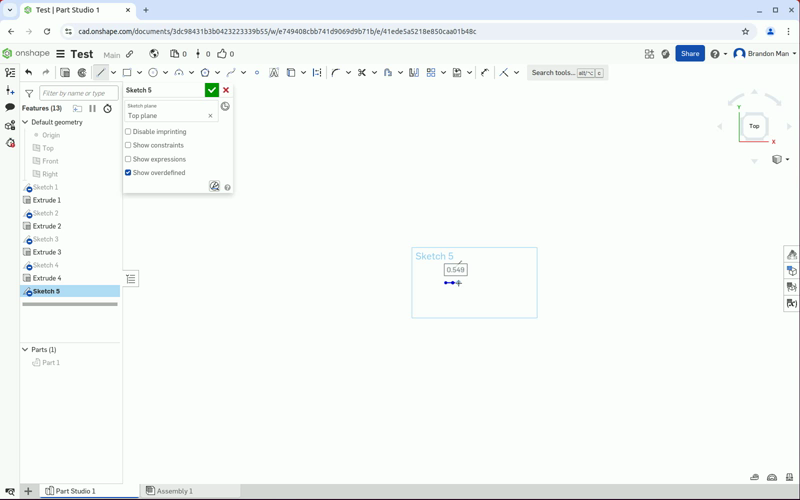
scroll(-6)
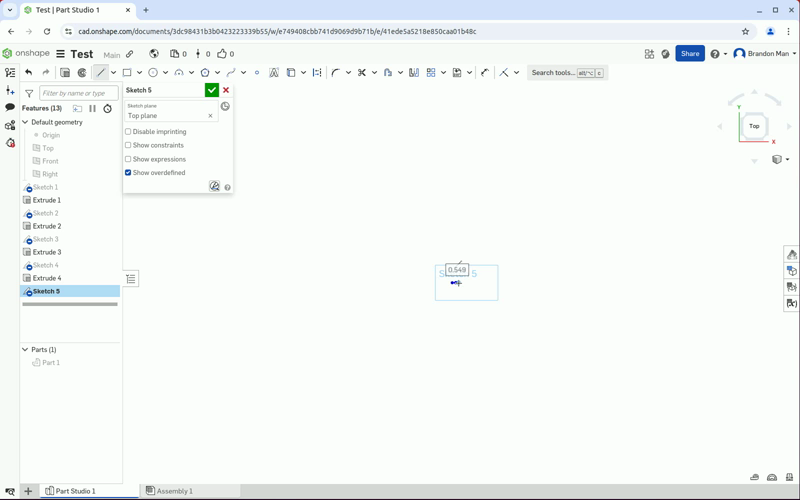
key_up(shift)
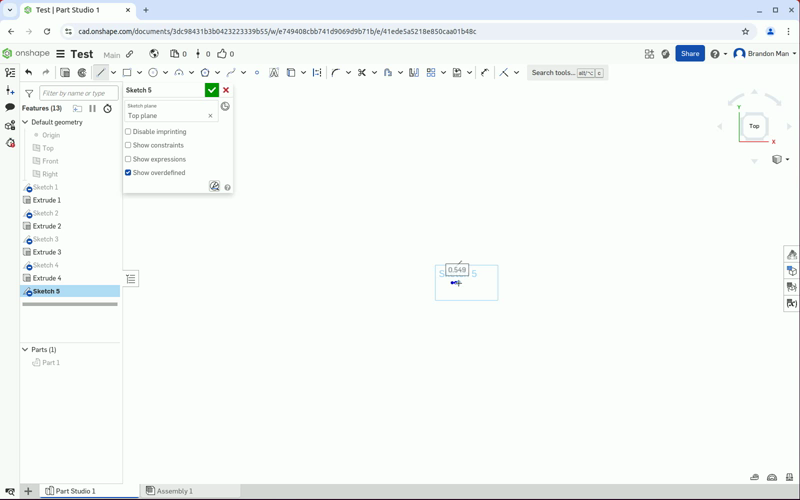
key_down(shift)
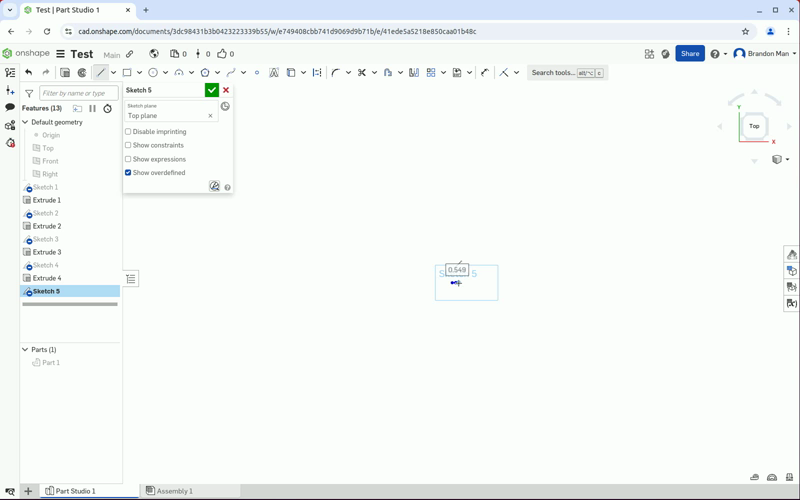
mouse_move(488, 282)
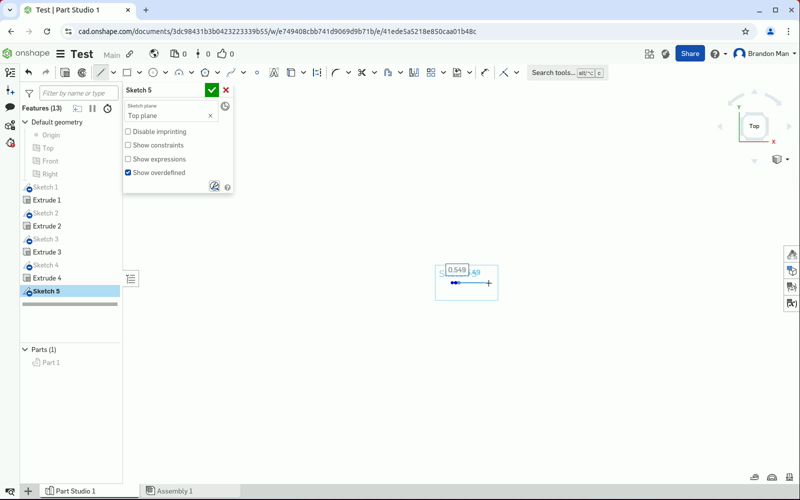
mouse_move(458, 249)
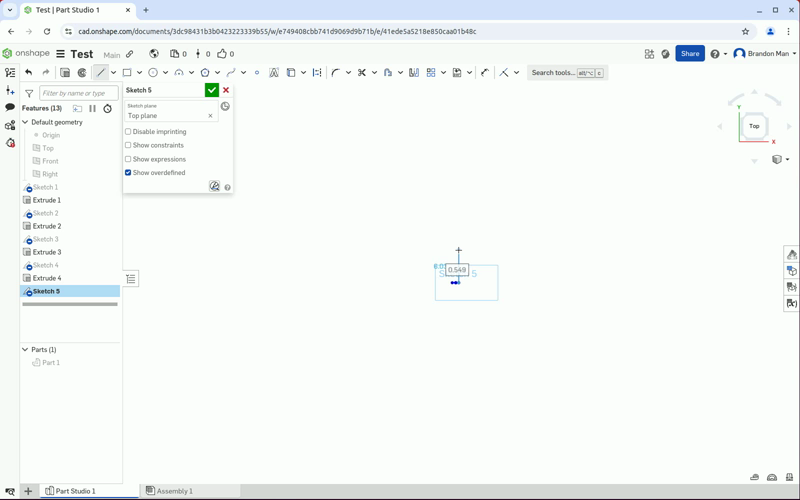
click(458, 249)
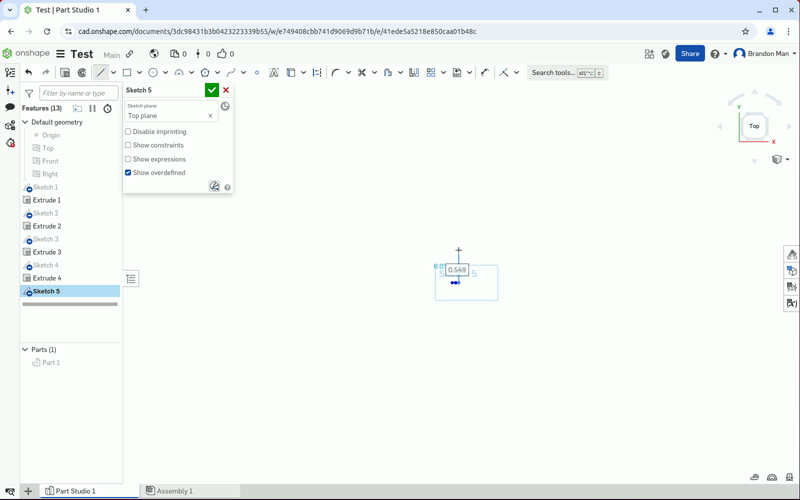
key_up(shift)
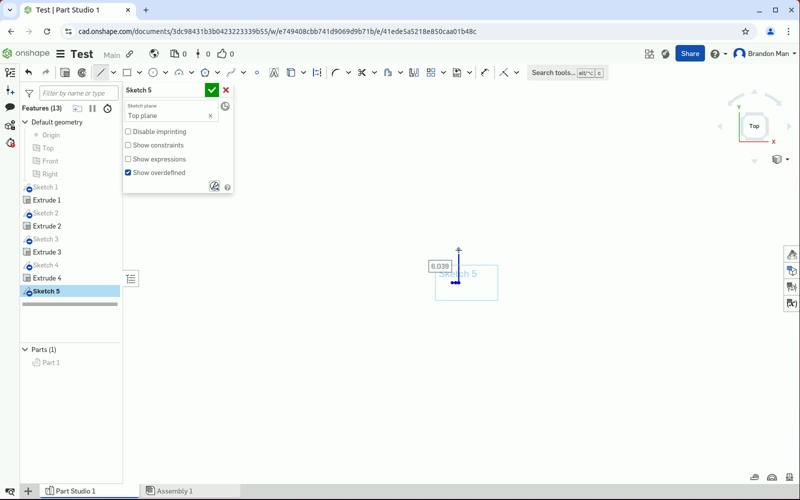
key(esc)
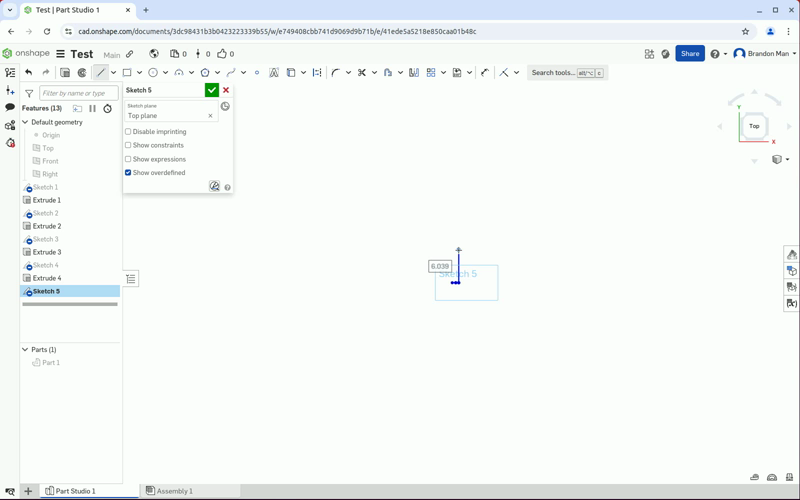
key(a)
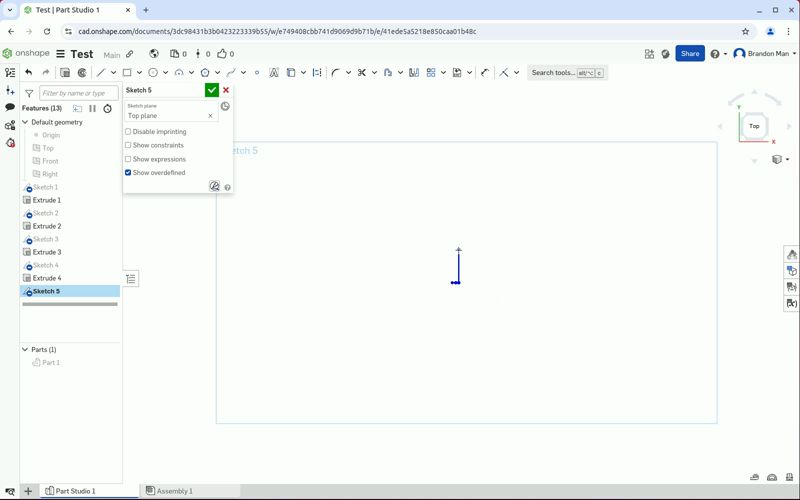
mouse_move(458, 249)
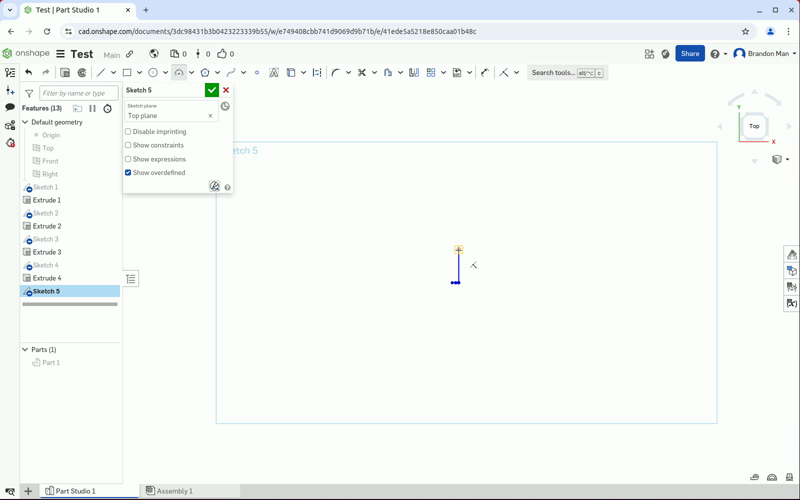
click(458, 249)
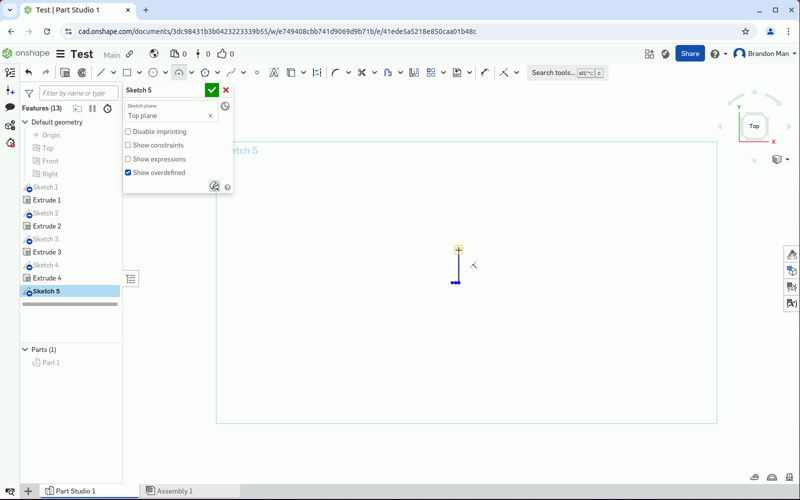
key_down(shift)
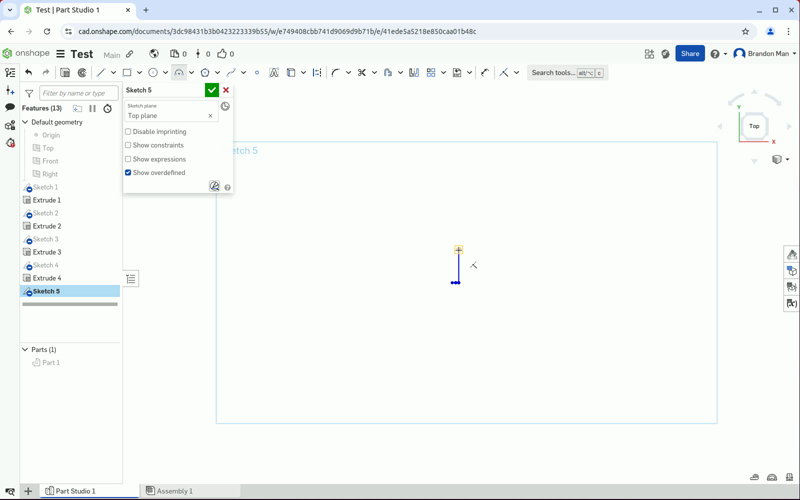
mouse_move(452, 249)
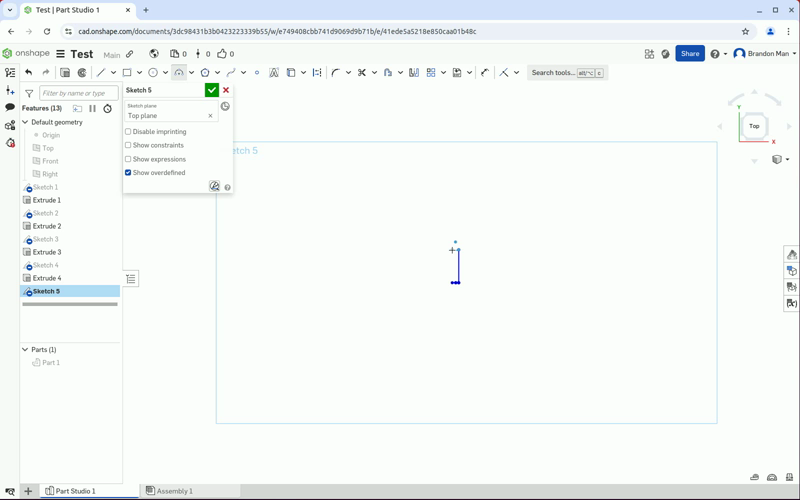
scroll(6)
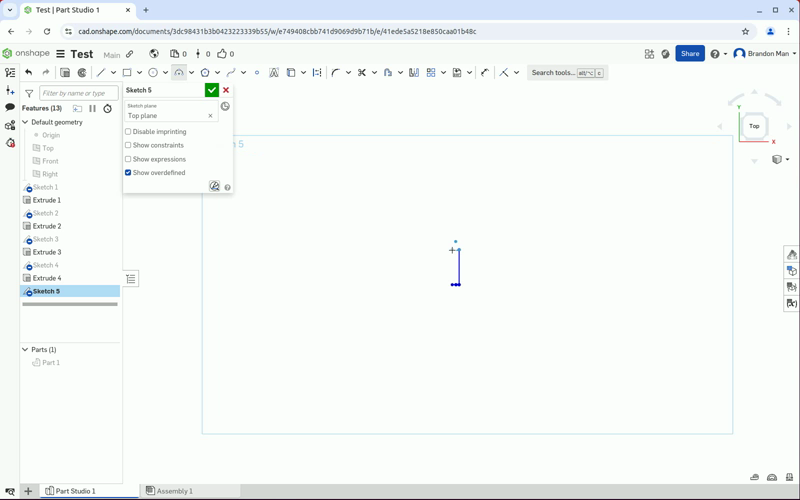
scroll(6)
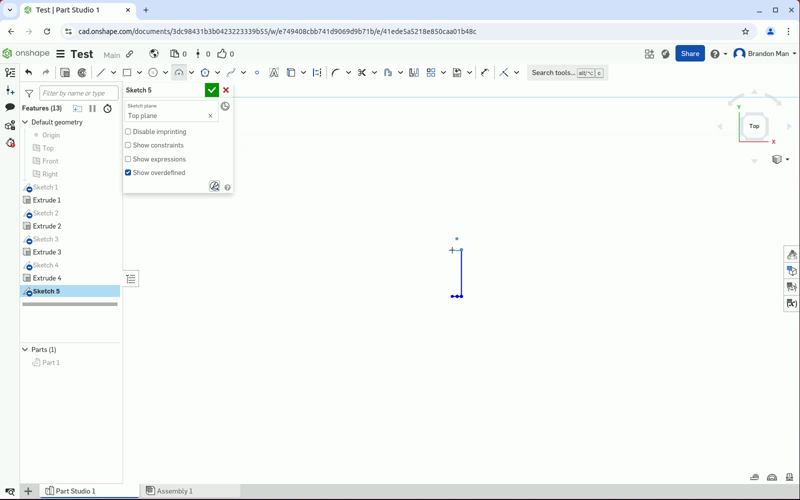
scroll(6)
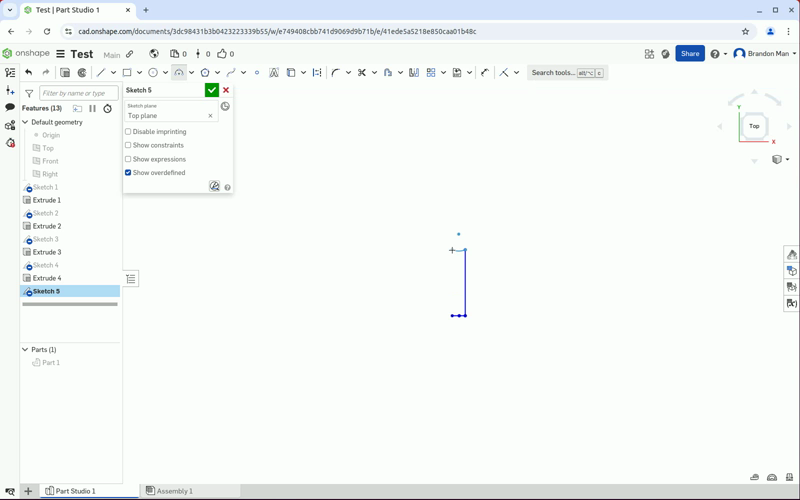
scroll(6)
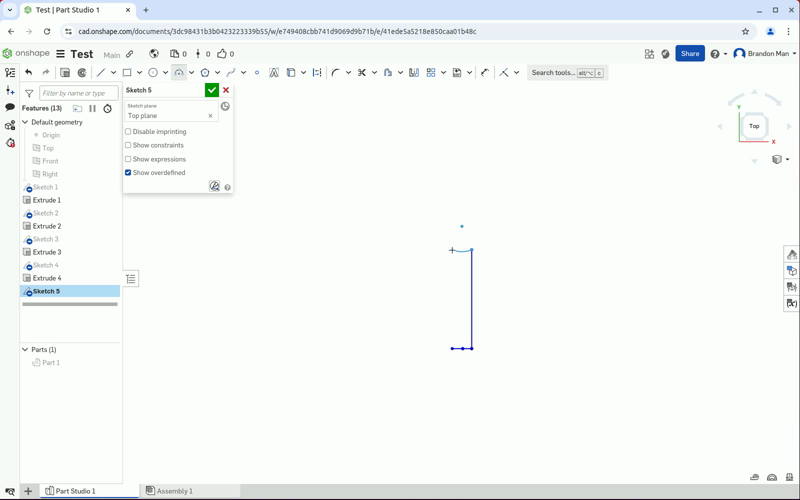
scroll(6)
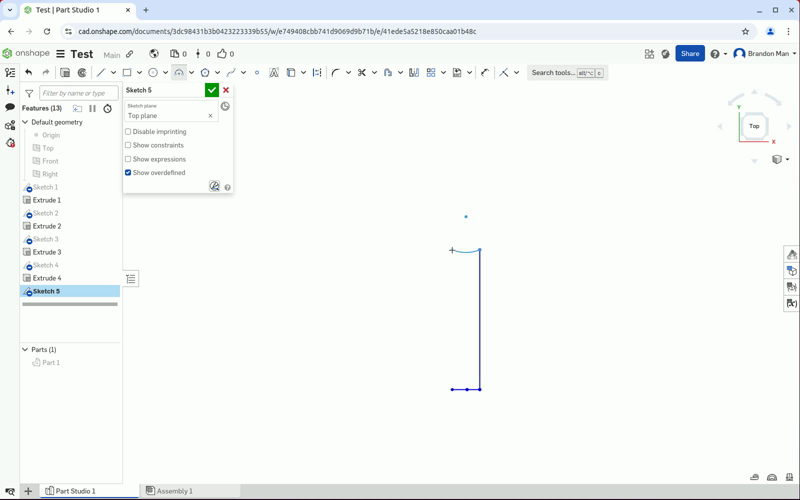
scroll(6)
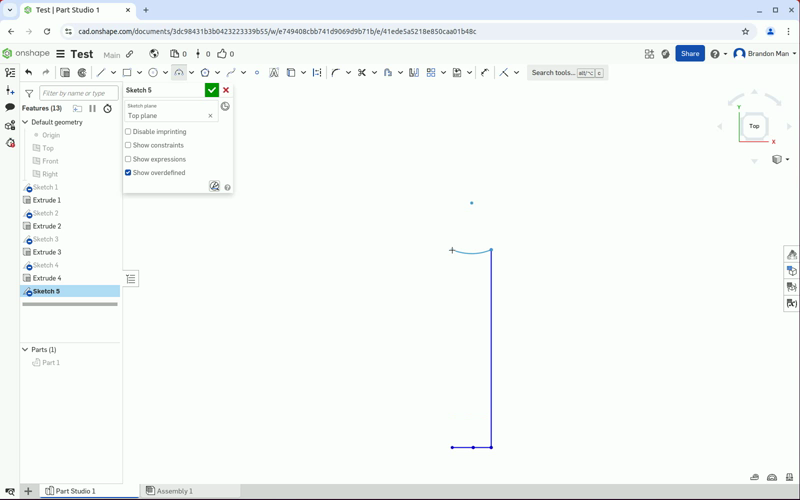
scroll(6)
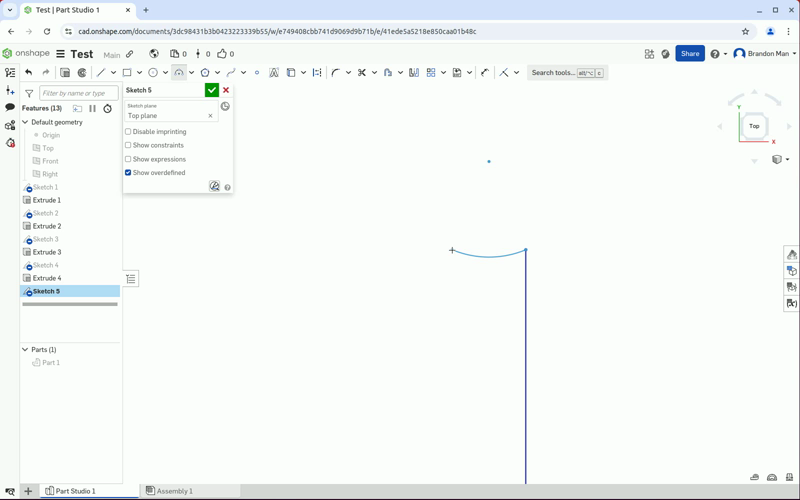
click(452, 249)
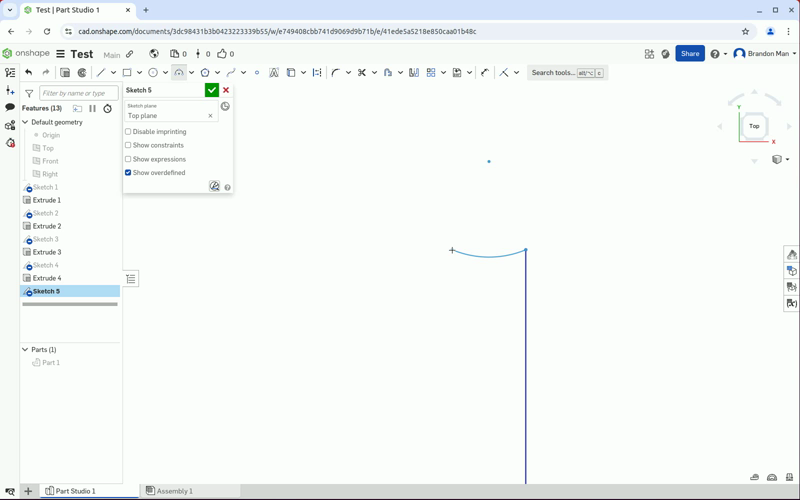
scroll(-6)
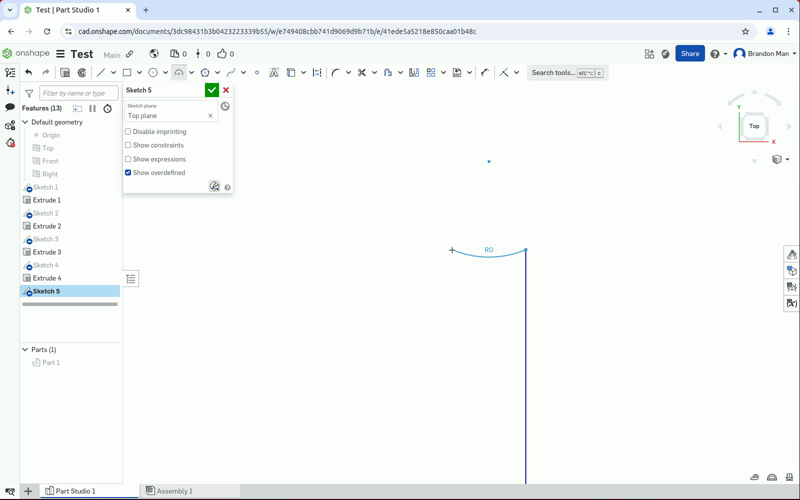
scroll(-6)
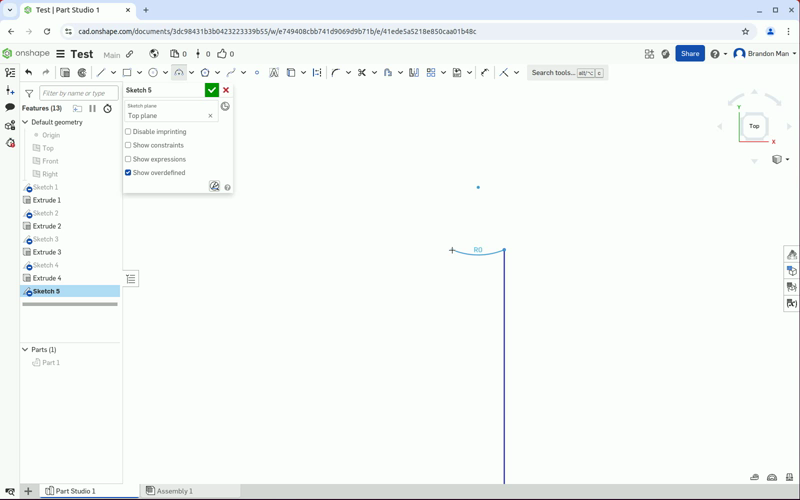
scroll(-6)
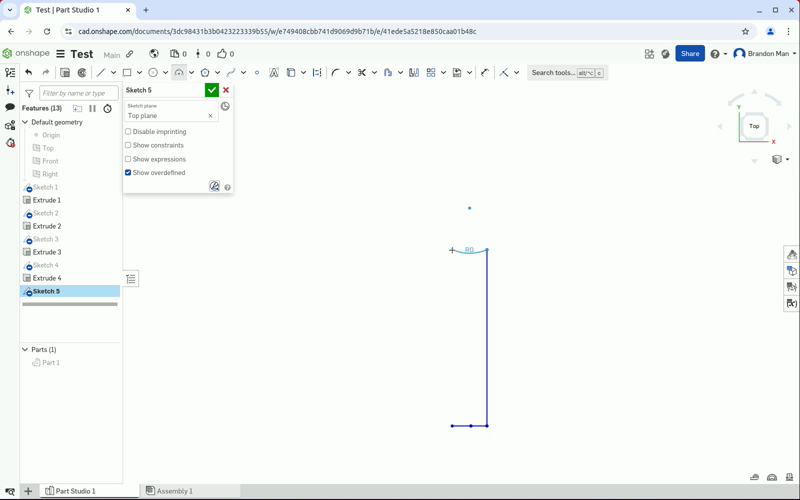
scroll(-6)
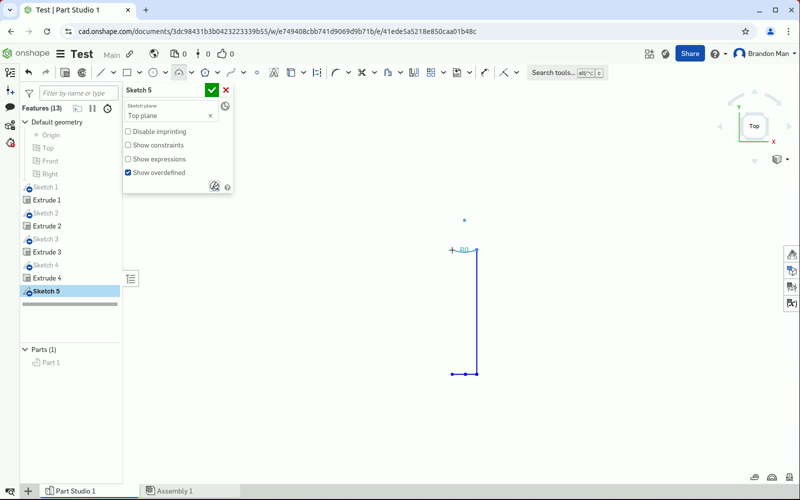
scroll(-6)
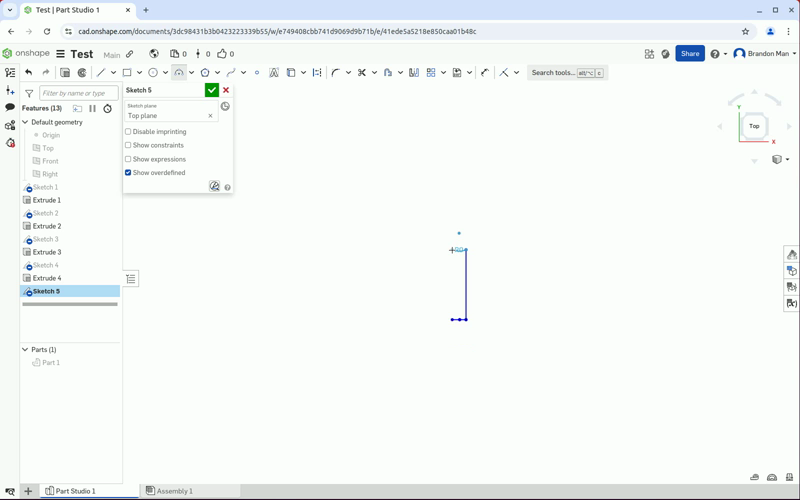
scroll(-6)
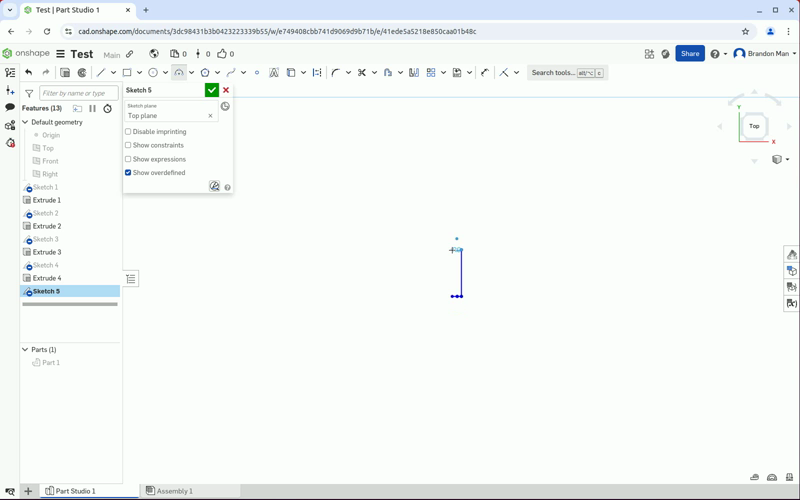
scroll(-6)
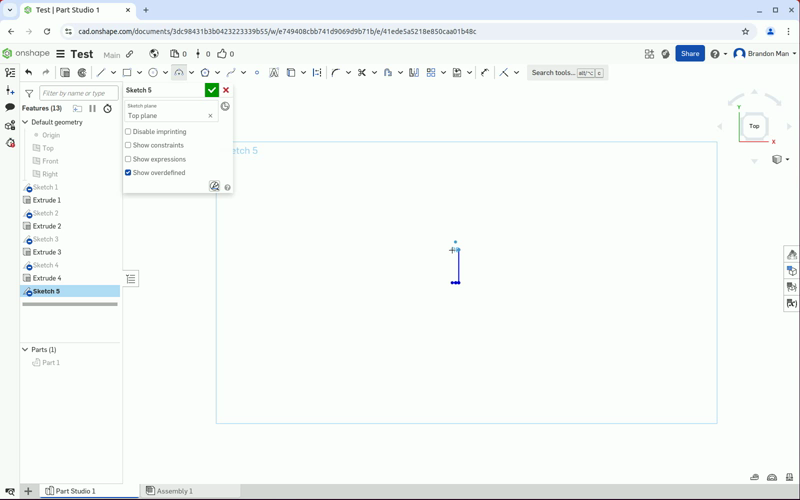
mouse_move(455, 246)
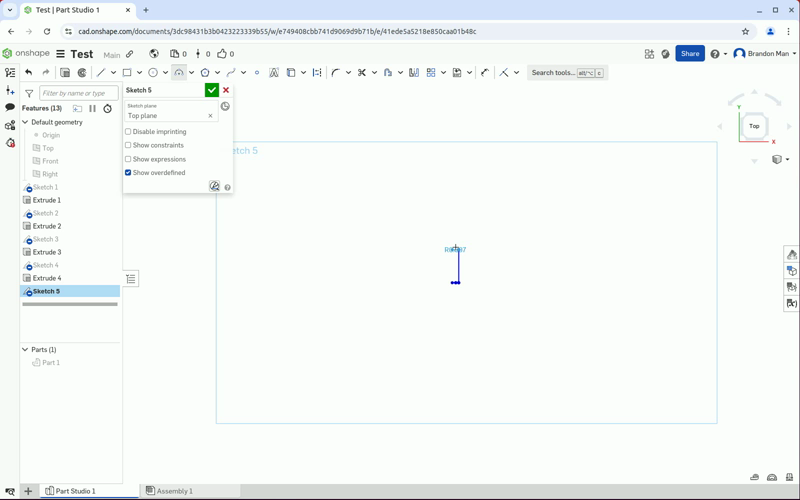
scroll(6)
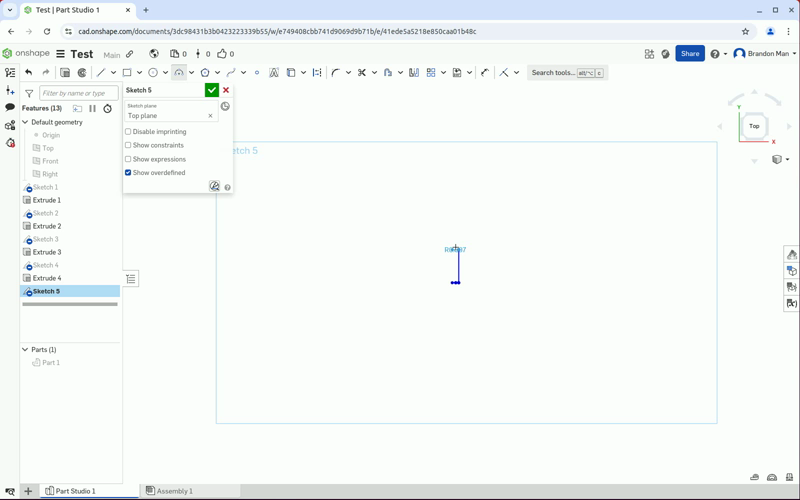
scroll(6)
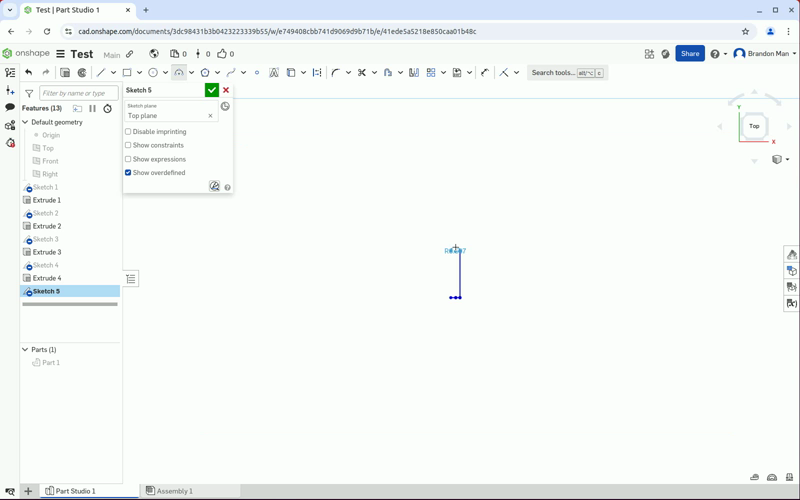
scroll(6)
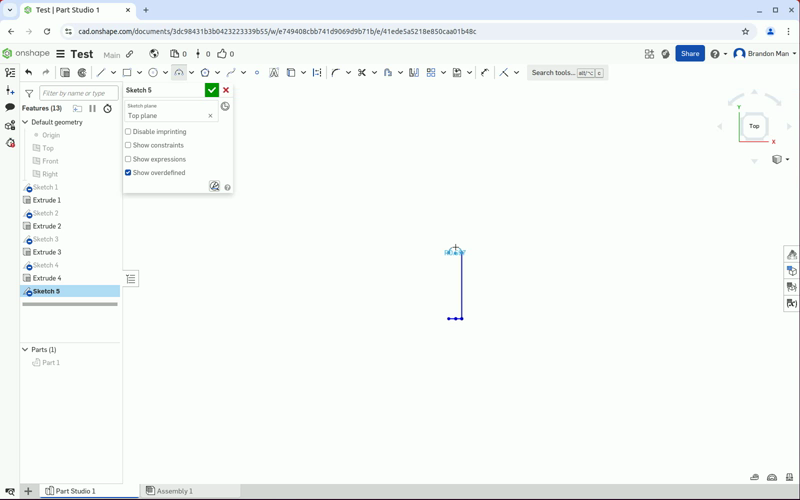
scroll(6)
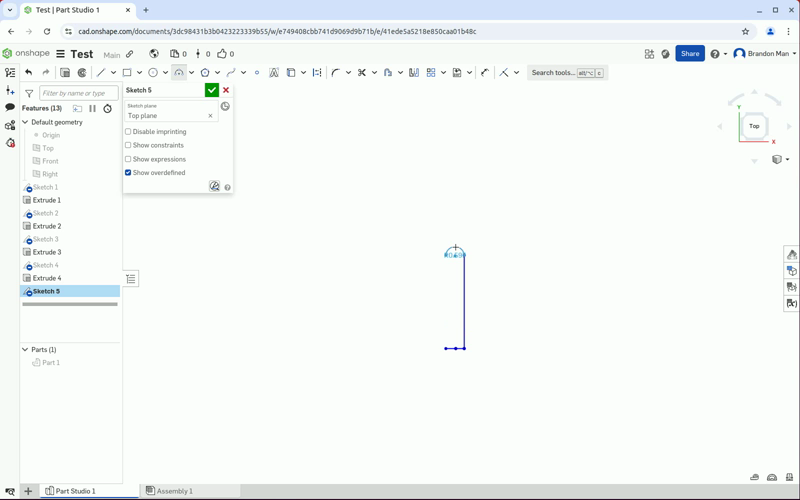
scroll(6)
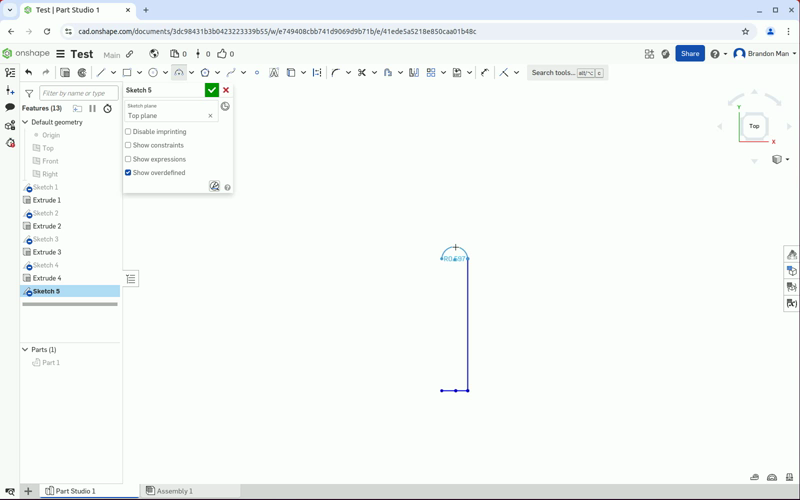
scroll(6)
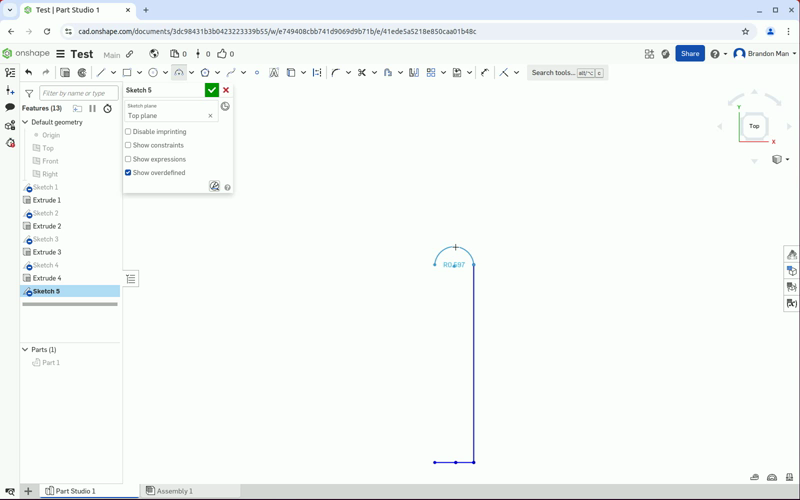
scroll(6)
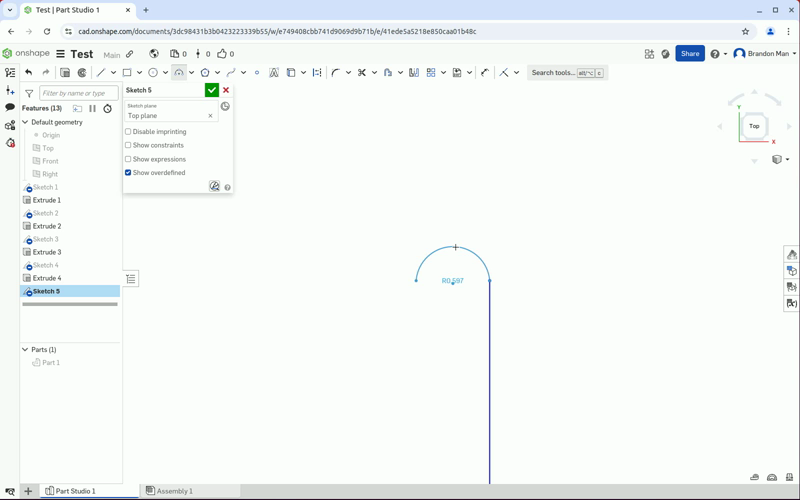
click(455, 246)
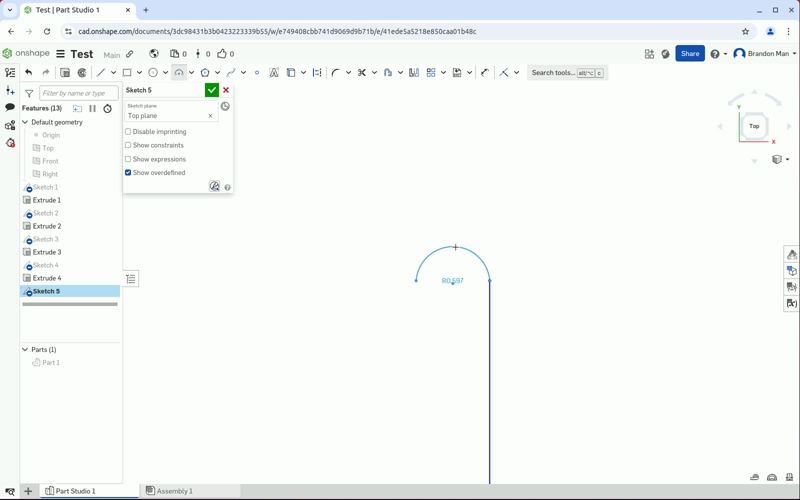
scroll(-6)
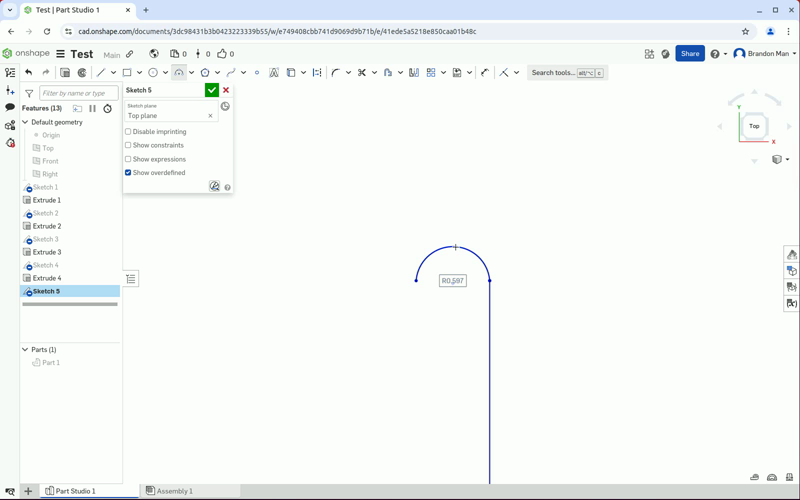
scroll(-6)
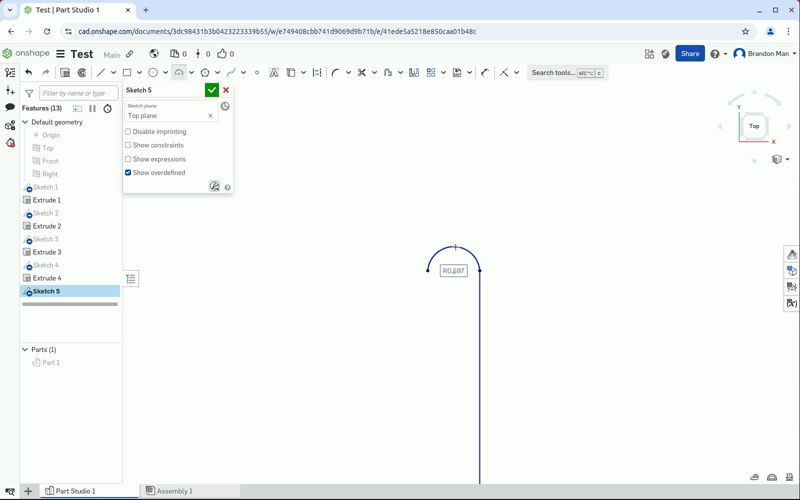
scroll(-6)
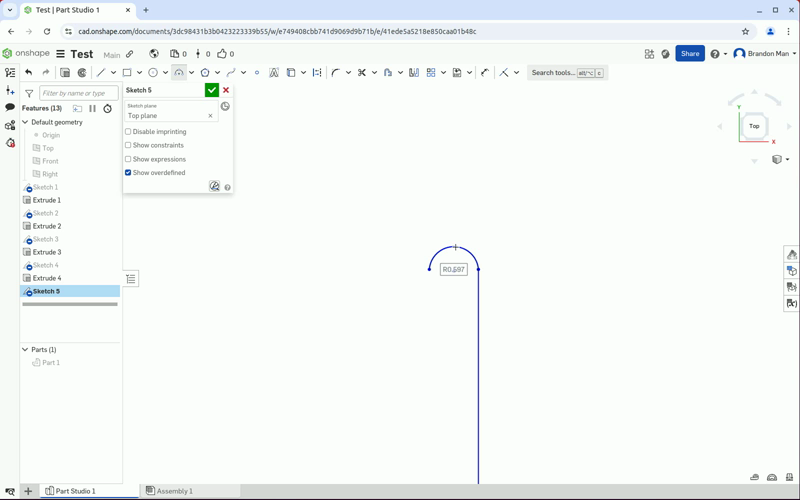
scroll(-6)
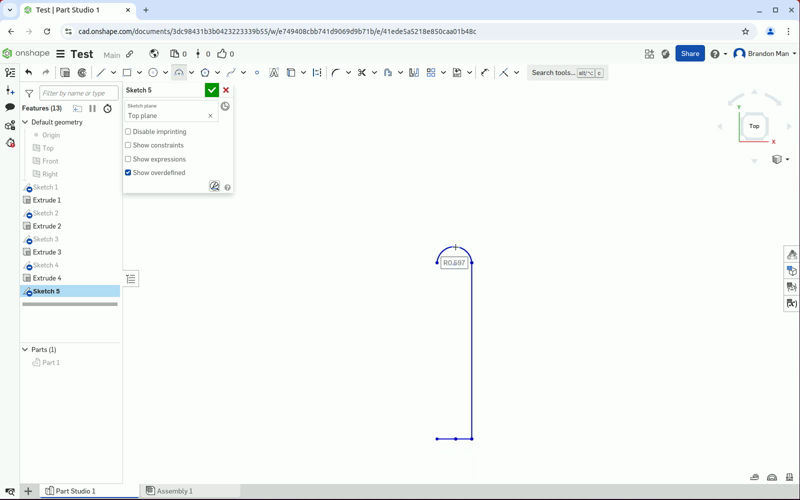
scroll(-6)
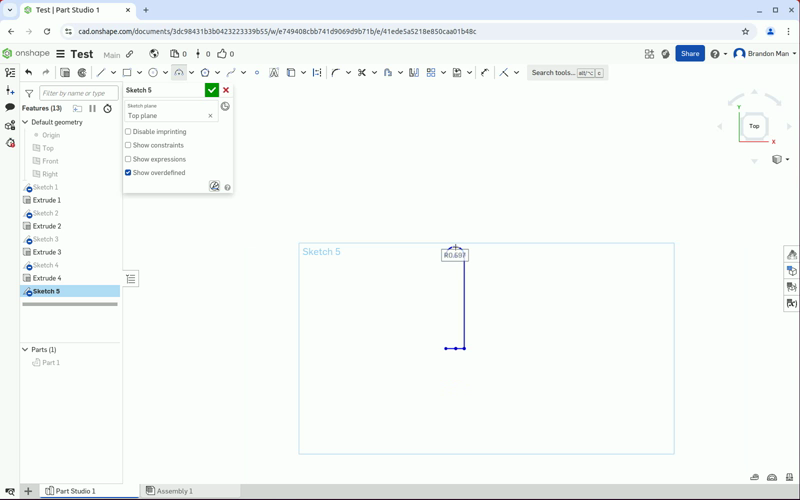
scroll(-6)
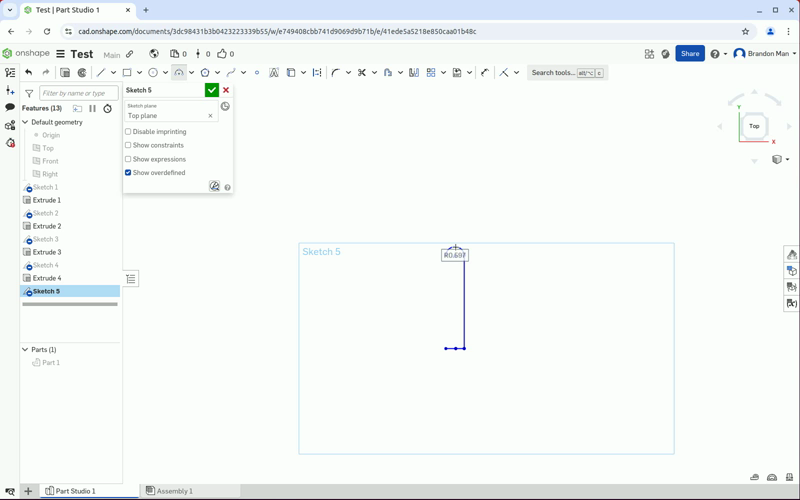
scroll(-6)
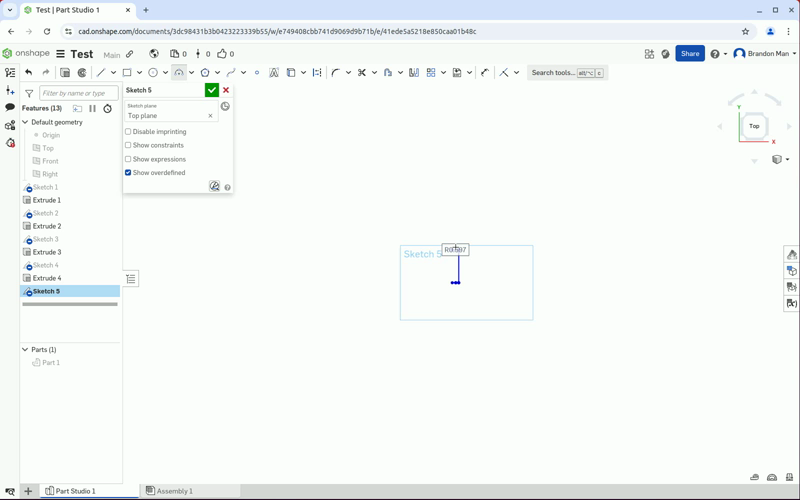
key_up(shift)
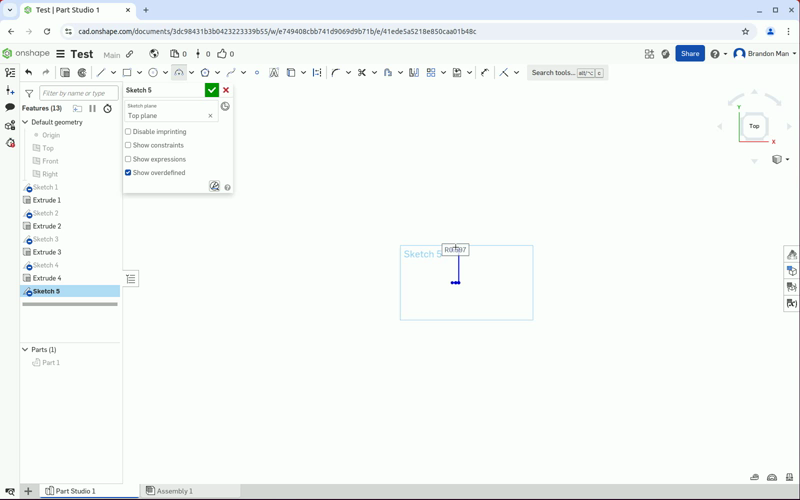
key(esc)
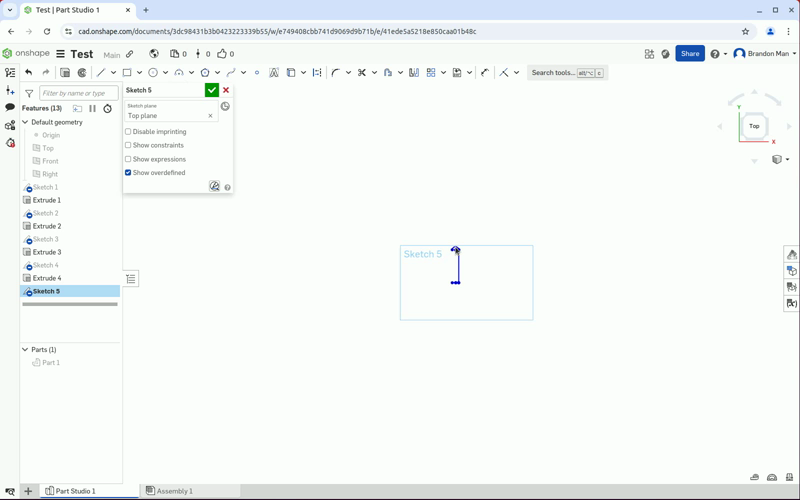
key(l)
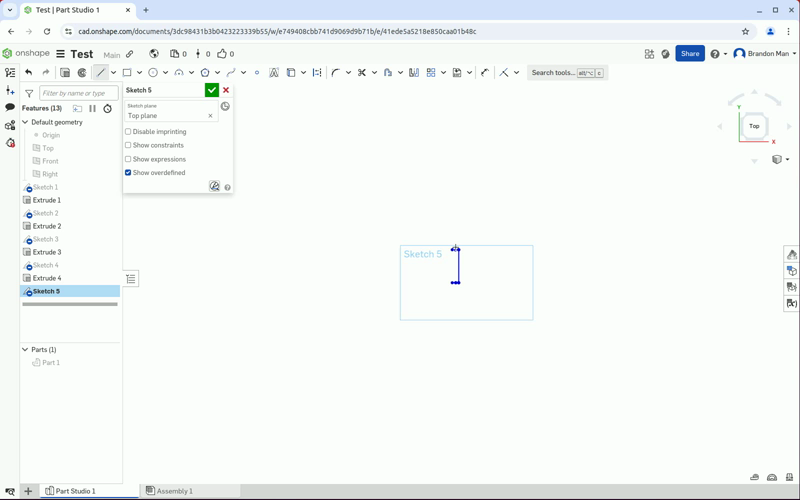
mouse_move(452, 249)
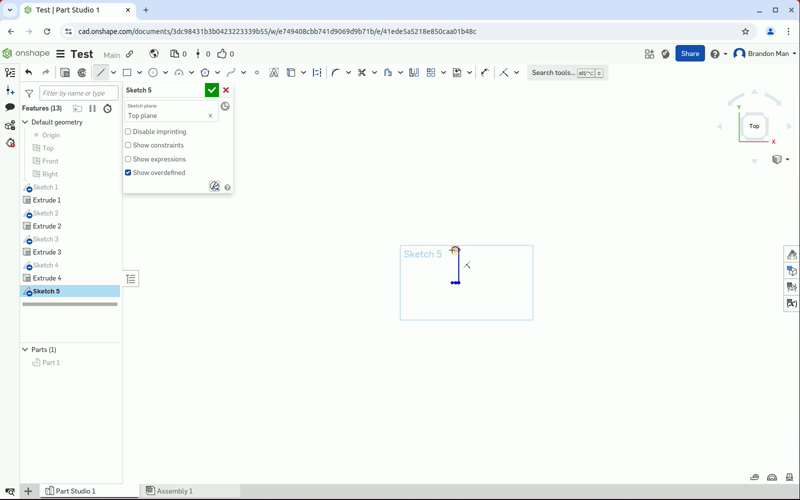
scroll(6)
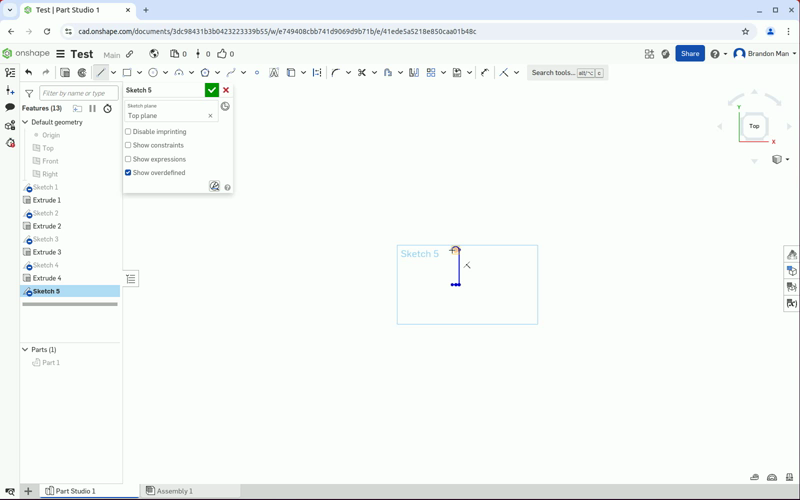
scroll(6)
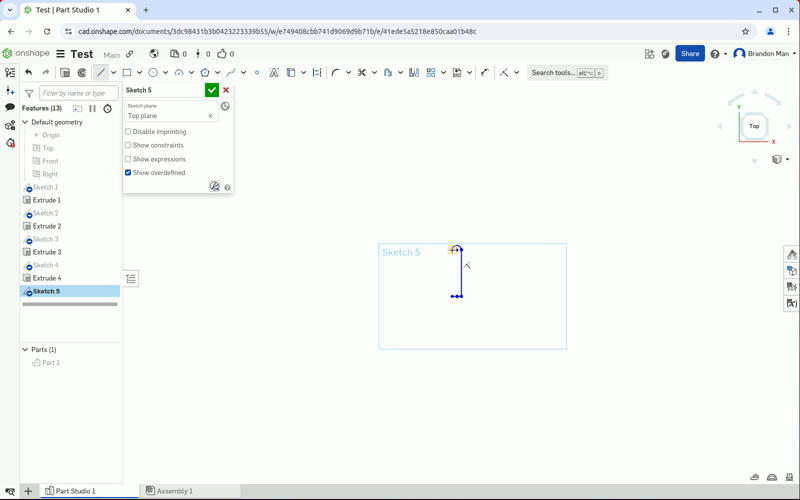
scroll(6)
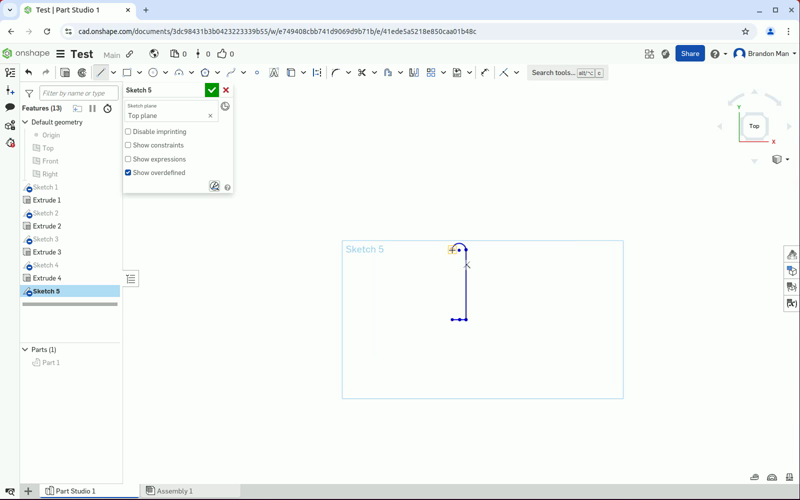
scroll(6)
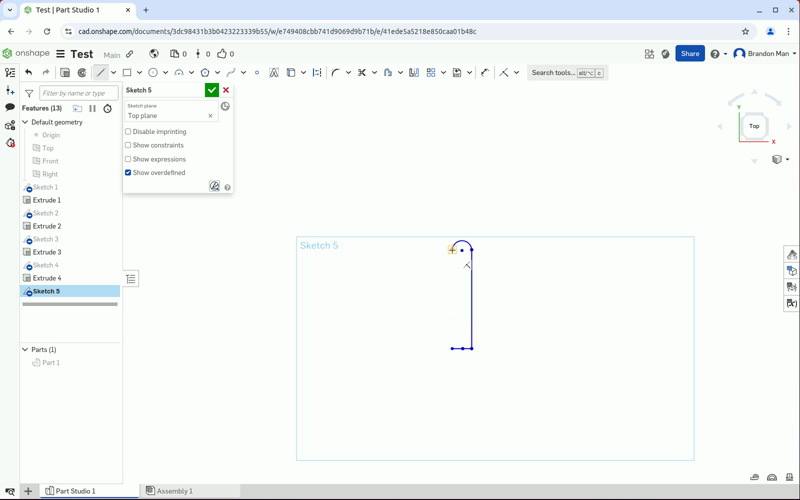
scroll(6)
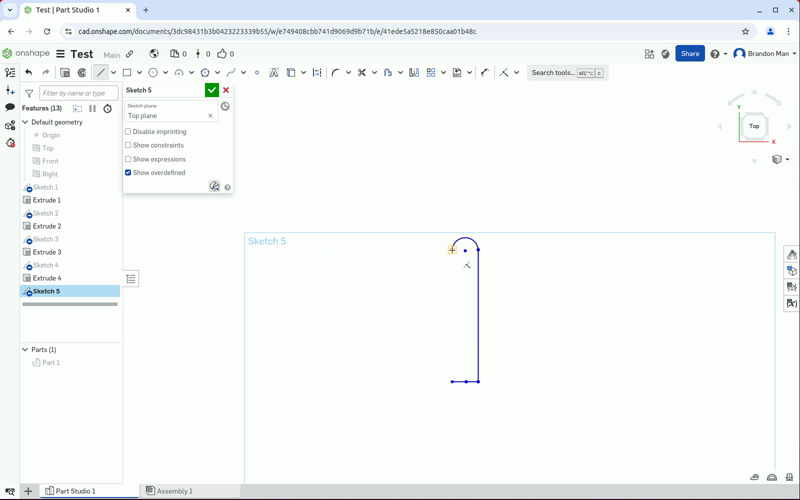
scroll(6)
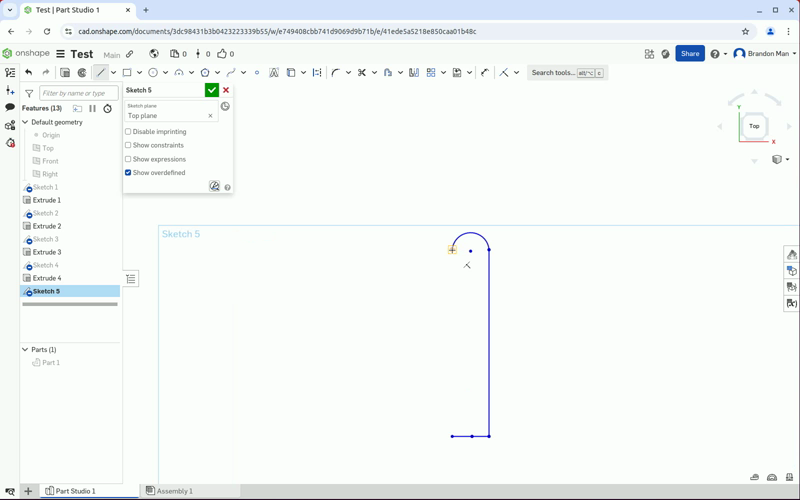
scroll(6)
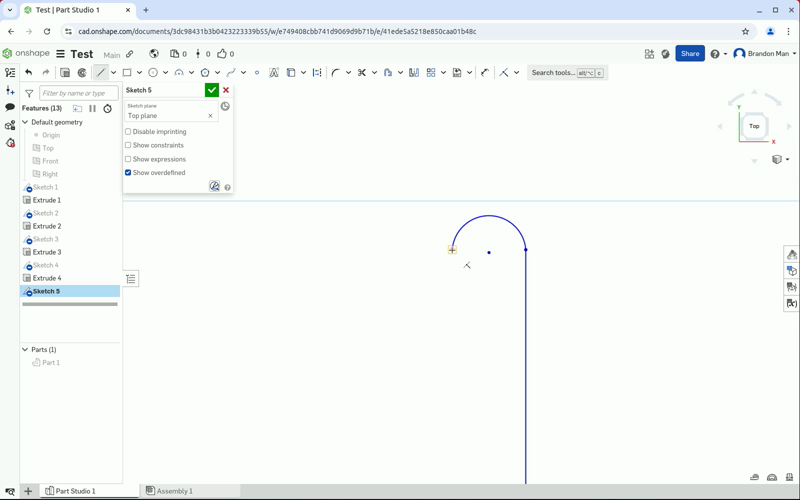
click(452, 249)
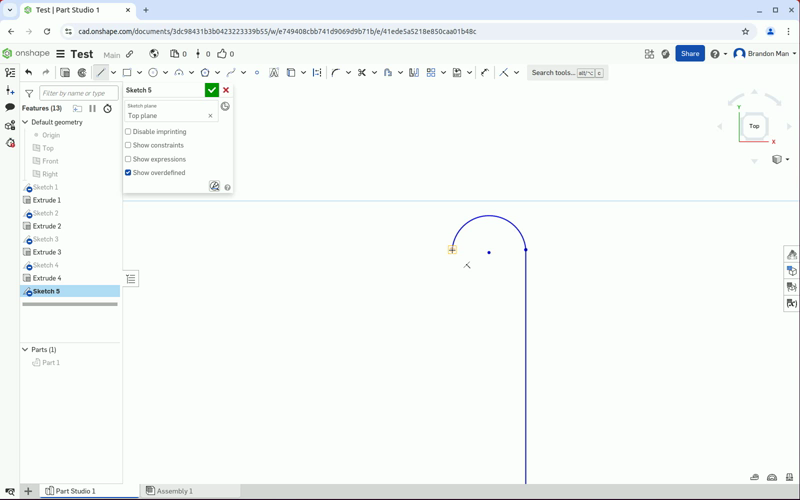
scroll(-6)
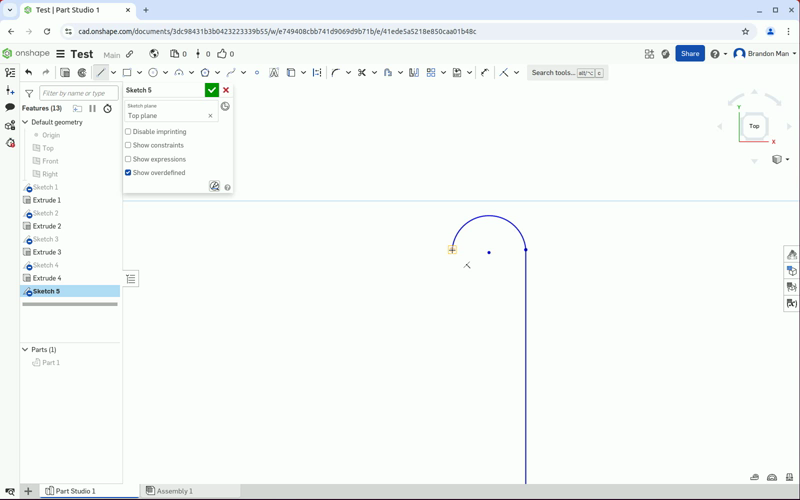
scroll(-6)
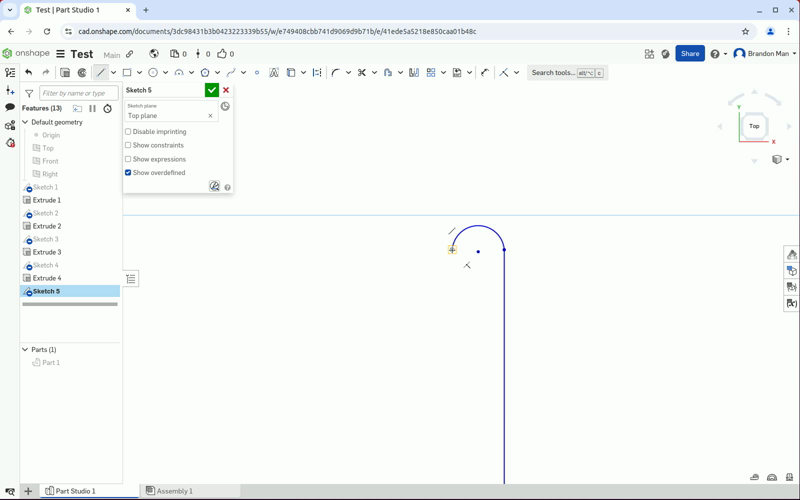
scroll(-6)
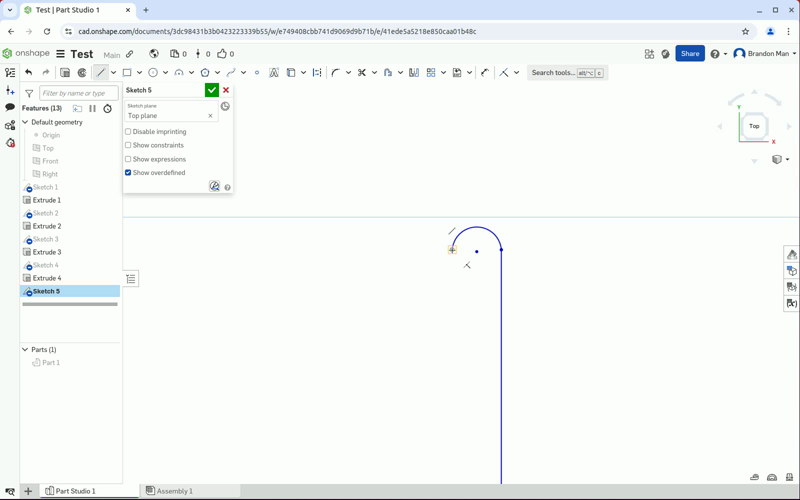
scroll(-6)
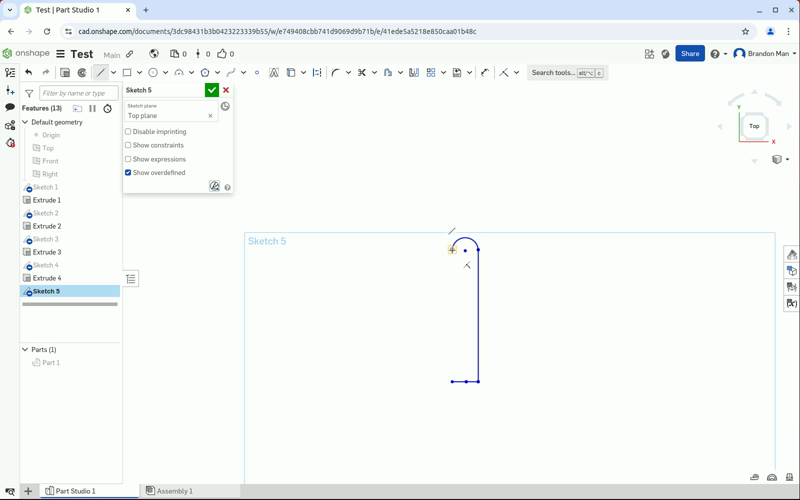
scroll(-6)
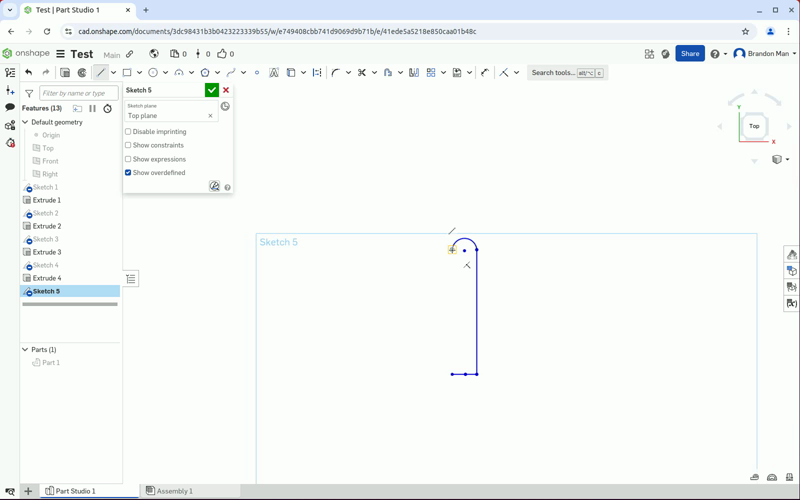
scroll(-6)
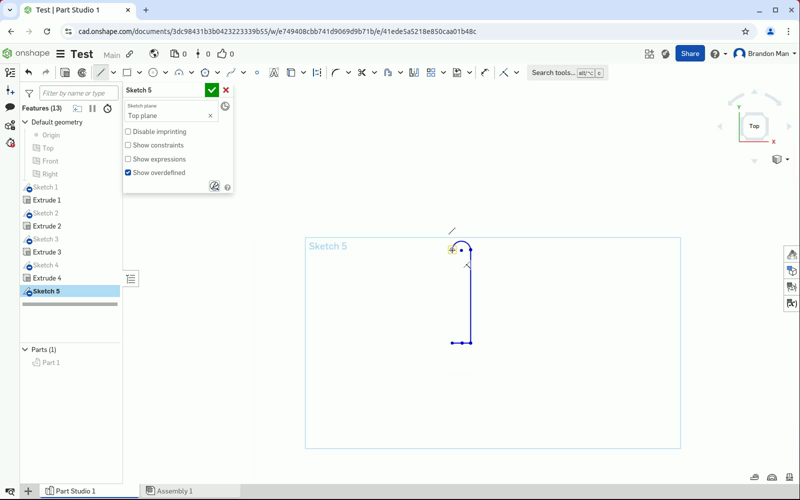
scroll(-6)
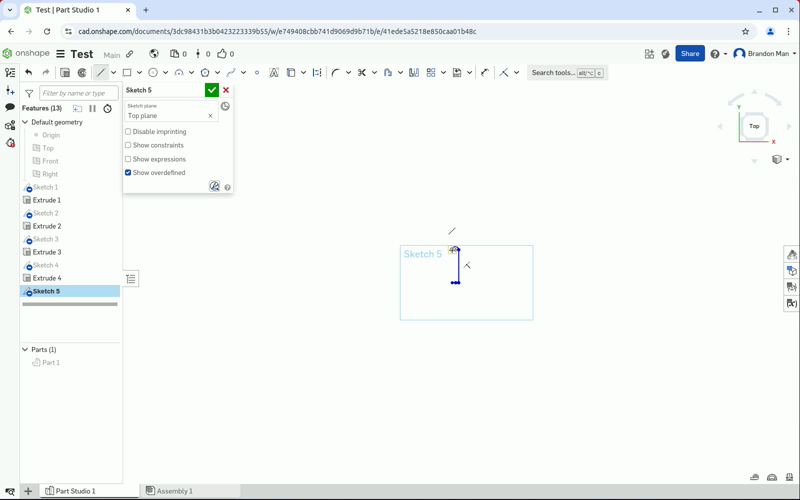
mouse_move(482, 249)
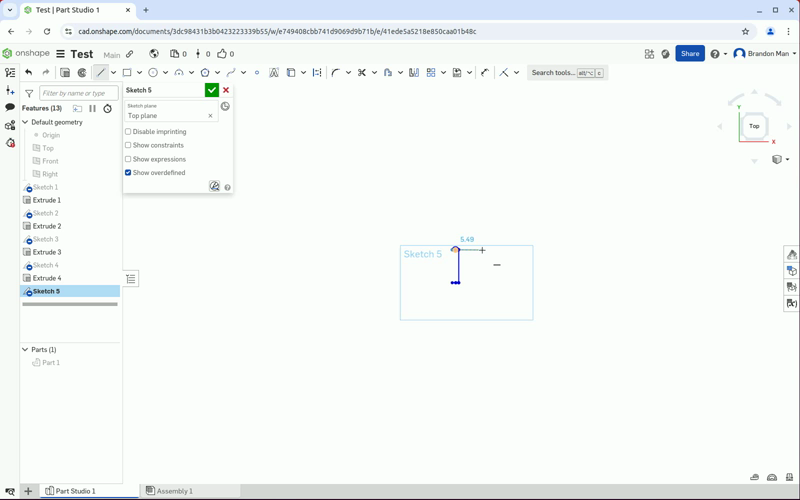
key_down(shift)
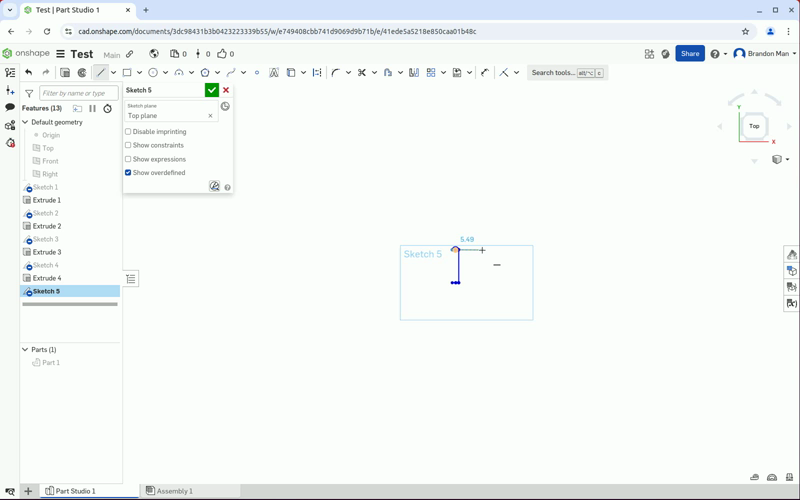
mouse_move(452, 282)
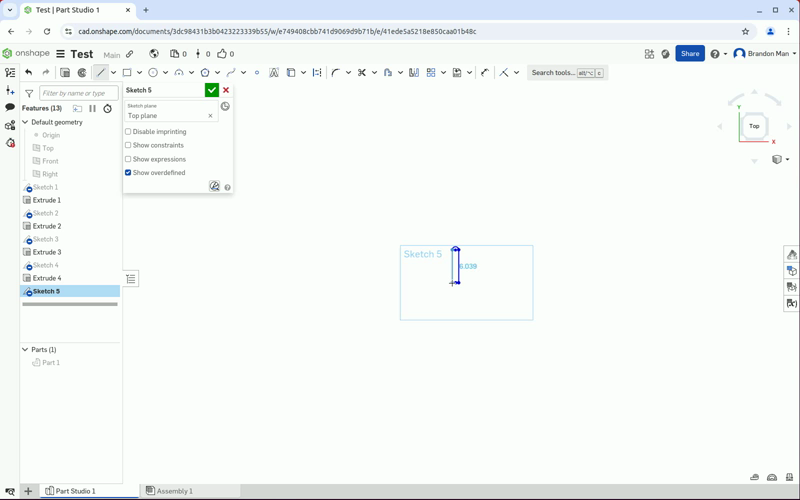
scroll(6)
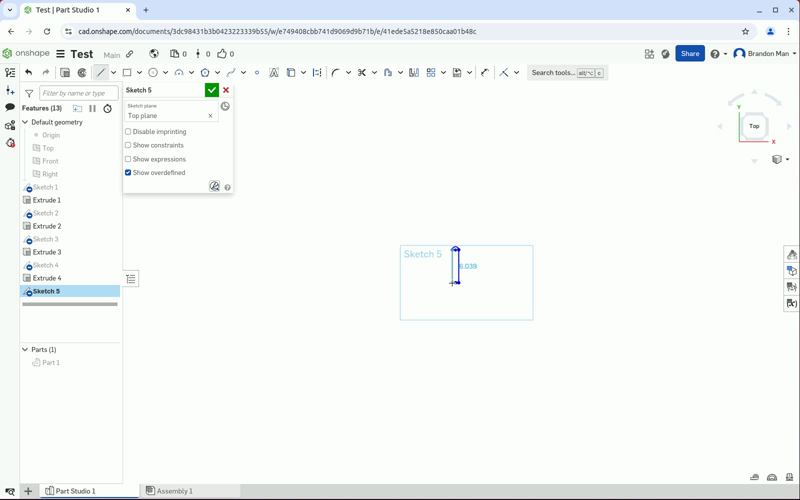
scroll(6)
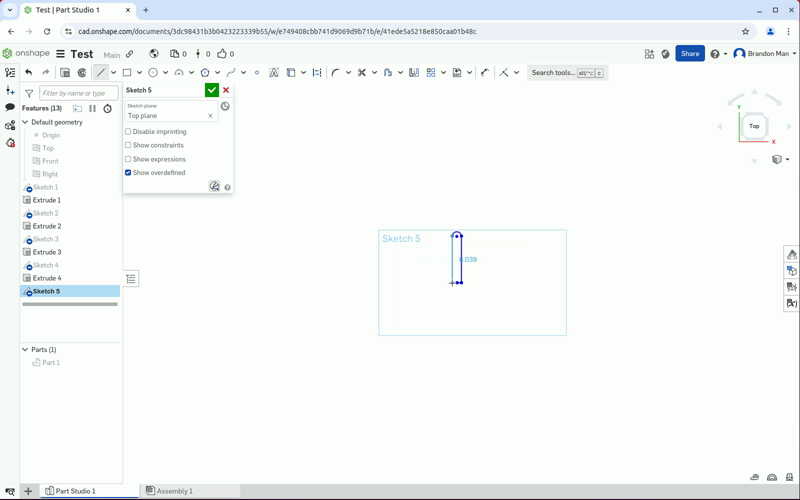
scroll(6)
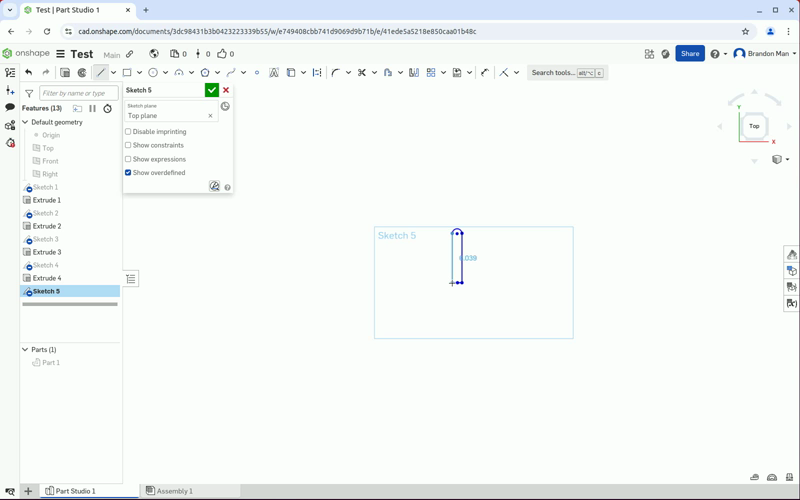
scroll(6)
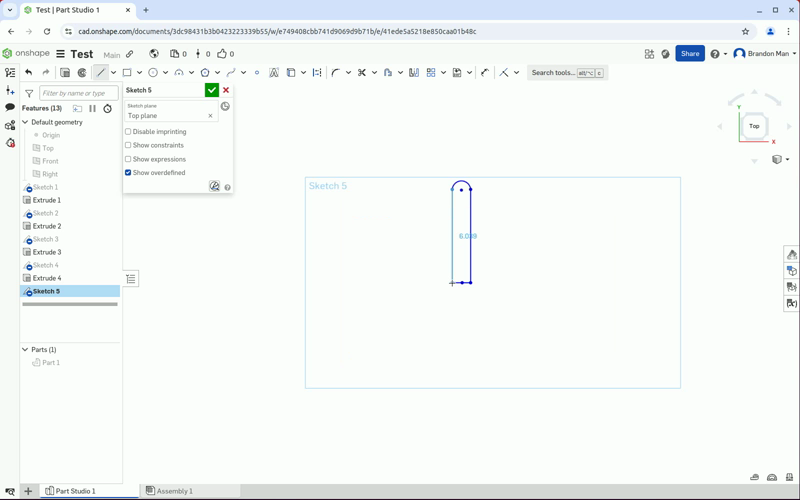
scroll(6)
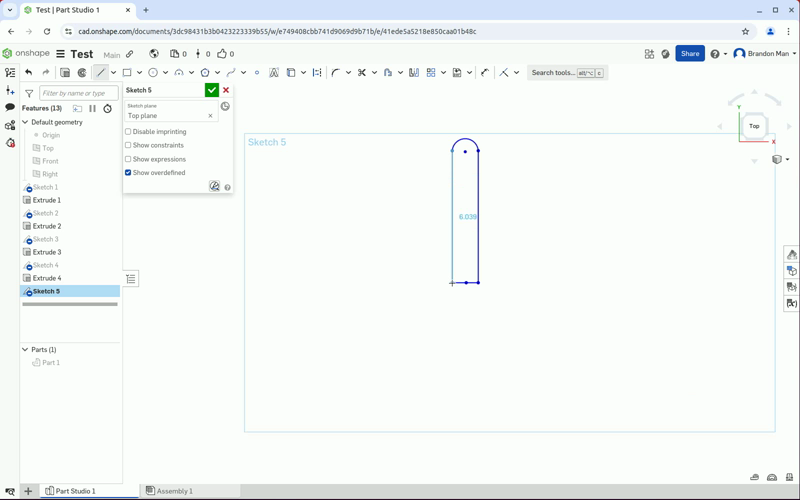
scroll(6)
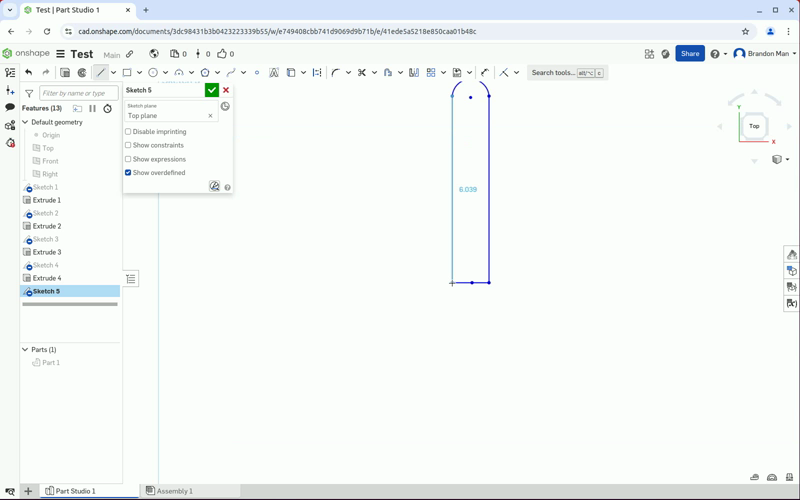
scroll(6)
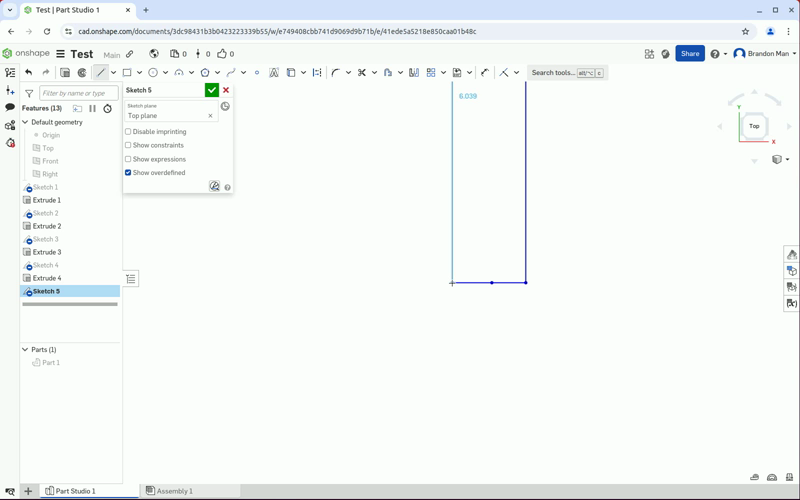
key_up(shift)
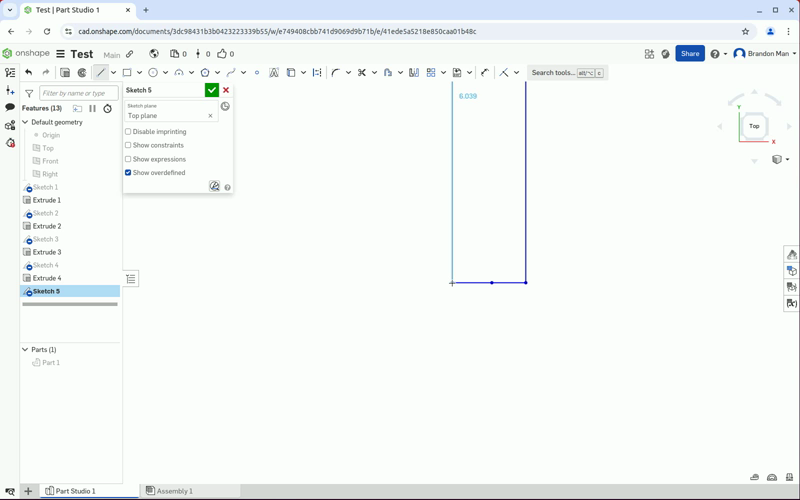
click(452, 282)
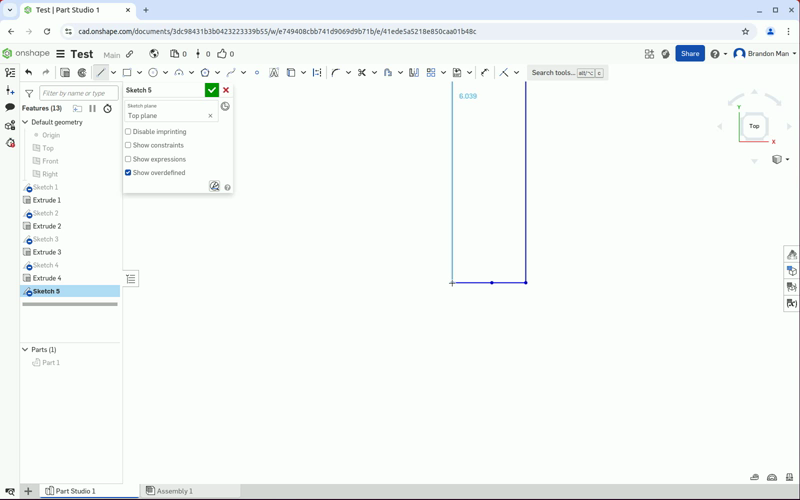
scroll(-6)
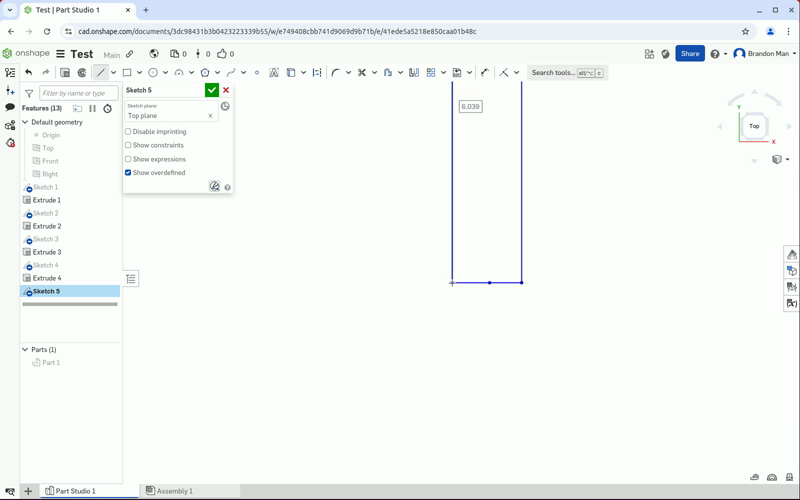
scroll(-6)
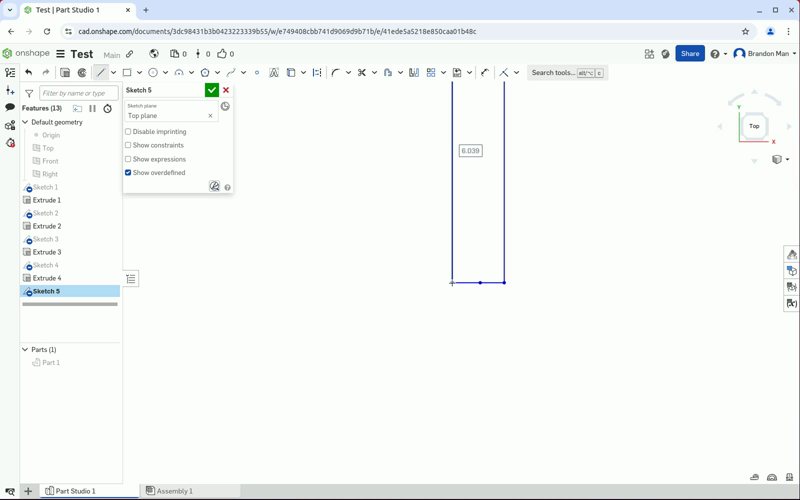
scroll(-6)
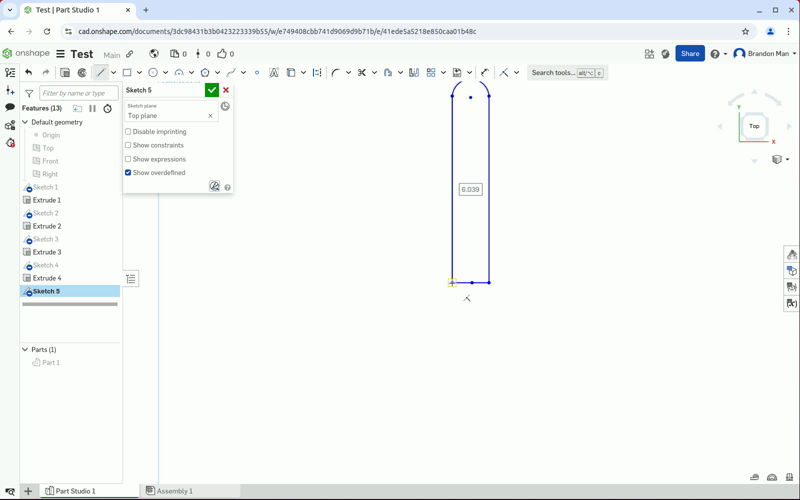
scroll(-6)
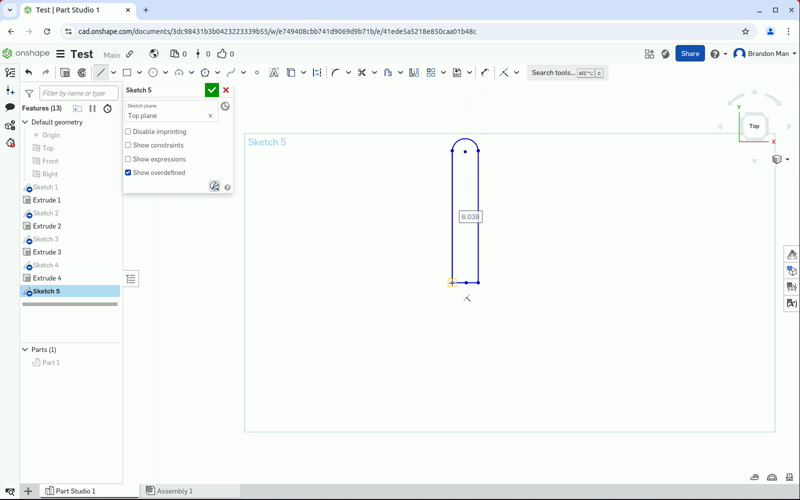
scroll(-6)
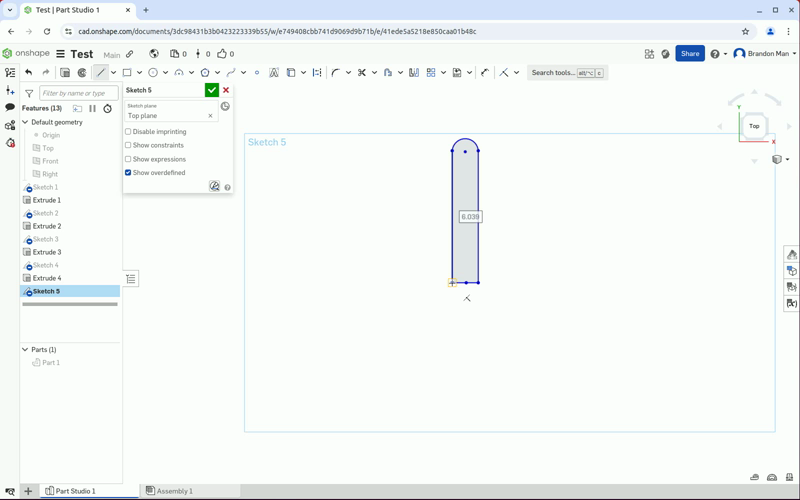
scroll(-6)
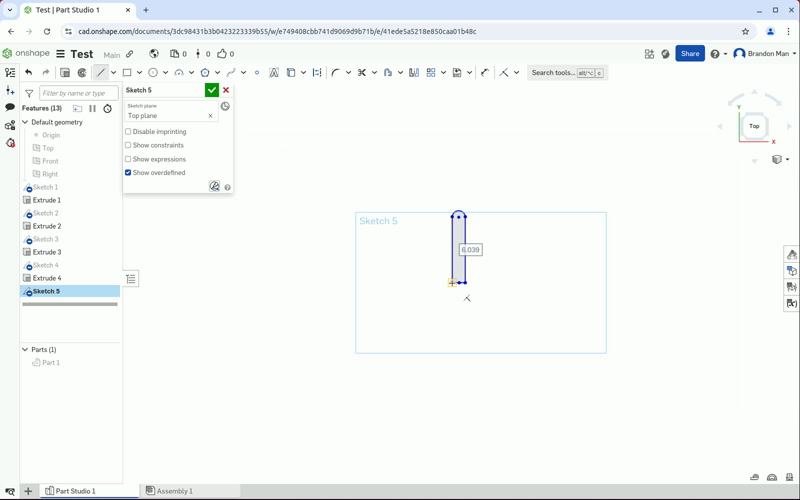
scroll(-6)
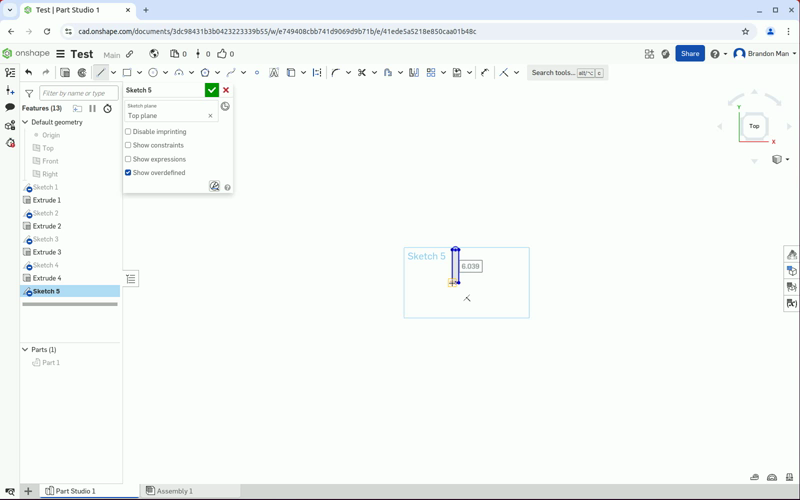
key(esc)
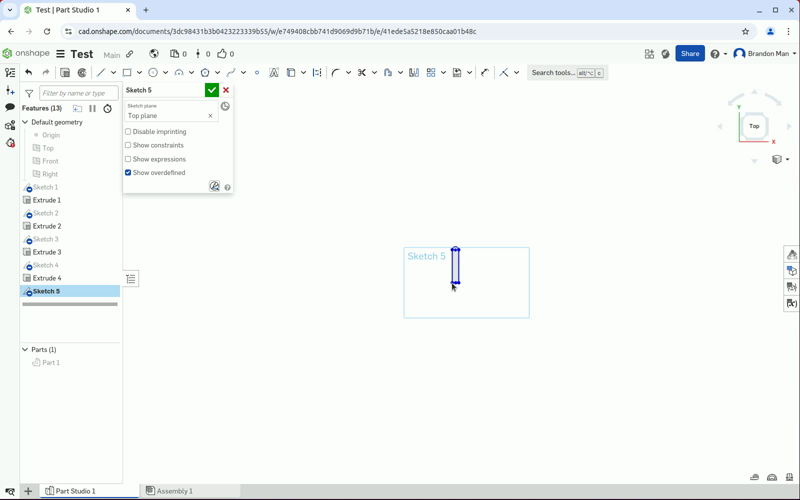
mouse_move(452, 257)
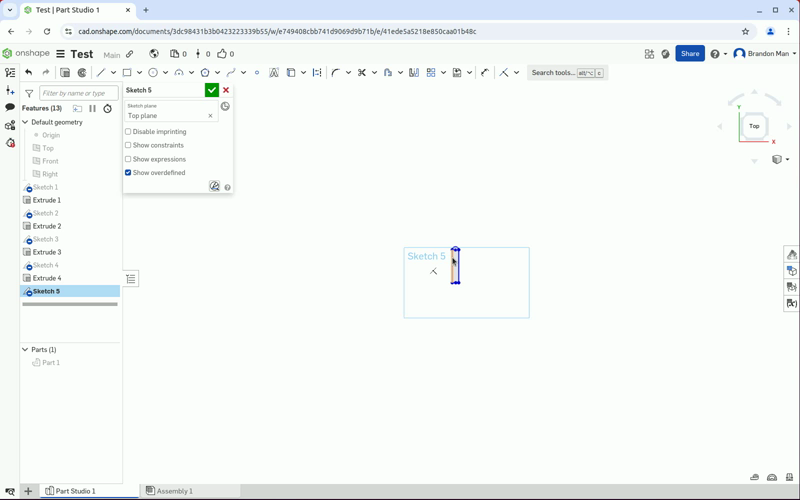
scroll(6)
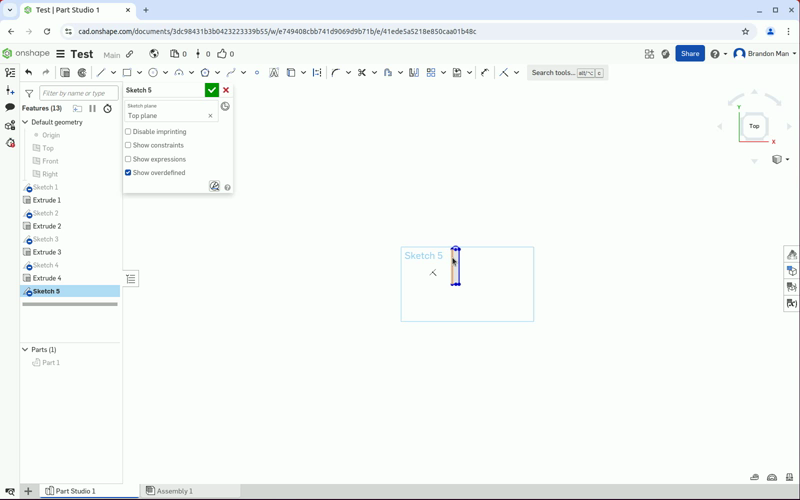
scroll(6)
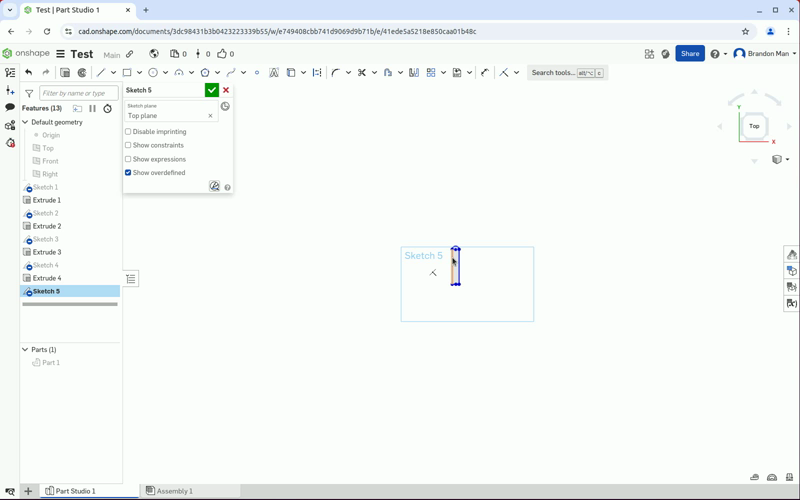
scroll(6)
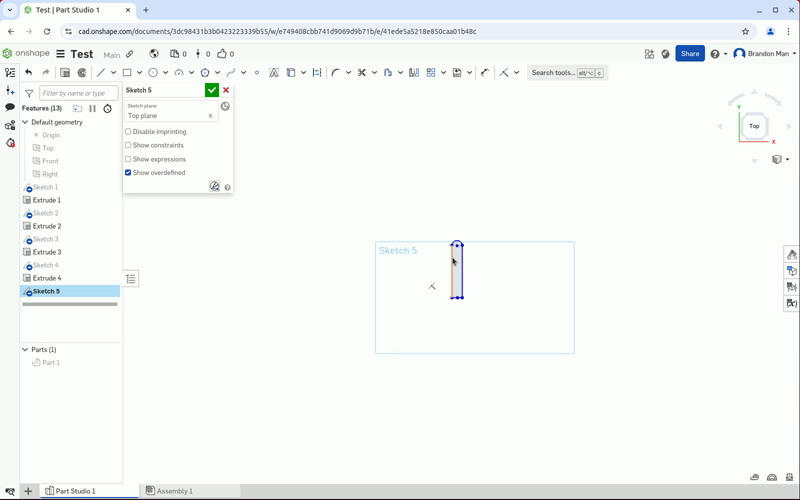
scroll(6)
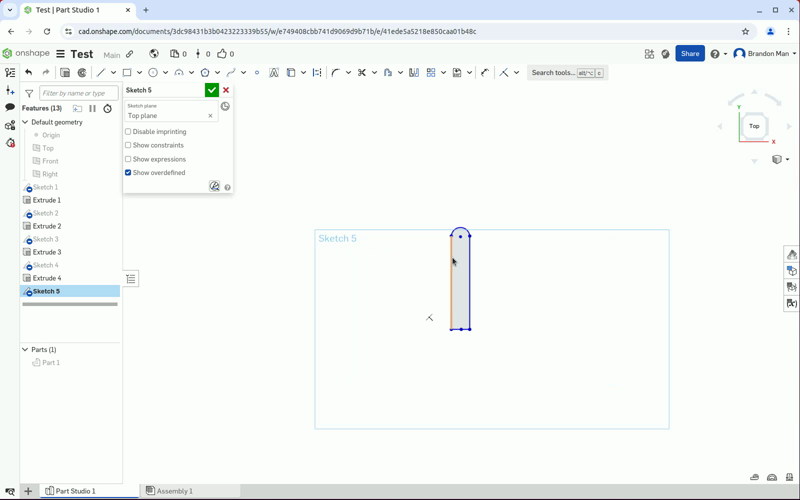
scroll(6)
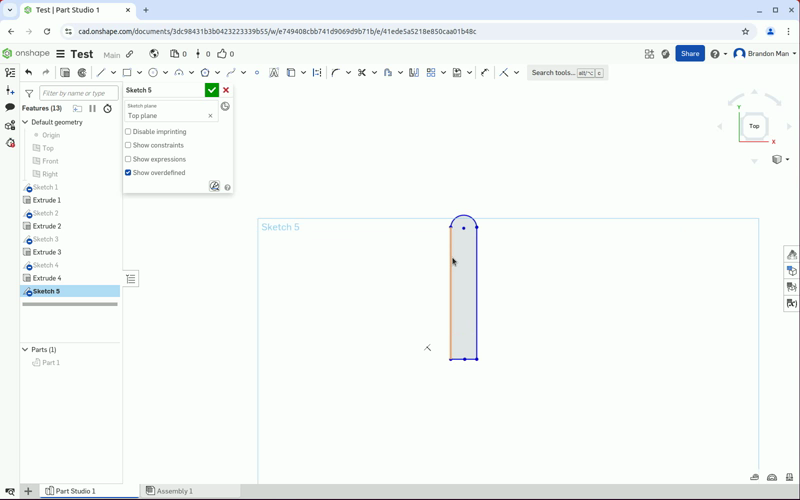
scroll(6)
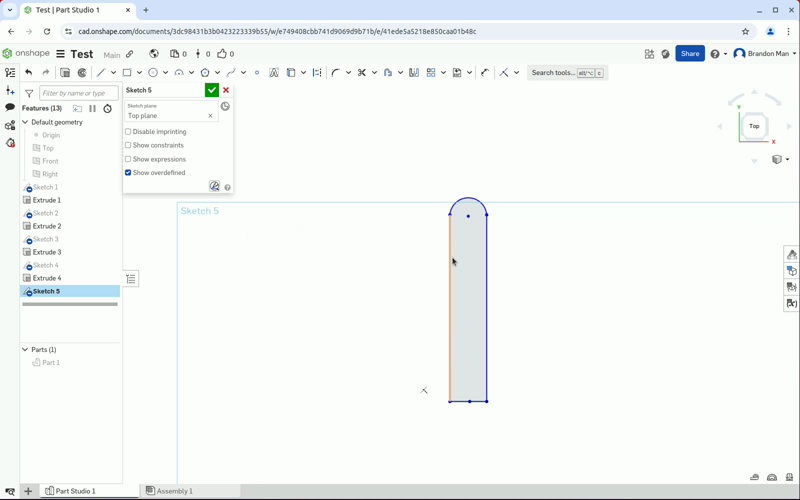
scroll(6)
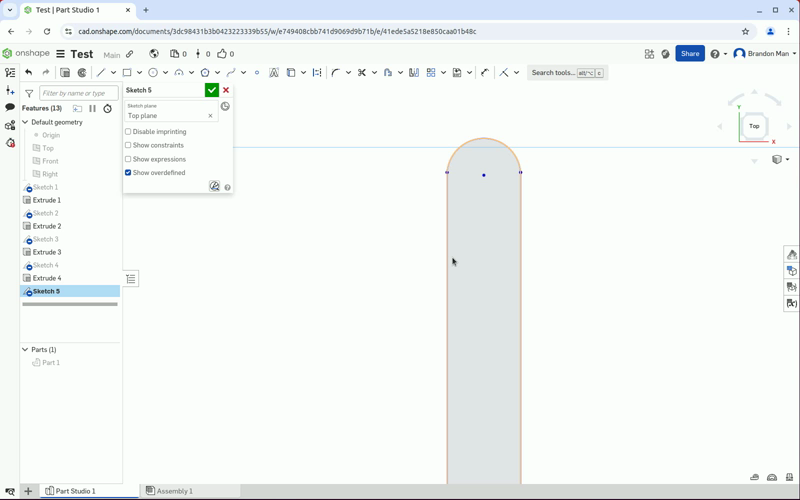
click(452, 257)
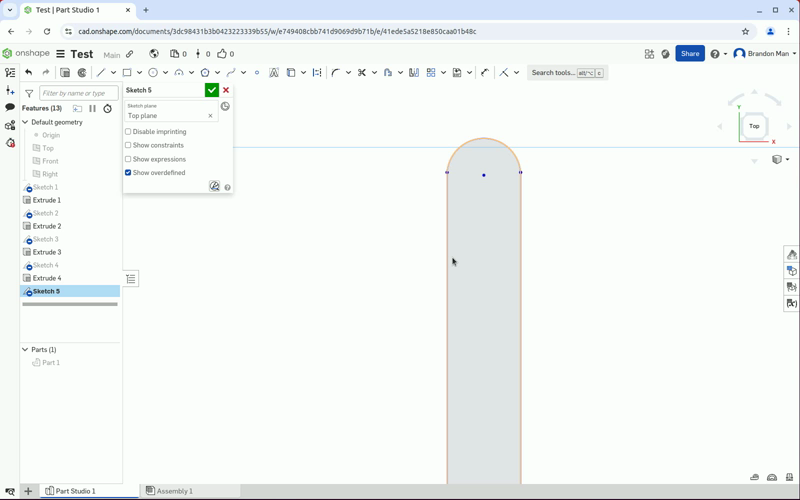
scroll(-6)
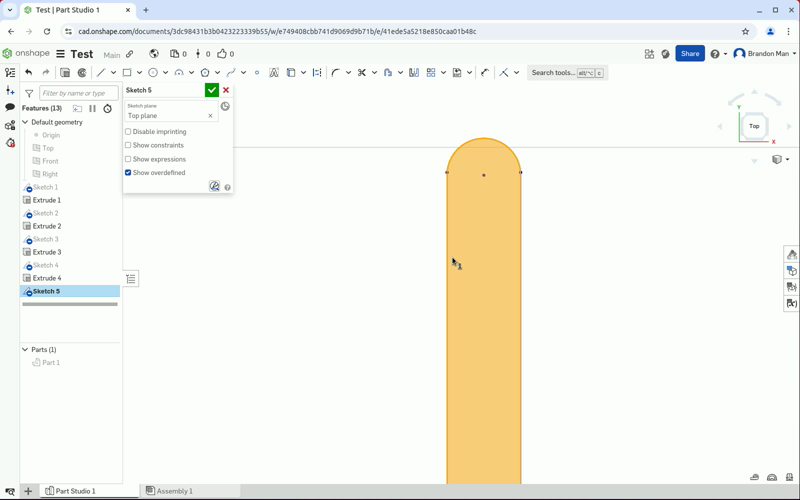
scroll(-6)
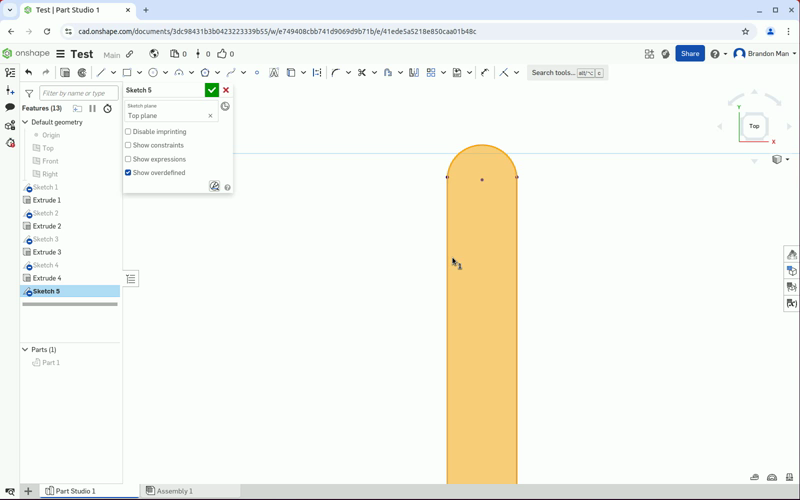
scroll(-6)
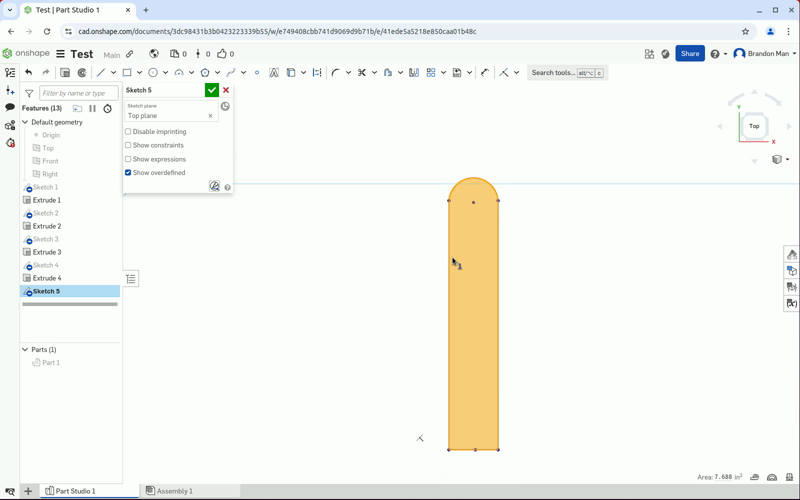
scroll(-6)
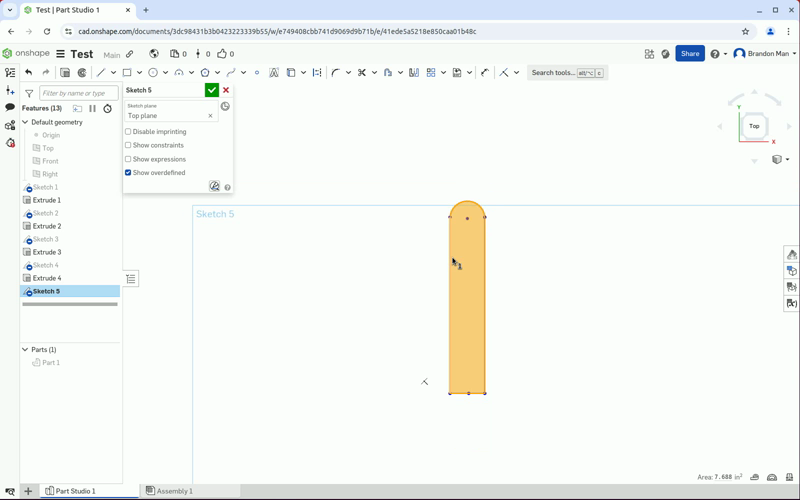
scroll(-6)
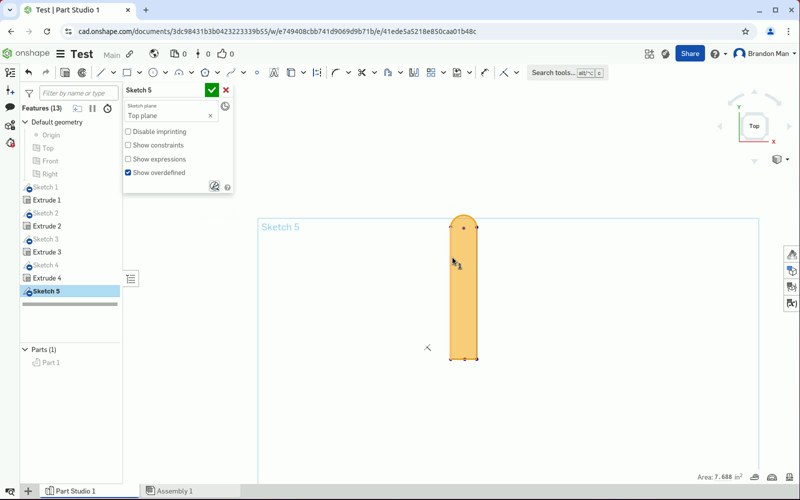
scroll(-6)
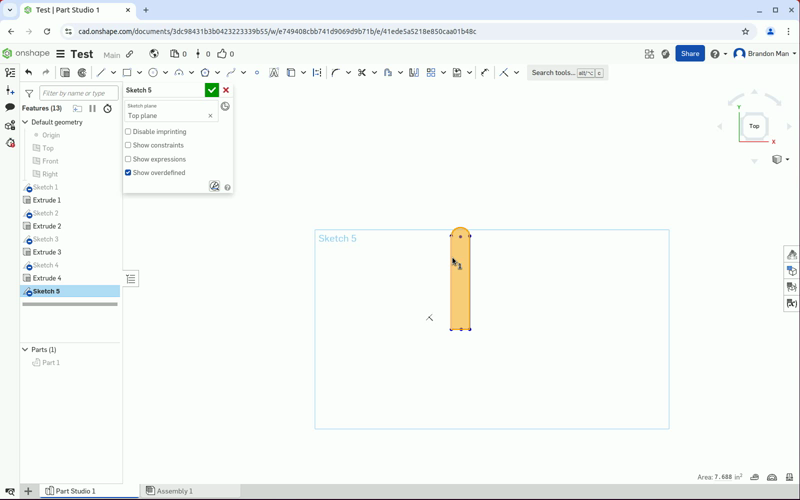
scroll(-6)
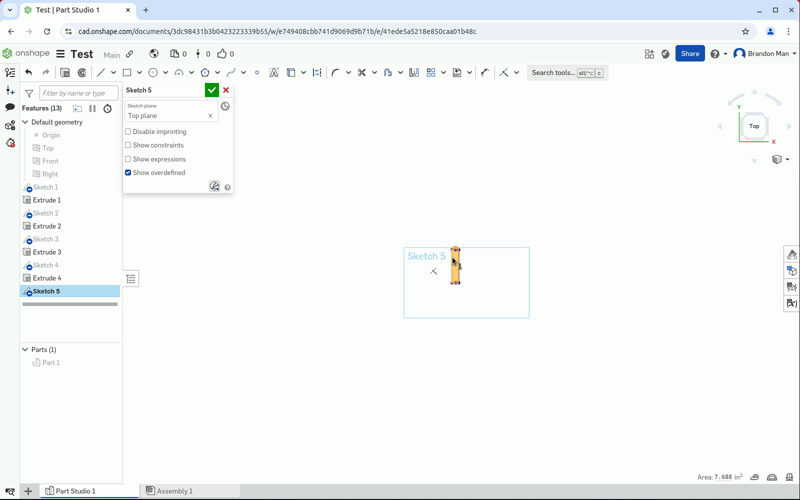
mouse_move(73, 352)
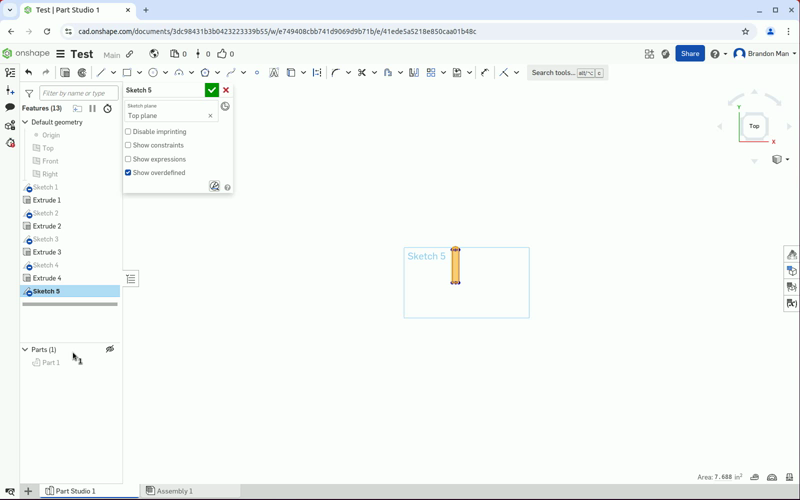
key(shift+y)
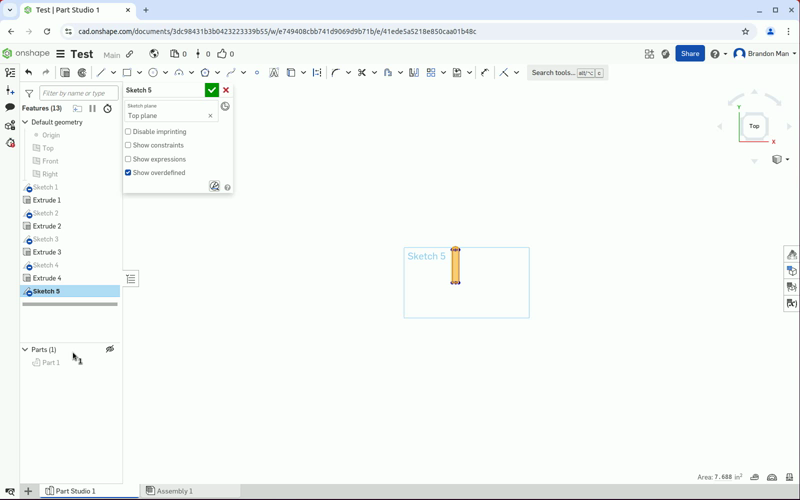
key(shift+e)
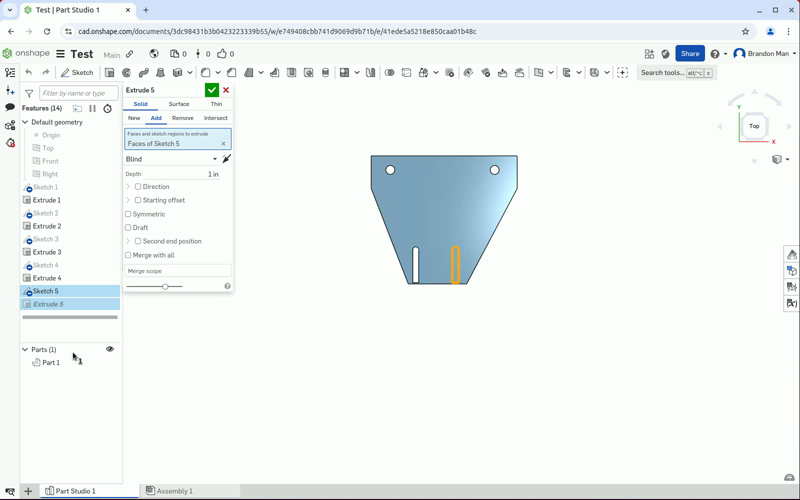
mouse_move(143, 106)
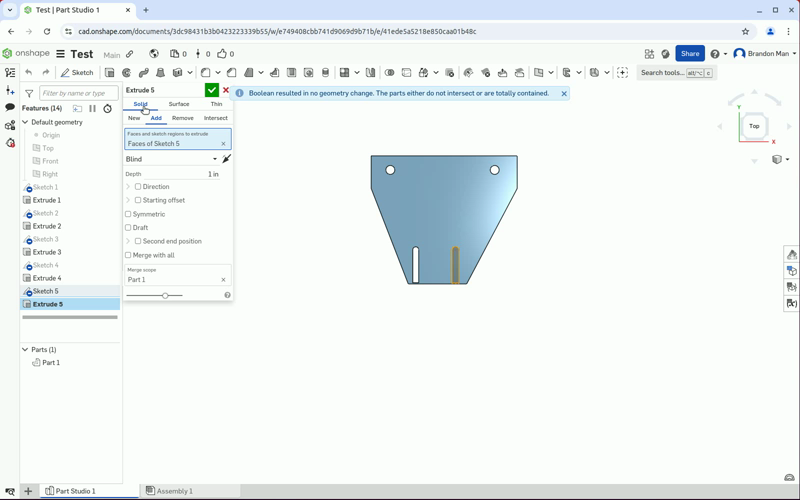
click(143, 106)
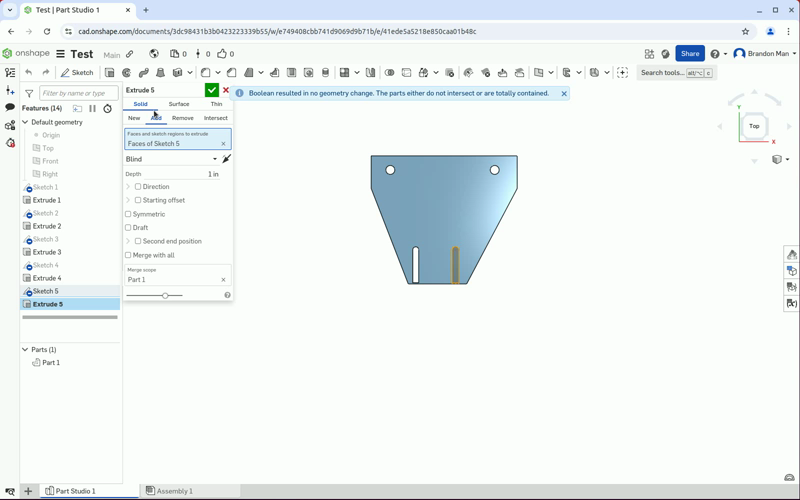
mouse_move(186, 120)
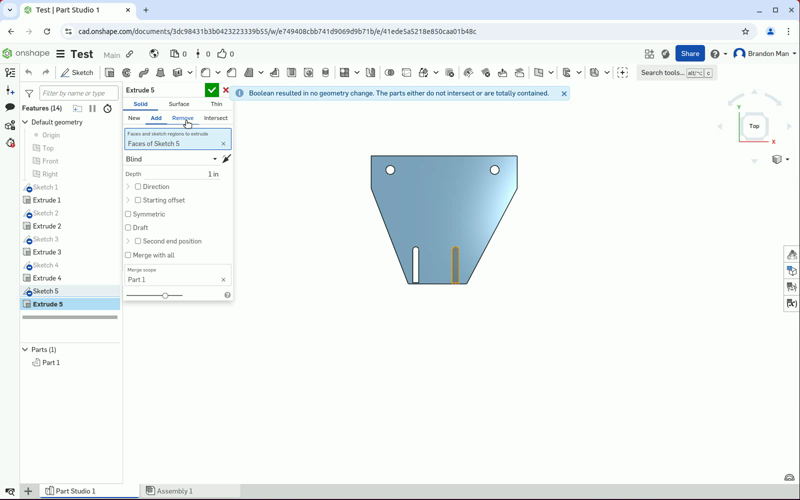
click(186, 120)
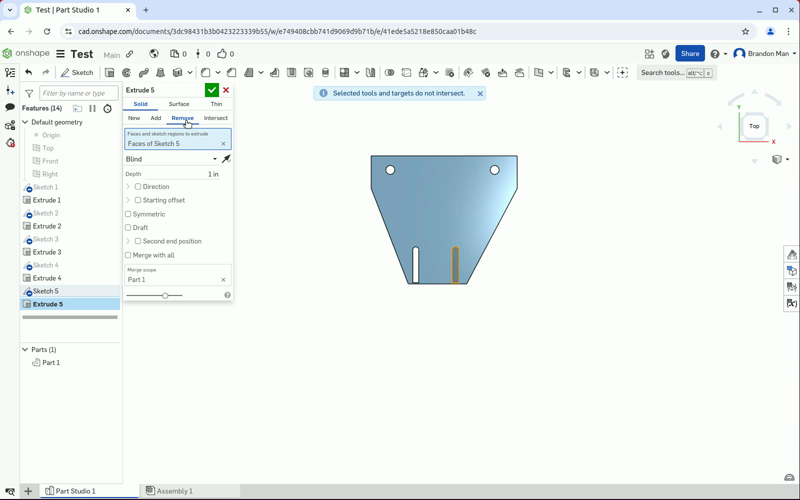
key(tab, 4)
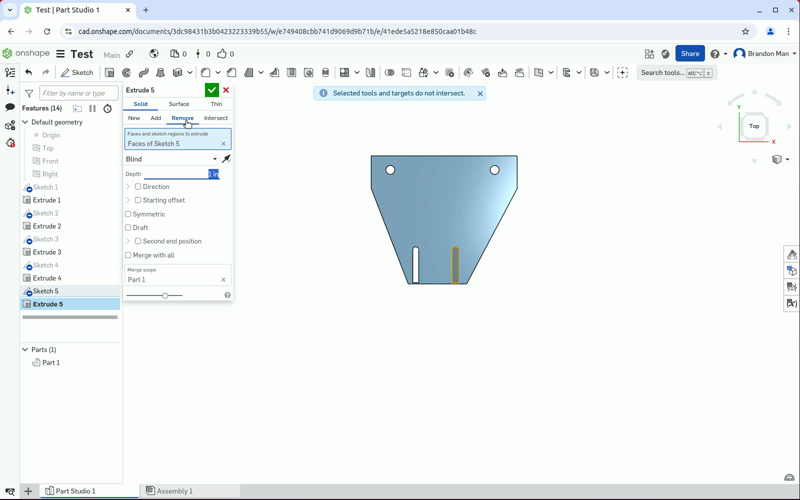
text(-11.073)
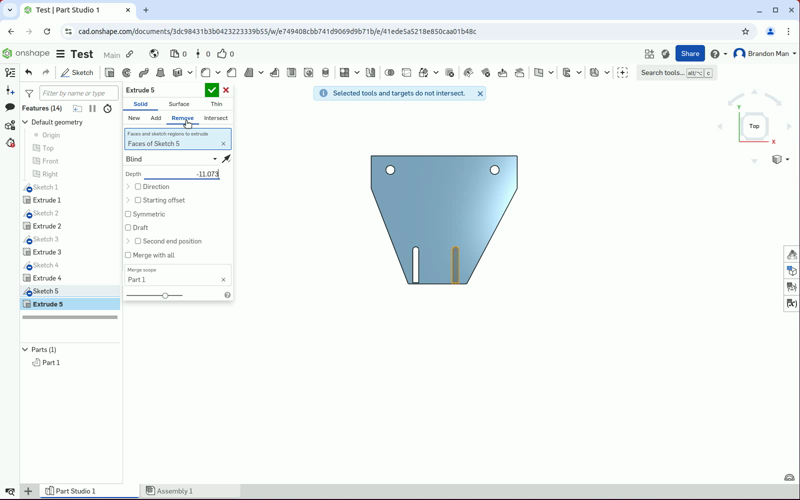
key(tab, 6)
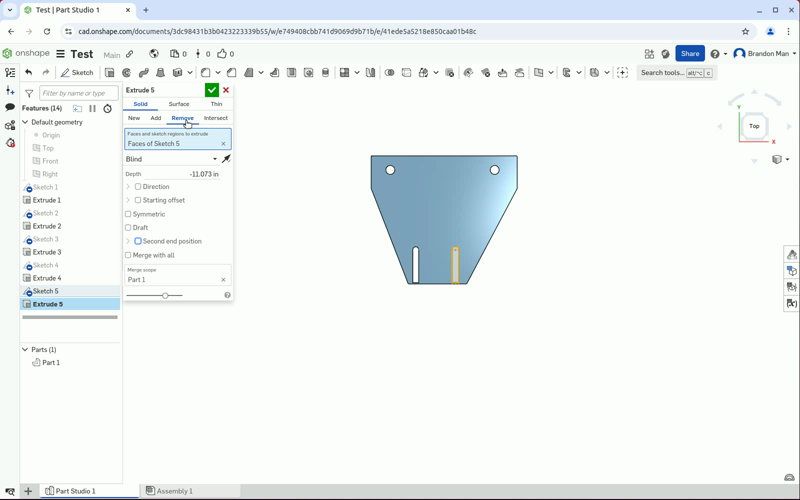
key(space)
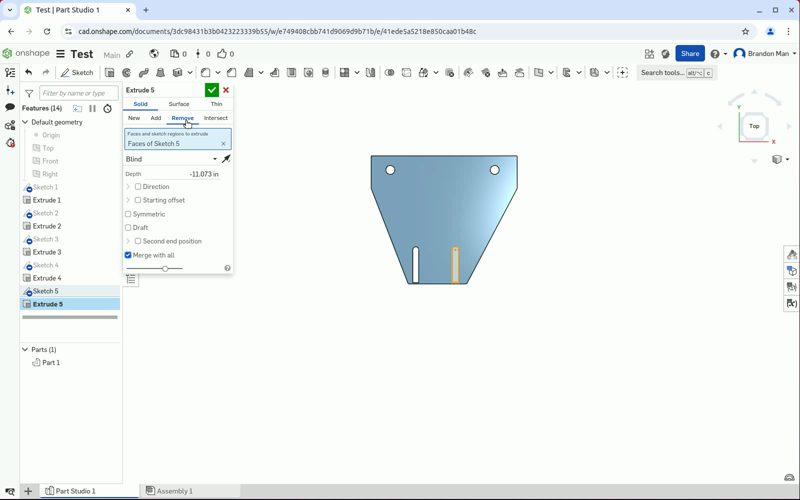
key(enter)
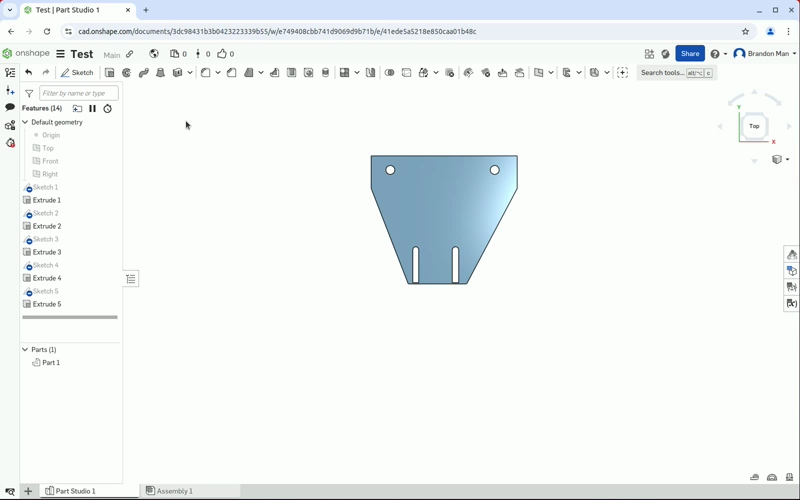
key(shift+h)
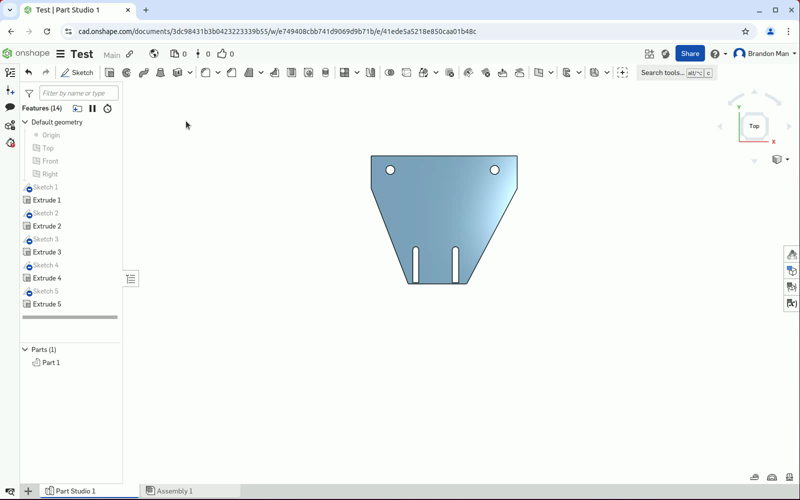
key(shift+h)
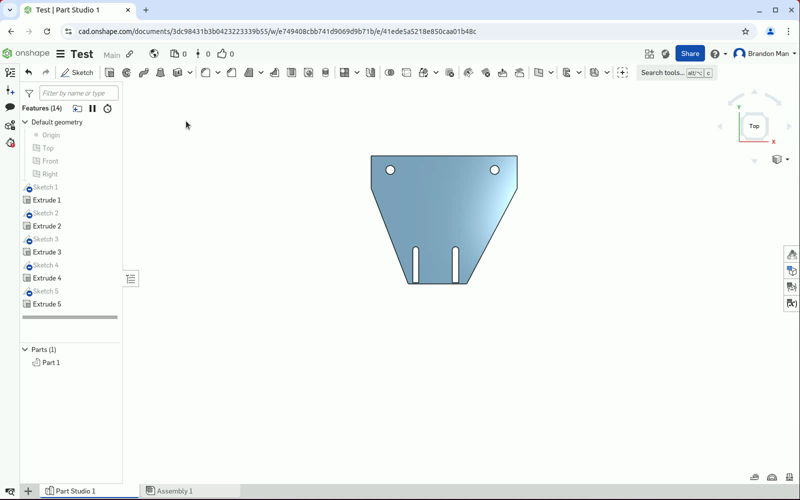
key(shift+7)
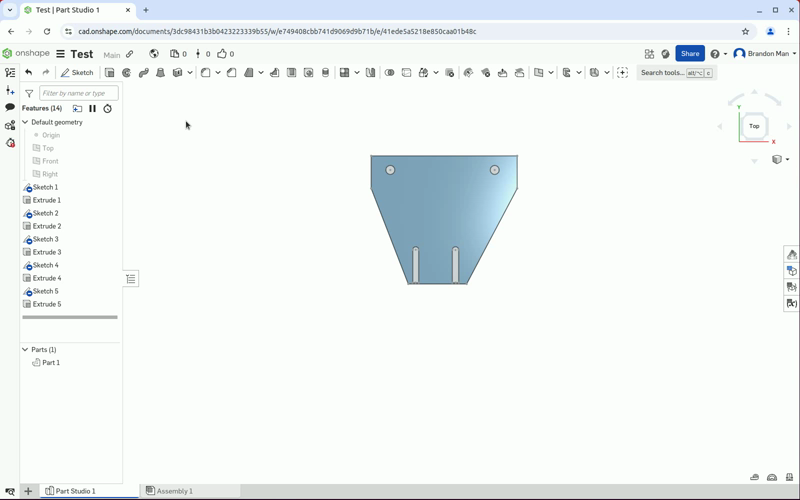
key(up, 3)
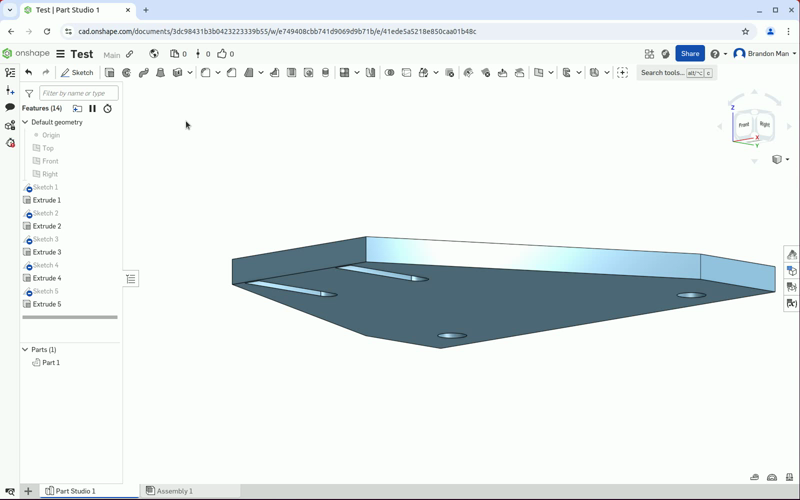
key(left, 3)
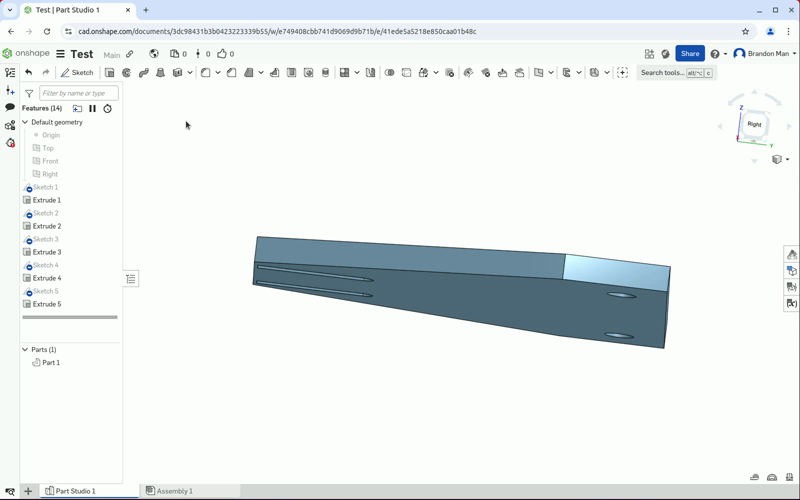
key(right, 3)
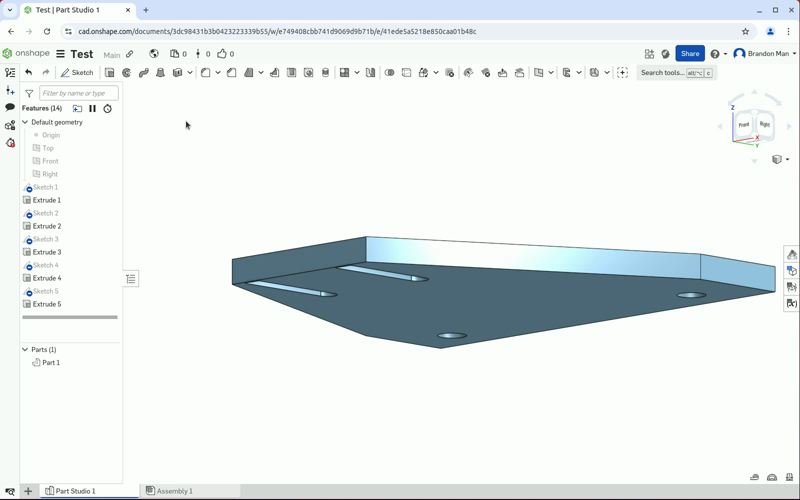
key(down, 3)
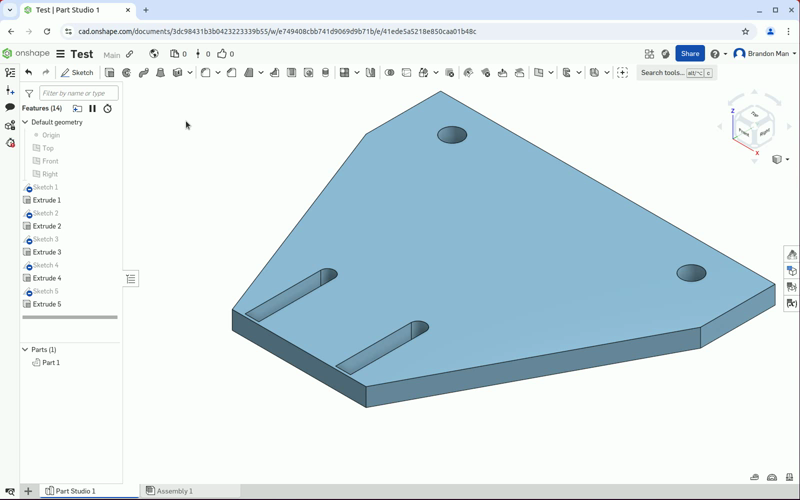
mouse_move(73, 189)
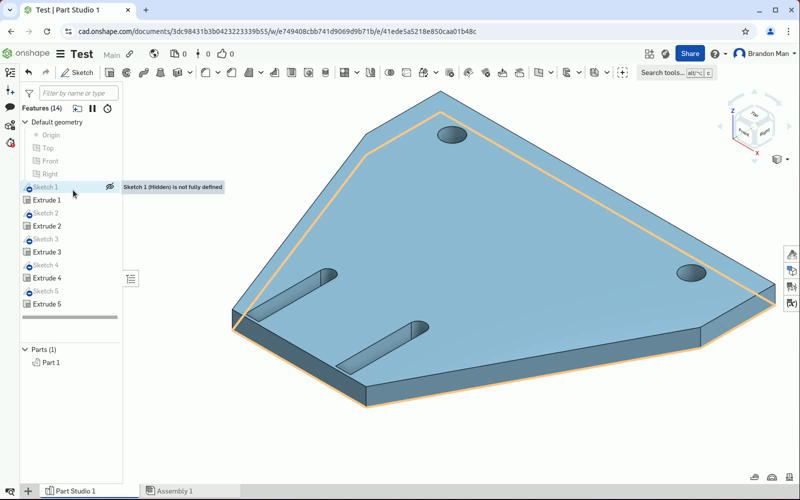
click(73, 189)